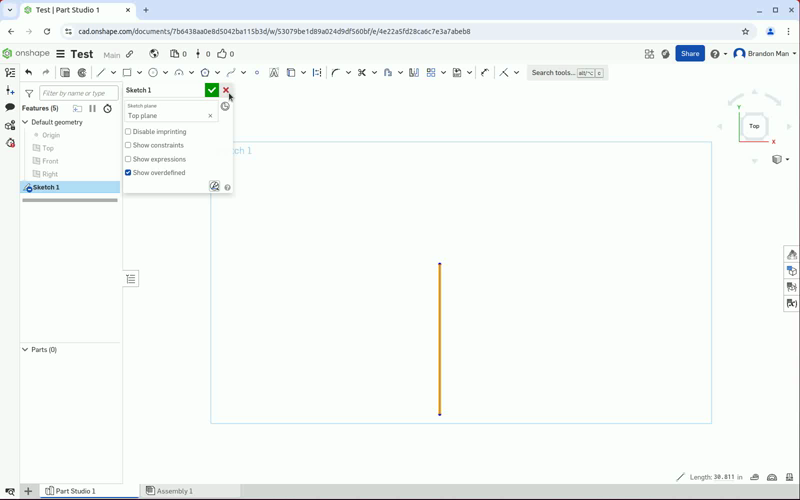
key(shift+h)
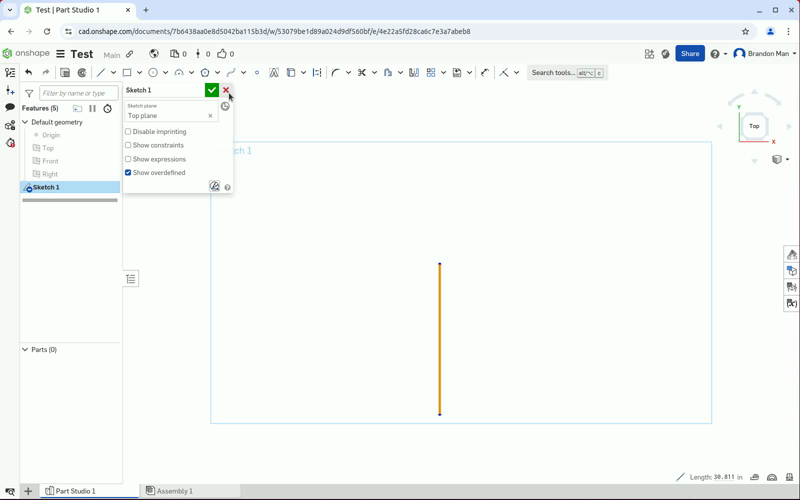
key(shift+s)
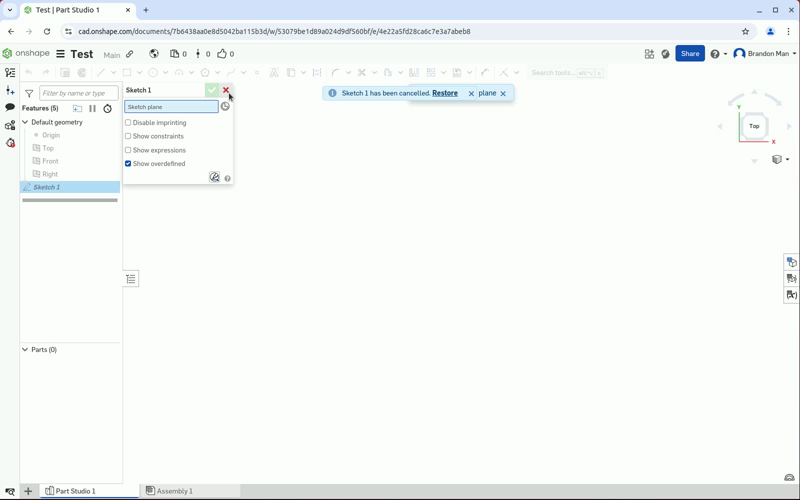
mouse_move(73, 150)
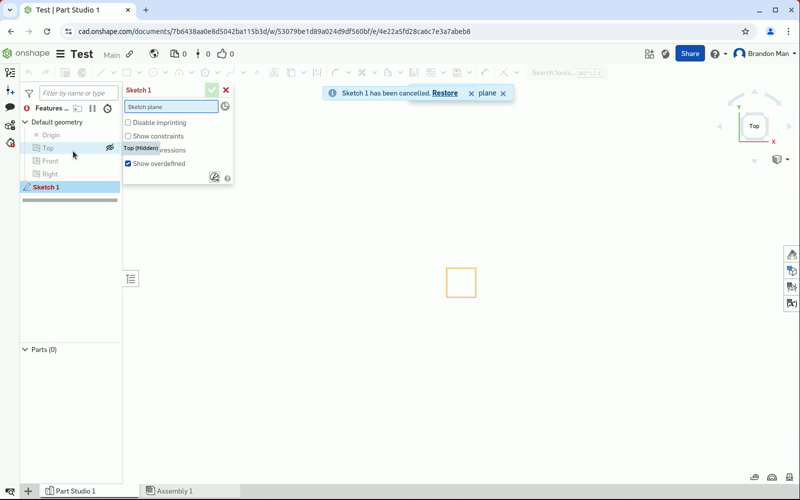
click(73, 150)
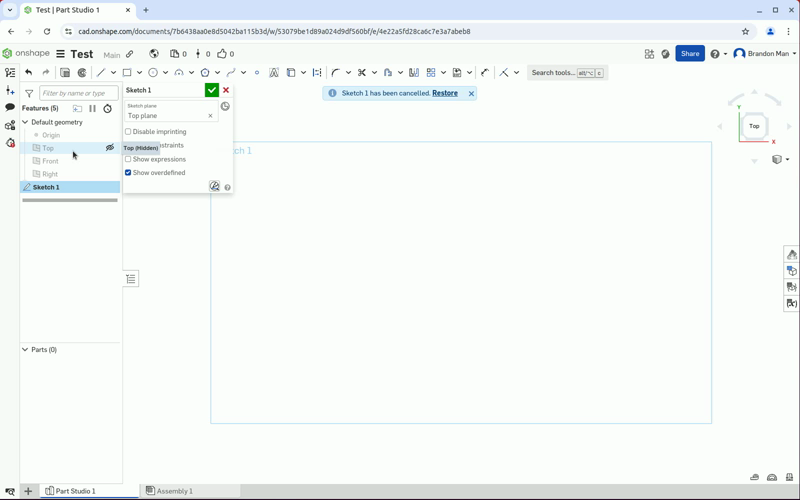
mouse_move(73, 352)
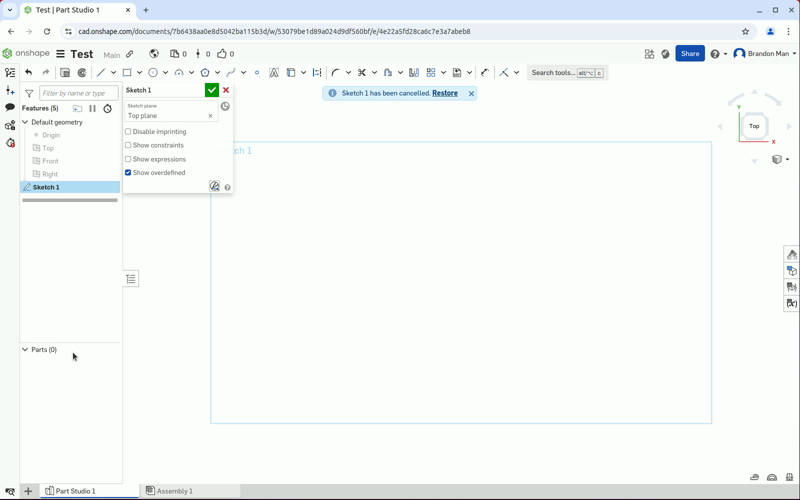
key(y)
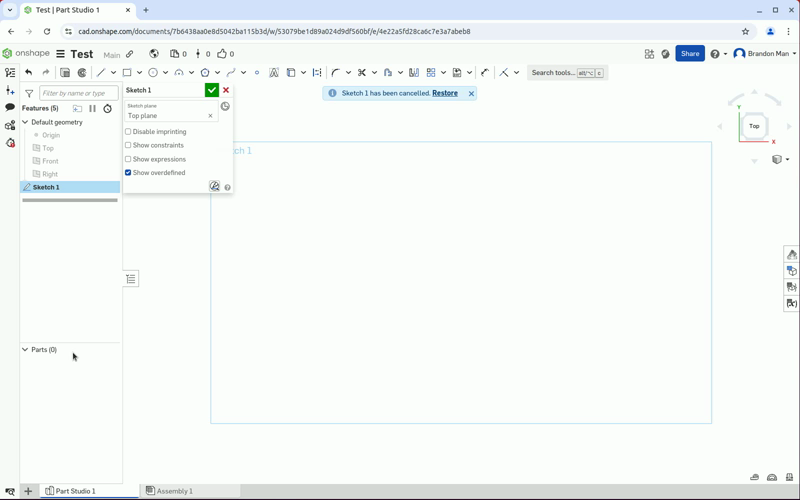
key(l)
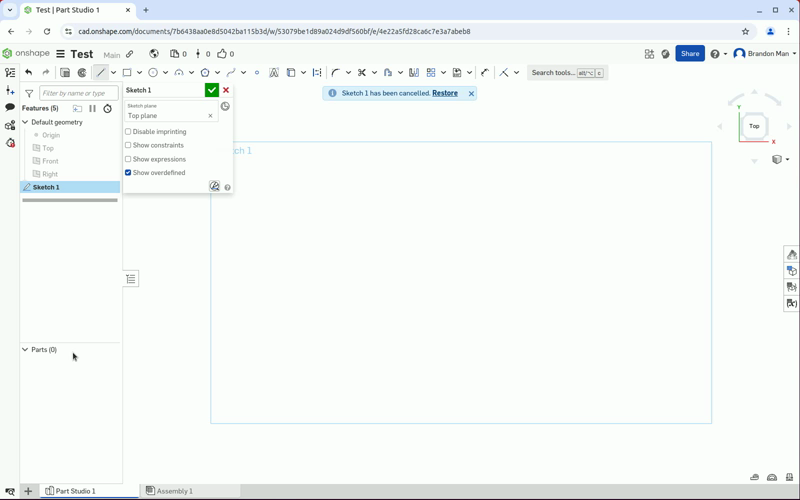
key_down(shift)
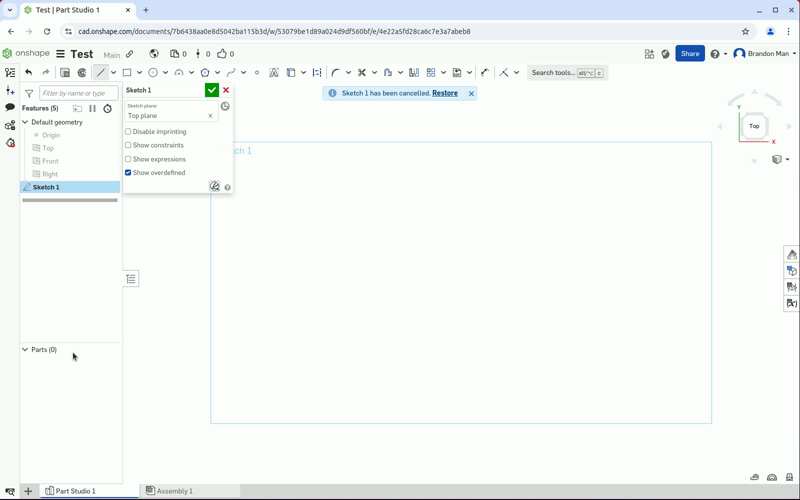
mouse_move(348, 357)
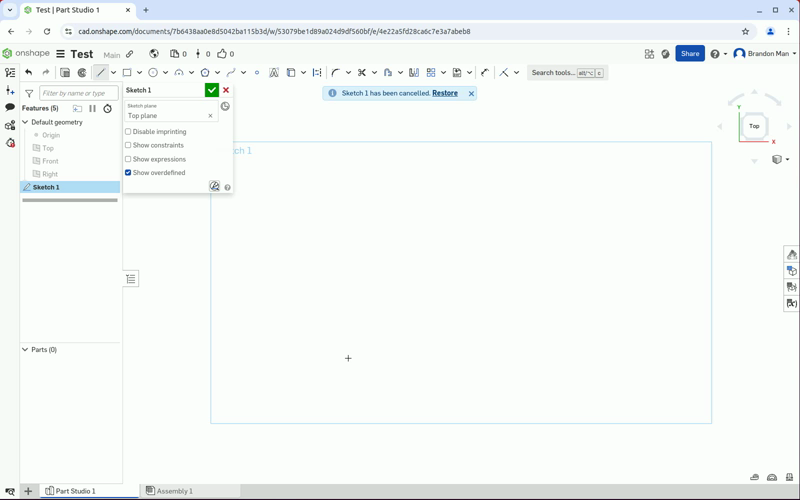
click(348, 357)
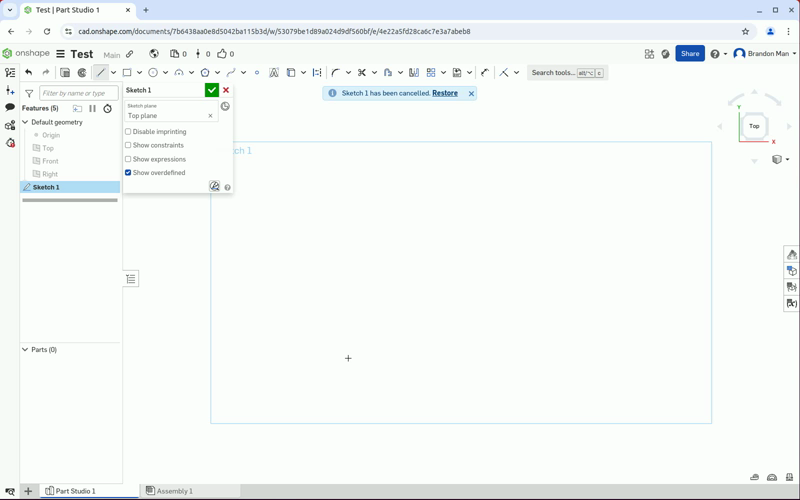
key_up(shift)
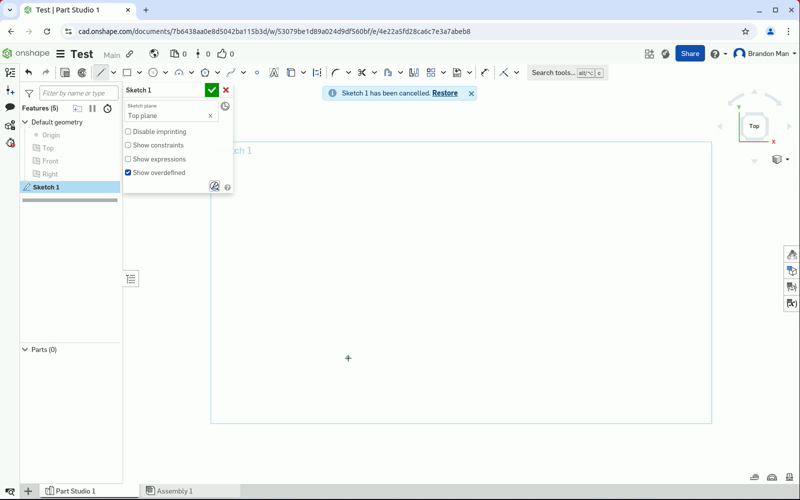
key_down(shift)
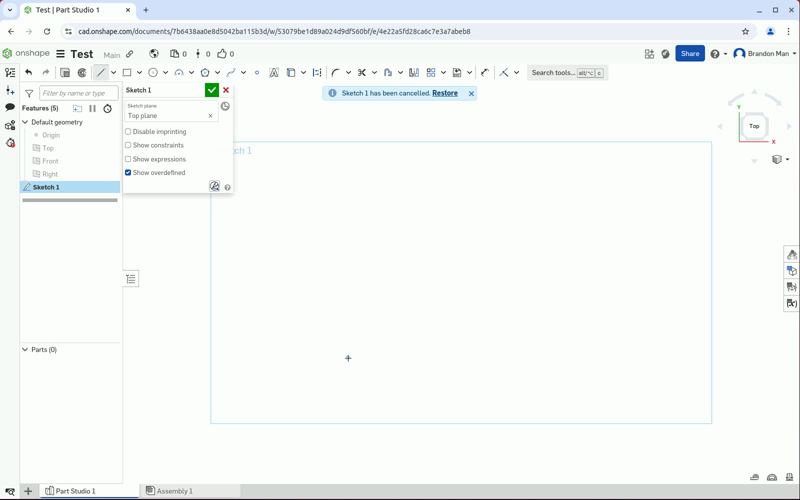
mouse_move(572, 357)
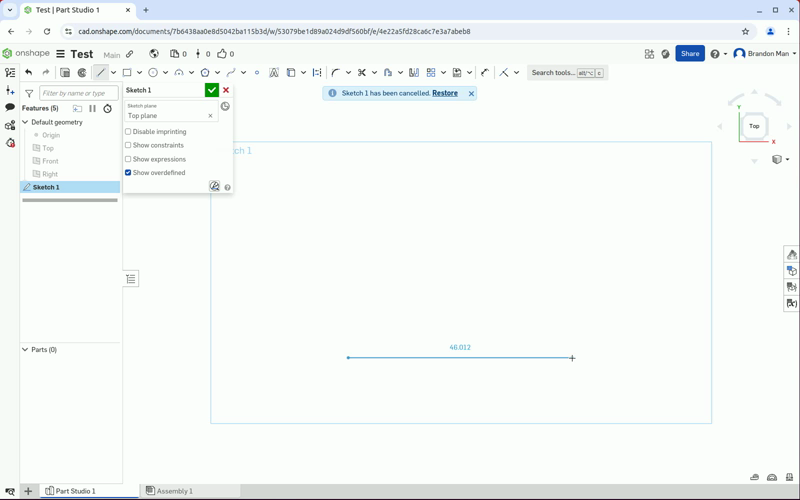
click(572, 357)
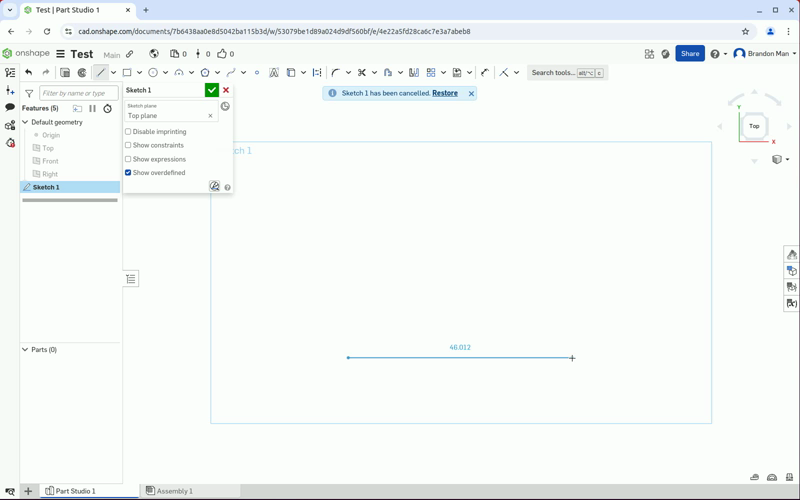
key_up(shift)
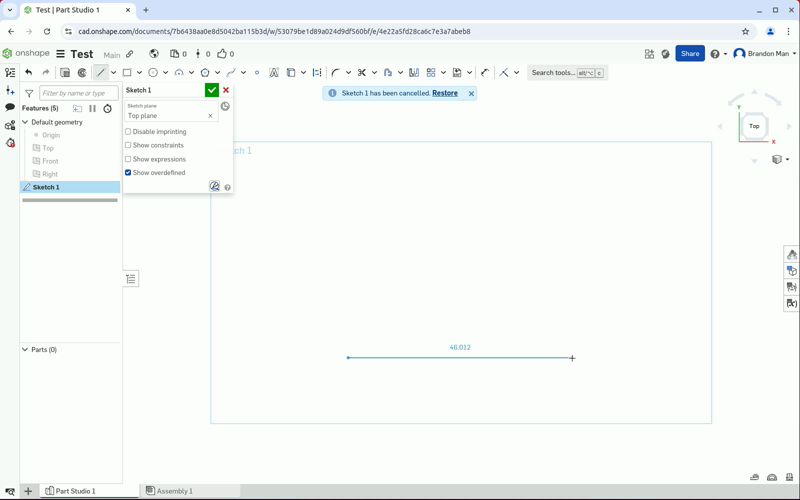
key_down(shift)
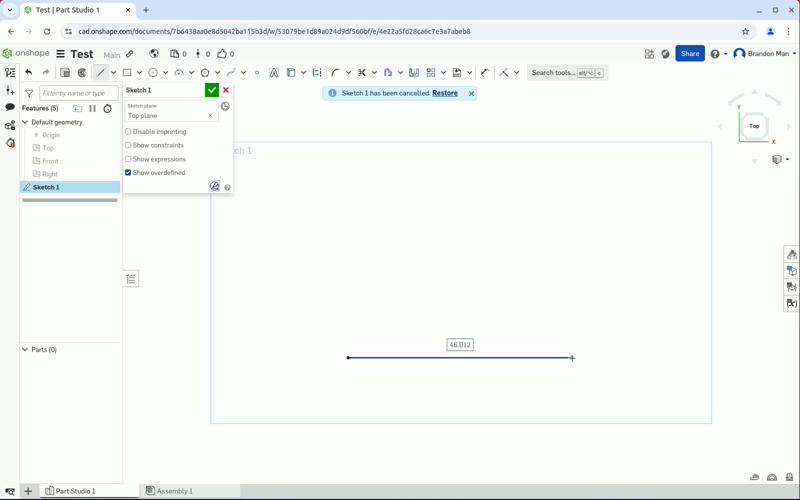
mouse_move(572, 209)
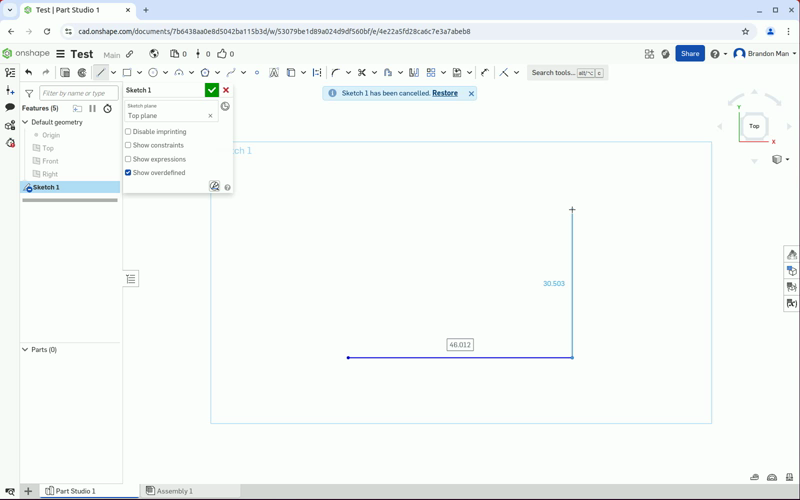
click(572, 209)
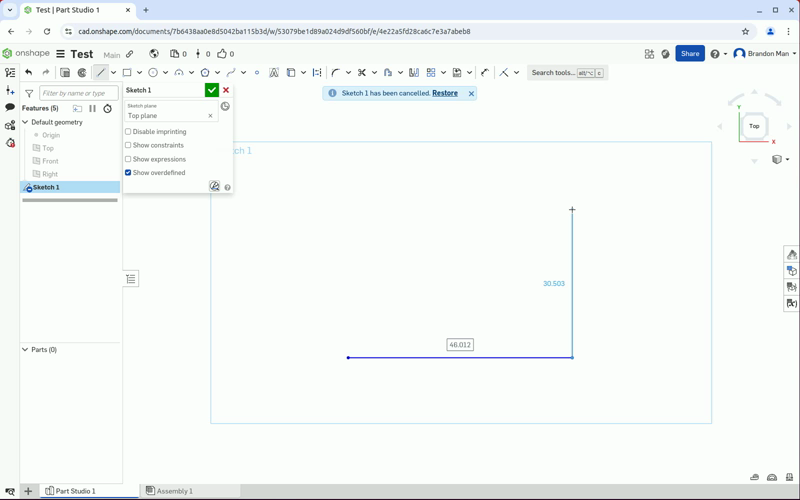
key_up(shift)
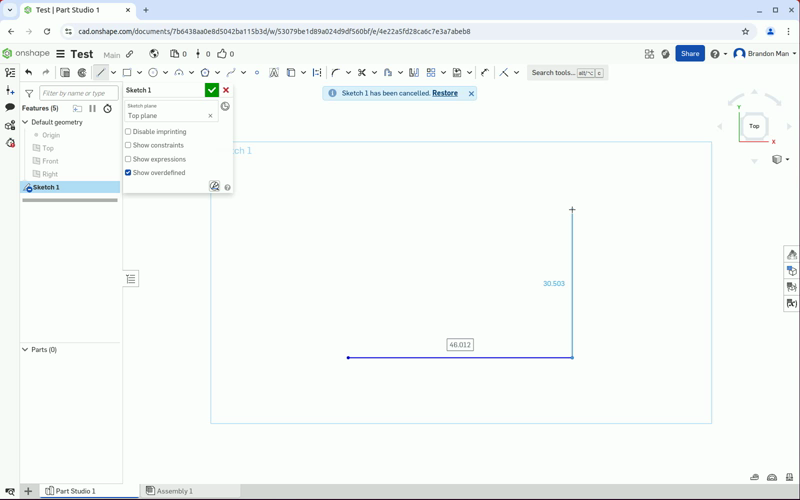
key_down(shift)
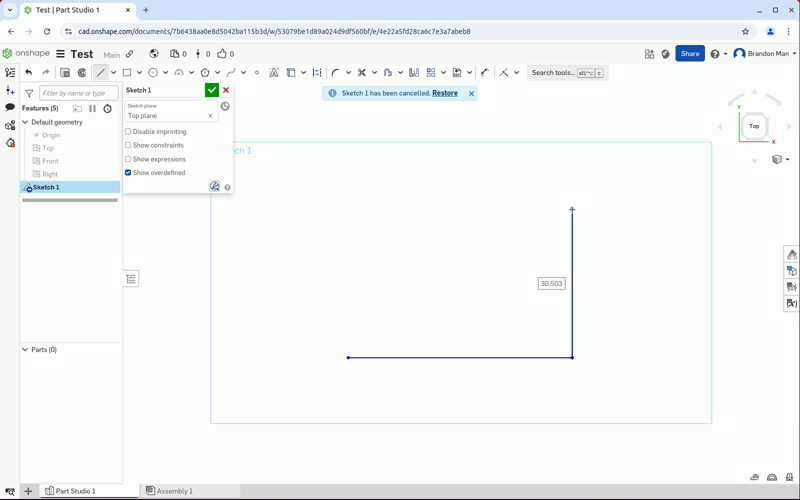
mouse_move(348, 209)
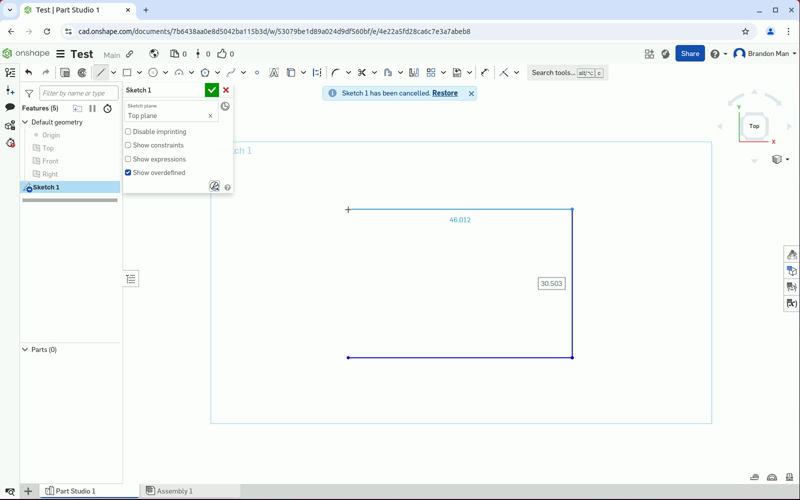
click(348, 209)
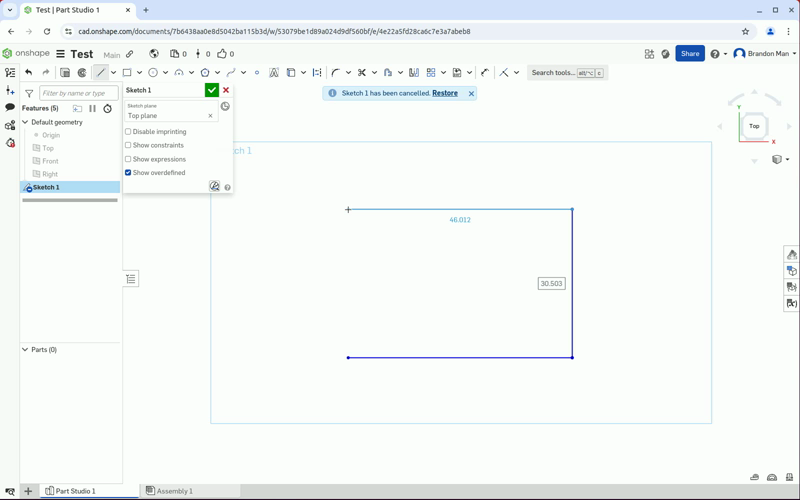
key_up(shift)
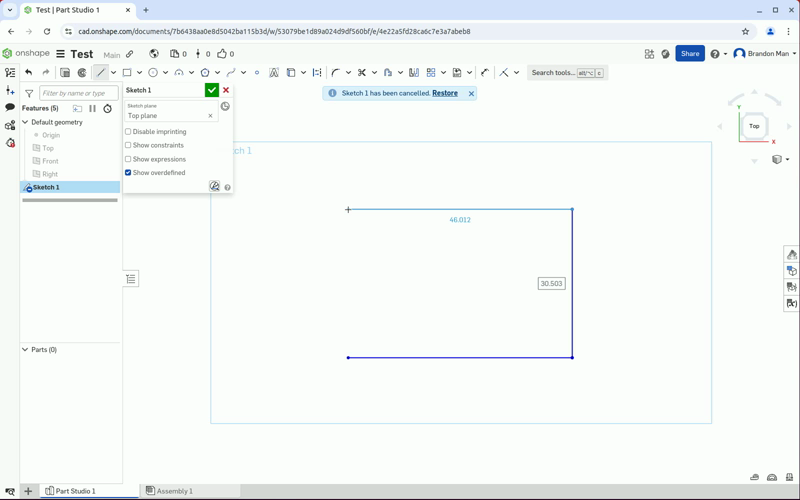
key_down(shift)
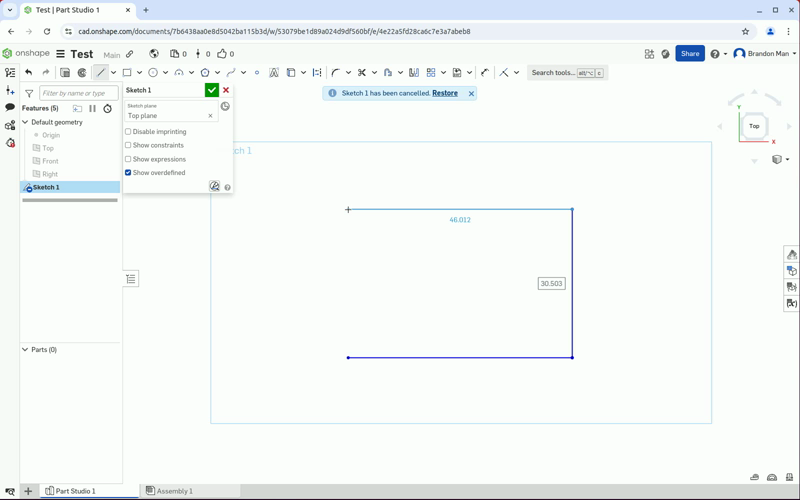
mouse_move(348, 357)
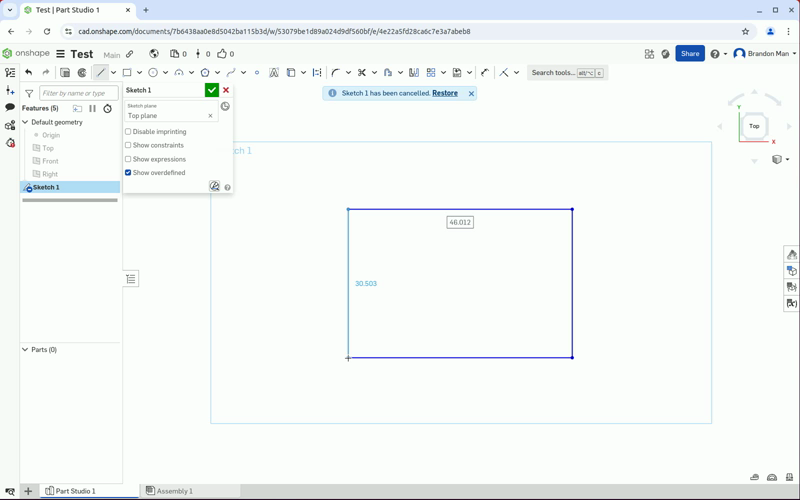
key_up(shift)
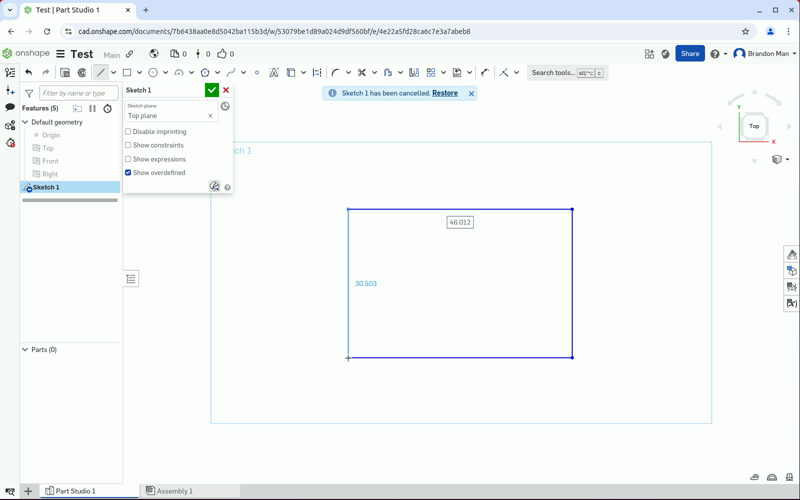
click(348, 357)
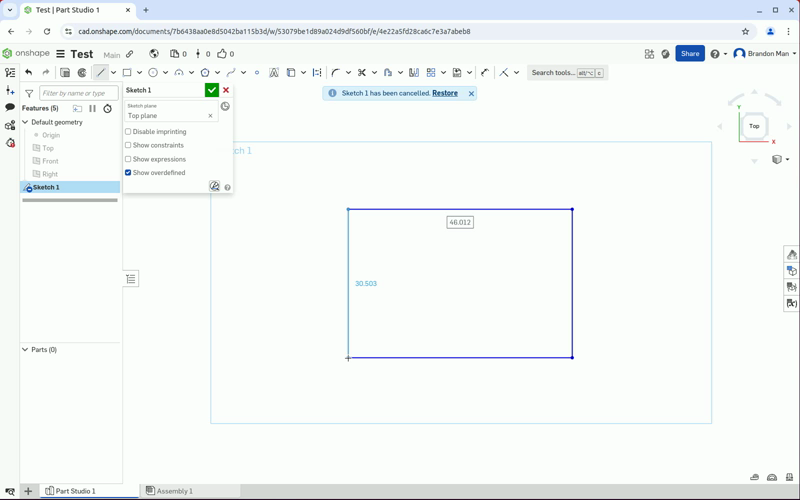
key(esc)
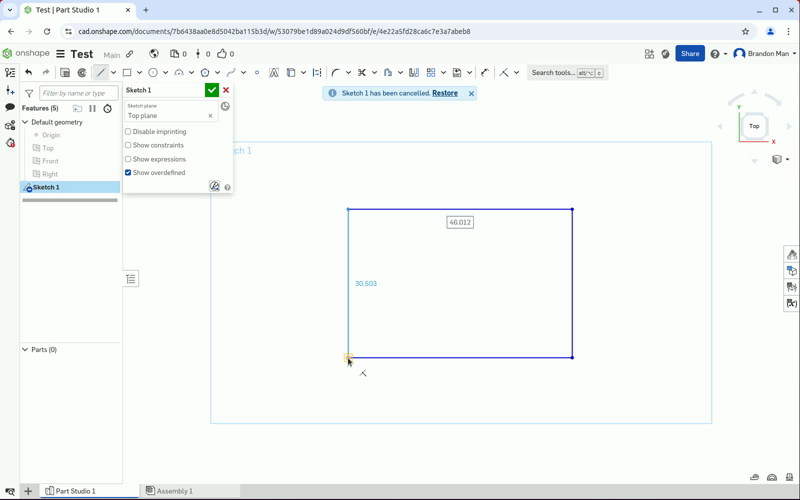
mouse_move(414, 297)
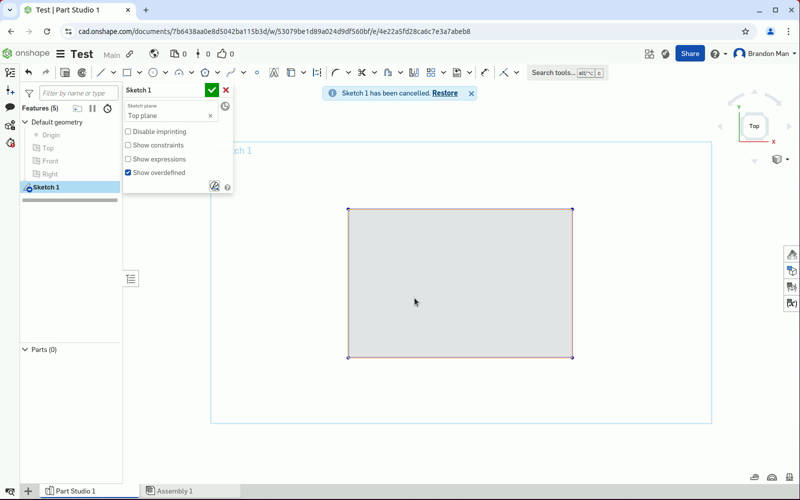
click(414, 297)
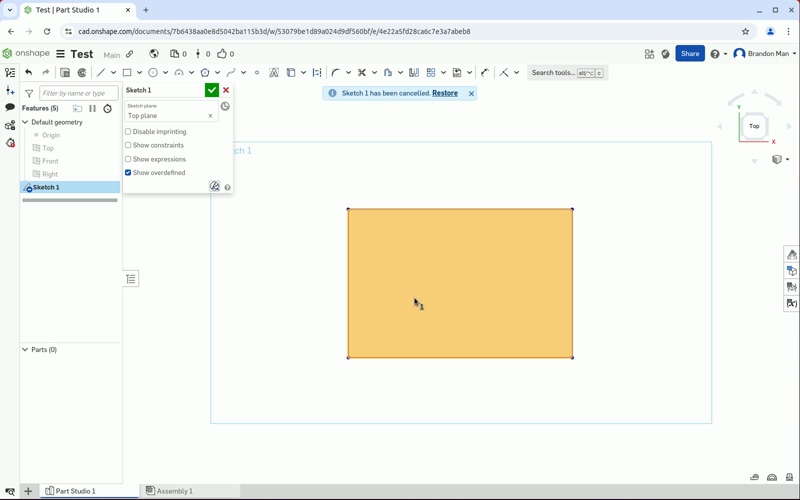
mouse_move(73, 352)
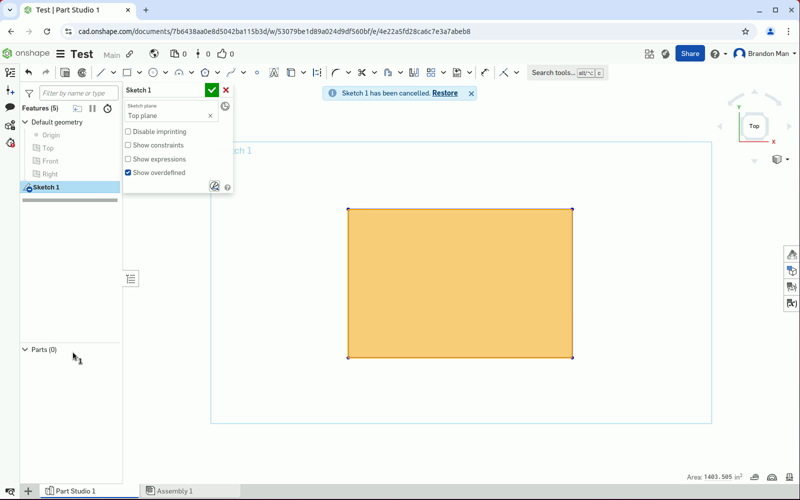
key(shift+y)
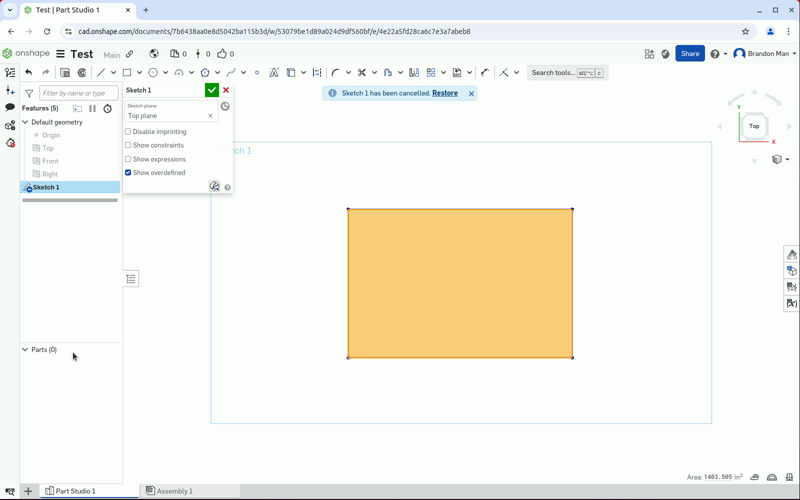
key(shift+e)
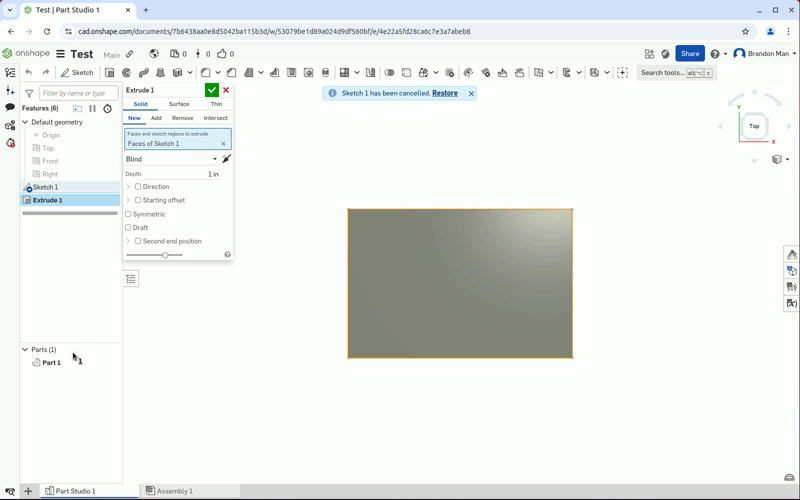
mouse_move(143, 106)
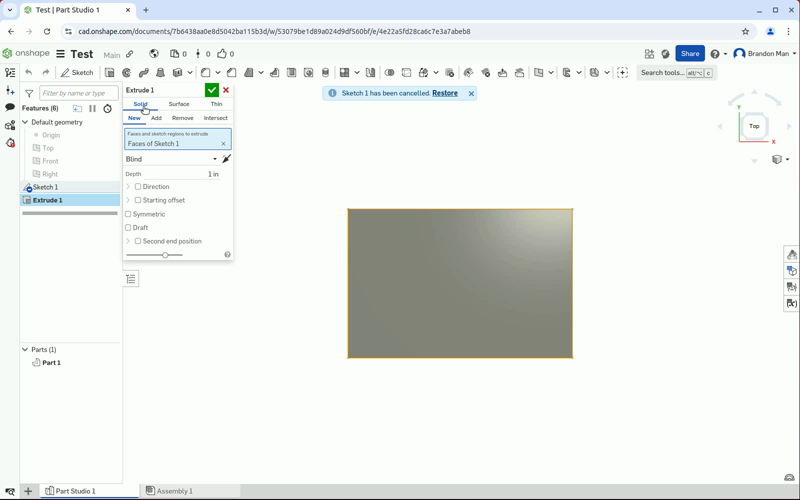
click(143, 106)
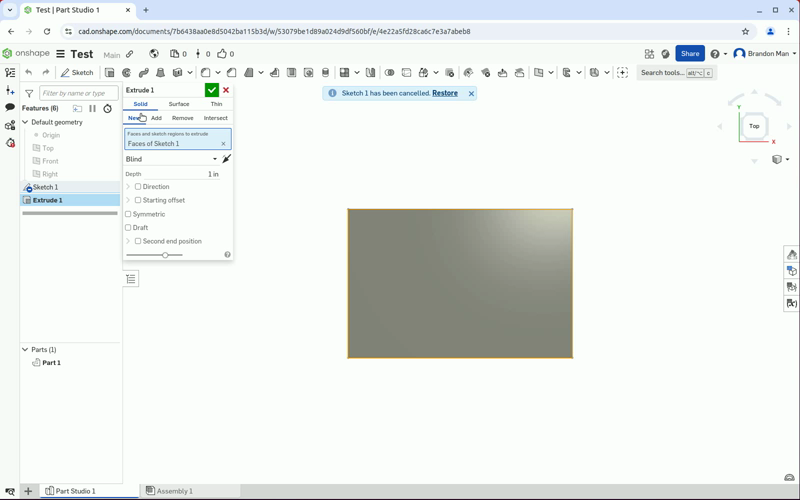
mouse_move(137, 120)
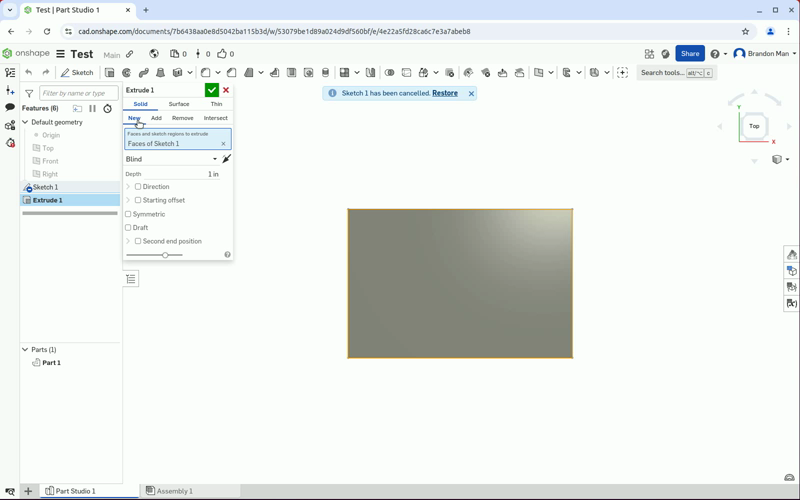
click(137, 120)
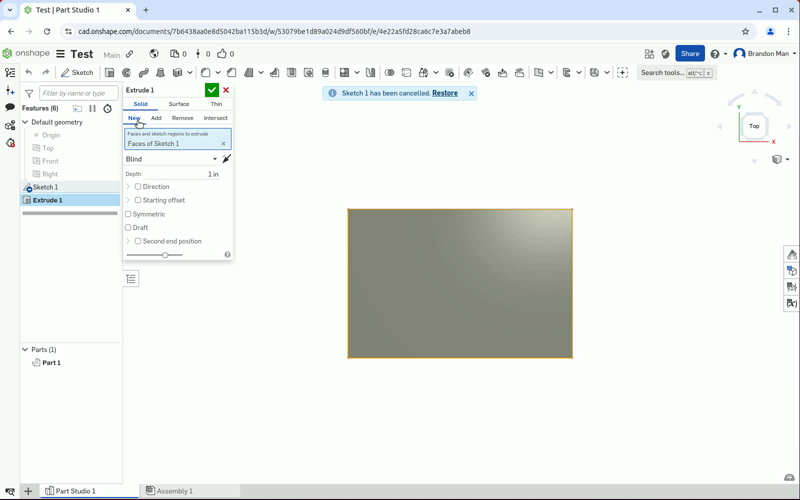
key(tab, 4)
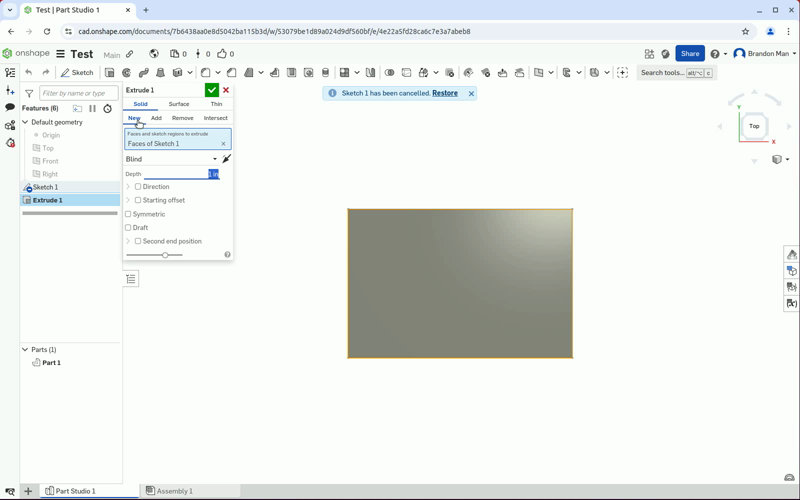
text(3.129)
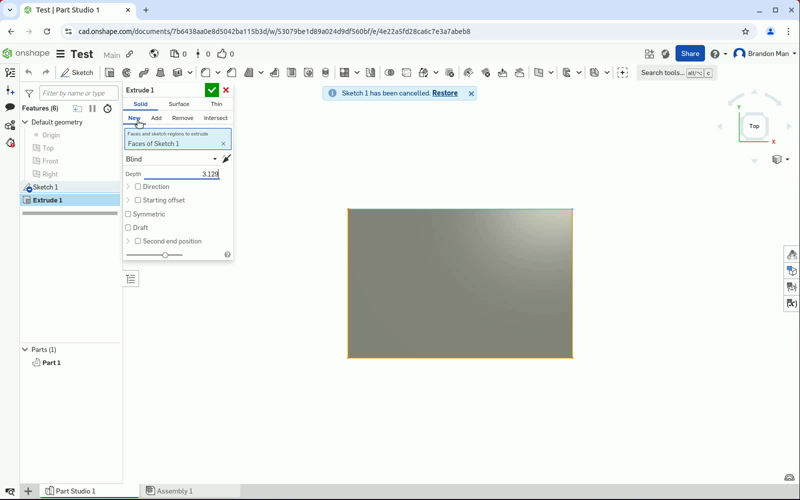
key(enter)
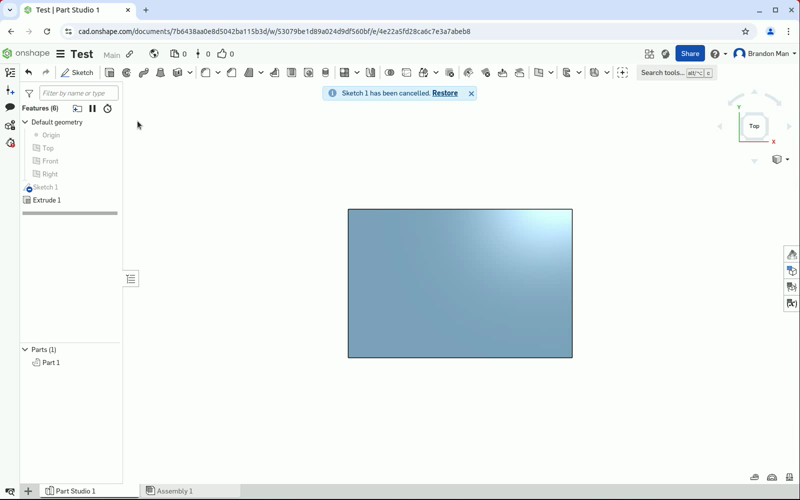
key(shift+h)
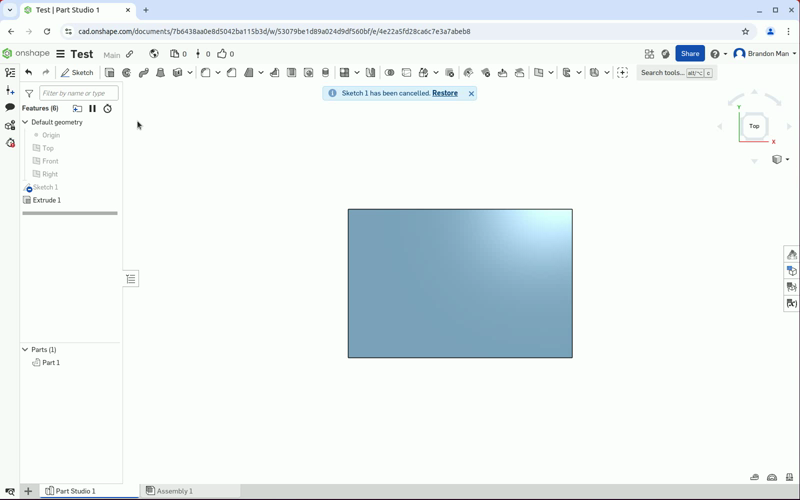
key(shift+h)
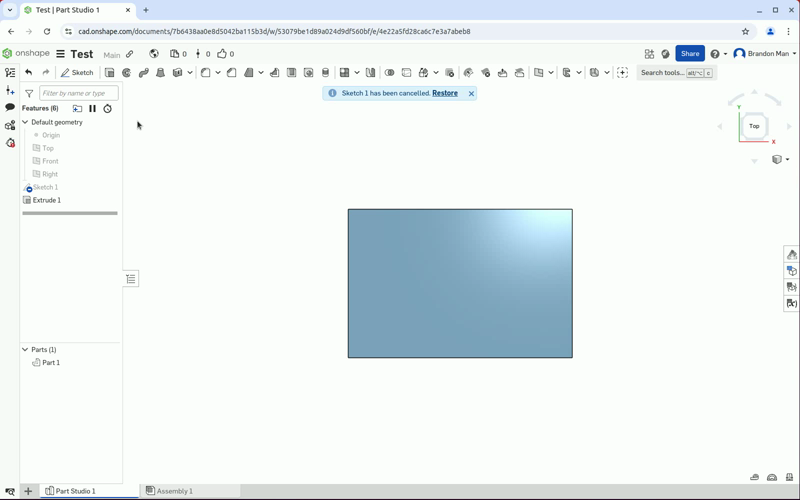
mouse_move(73, 189)
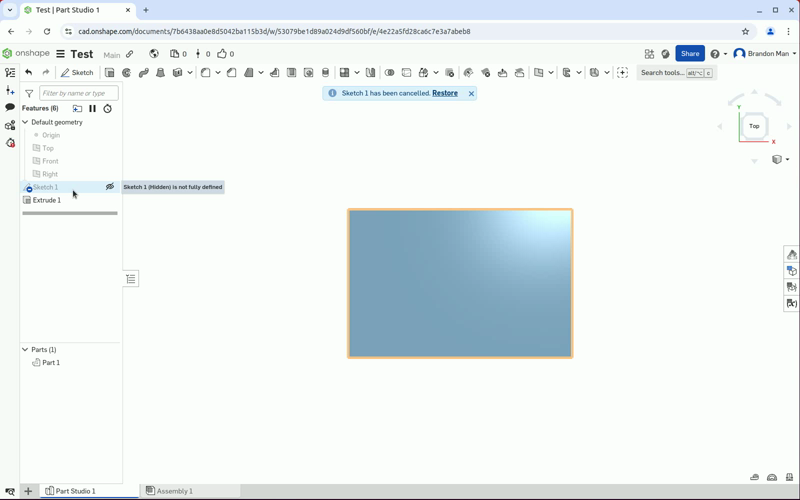
click(73, 189)
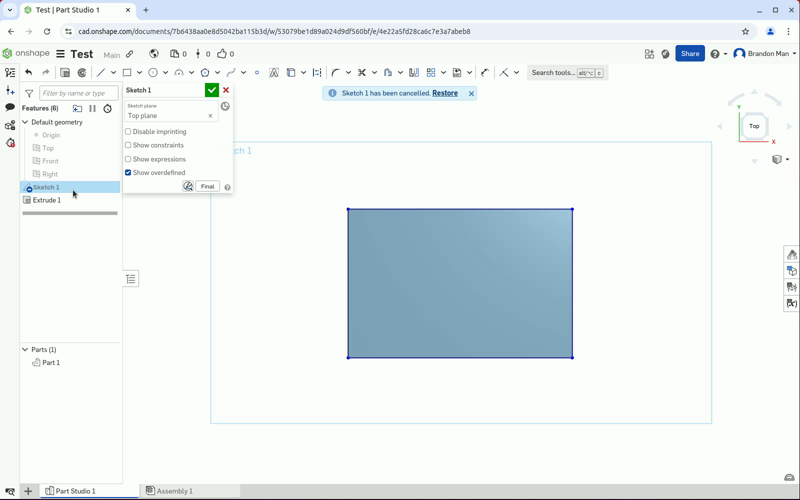
mouse_move(229, 92)
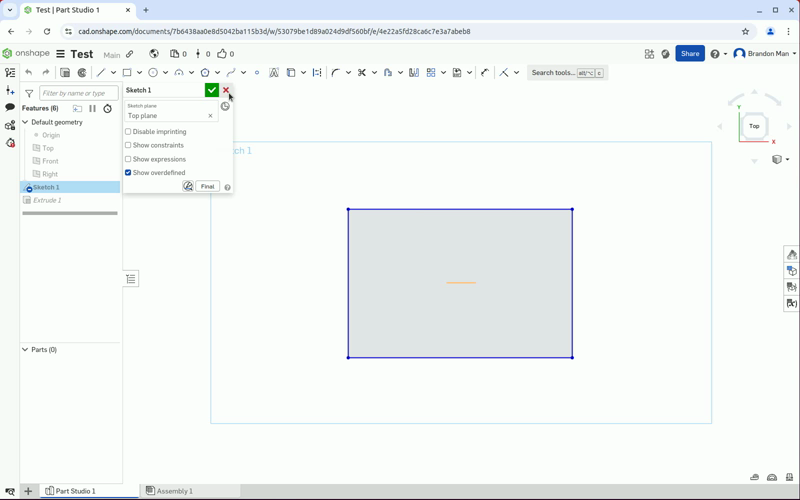
click(229, 92)
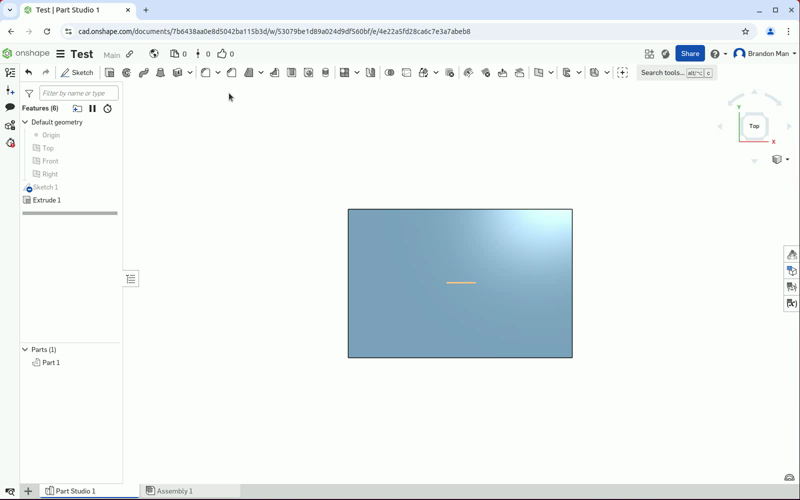
mouse_move(541, 75)
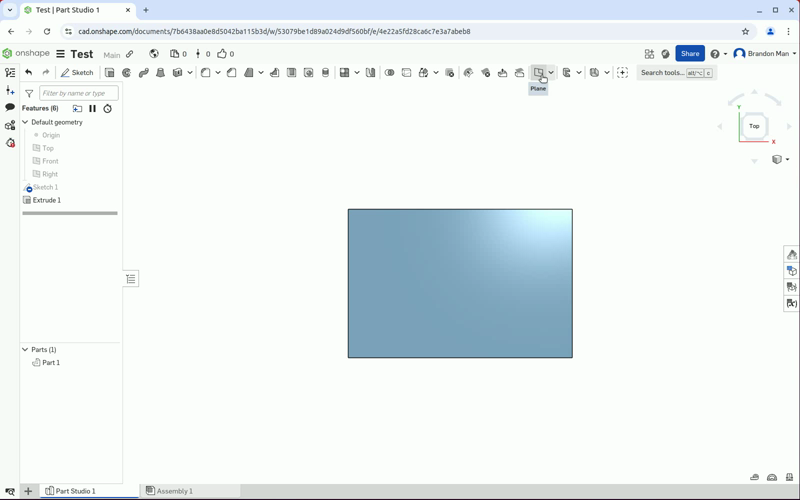
click(541, 75)
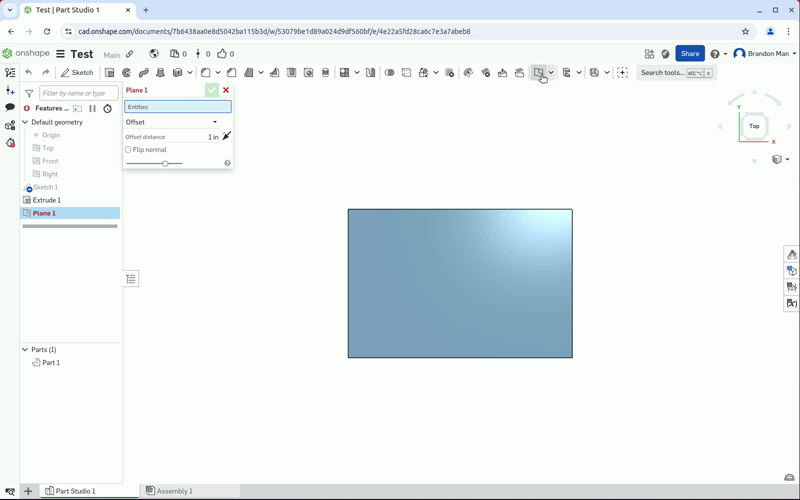
mouse_move(73, 150)
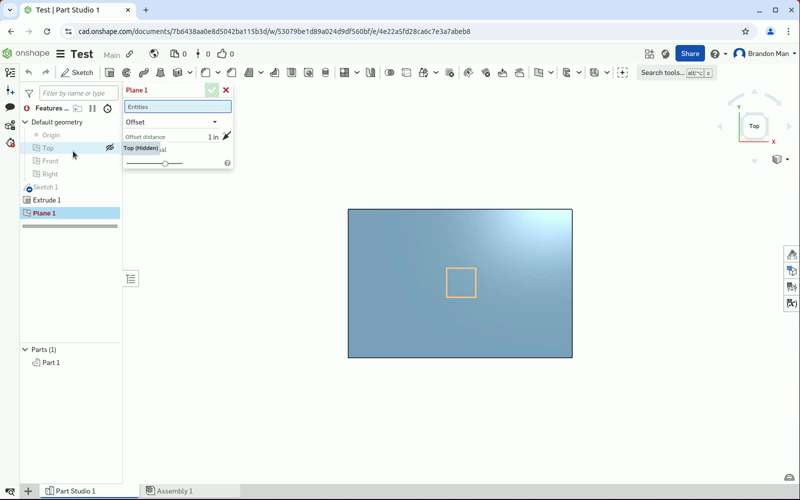
click(73, 150)
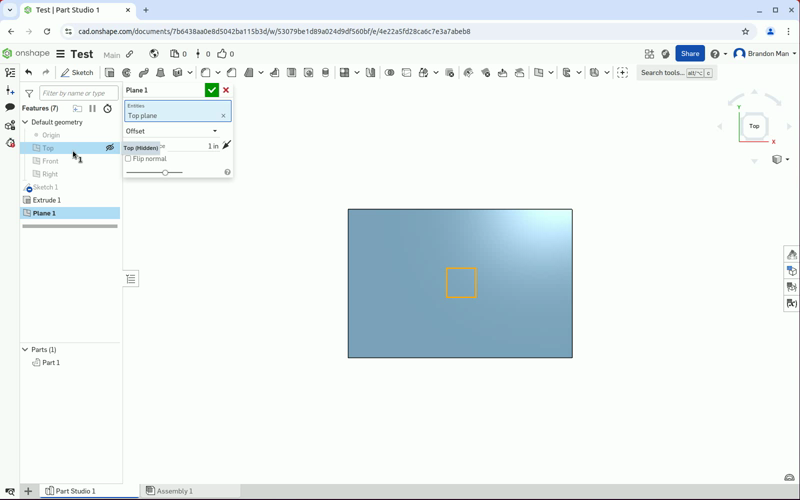
key(tab, 2)
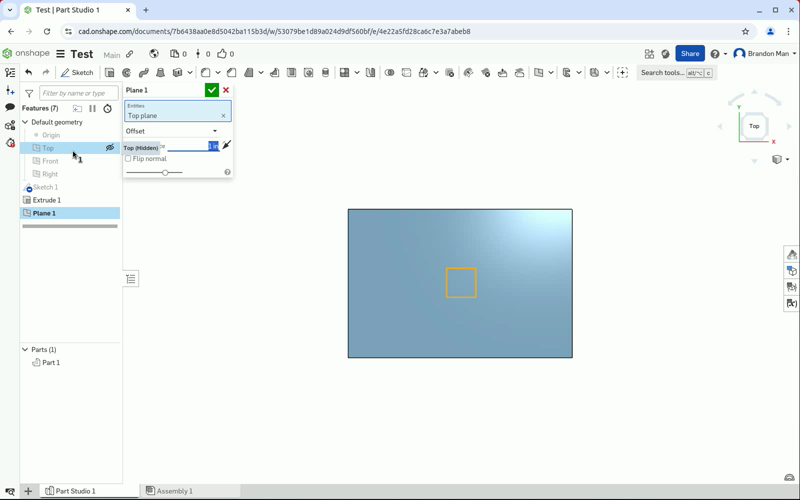
text(3.143)
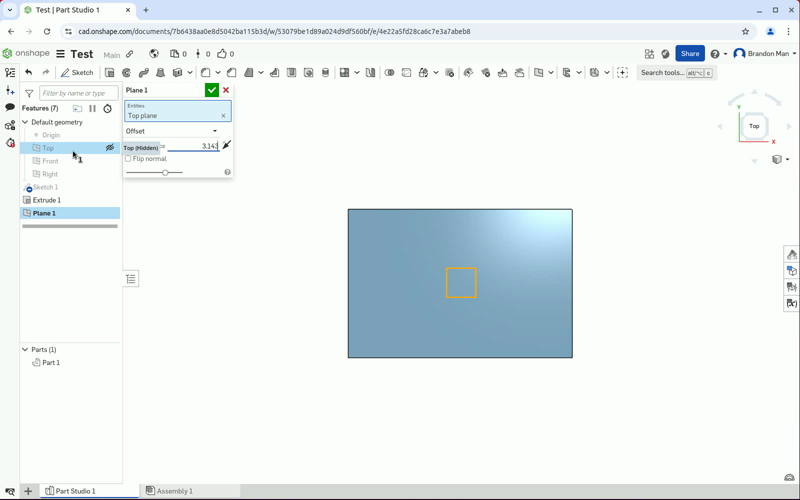
key(enter, 2)
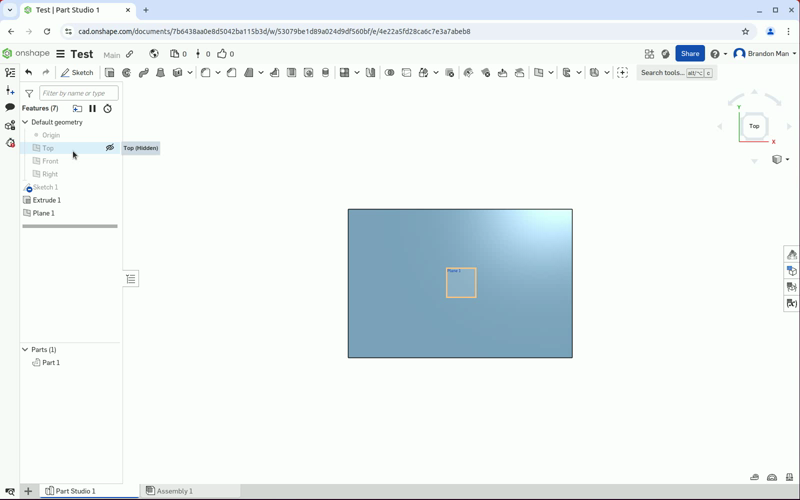
key(shift+s)
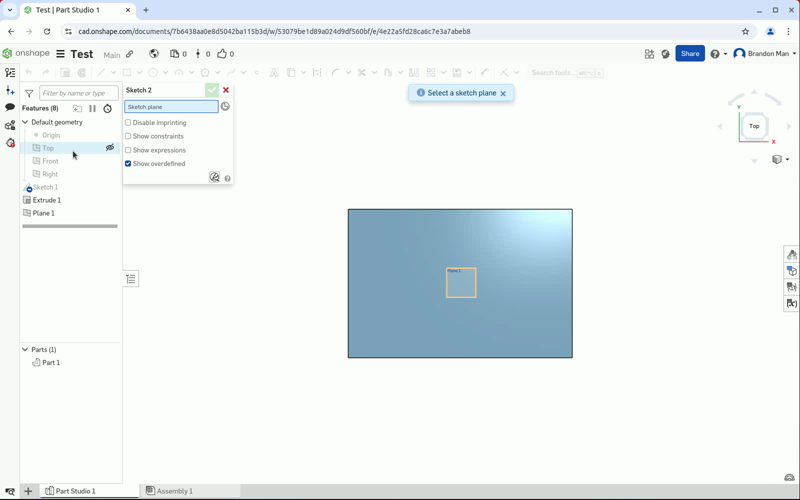
mouse_move(73, 215)
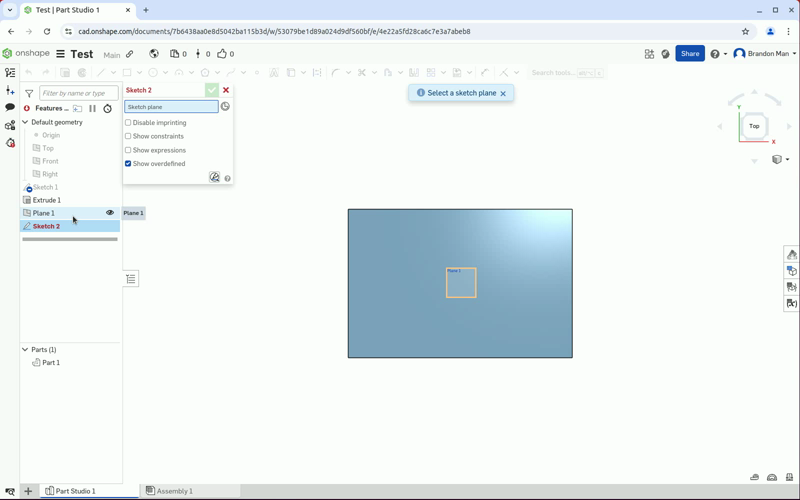
click(73, 215)
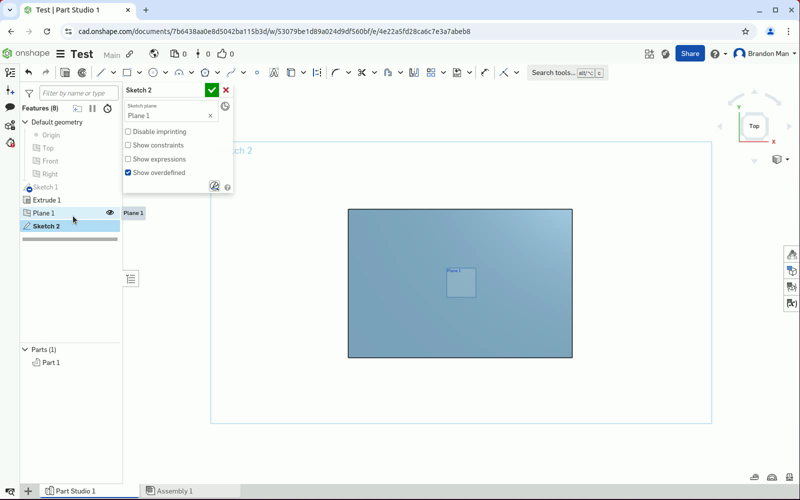
mouse_move(73, 352)
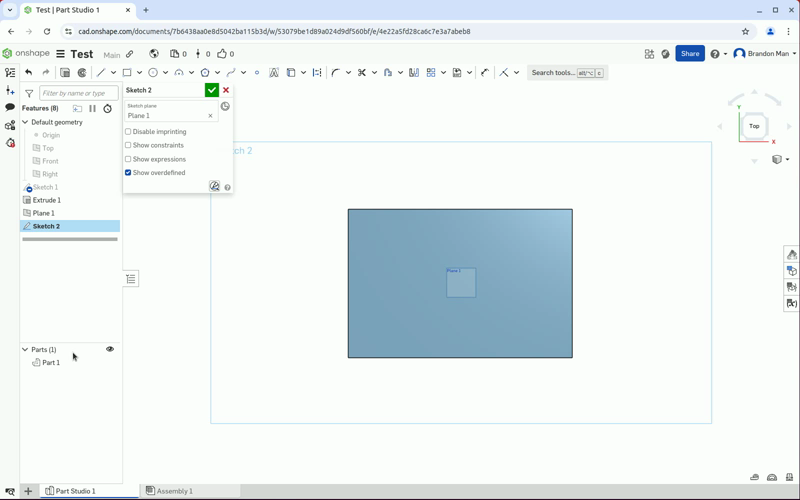
key(y)
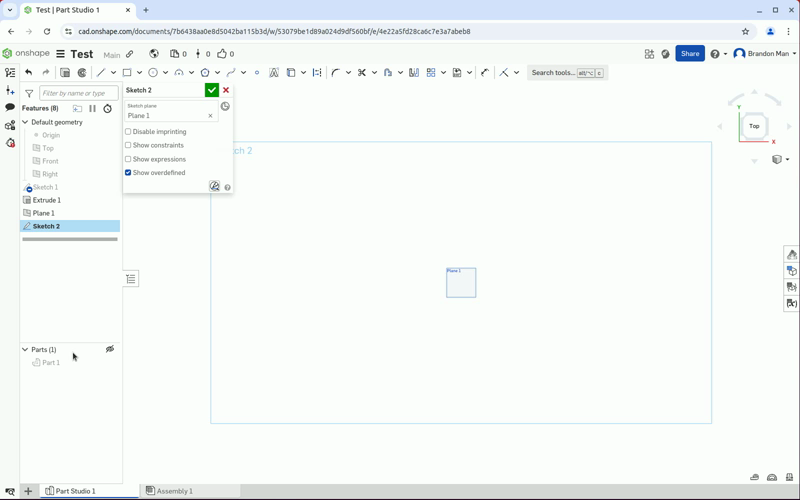
key(c)
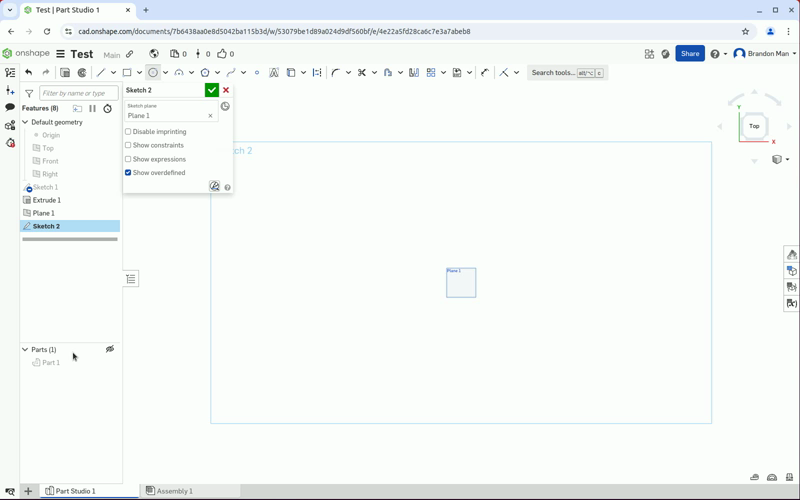
key_down(shift)
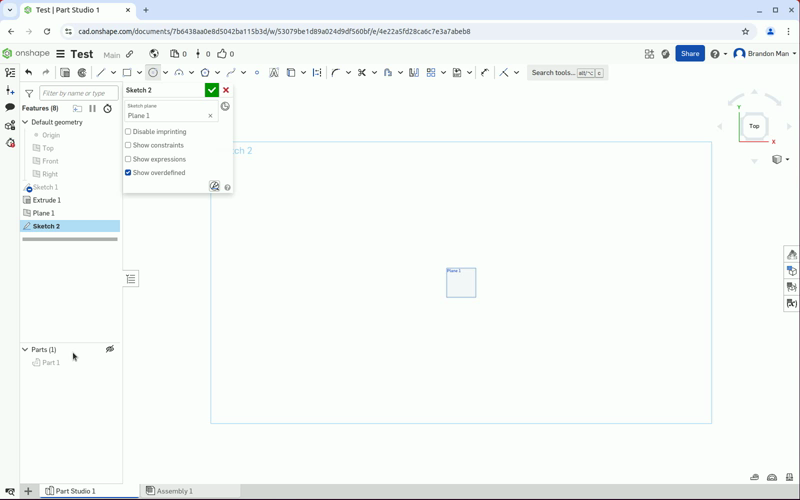
mouse_move(401, 238)
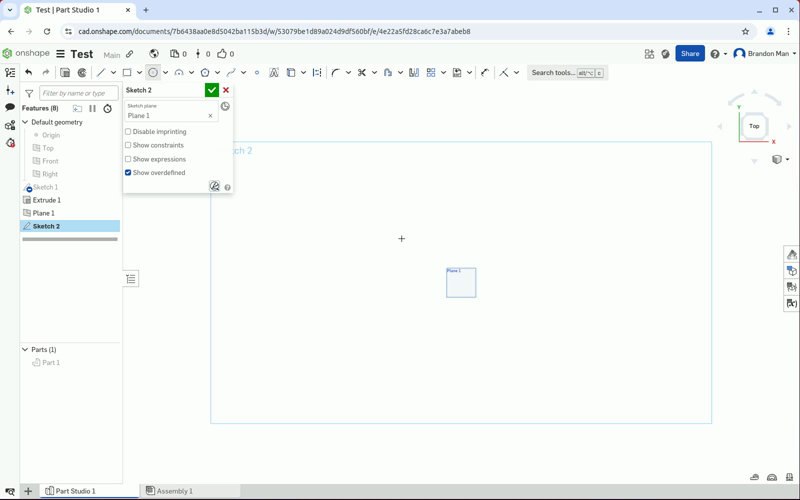
click(401, 238)
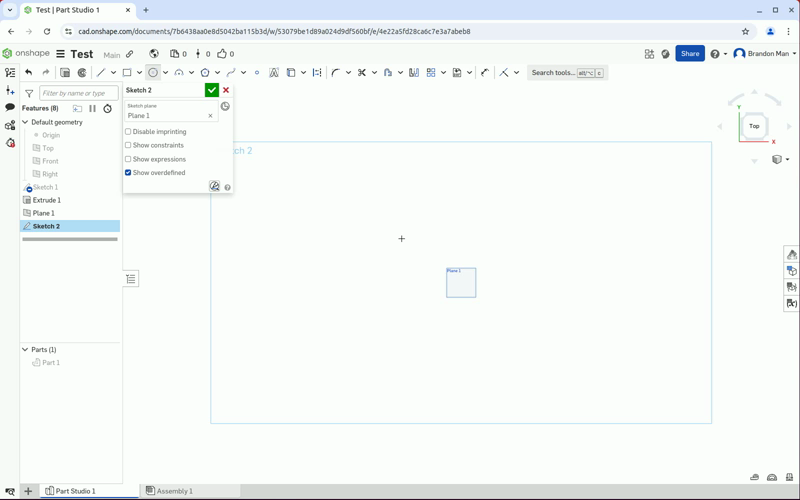
key_up(shift)
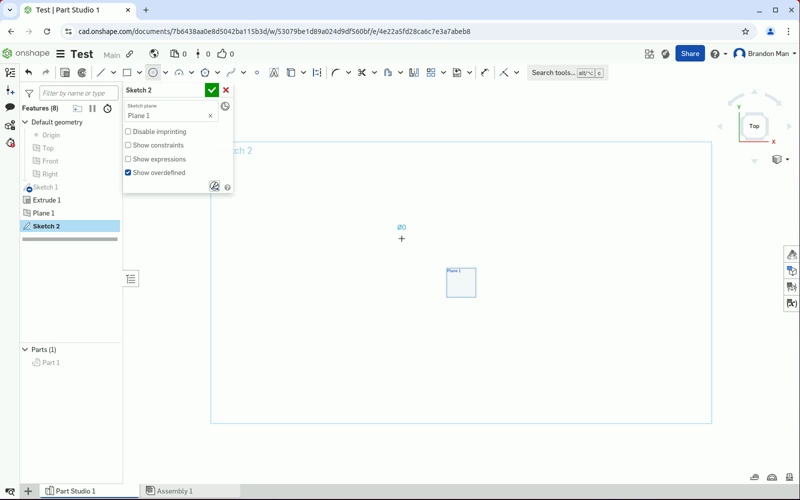
mouse_move(413, 238)
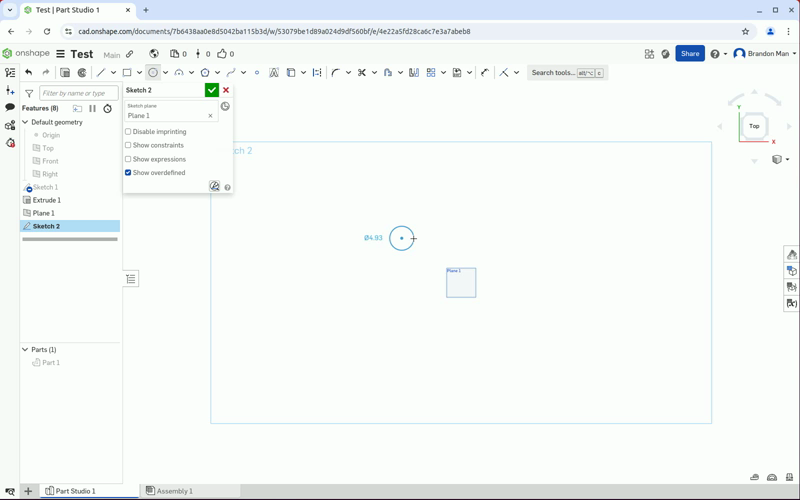
click(413, 238)
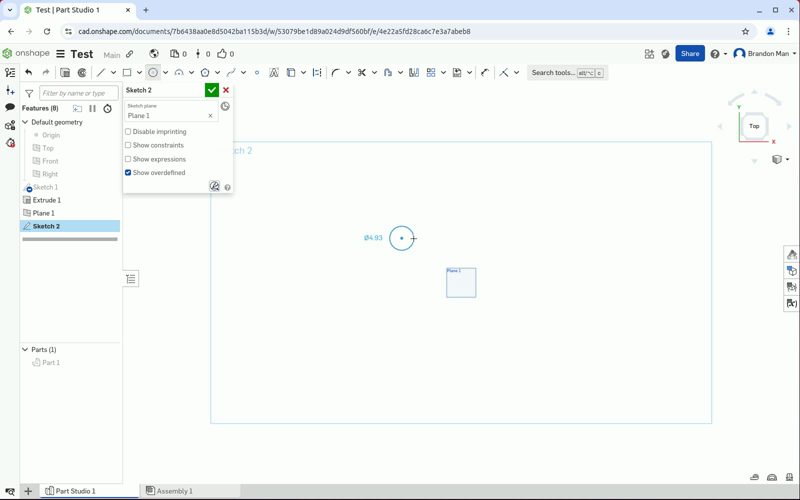
key(esc)
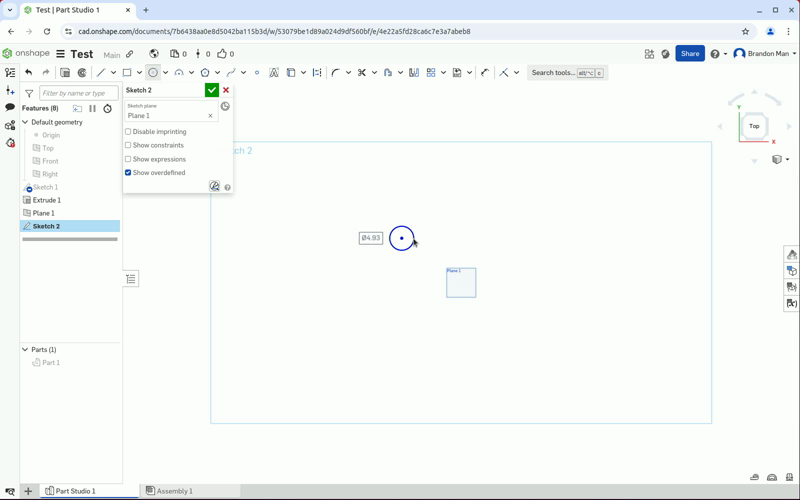
mouse_move(401, 237)
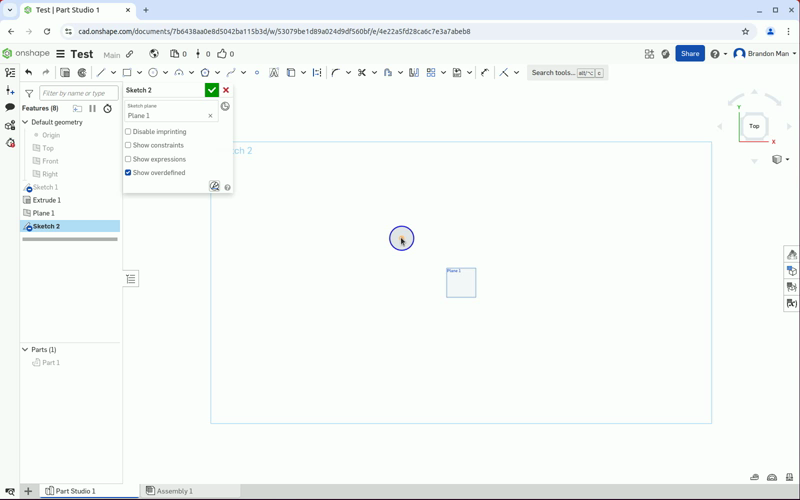
scroll(6)
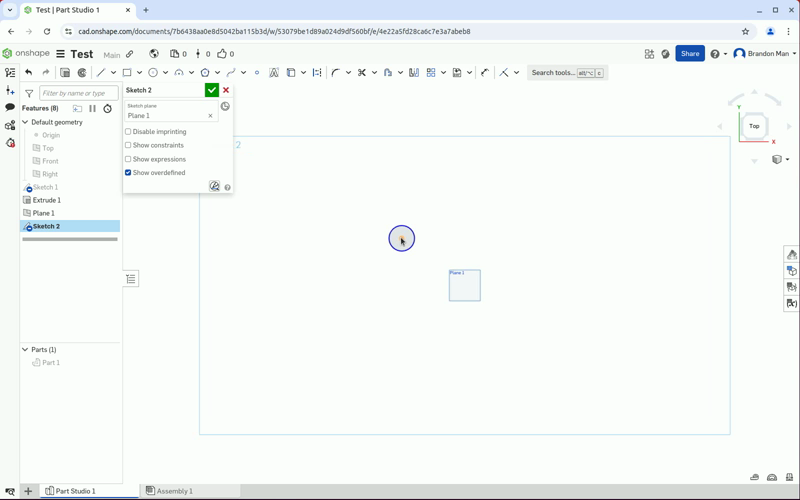
scroll(6)
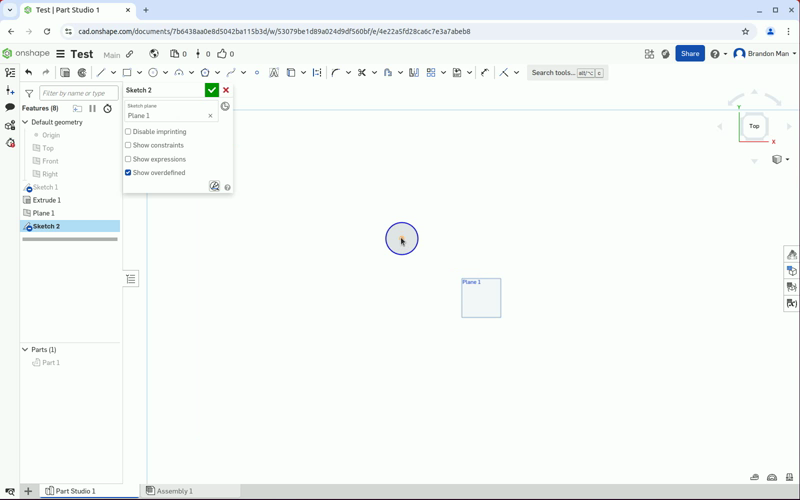
scroll(6)
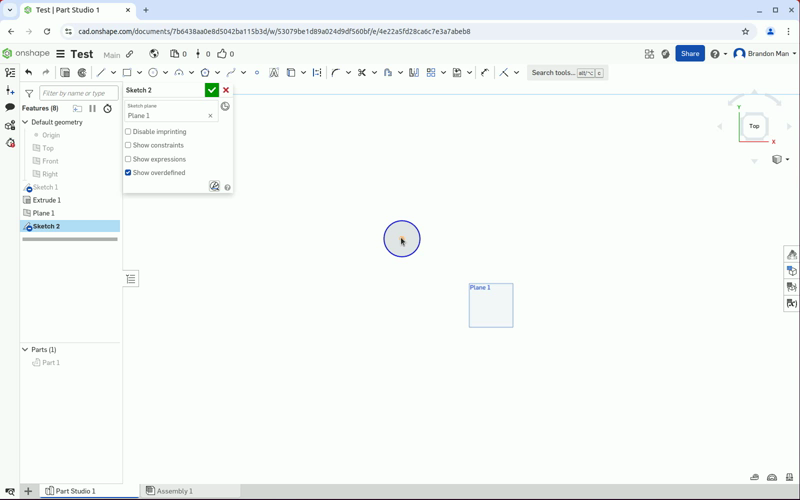
scroll(6)
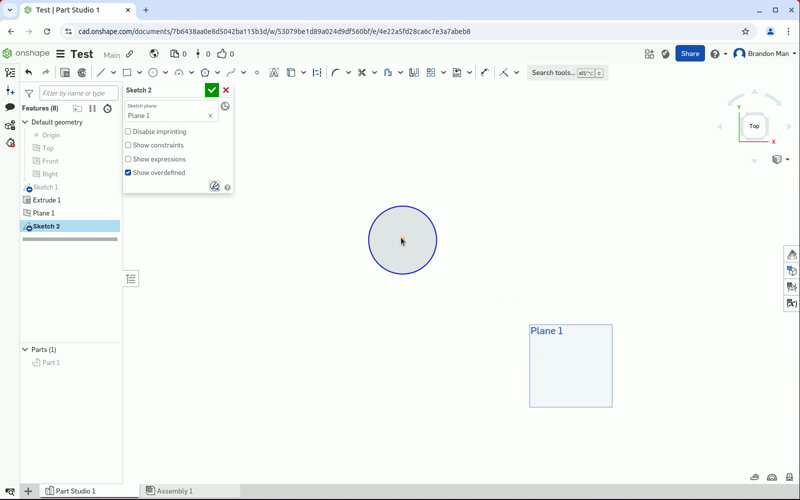
scroll(6)
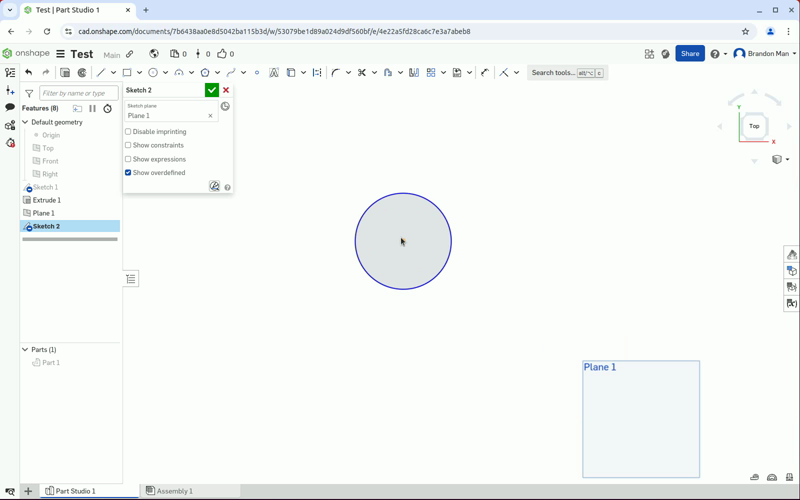
scroll(6)
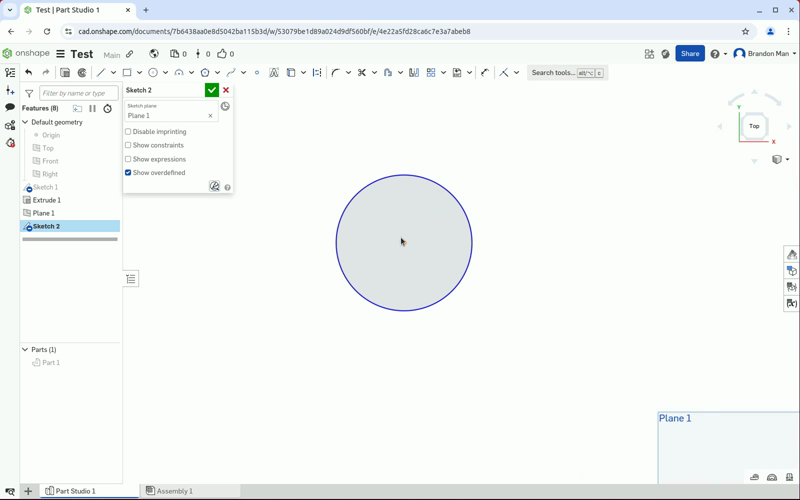
scroll(6)
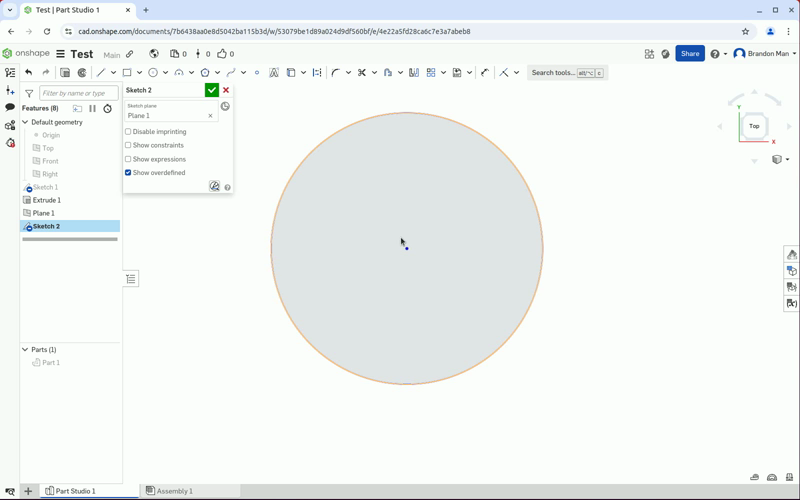
click(401, 237)
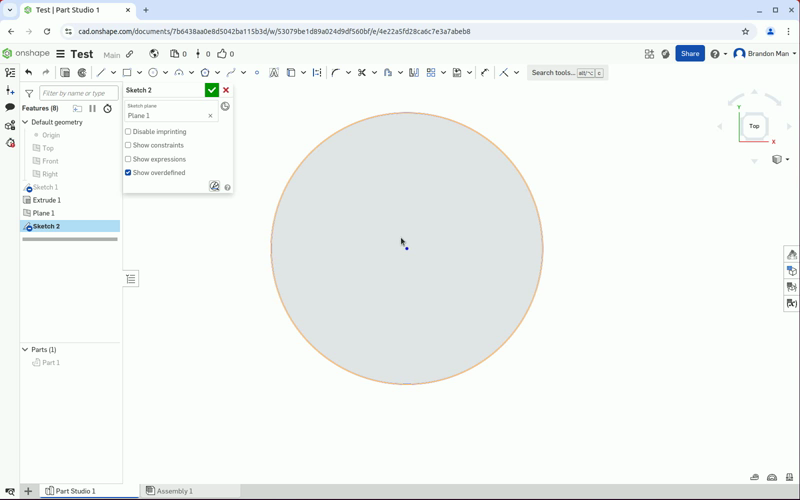
scroll(-6)
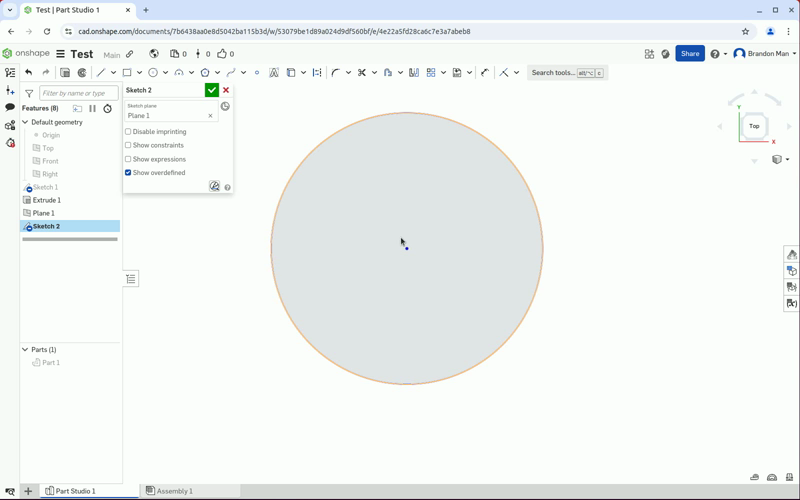
scroll(-6)
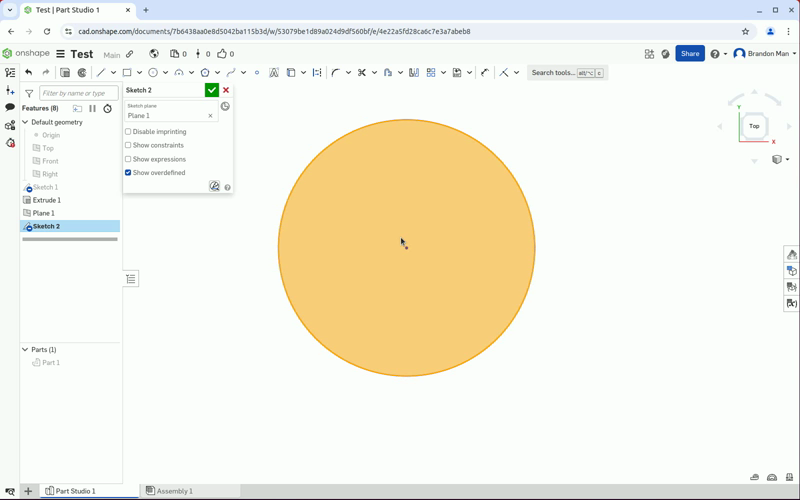
scroll(-6)
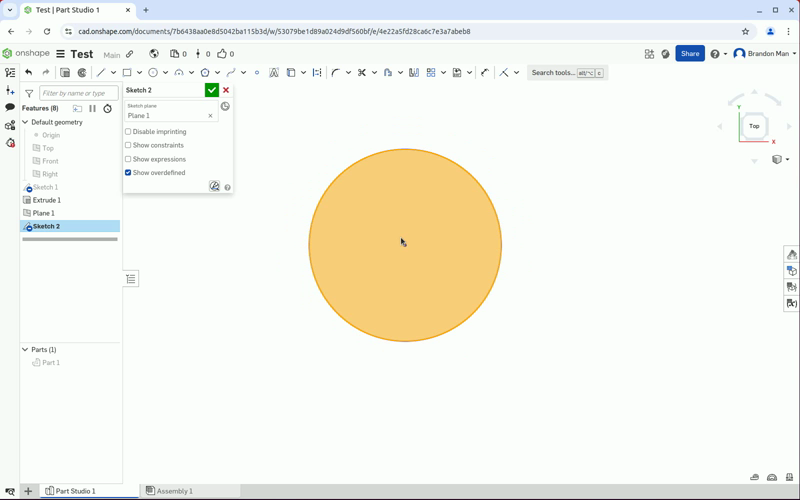
scroll(-6)
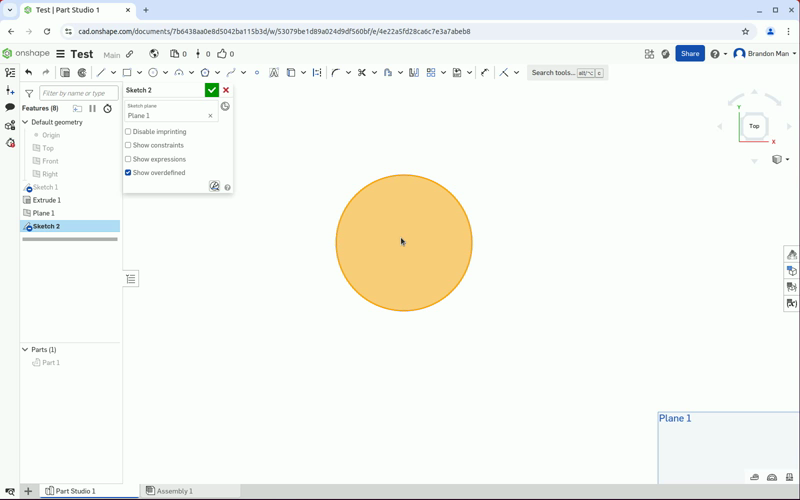
scroll(-6)
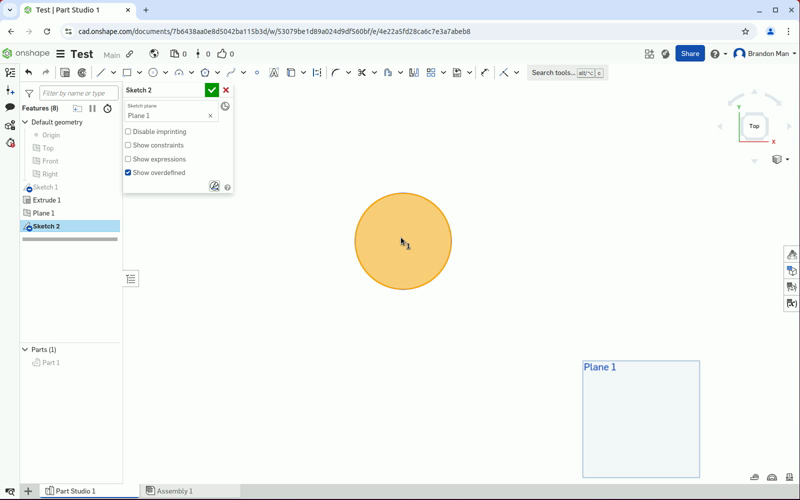
scroll(-6)
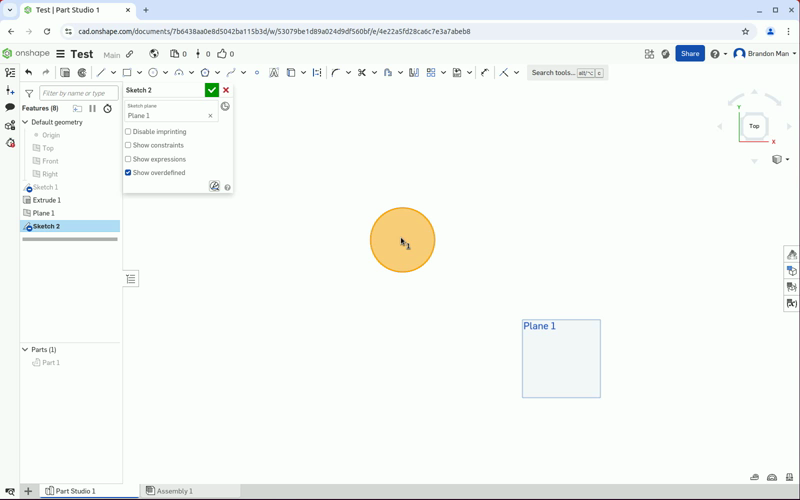
scroll(-6)
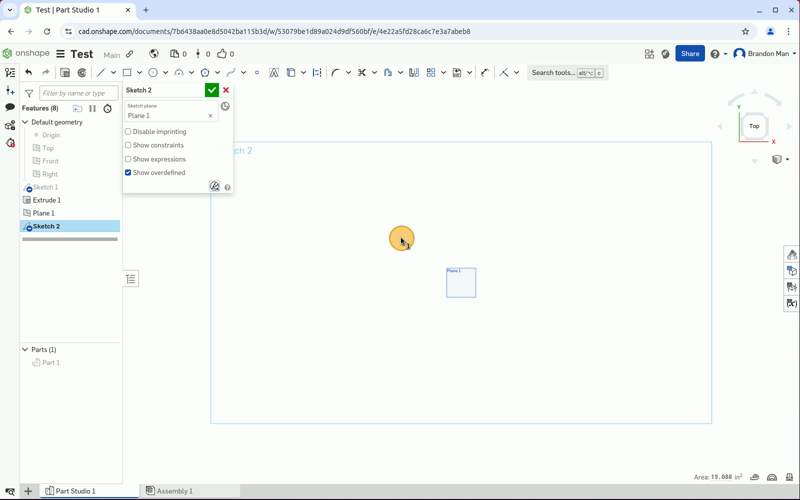
mouse_move(73, 352)
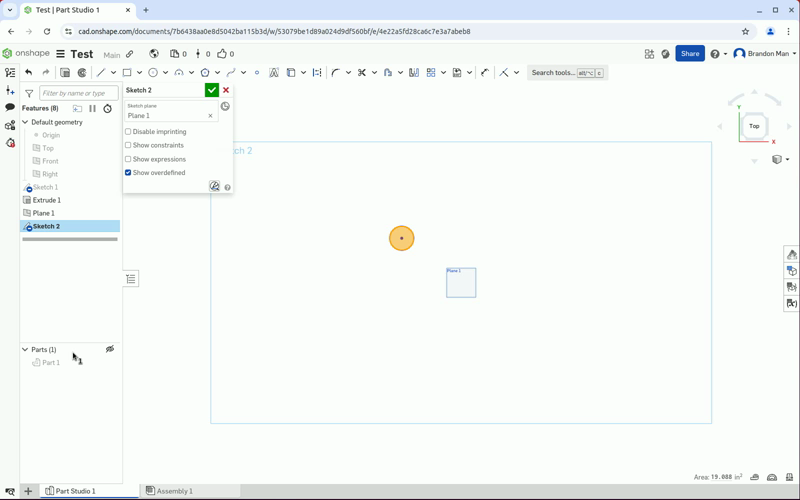
key(shift+y)
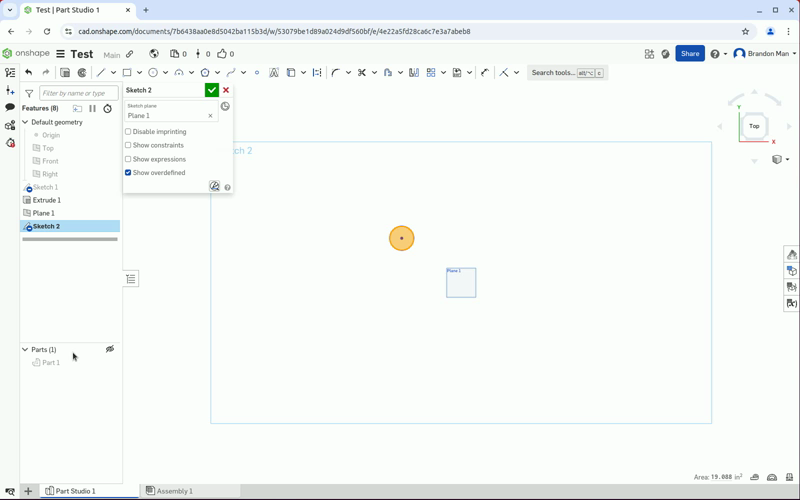
key(shift+e)
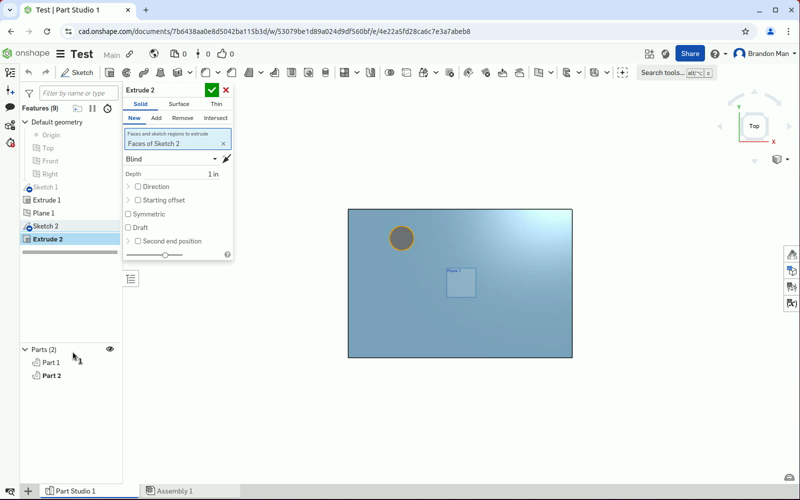
mouse_move(143, 106)
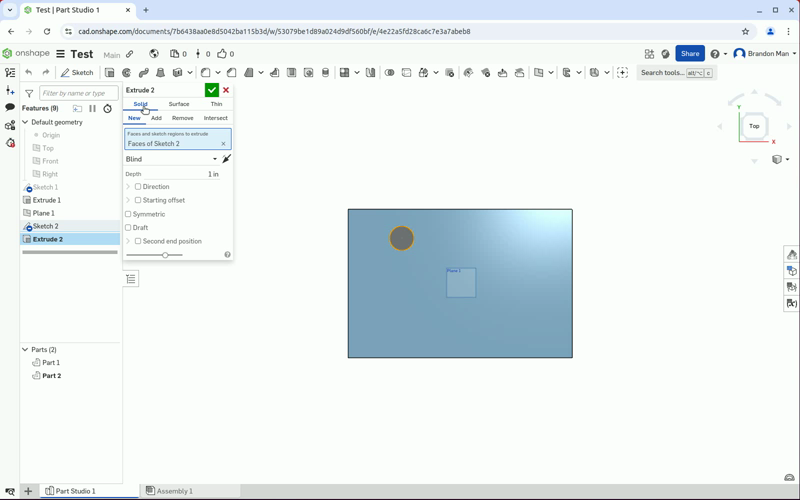
click(143, 106)
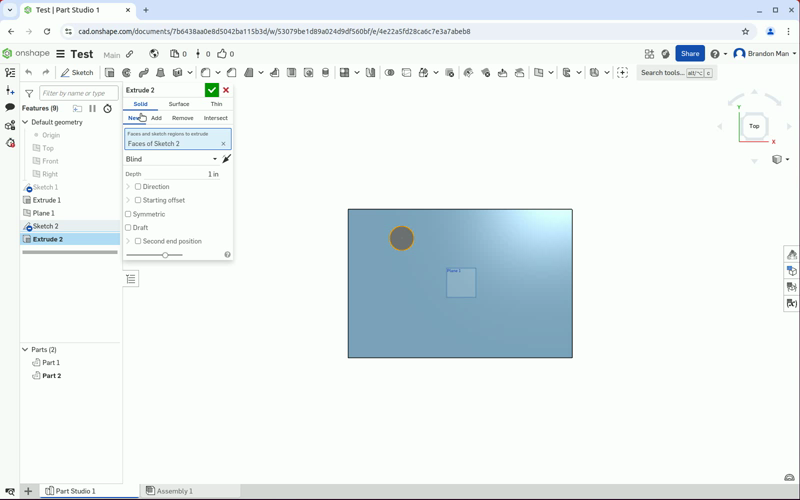
mouse_move(137, 120)
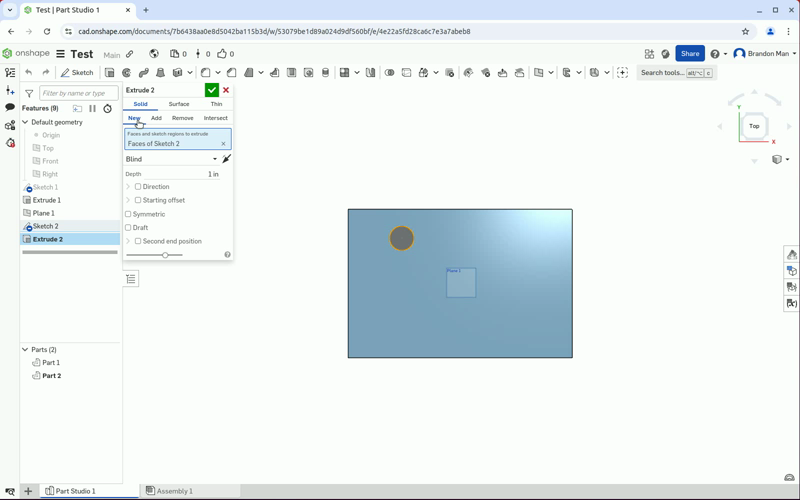
click(137, 120)
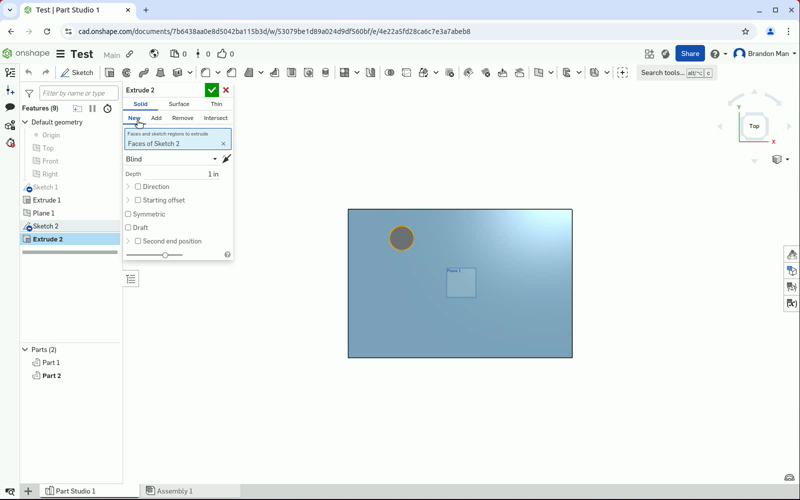
key(tab, 4)
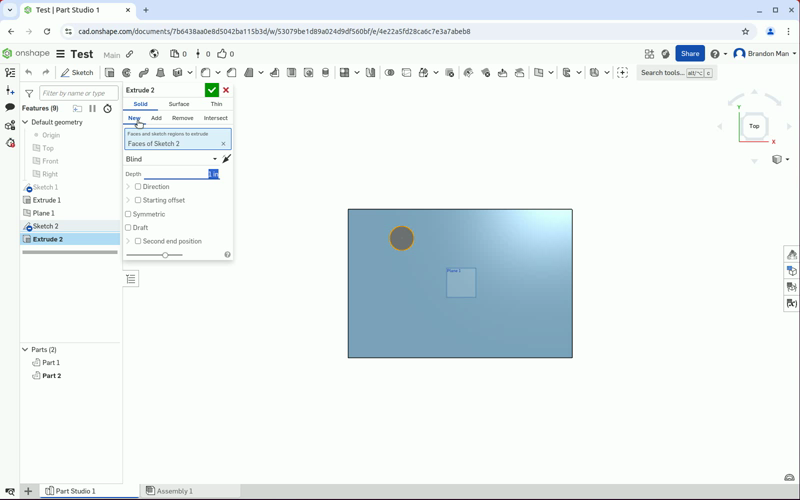
text(15.405)
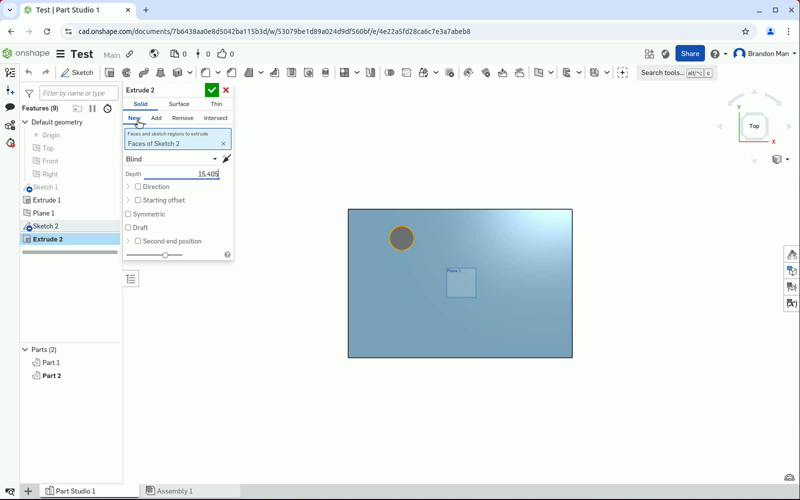
key(enter)
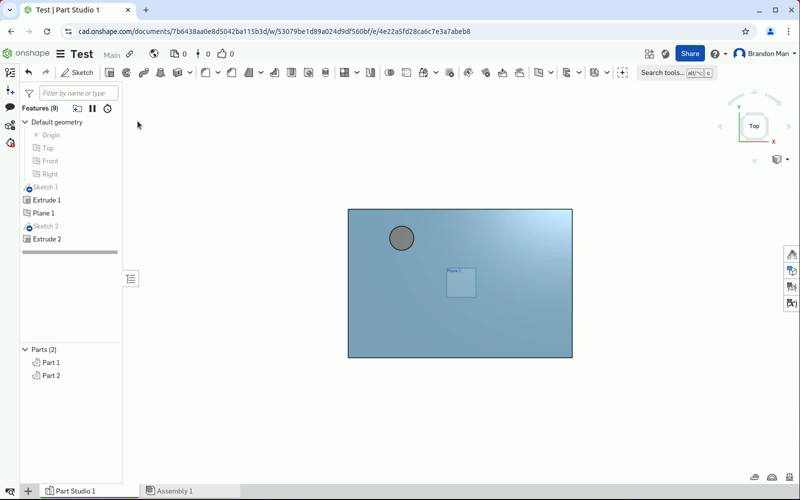
key(shift+h)
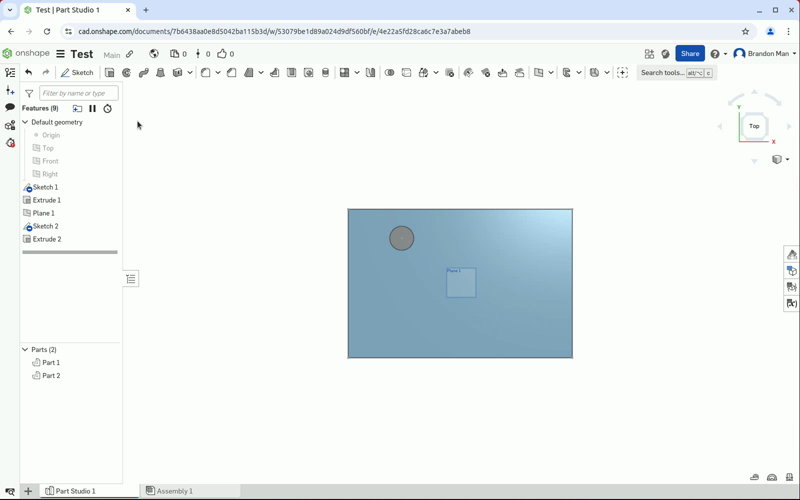
key(shift+h)
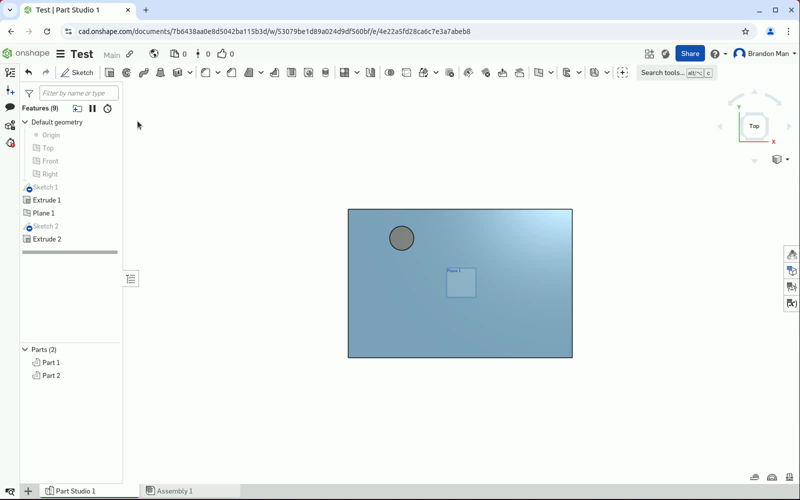
mouse_move(73, 189)
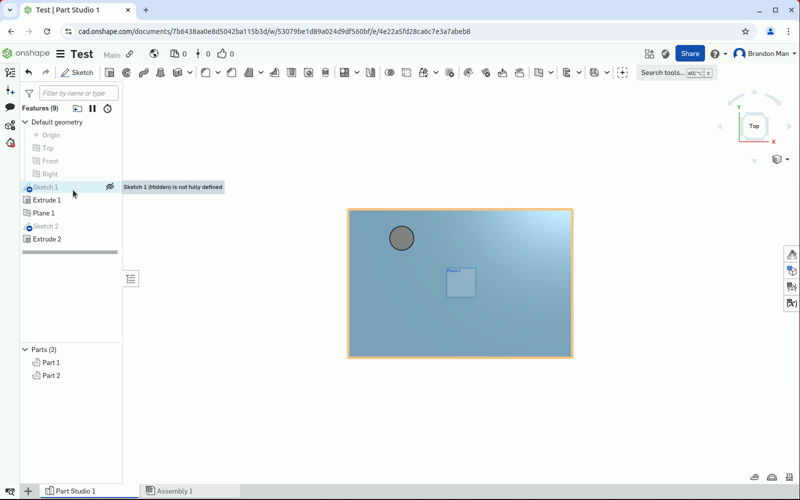
click(73, 189)
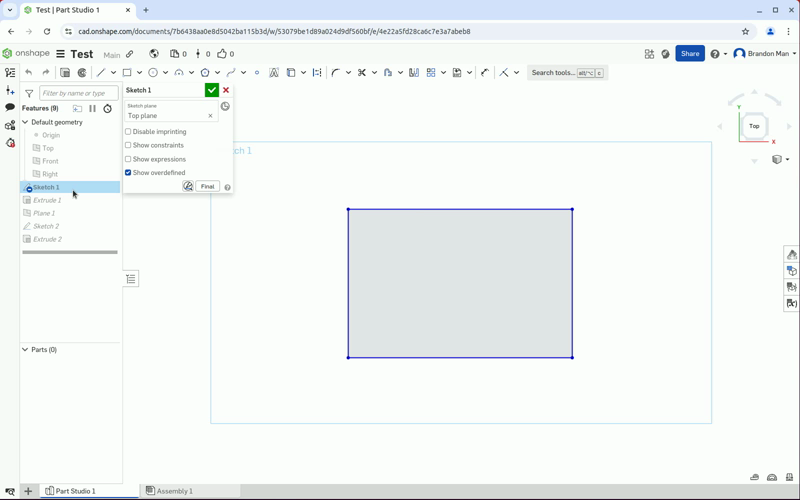
mouse_move(229, 92)
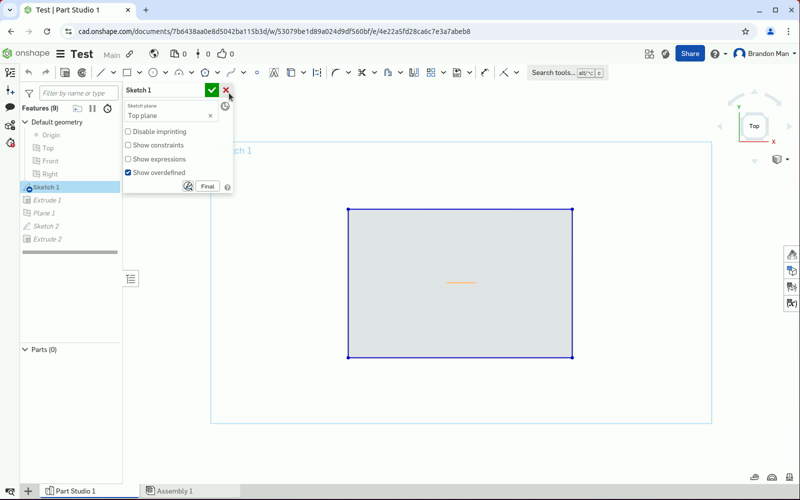
click(229, 92)
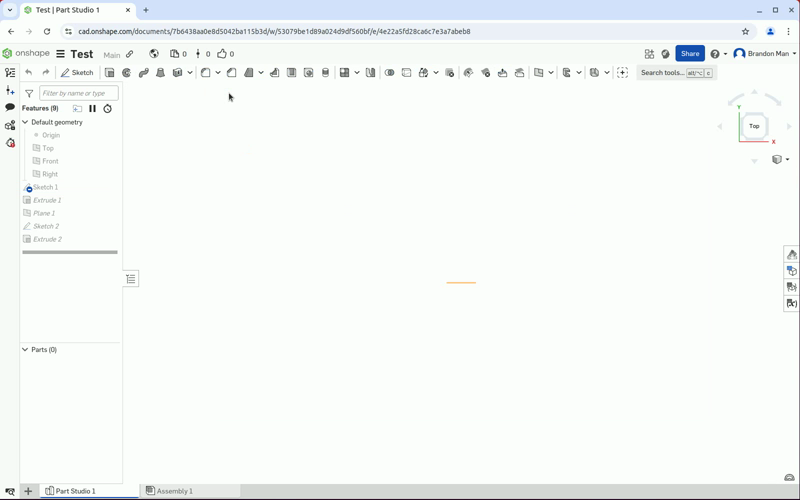
key(shift+s)
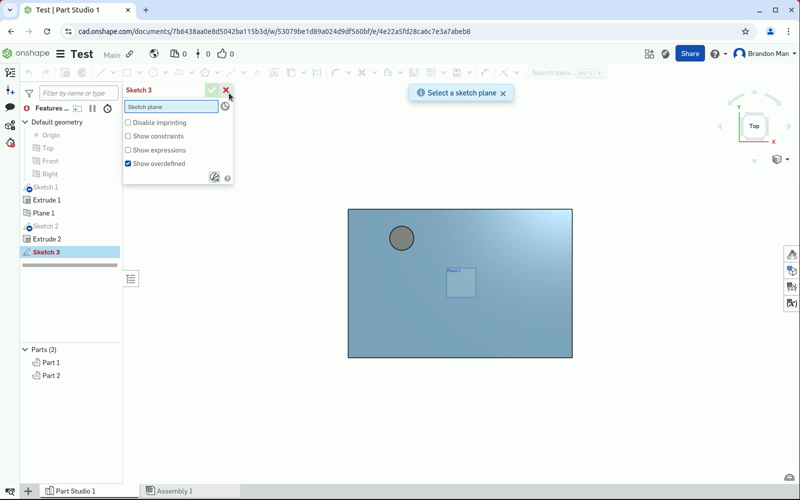
mouse_move(73, 215)
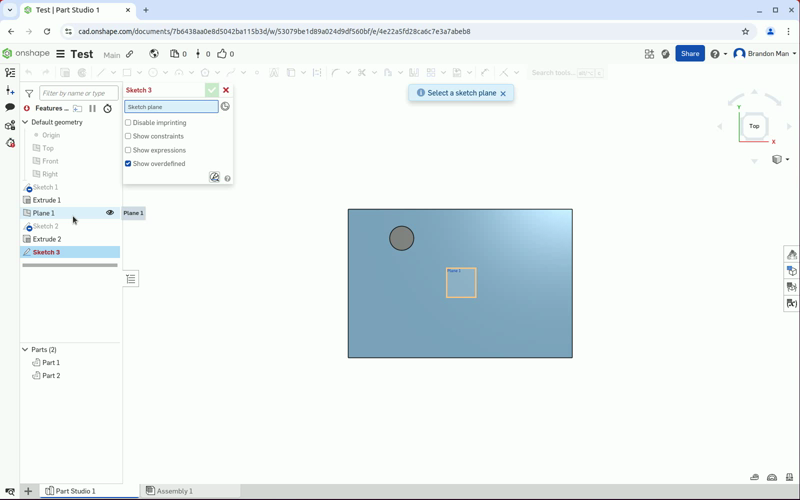
click(73, 215)
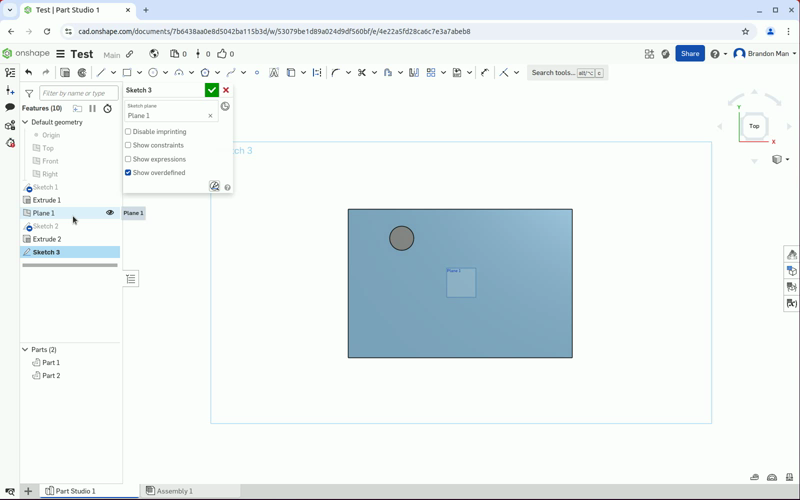
mouse_move(73, 352)
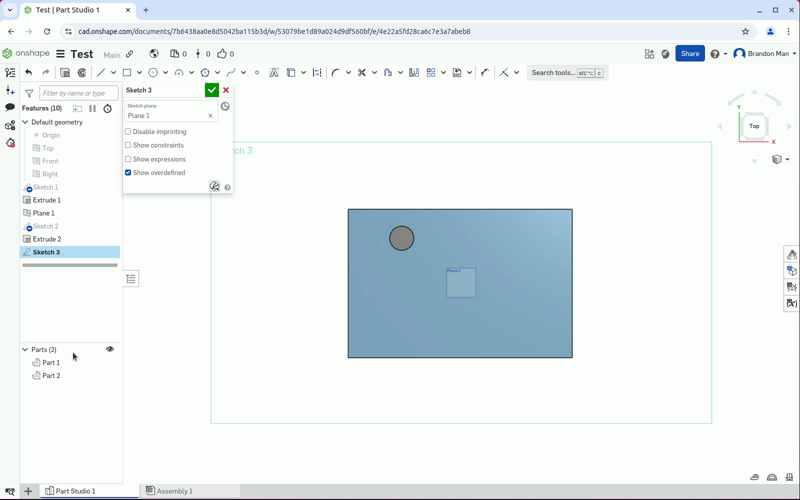
key(y)
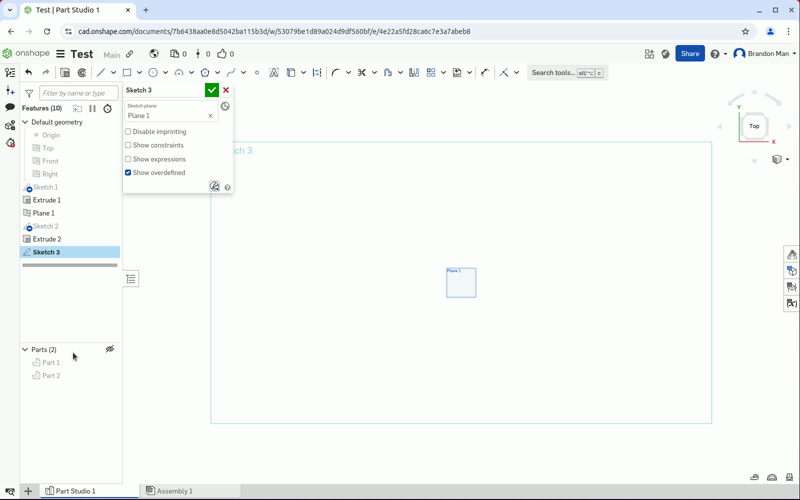
key(c)
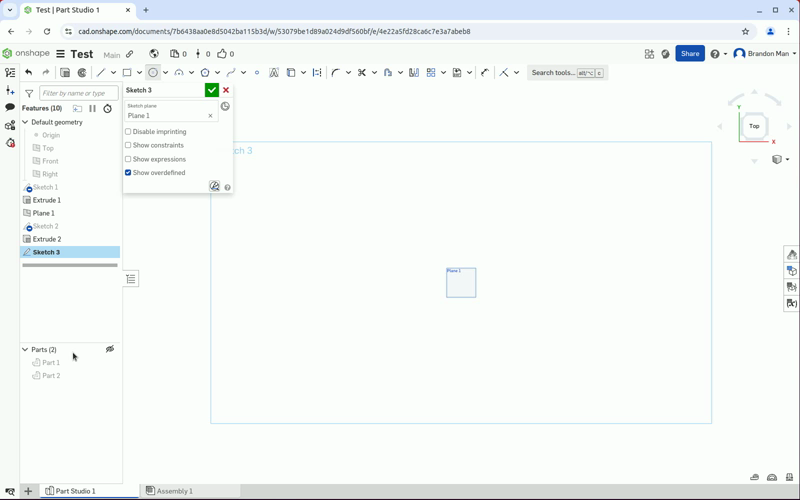
key_down(shift)
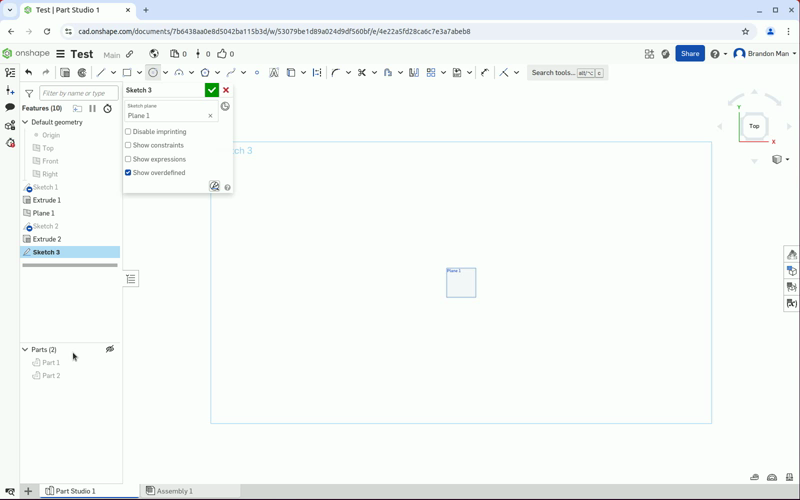
mouse_move(401, 327)
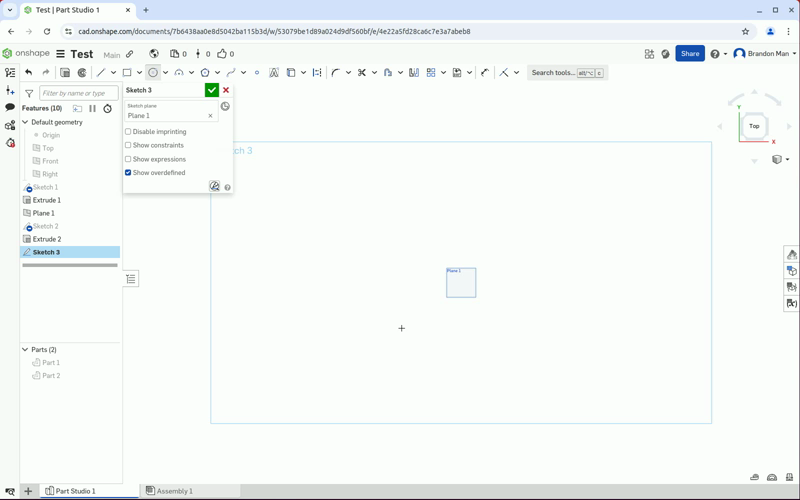
click(401, 327)
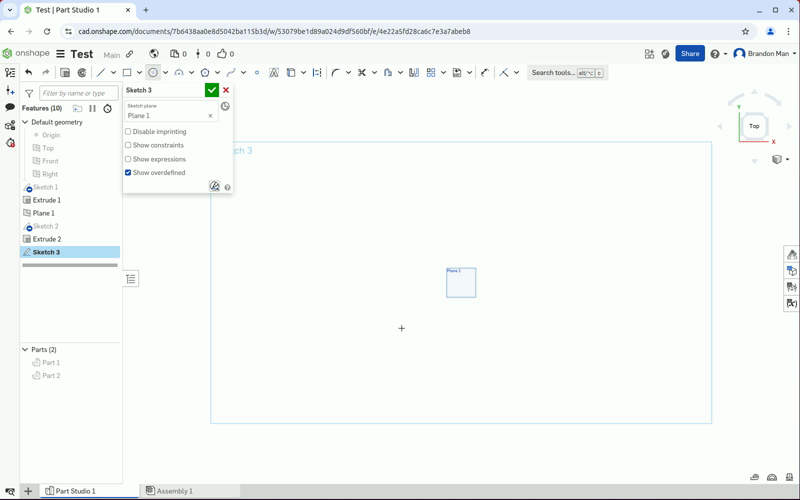
key_up(shift)
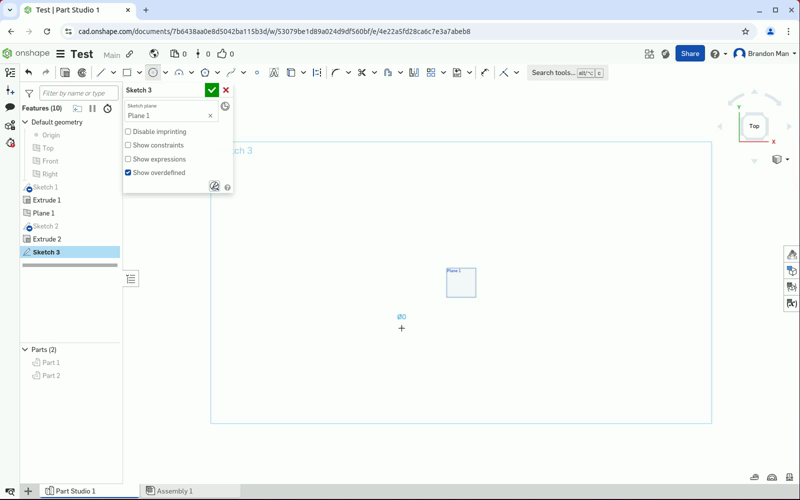
mouse_move(413, 327)
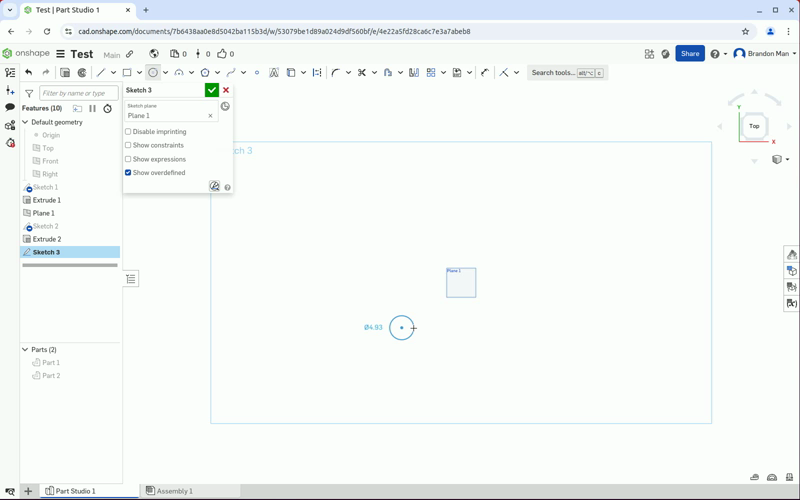
click(413, 327)
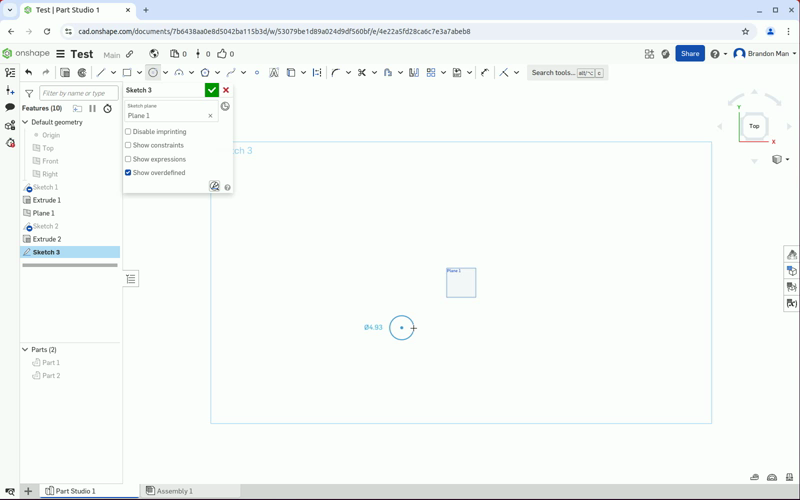
key(esc)
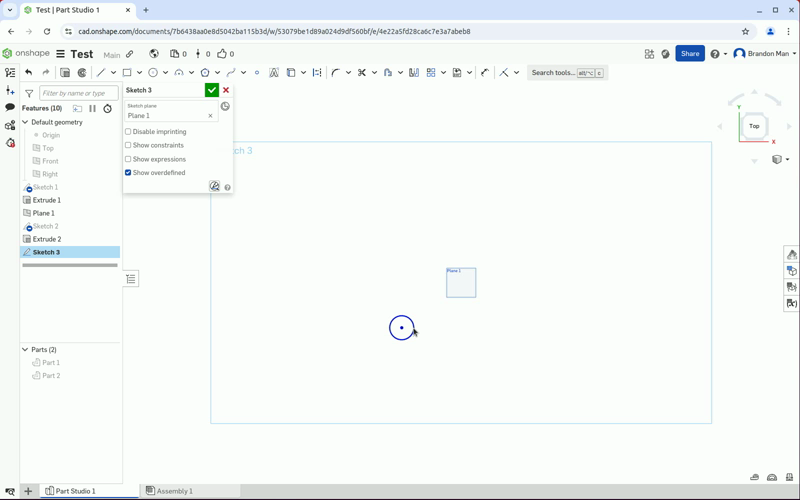
mouse_move(409, 330)
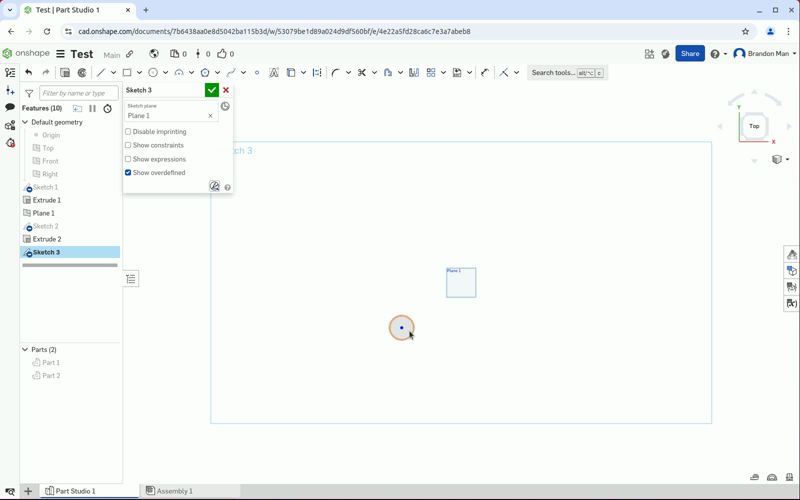
scroll(6)
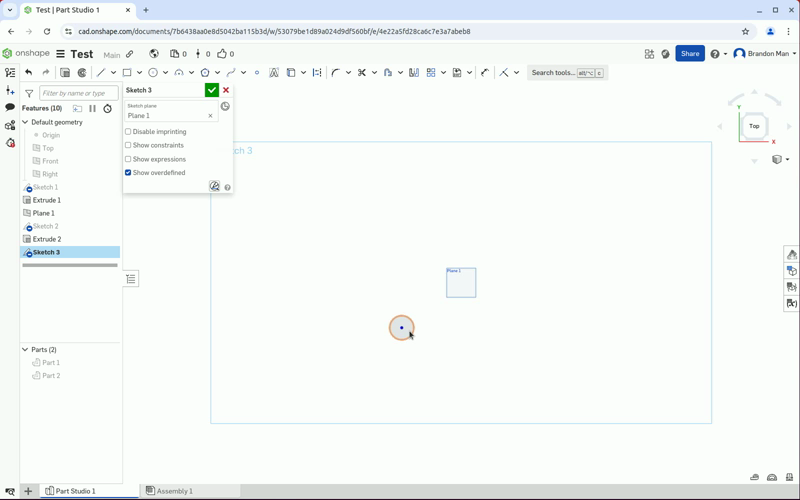
scroll(6)
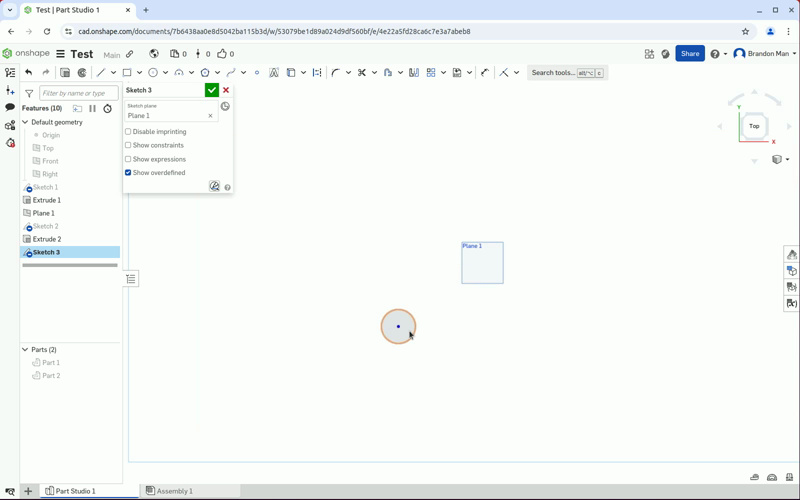
scroll(6)
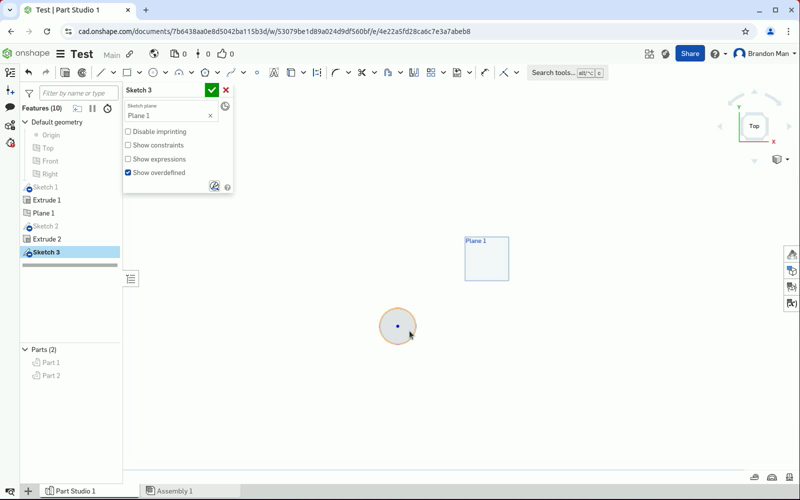
scroll(6)
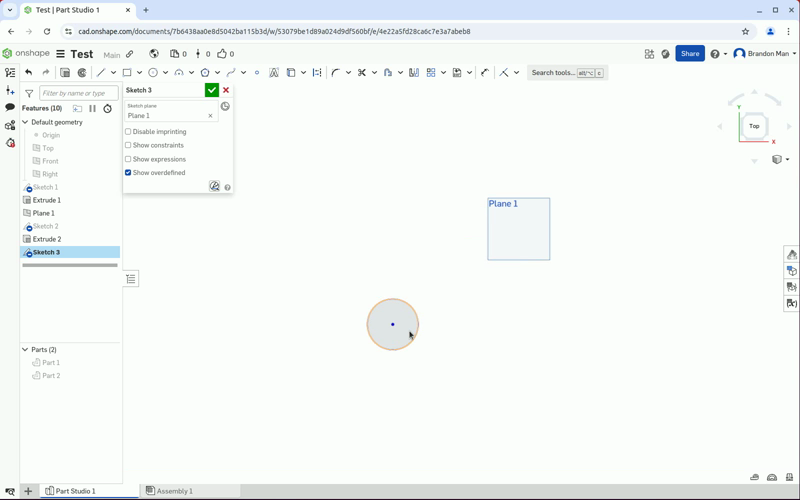
scroll(6)
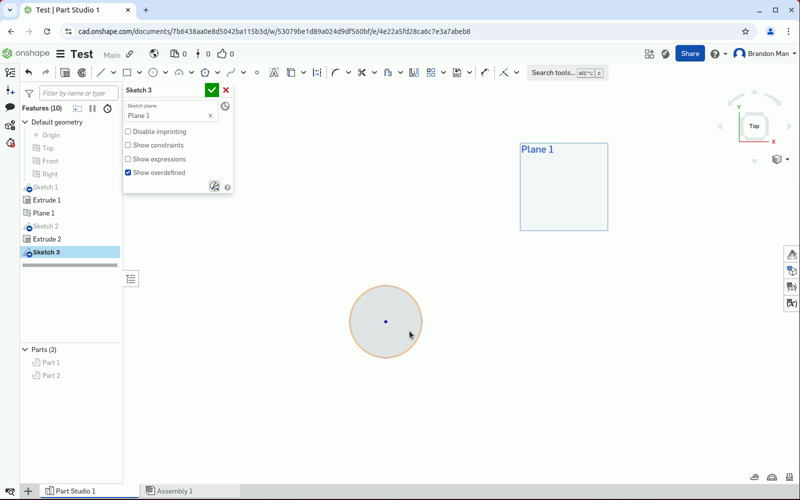
scroll(6)
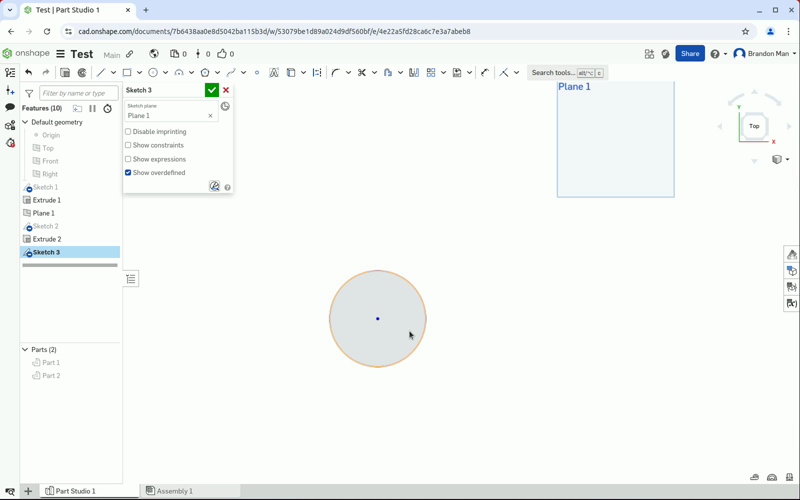
scroll(6)
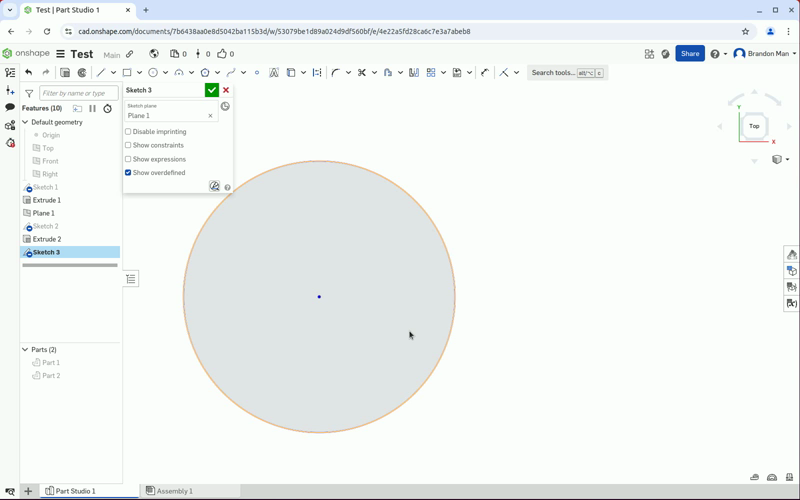
click(409, 330)
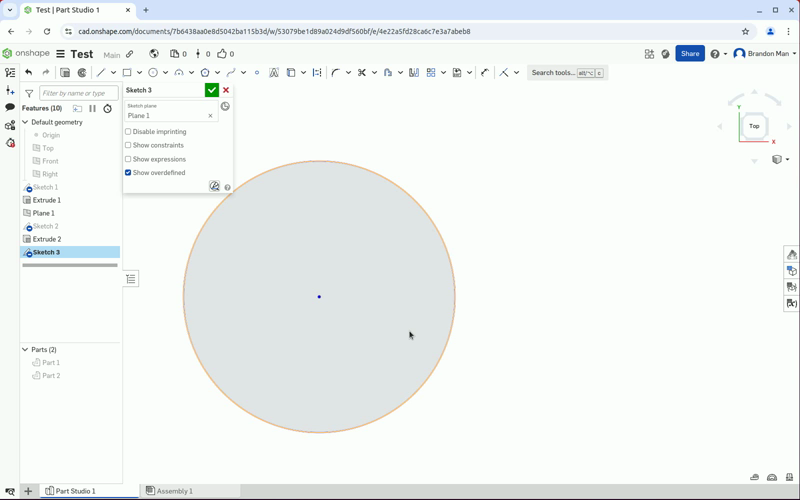
scroll(-6)
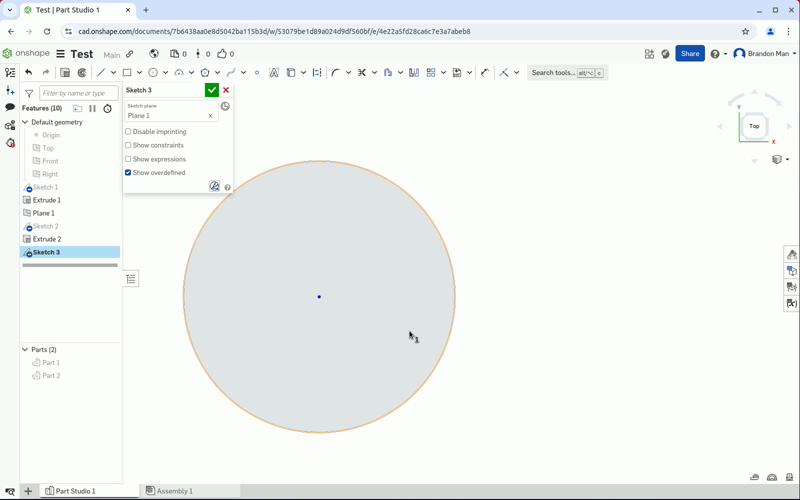
scroll(-6)
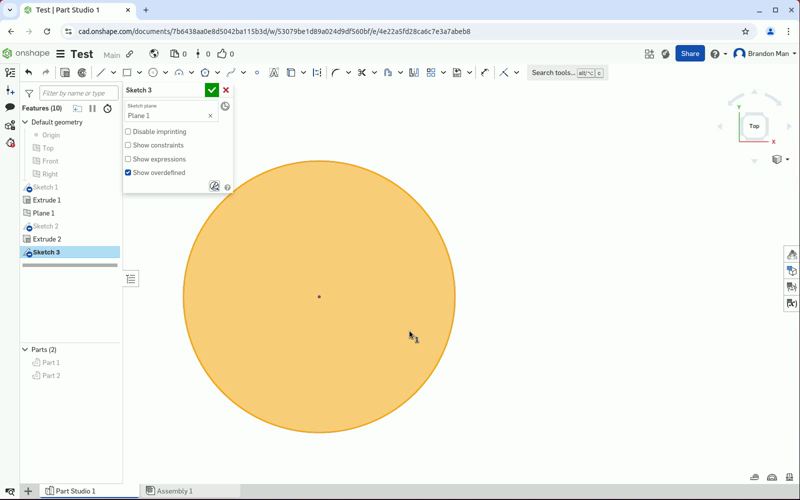
scroll(-6)
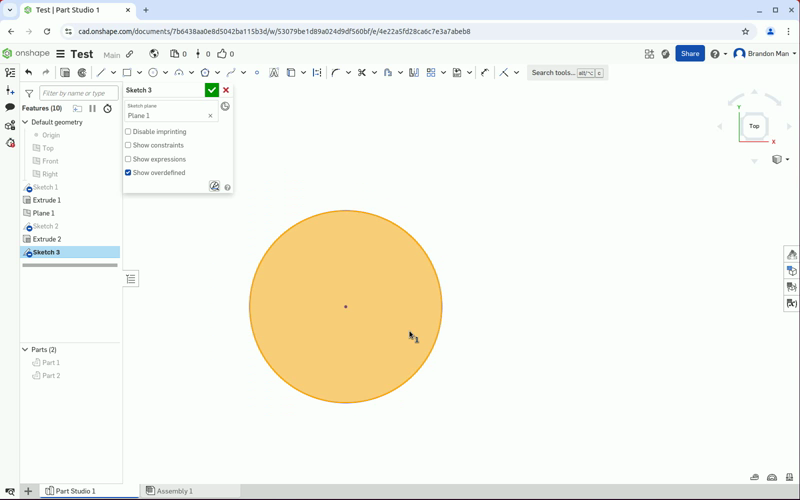
scroll(-6)
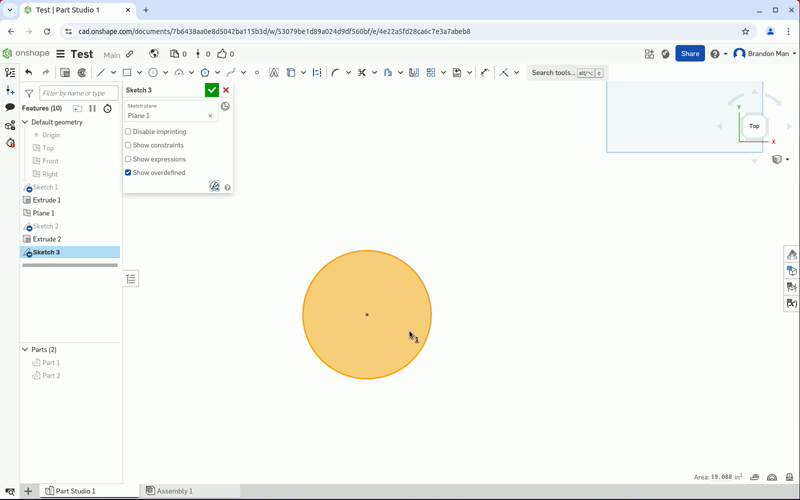
scroll(-6)
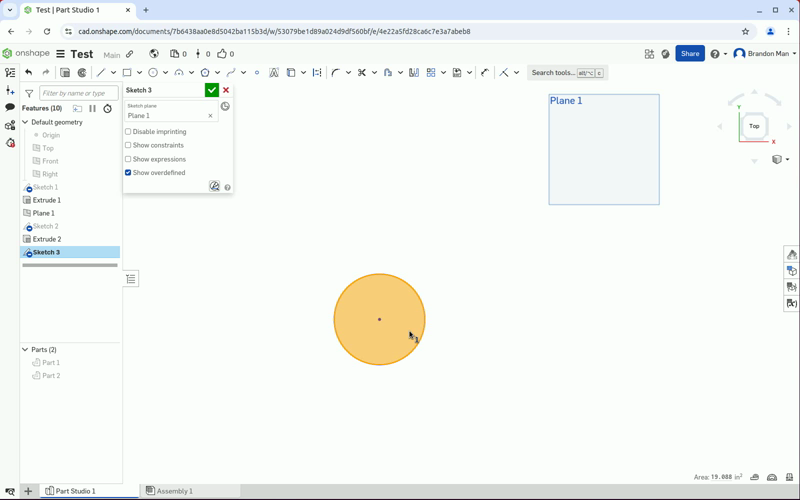
scroll(-6)
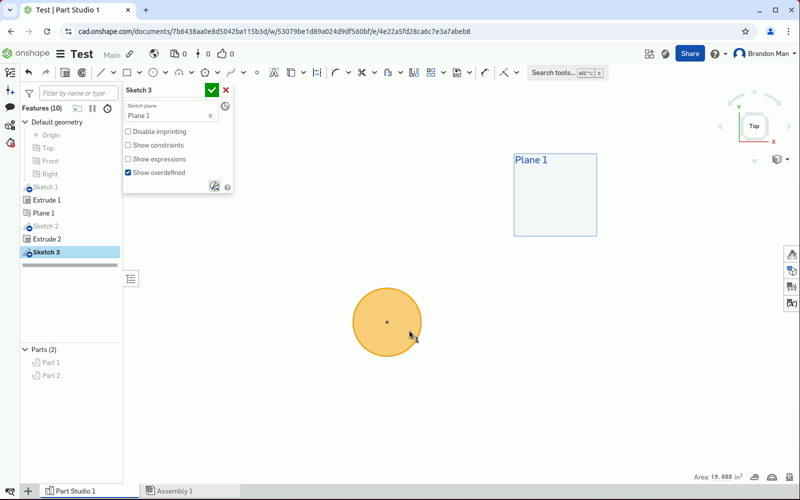
scroll(-6)
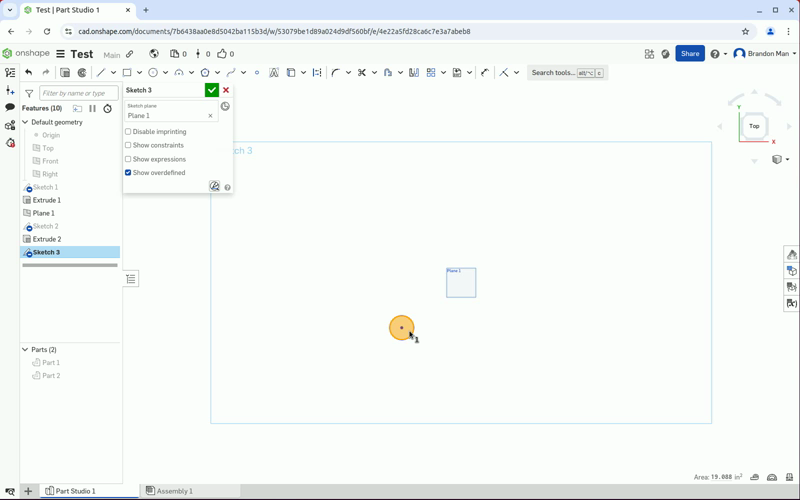
mouse_move(73, 352)
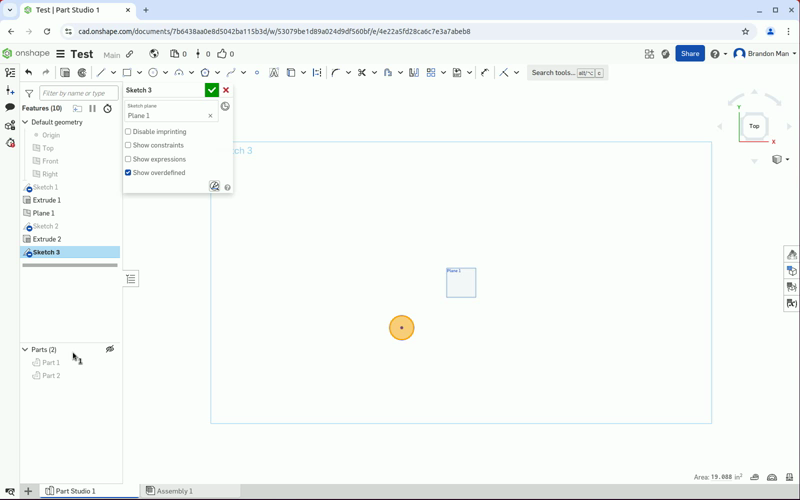
key(shift+y)
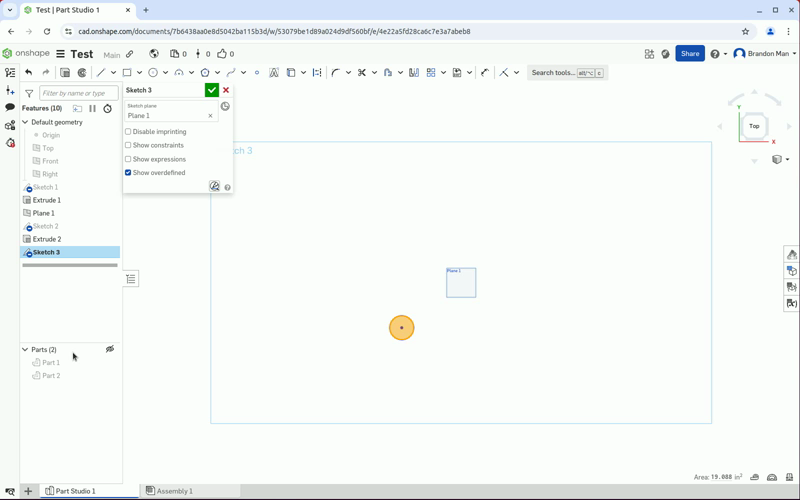
key(shift+e)
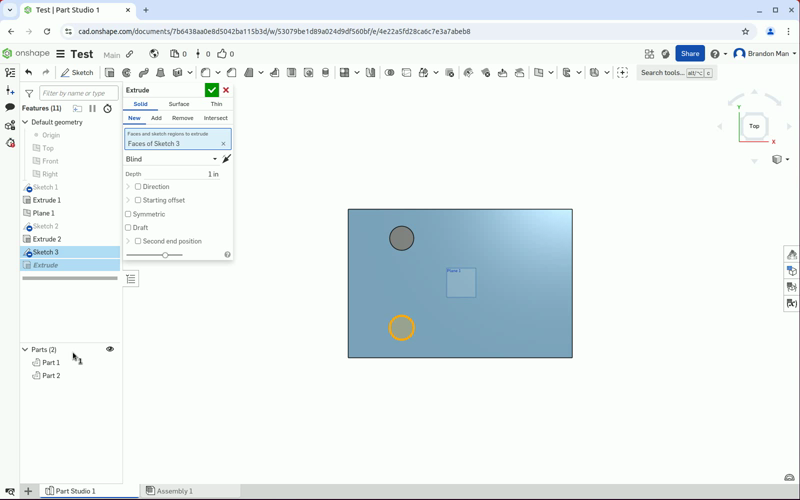
mouse_move(143, 106)
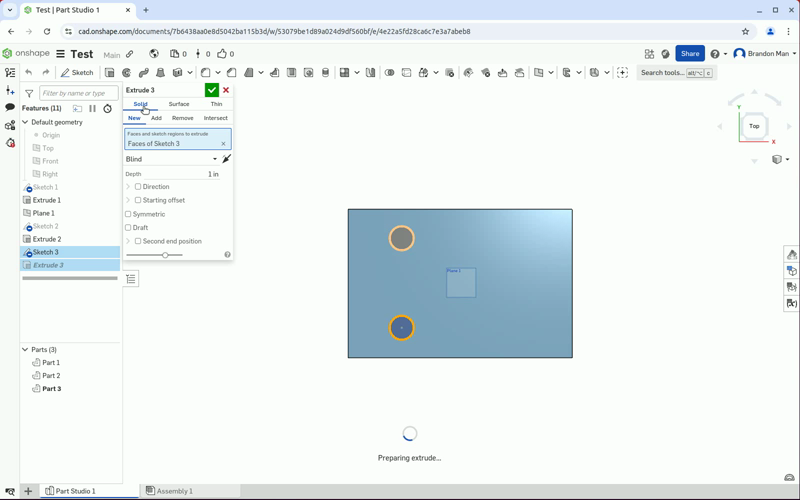
click(143, 106)
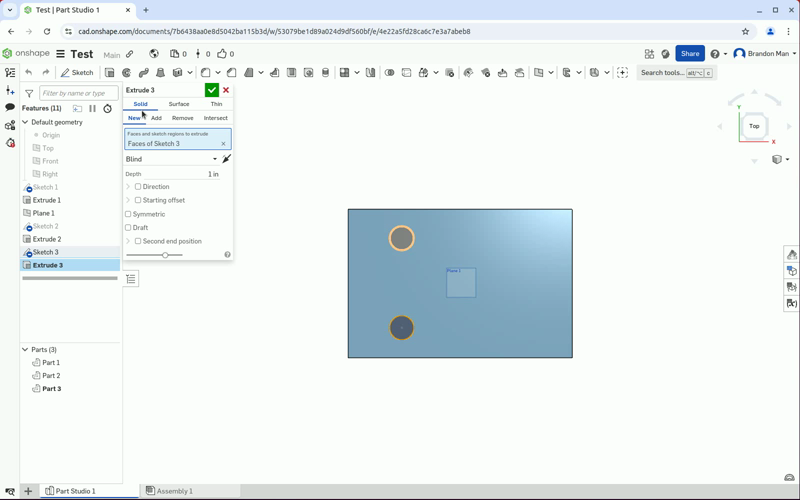
mouse_move(137, 120)
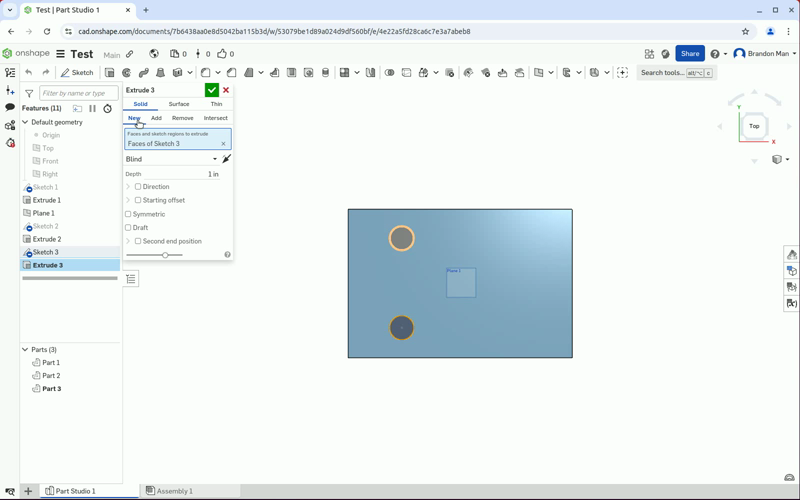
click(137, 120)
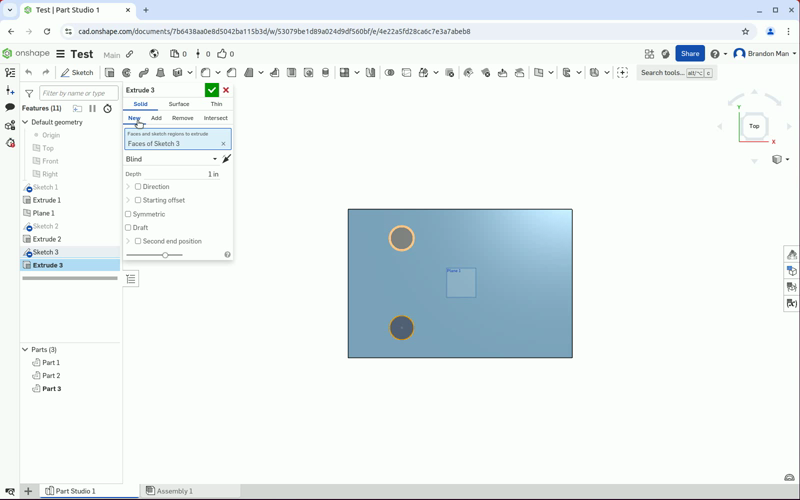
key(tab, 4)
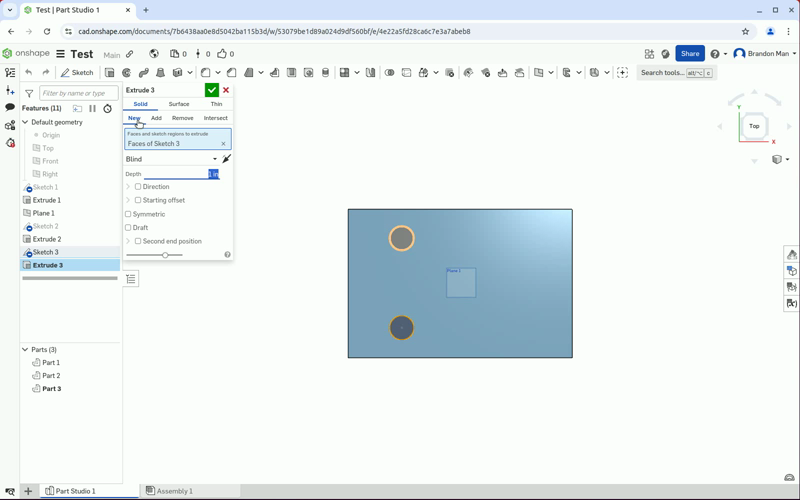
text(15.405)
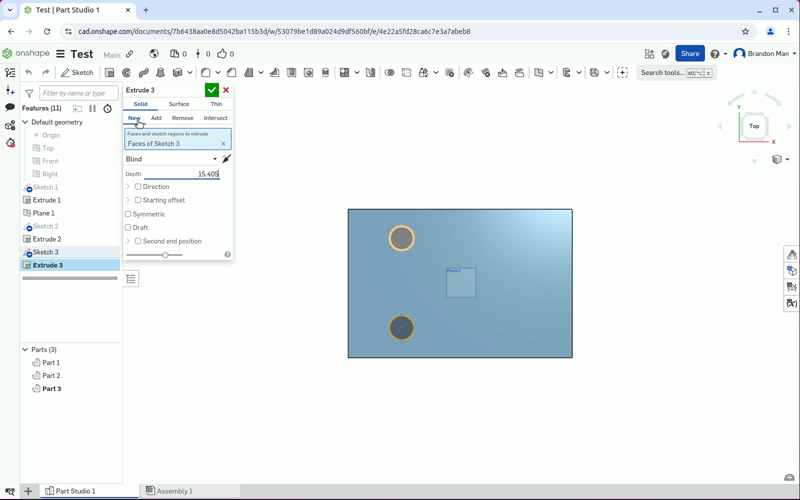
key(enter)
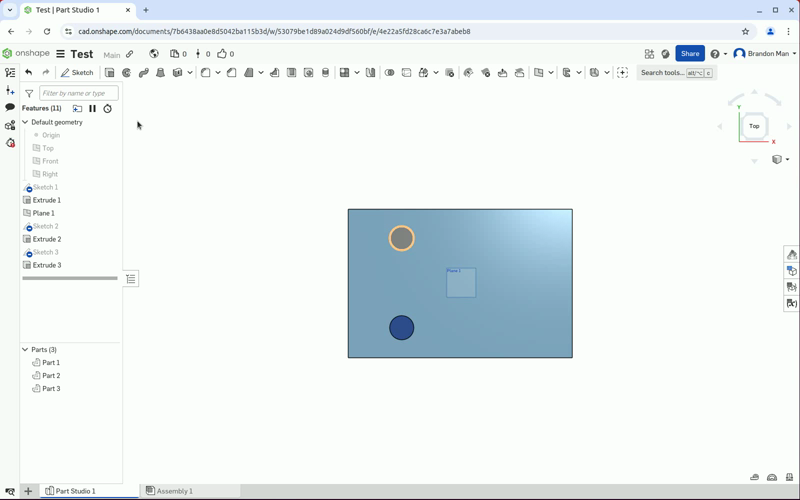
key(shift+h)
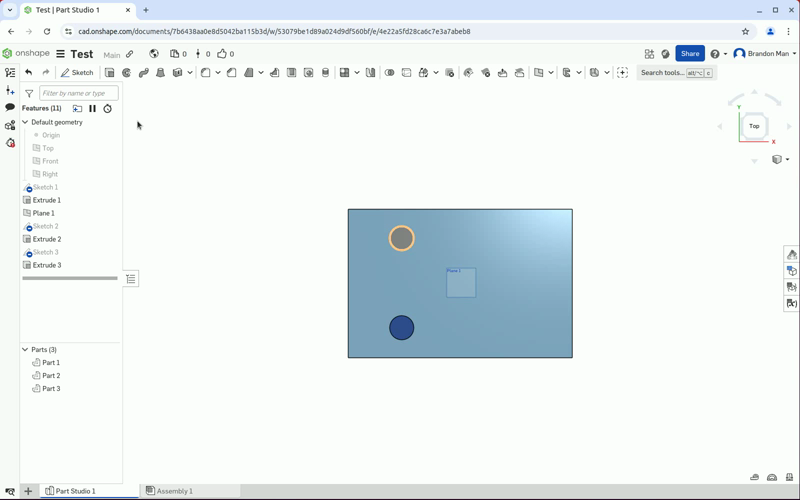
key(shift+h)
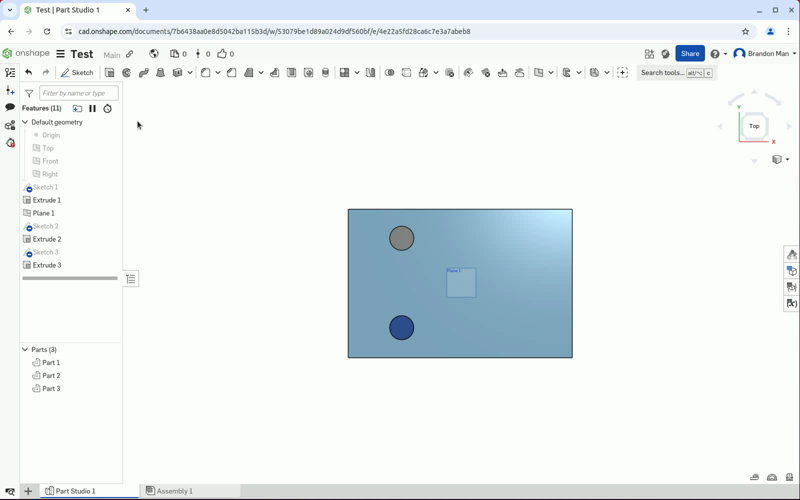
mouse_move(73, 189)
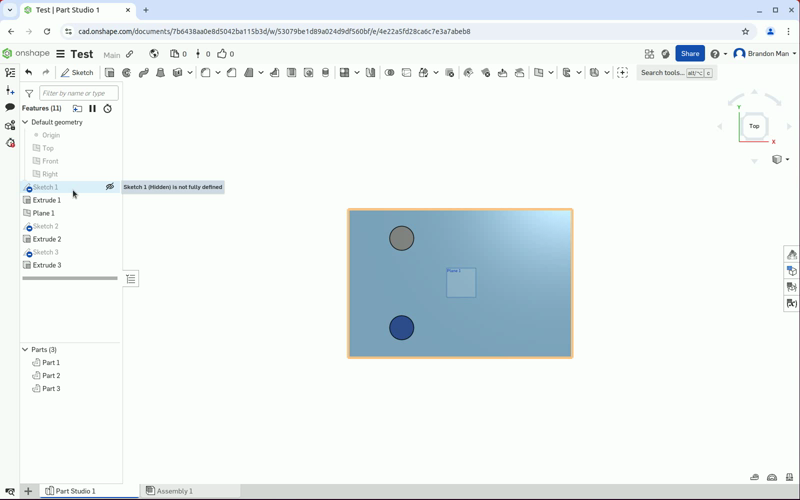
click(73, 189)
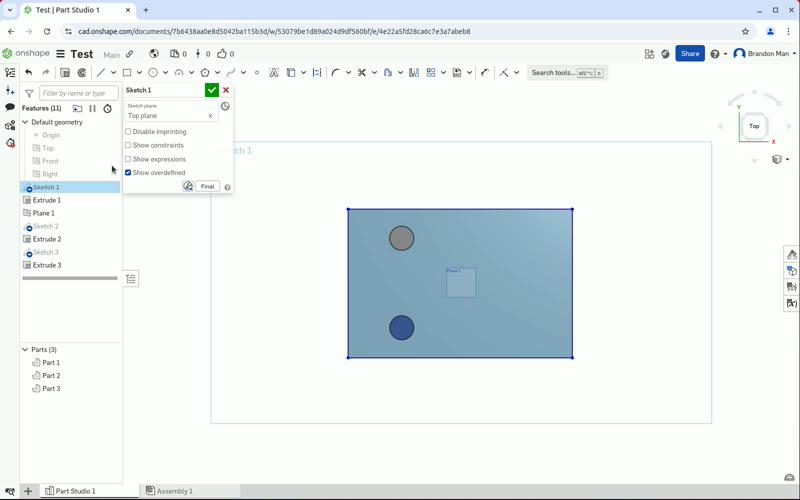
mouse_move(229, 92)
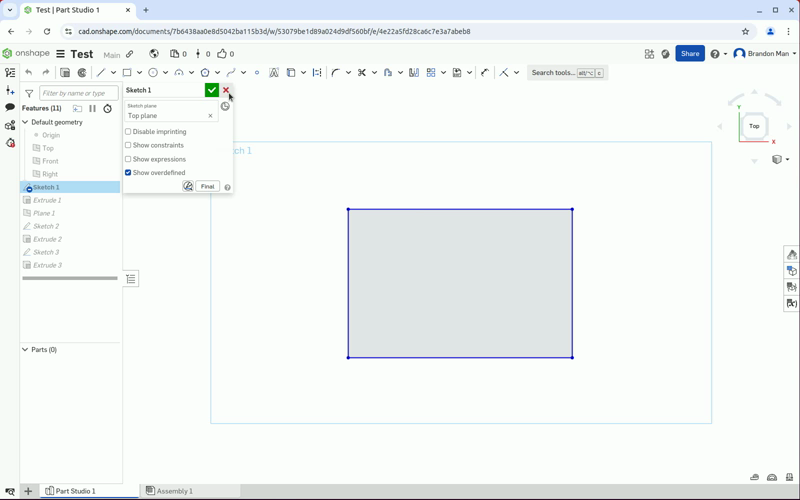
click(229, 92)
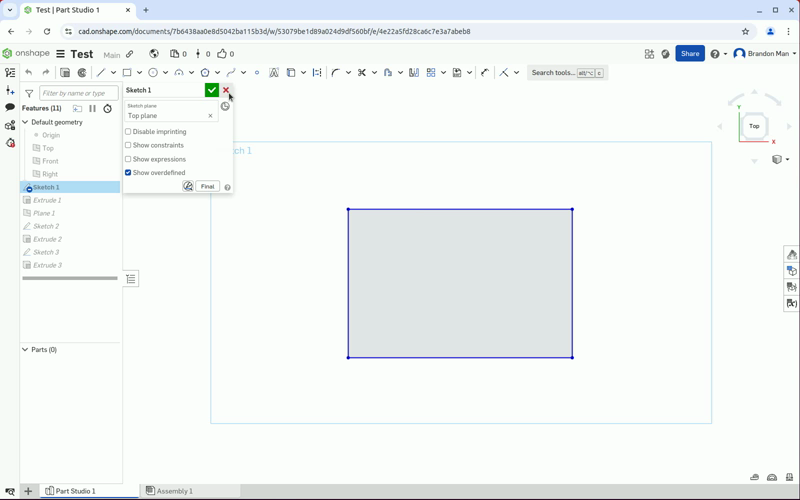
key(shift+s)
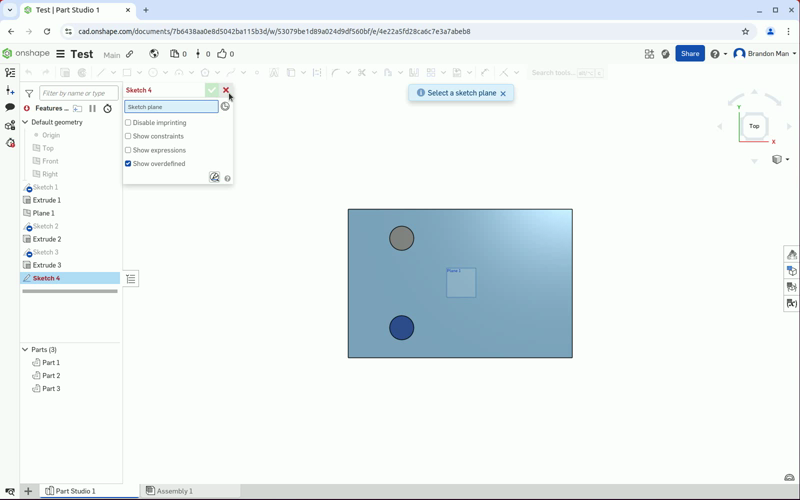
mouse_move(73, 215)
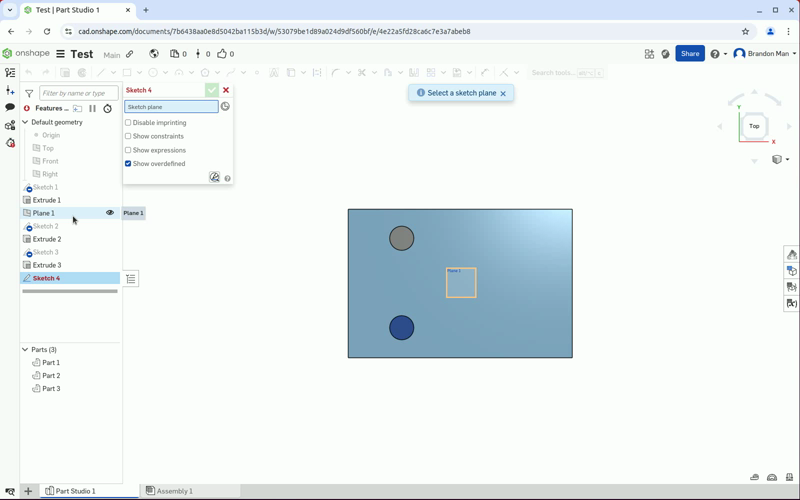
click(73, 215)
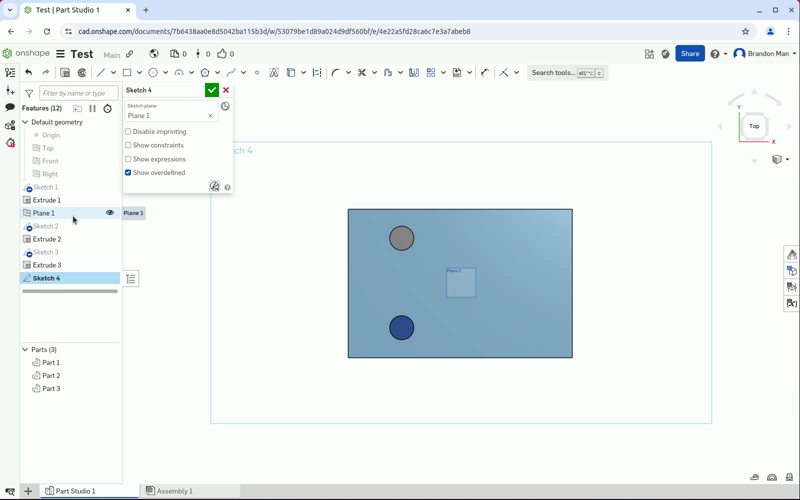
mouse_move(73, 352)
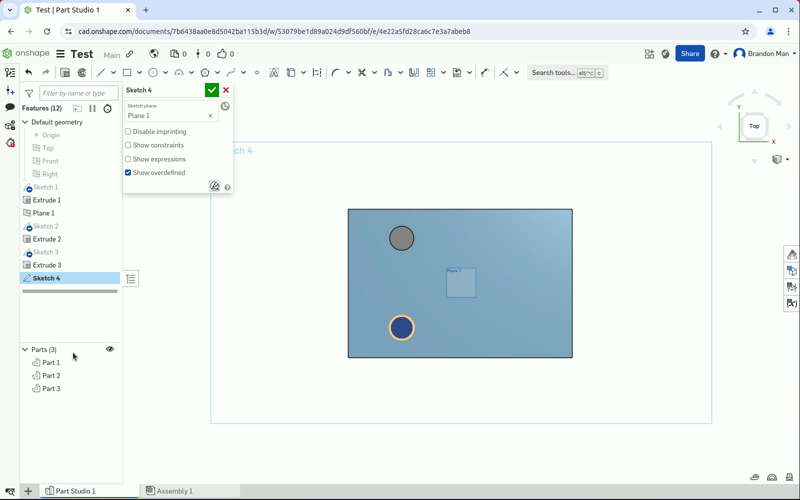
key(y)
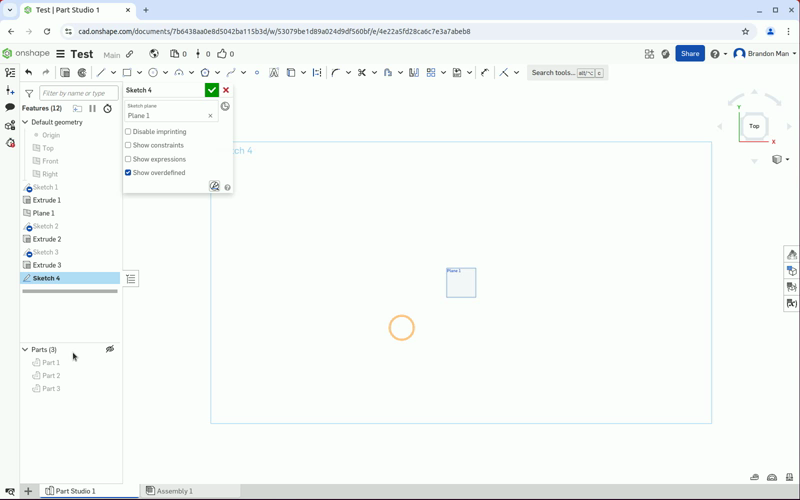
key(l)
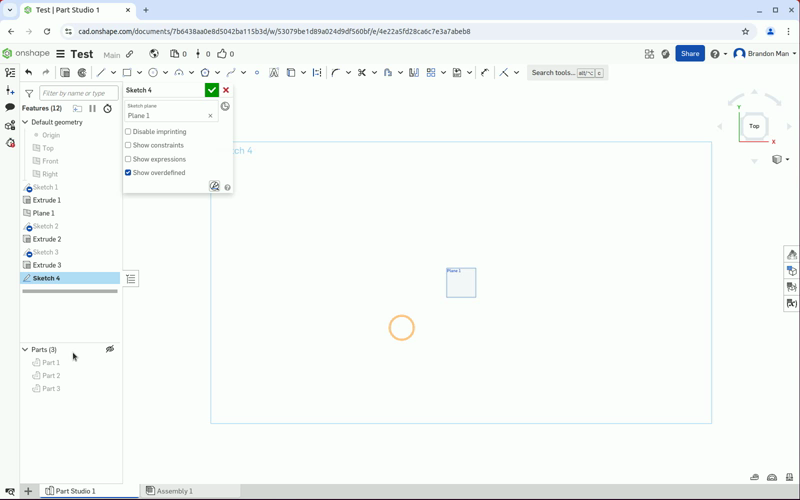
key_down(shift)
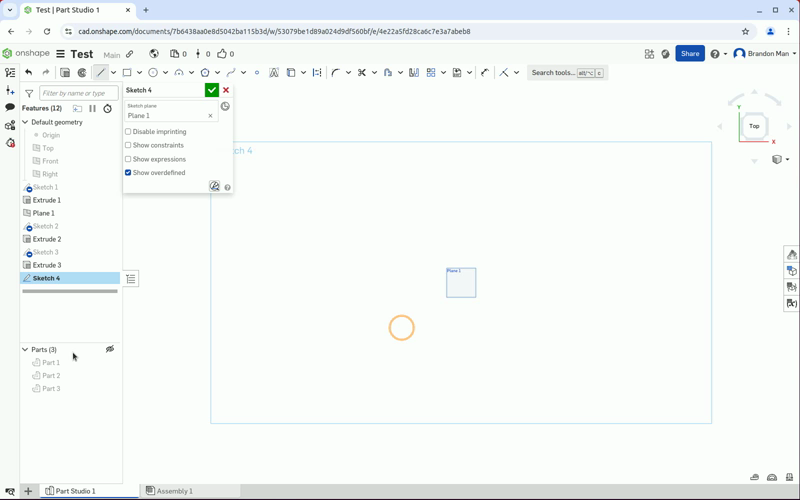
mouse_move(508, 238)
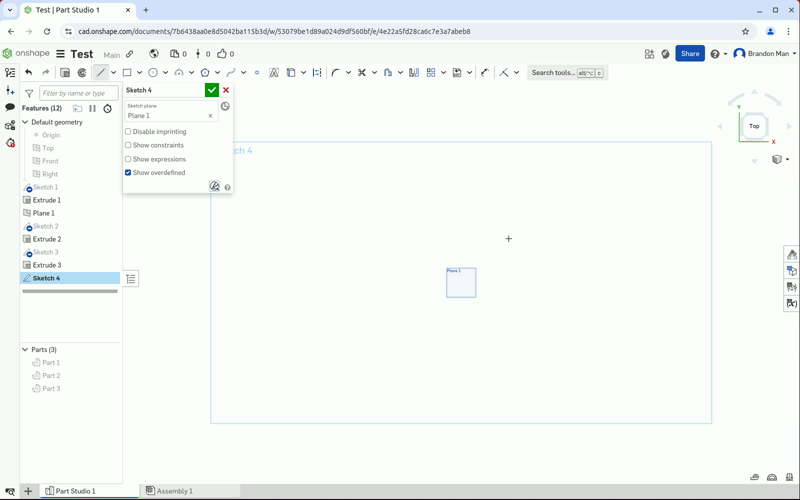
click(508, 238)
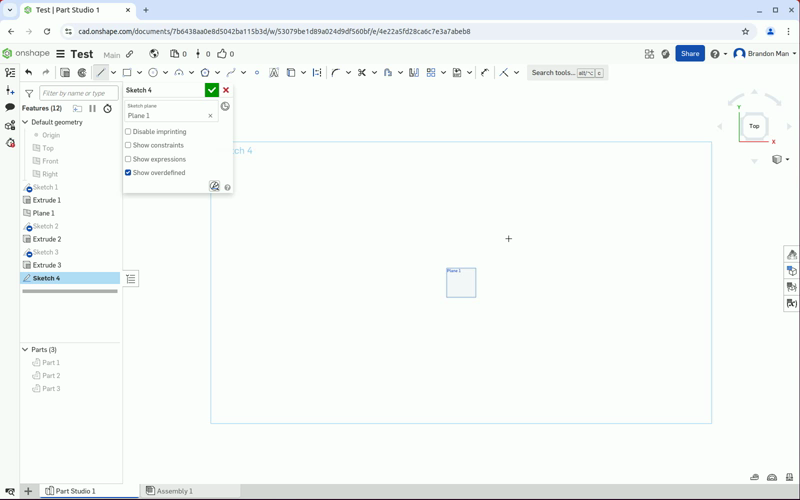
key_up(shift)
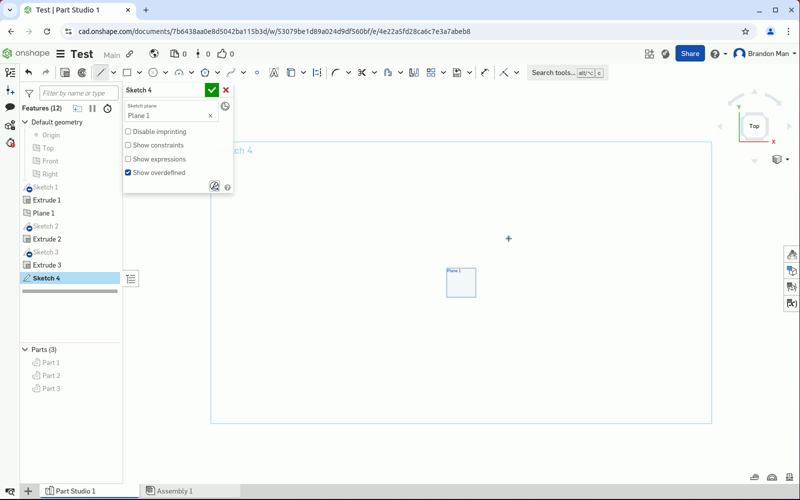
key_down(shift)
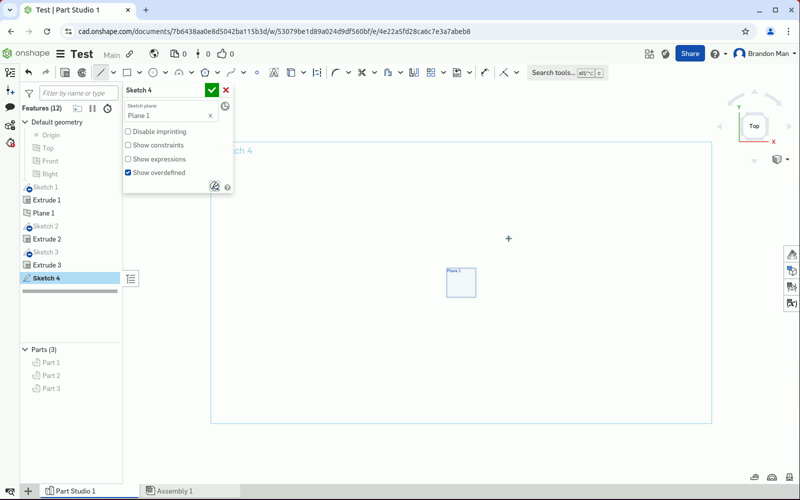
mouse_move(538, 238)
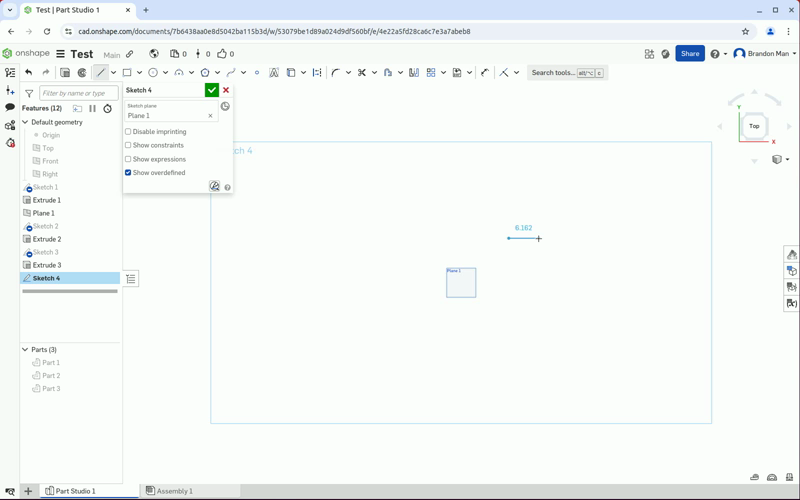
mouse_move(521, 238)
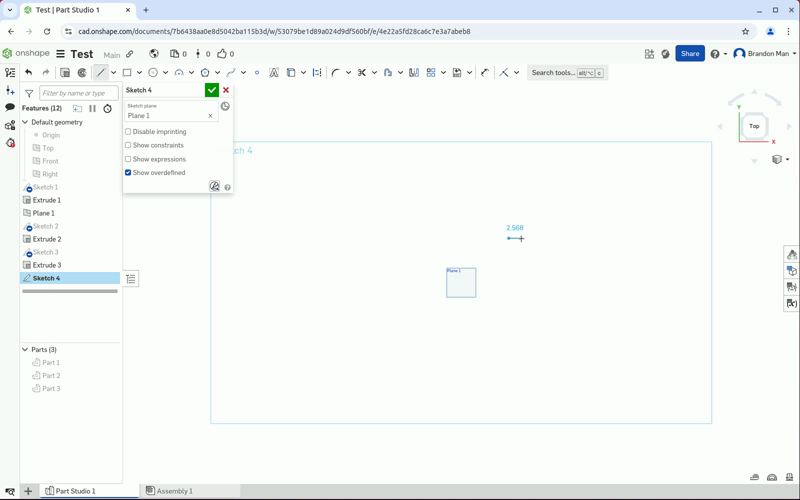
click(521, 238)
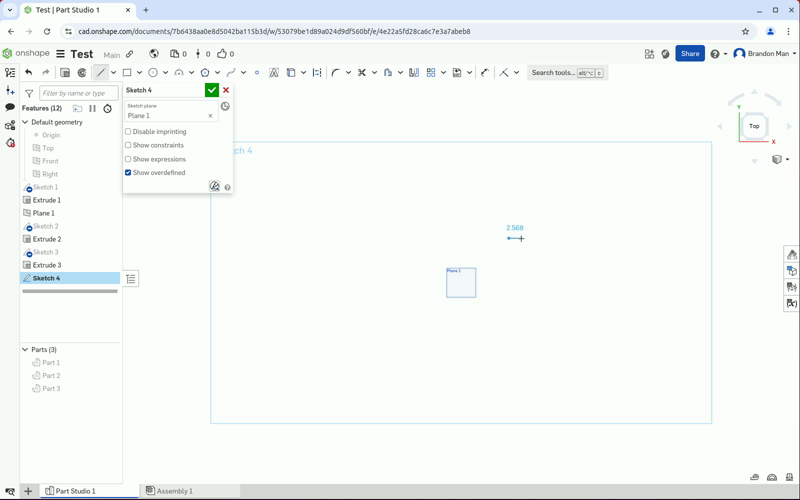
key_up(shift)
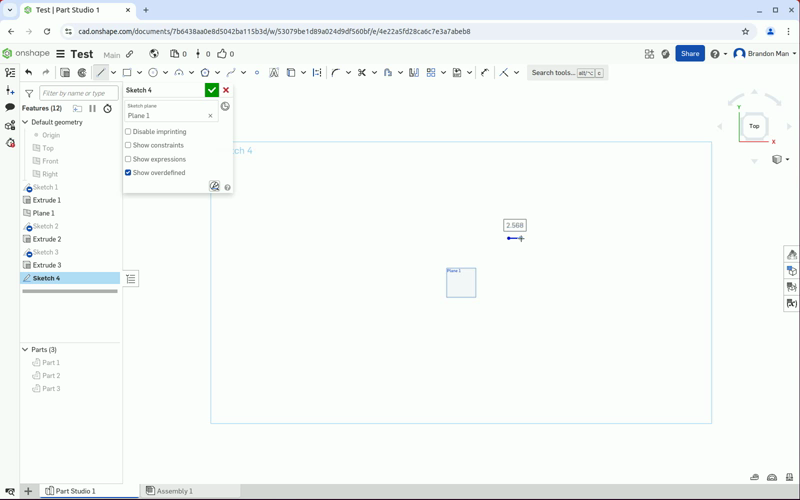
key_down(shift)
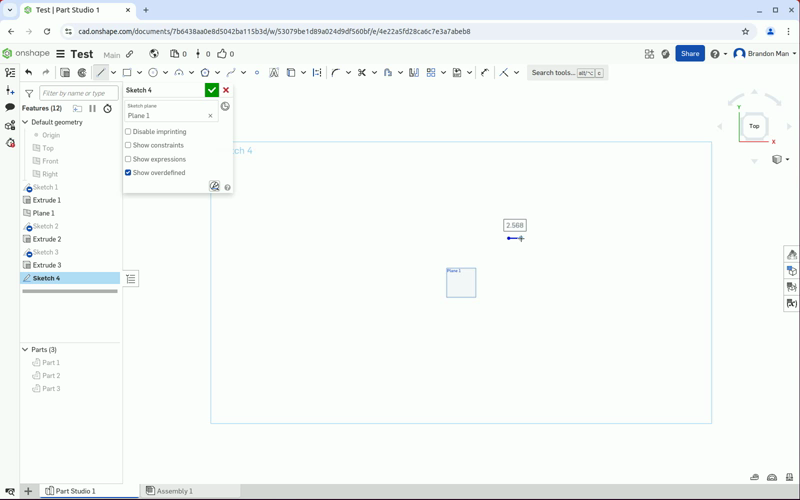
mouse_move(551, 238)
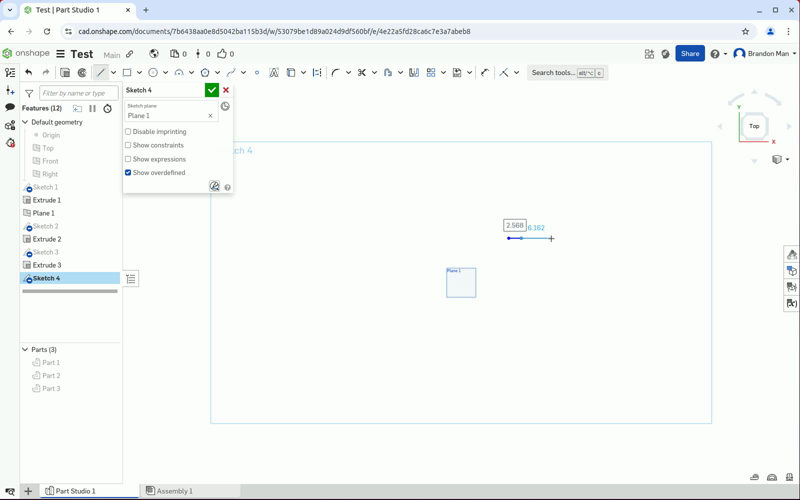
mouse_move(521, 250)
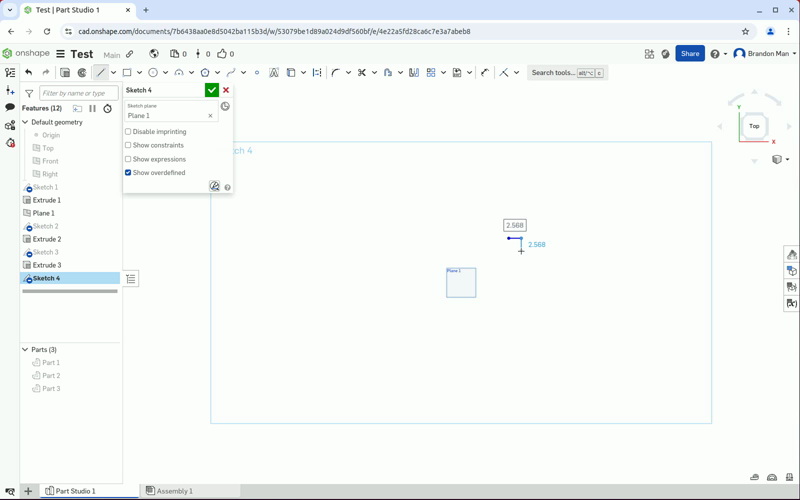
click(521, 250)
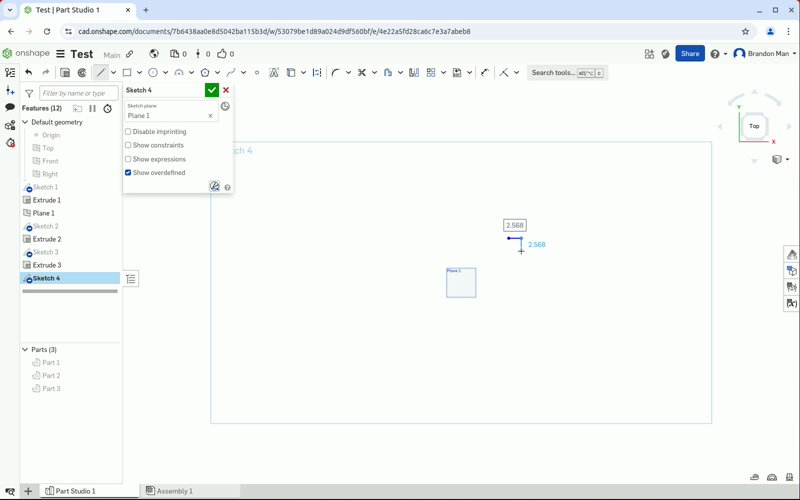
key_up(shift)
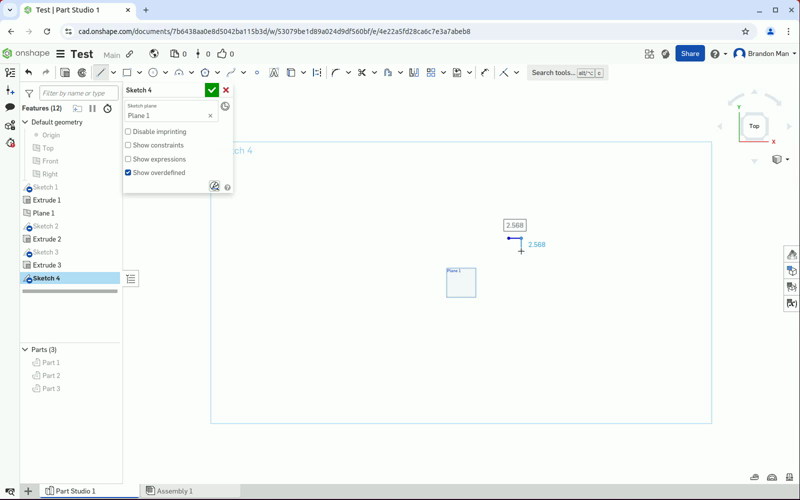
key(esc)
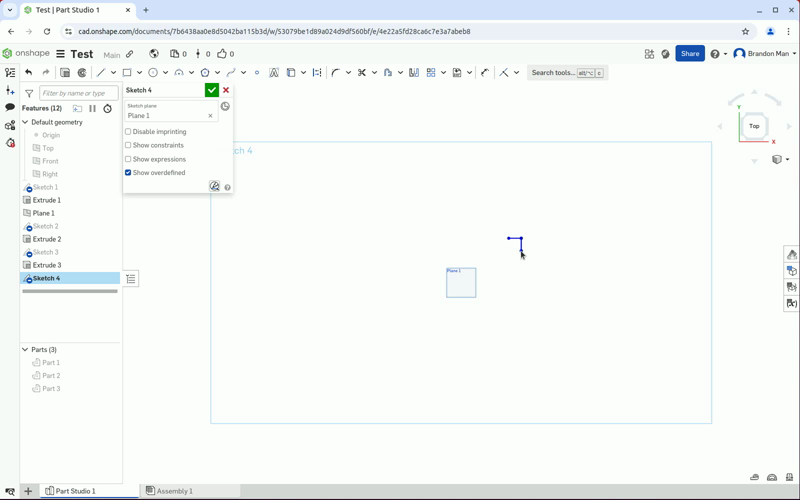
key(a)
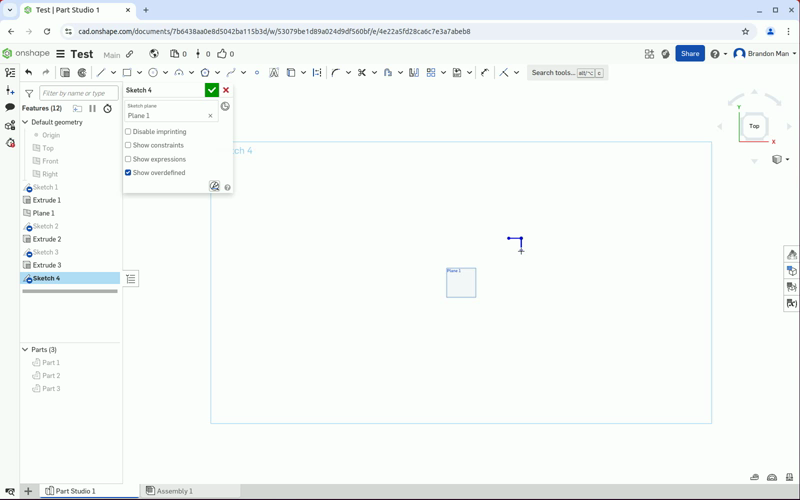
mouse_move(521, 250)
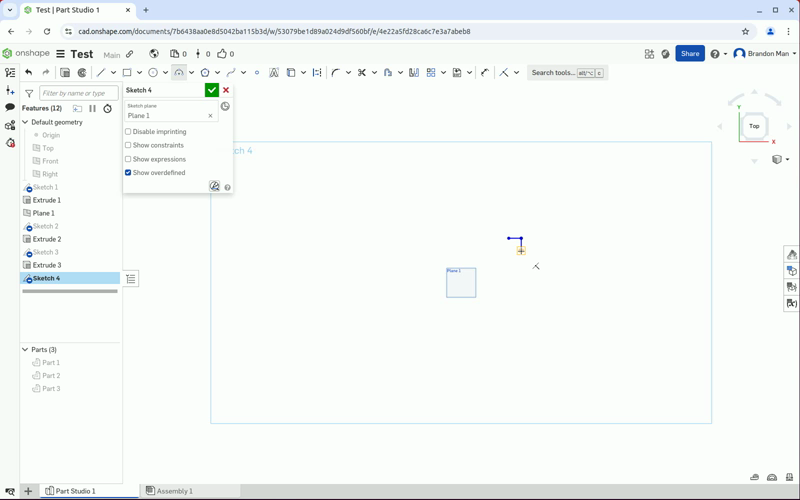
click(521, 250)
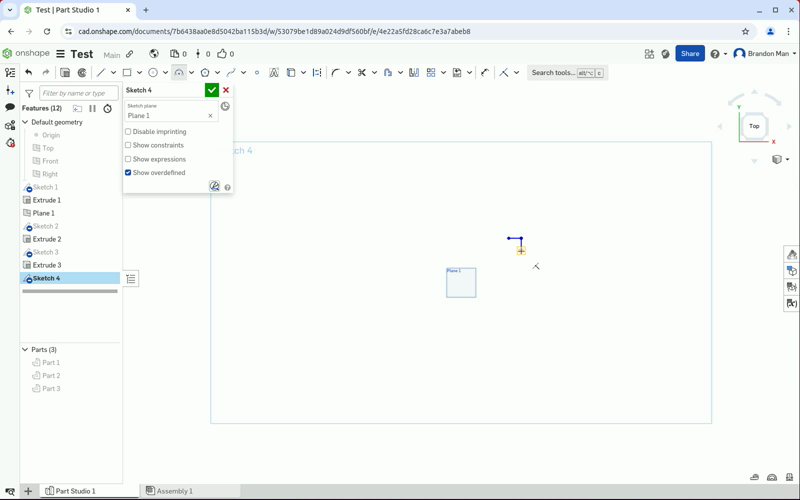
mouse_move(508, 238)
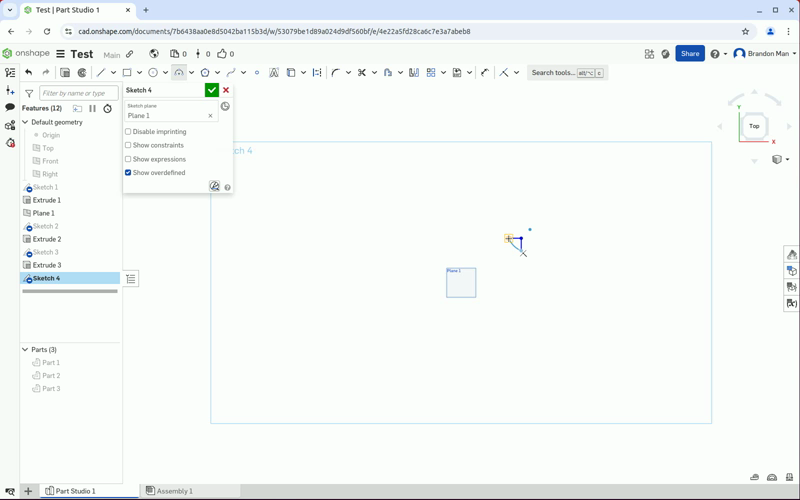
click(508, 238)
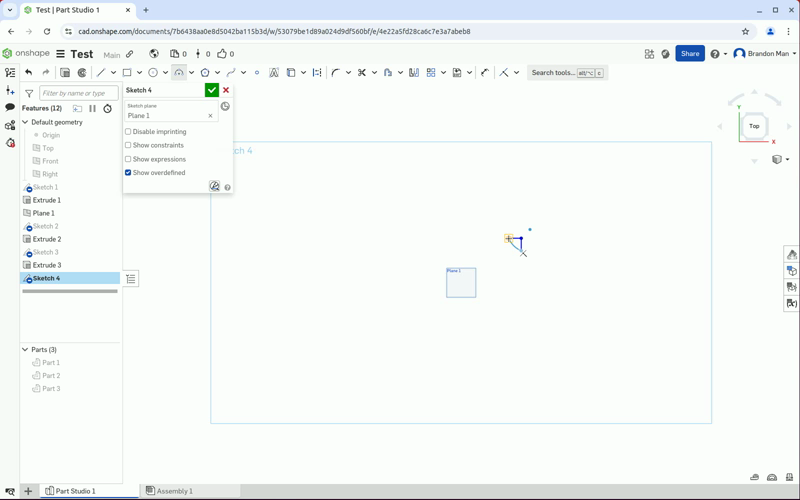
key_down(shift)
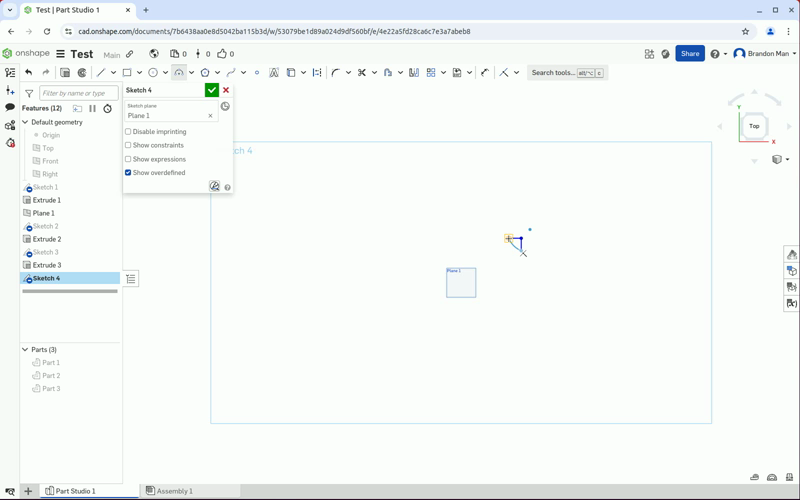
mouse_move(529, 229)
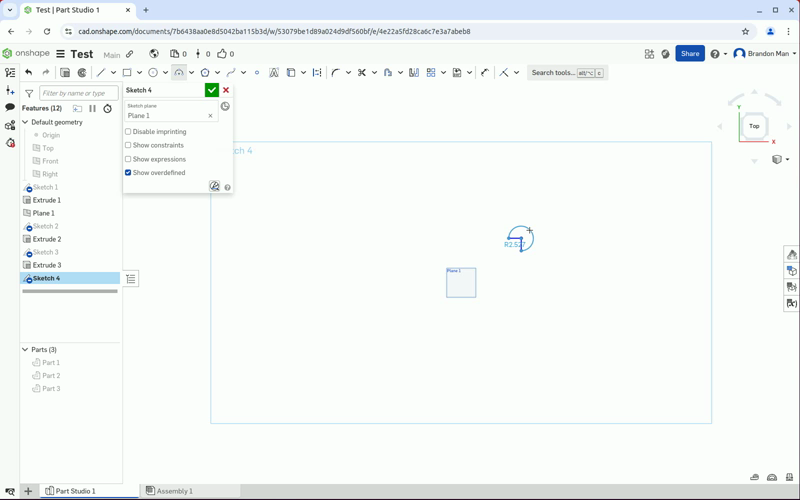
click(529, 229)
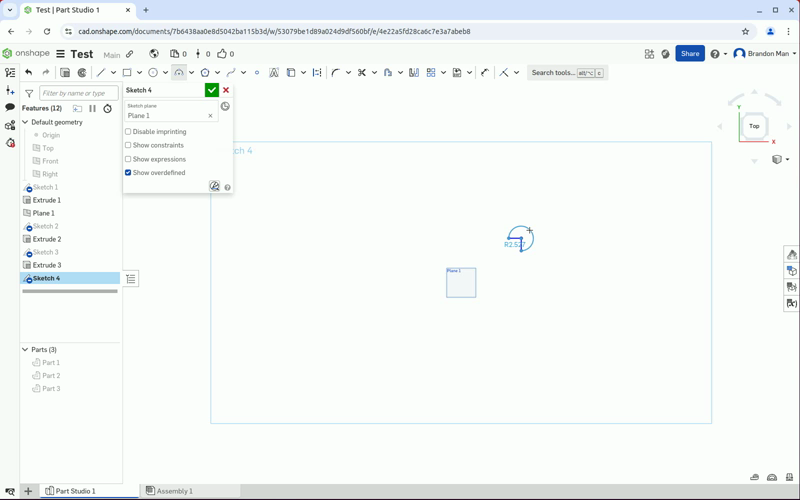
key_up(shift)
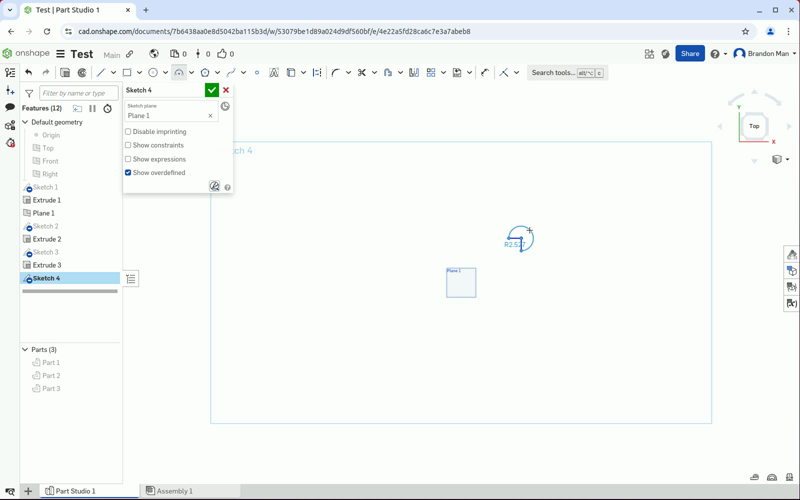
key(esc)
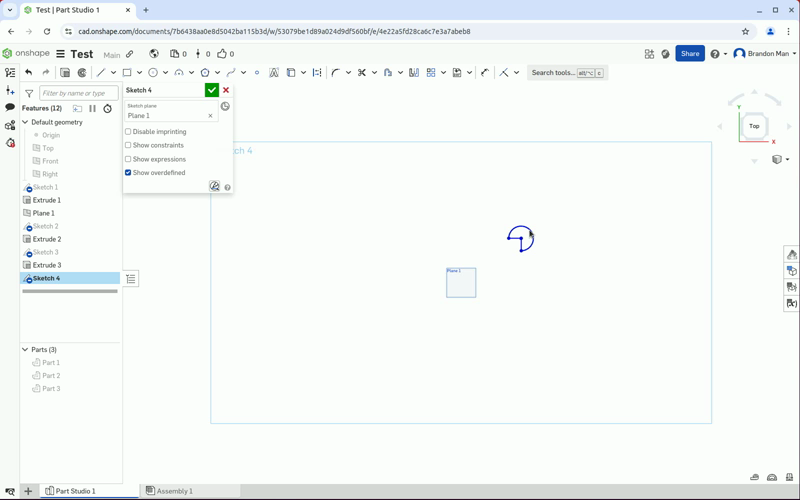
mouse_move(512, 230)
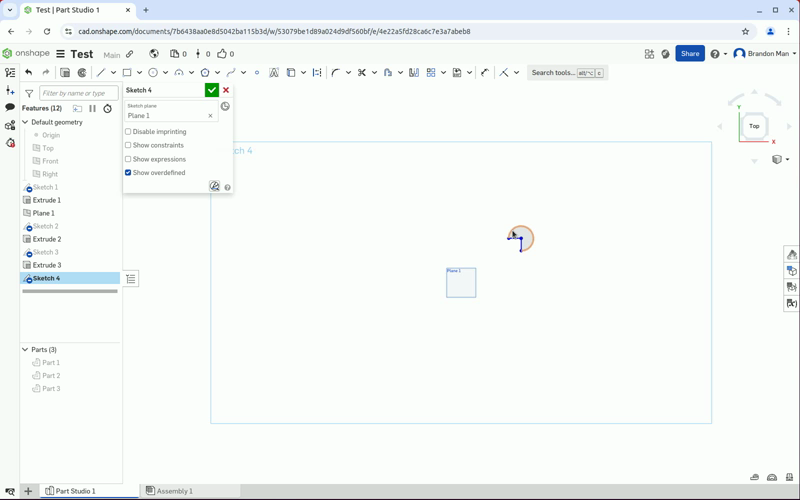
scroll(6)
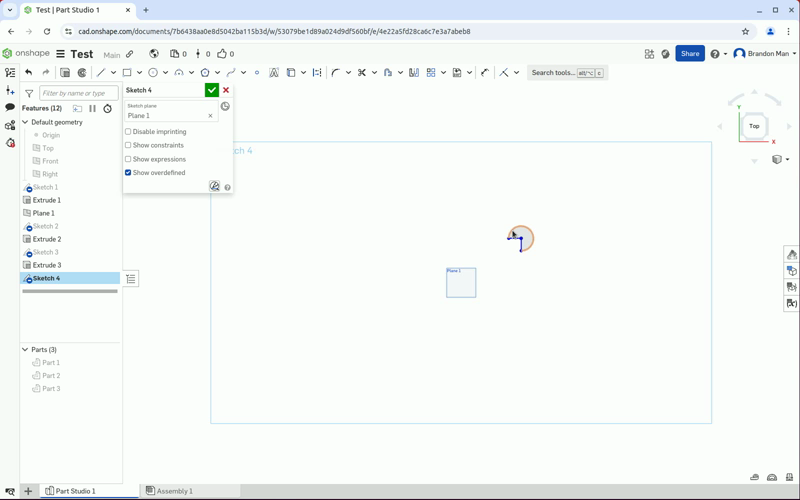
scroll(6)
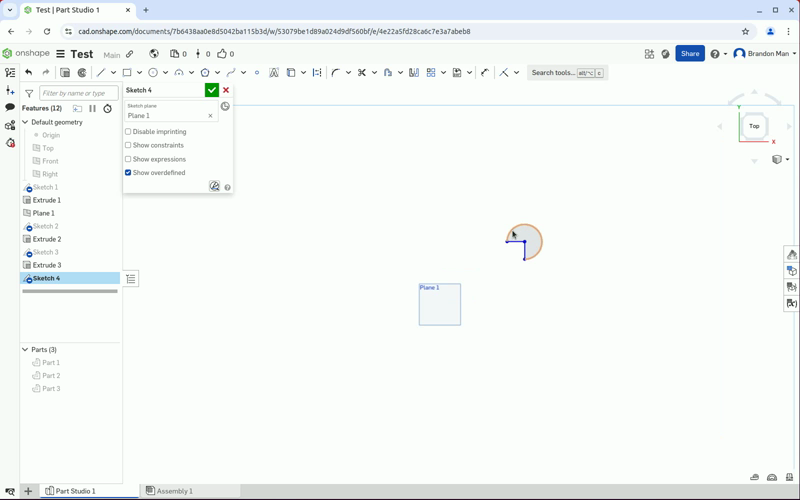
scroll(6)
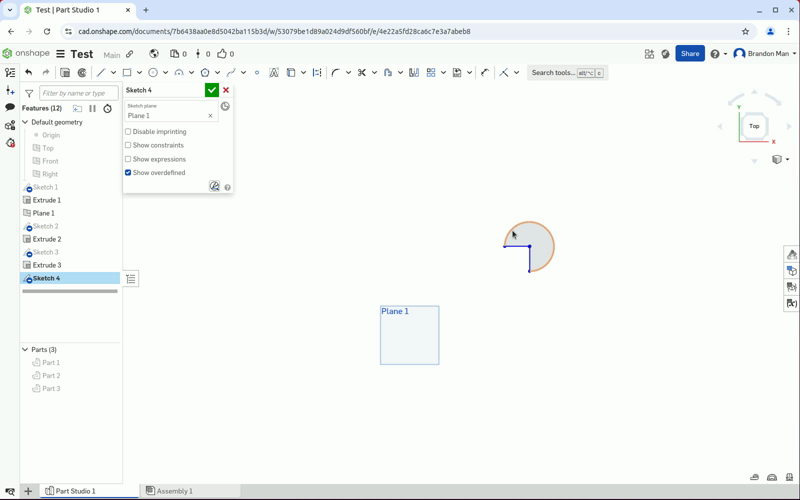
scroll(6)
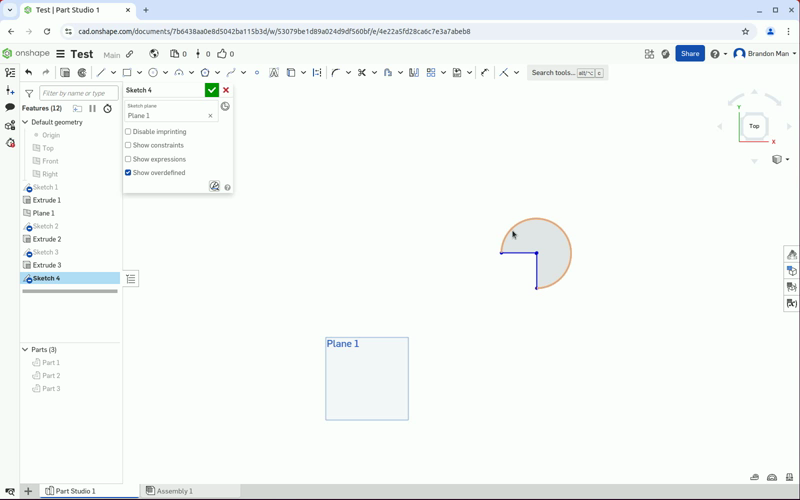
scroll(6)
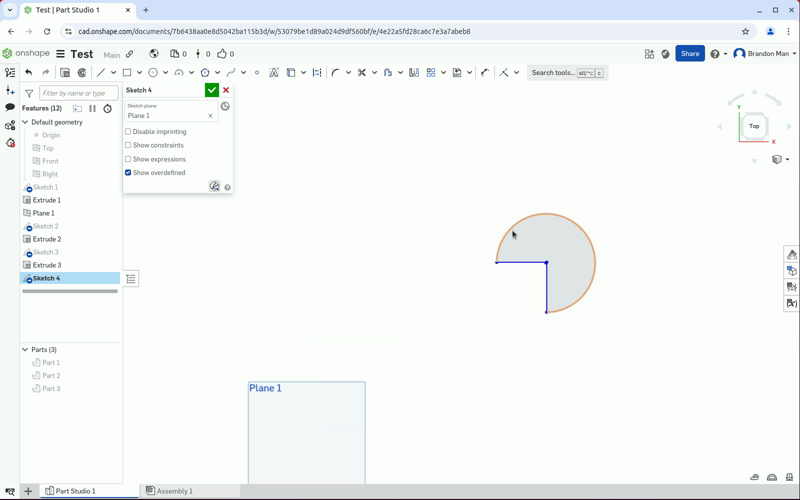
scroll(6)
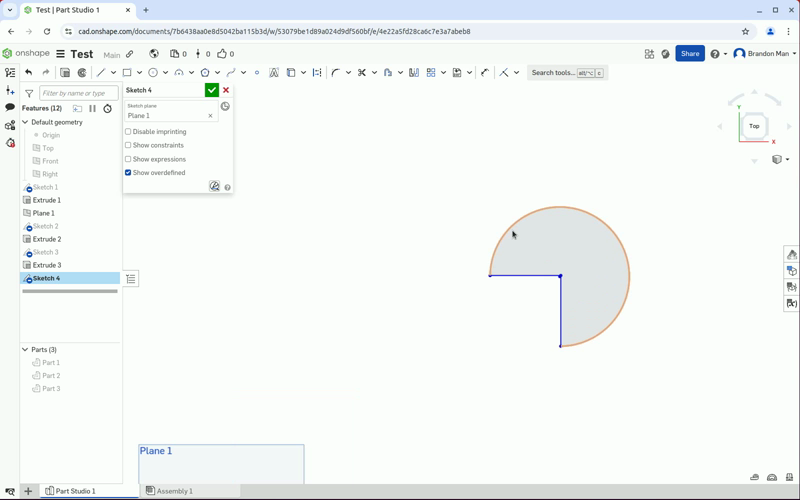
scroll(6)
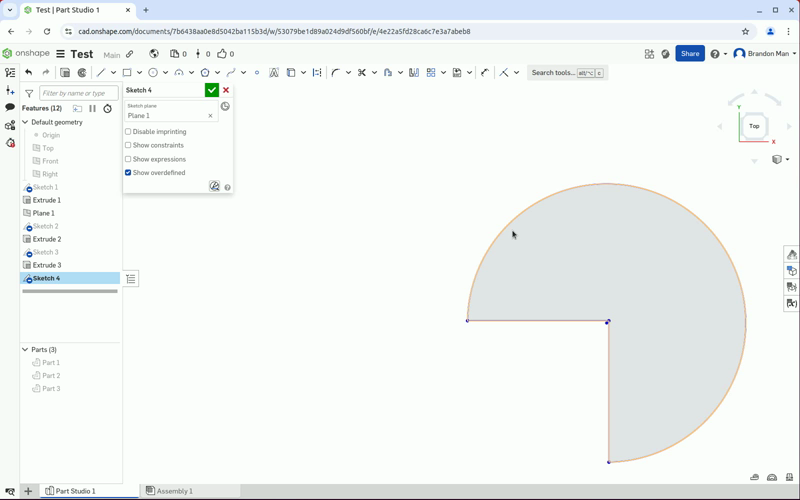
click(512, 230)
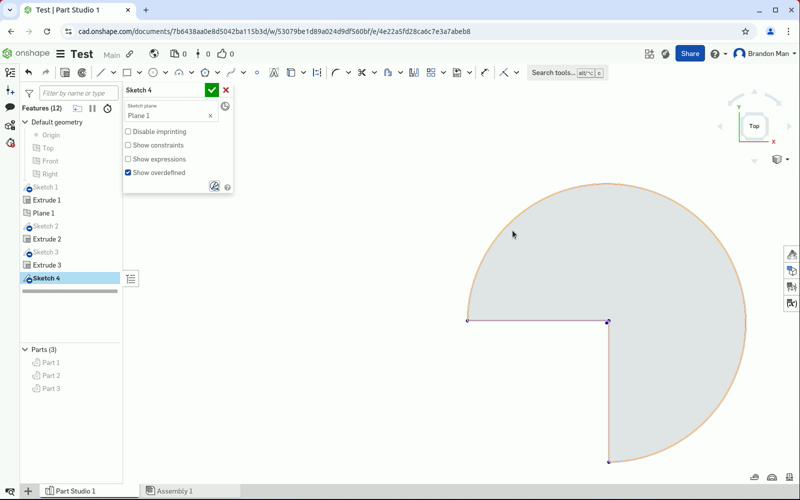
scroll(-6)
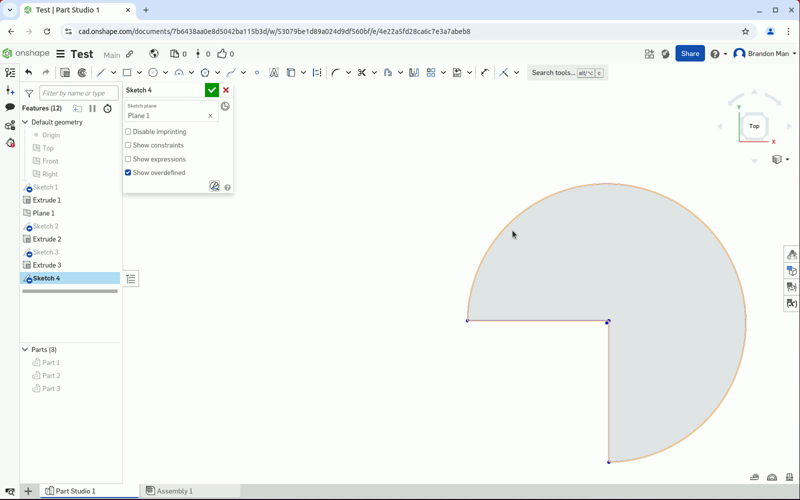
scroll(-6)
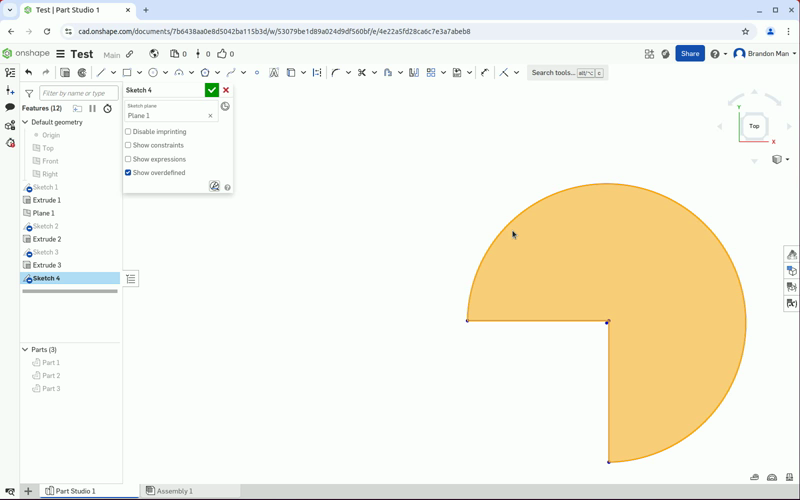
scroll(-6)
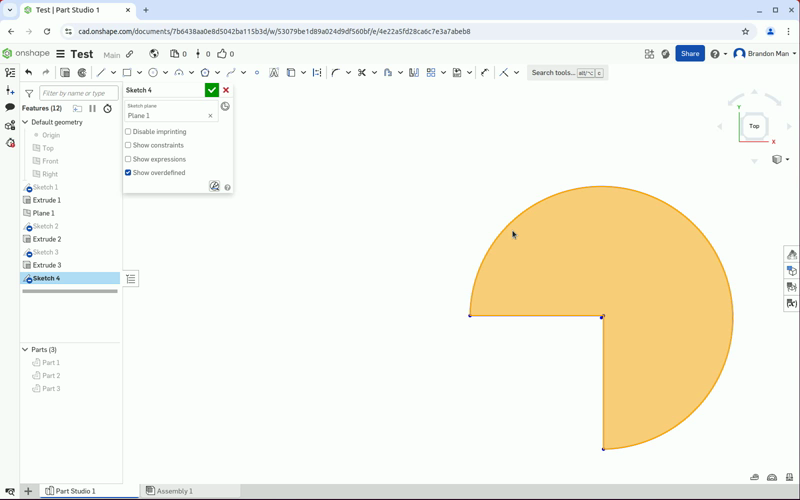
scroll(-6)
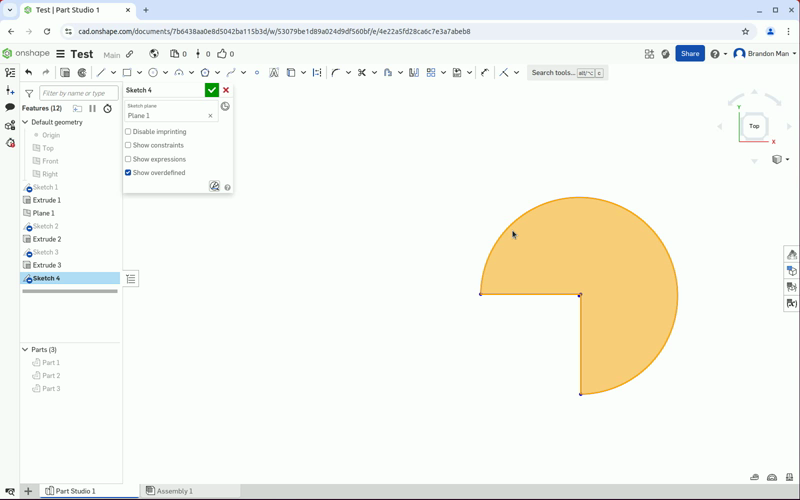
scroll(-6)
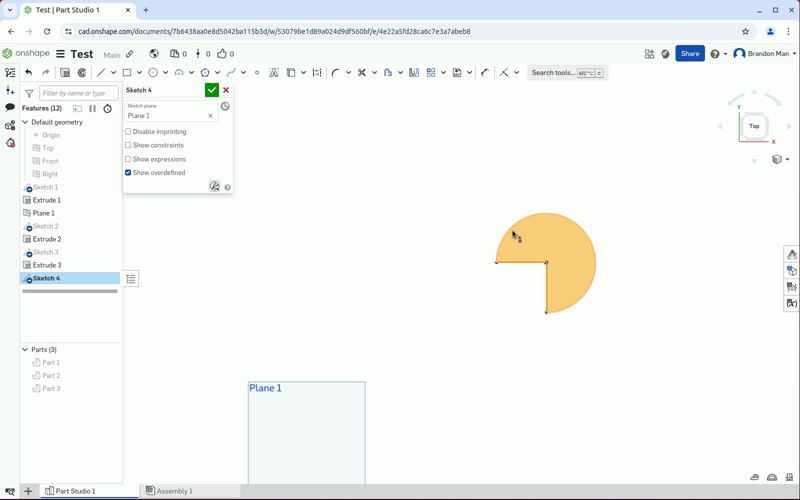
scroll(-6)
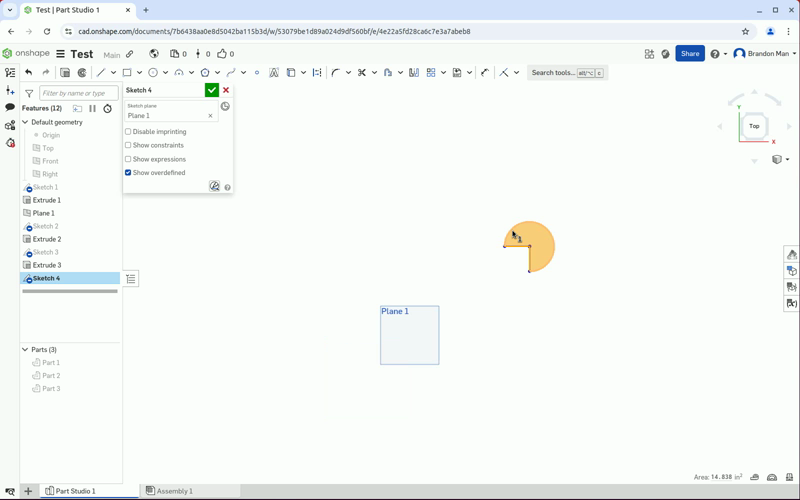
scroll(-6)
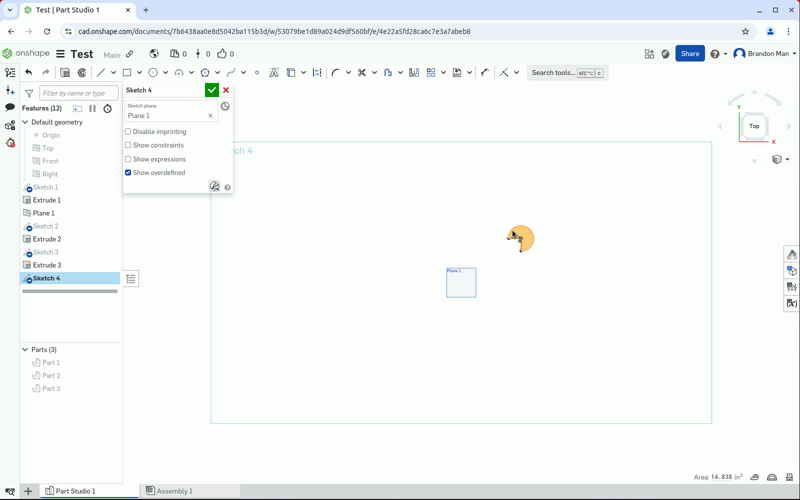
mouse_move(73, 352)
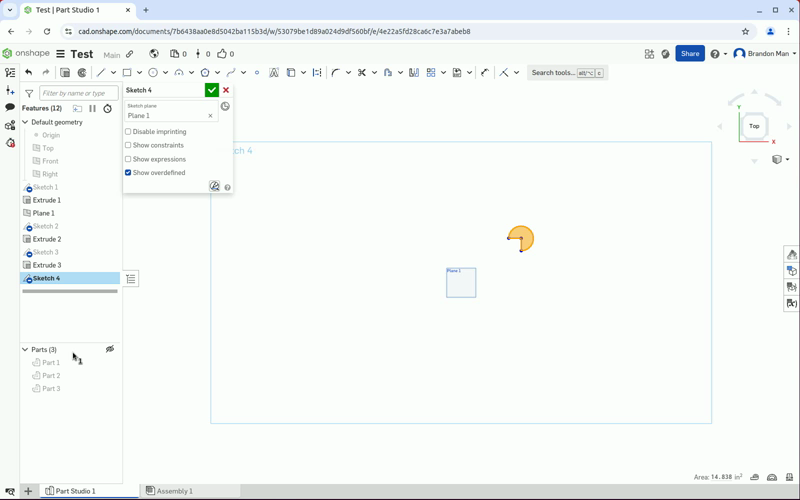
key(shift+y)
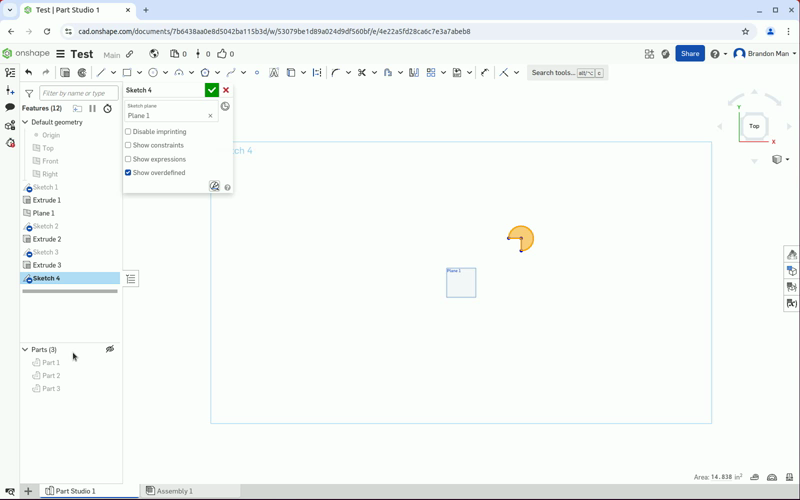
key(shift+e)
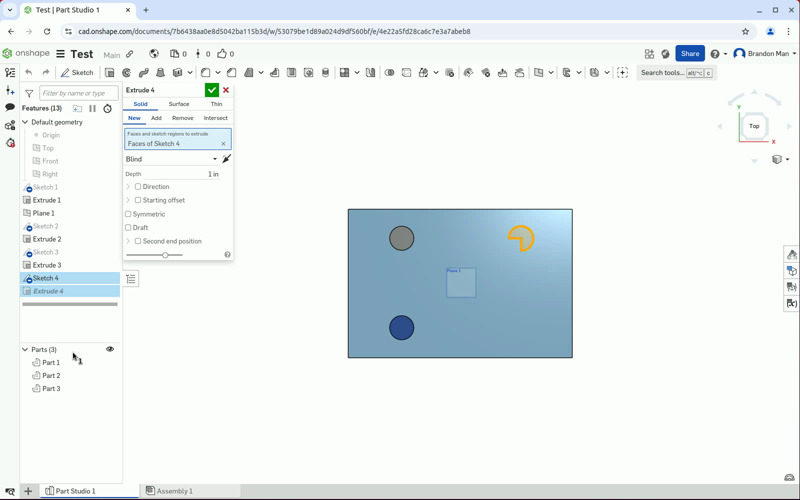
mouse_move(143, 106)
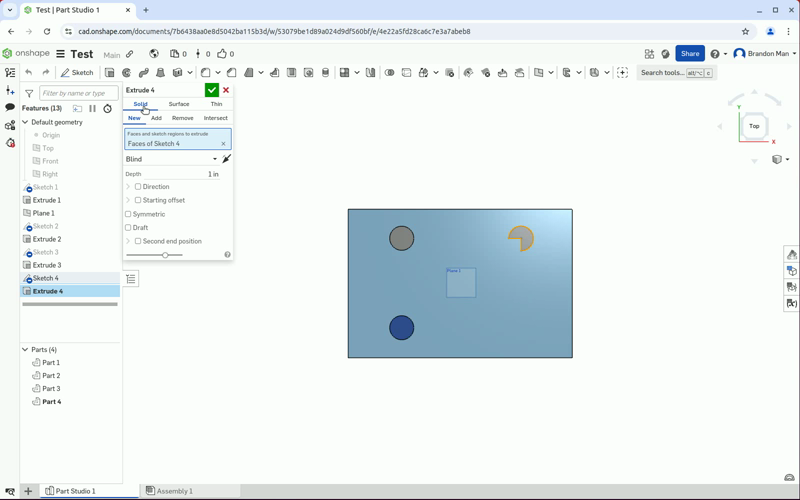
click(143, 106)
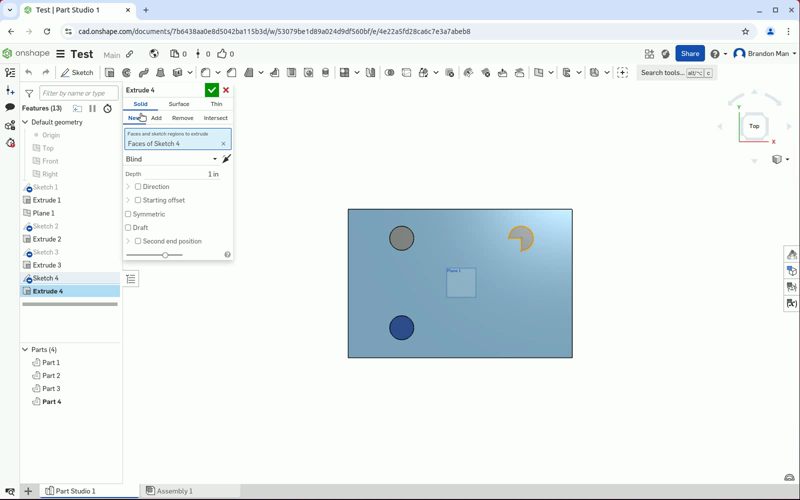
mouse_move(137, 120)
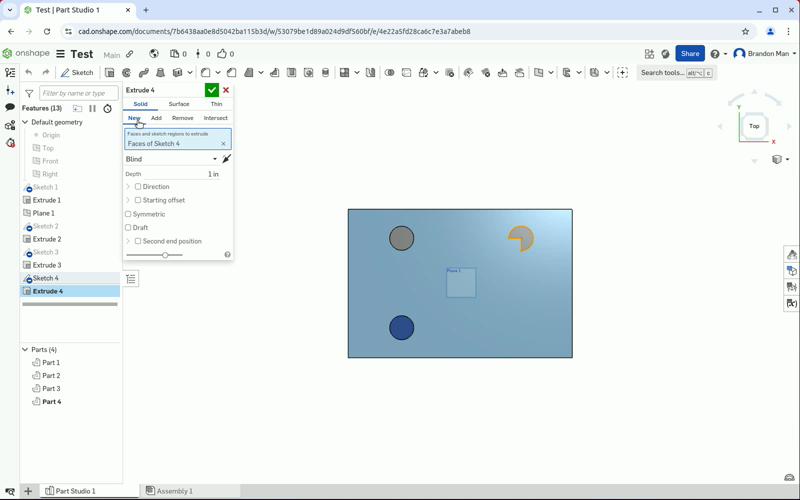
click(137, 120)
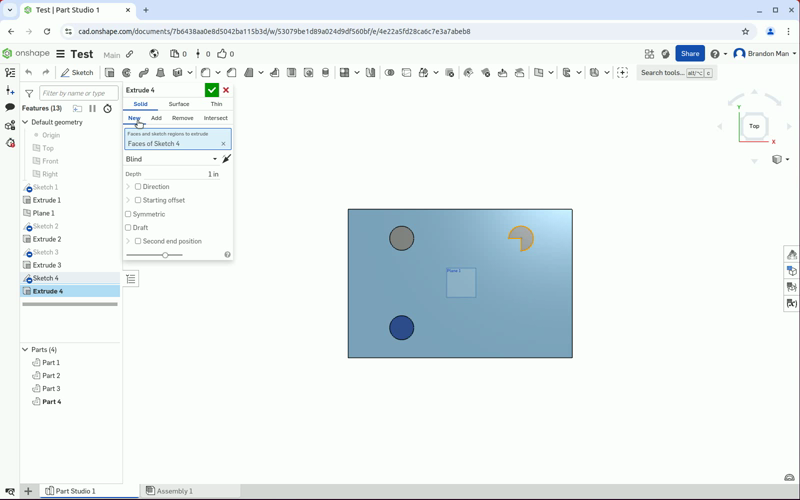
key(tab, 4)
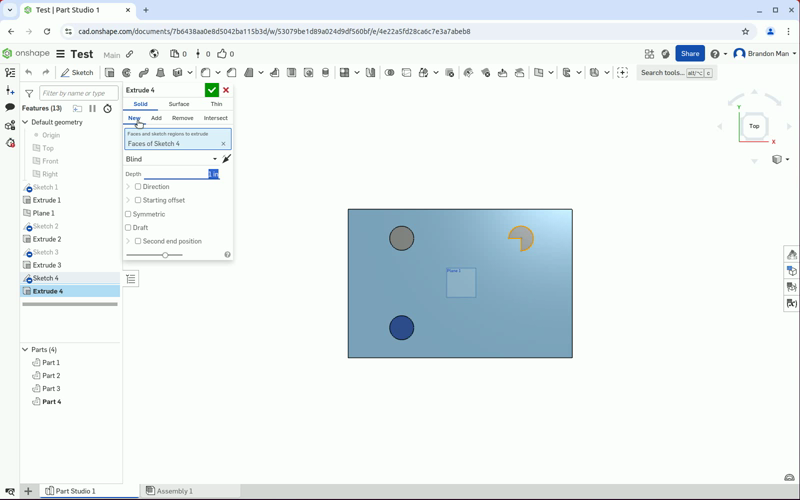
text(15.405)
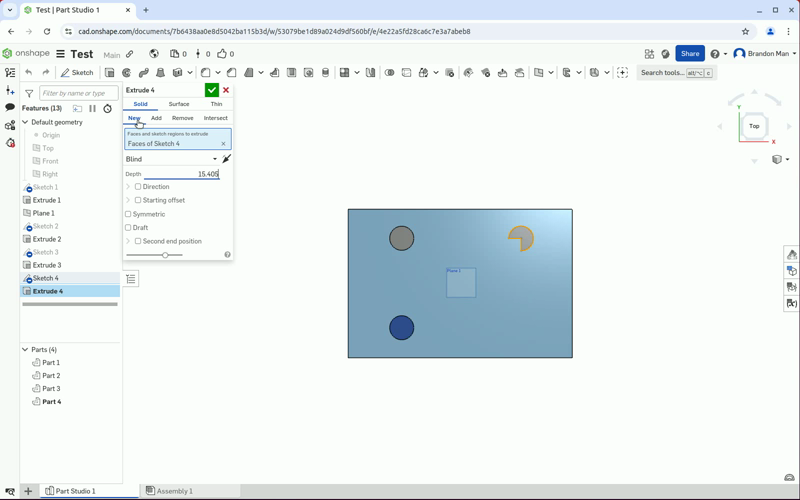
key(enter)
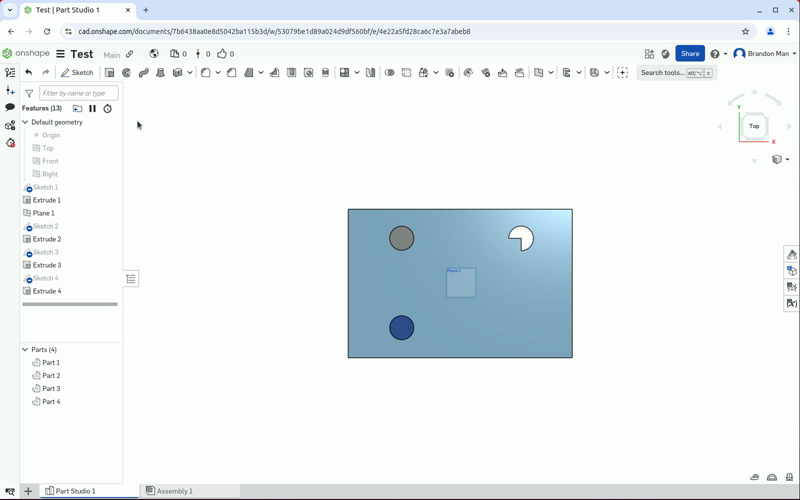
key(shift+h)
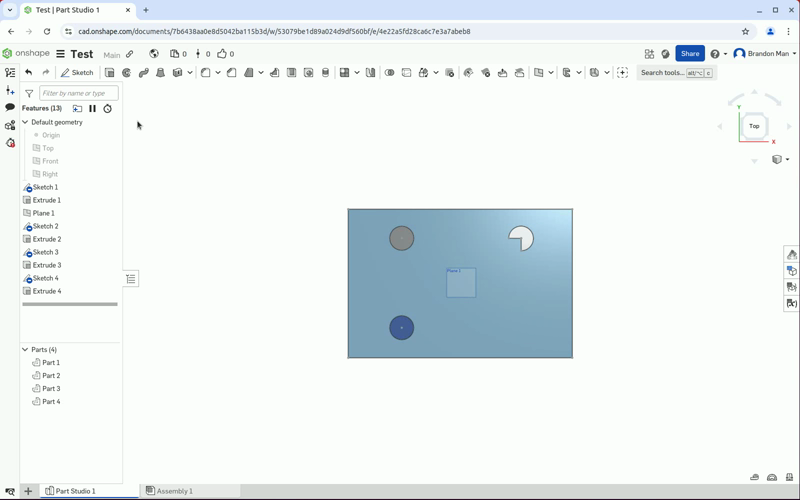
key(shift+h)
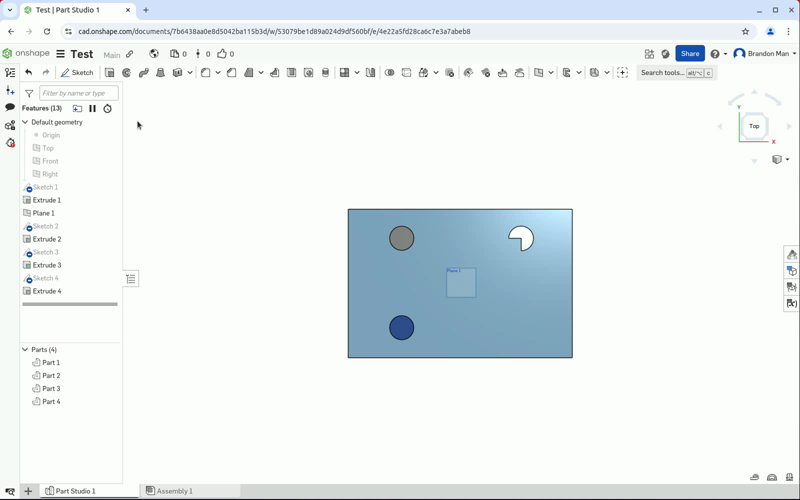
mouse_move(73, 189)
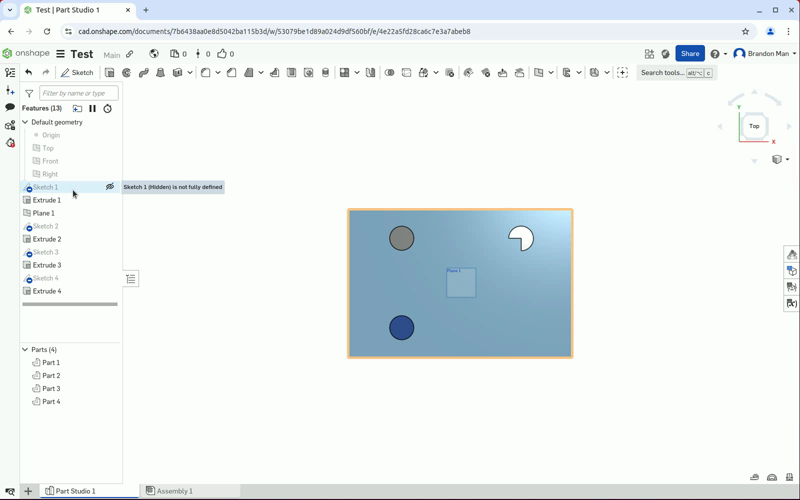
click(73, 189)
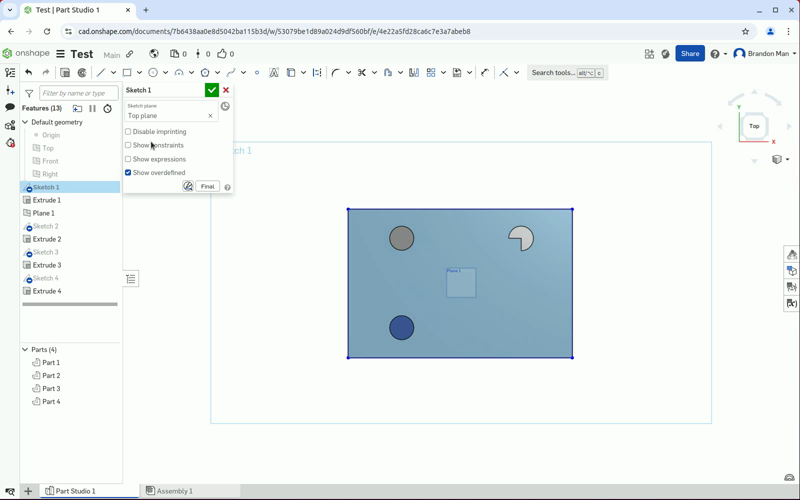
mouse_move(229, 92)
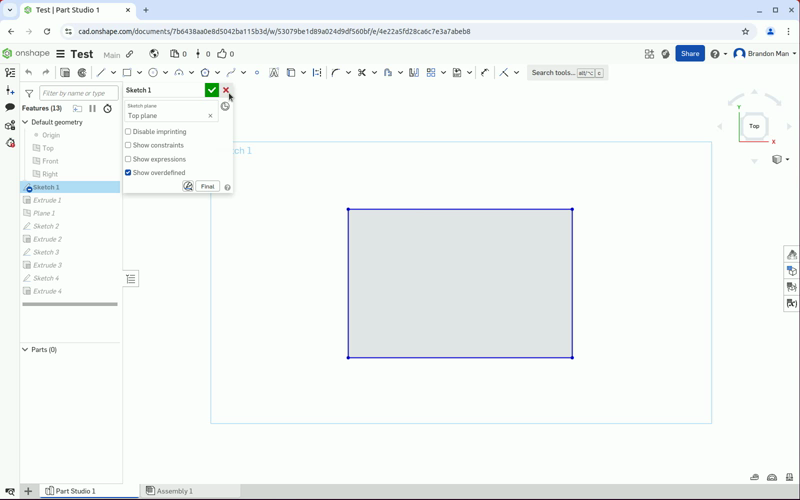
click(229, 92)
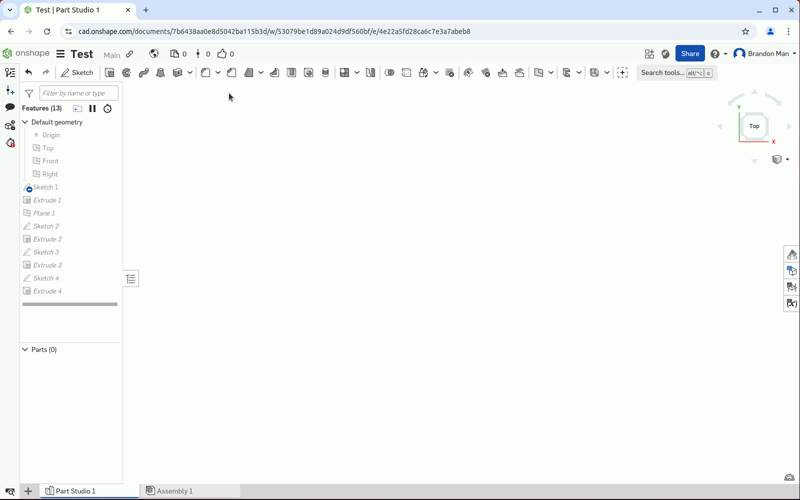
key(shift+s)
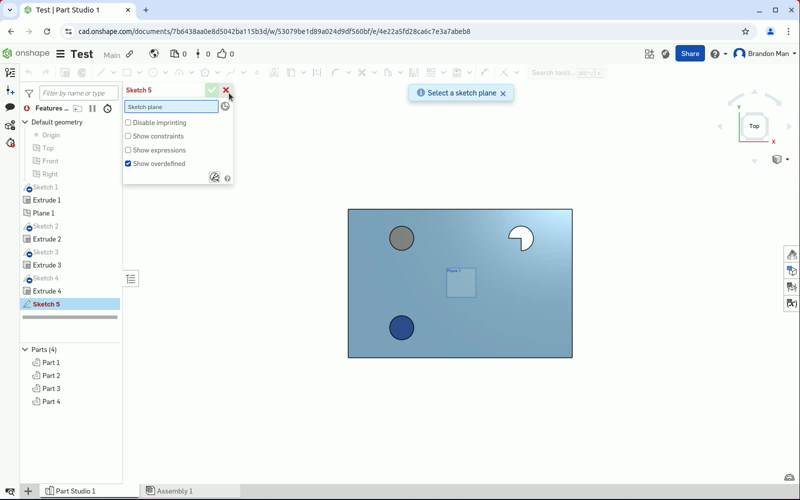
mouse_move(73, 215)
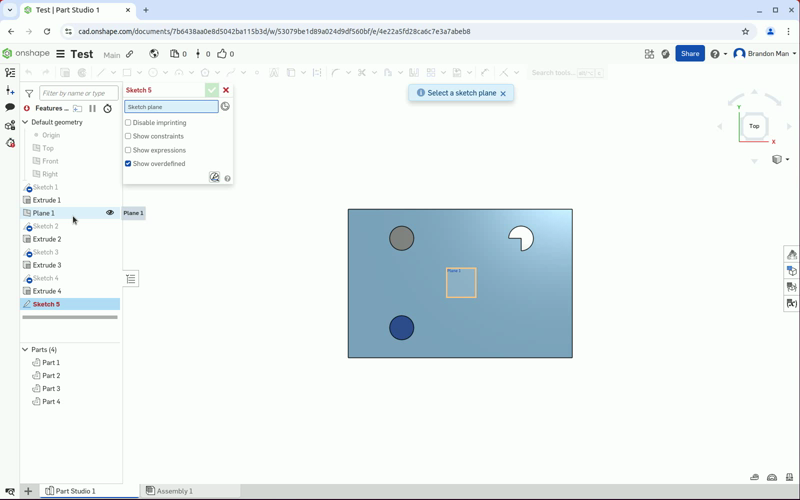
click(73, 215)
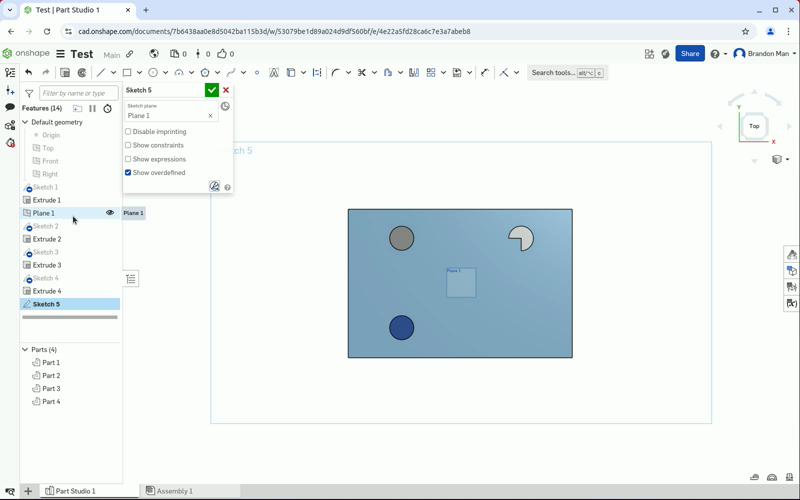
mouse_move(73, 352)
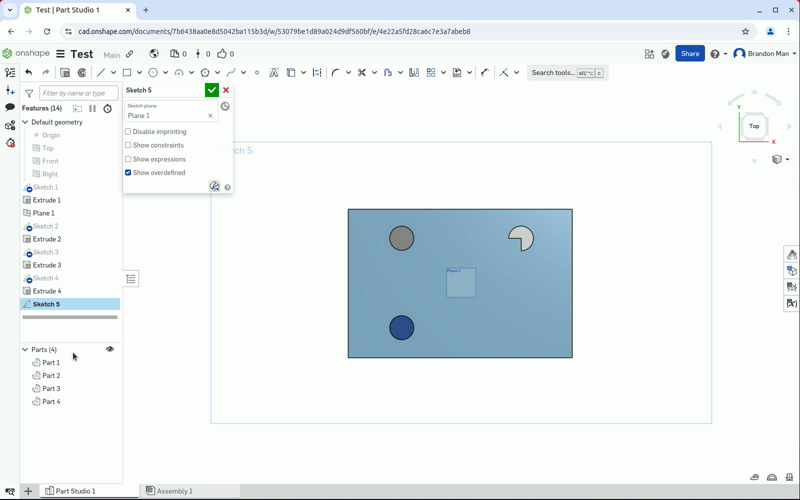
key(y)
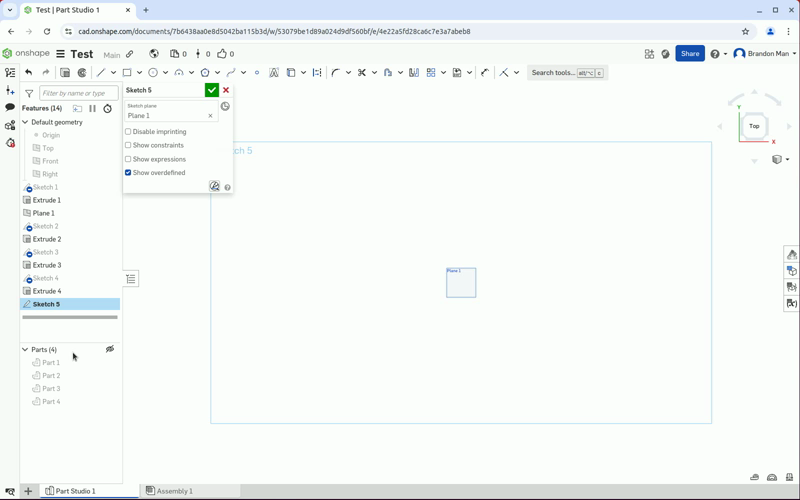
key(a)
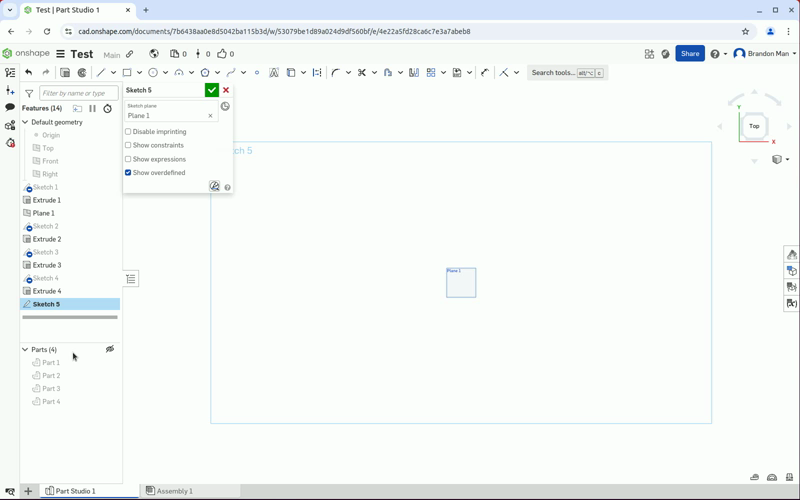
key_down(shift)
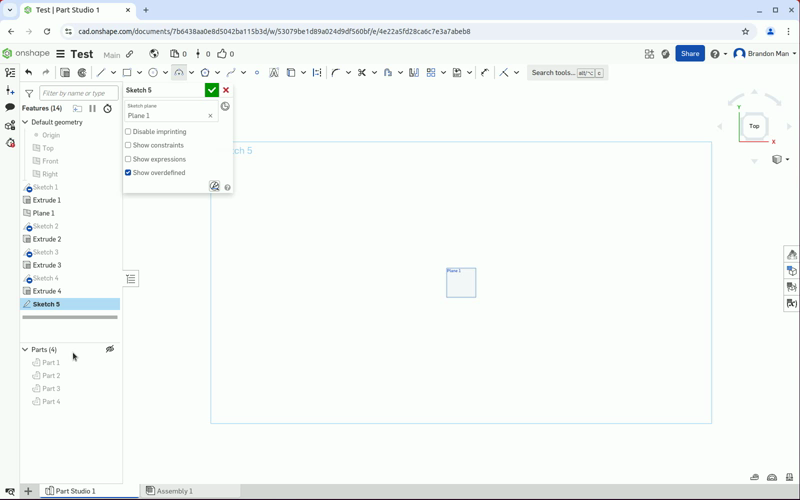
mouse_move(508, 238)
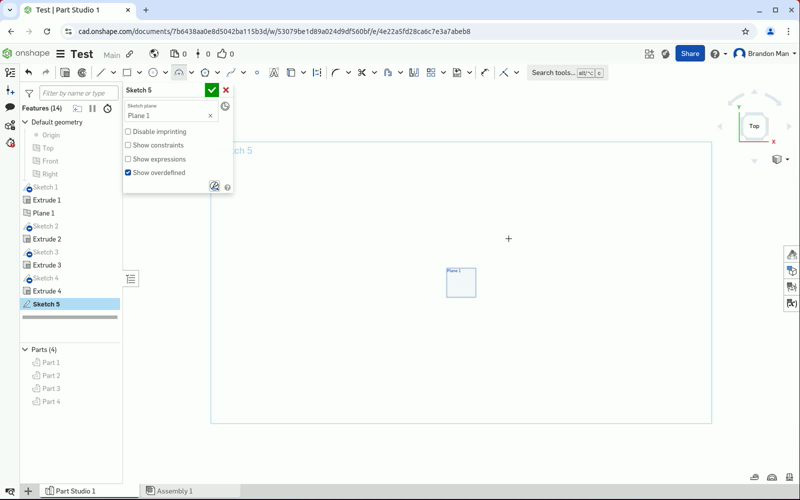
click(508, 238)
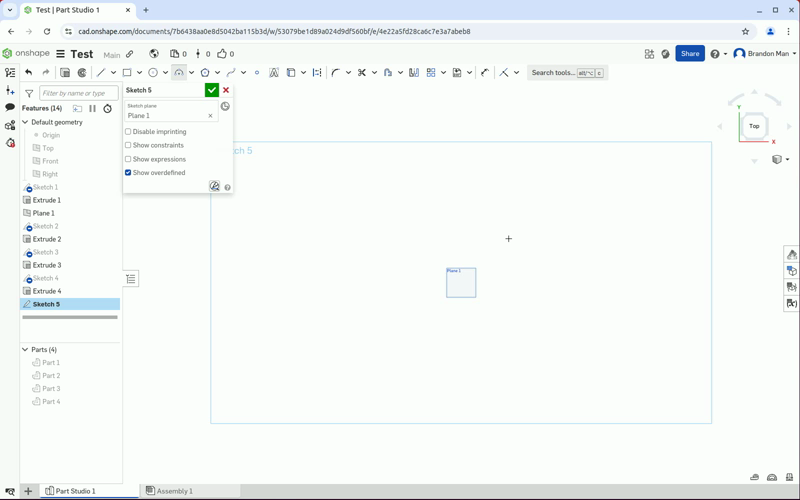
key_up(shift)
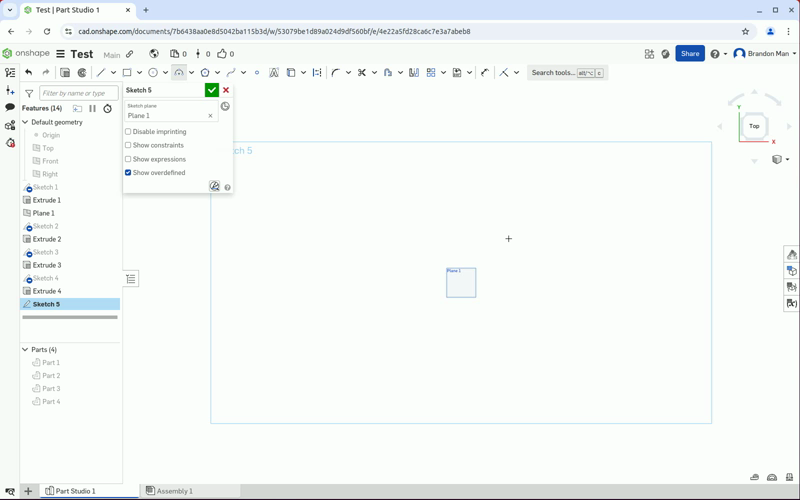
key_down(shift)
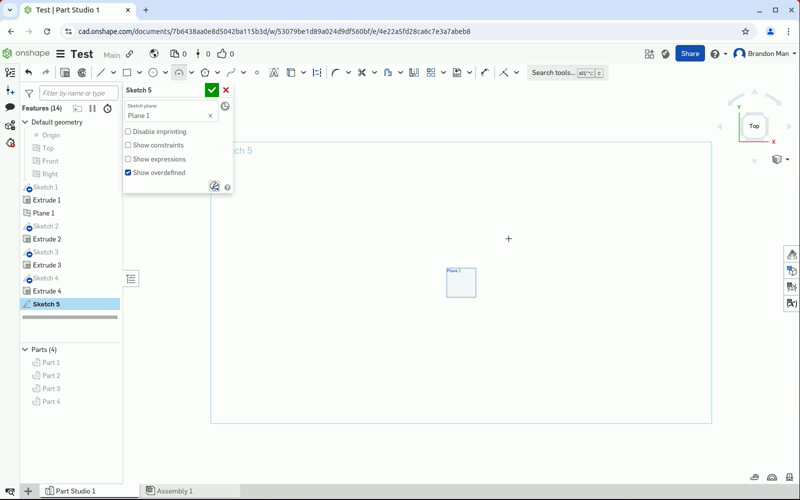
mouse_move(521, 251)
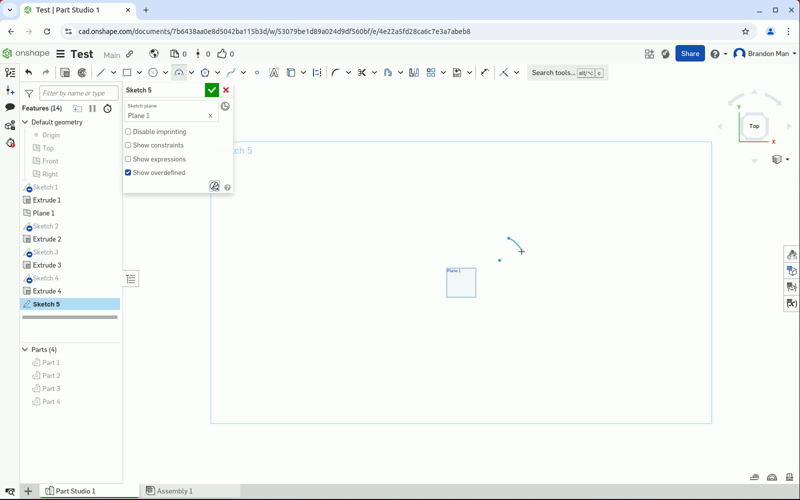
click(521, 251)
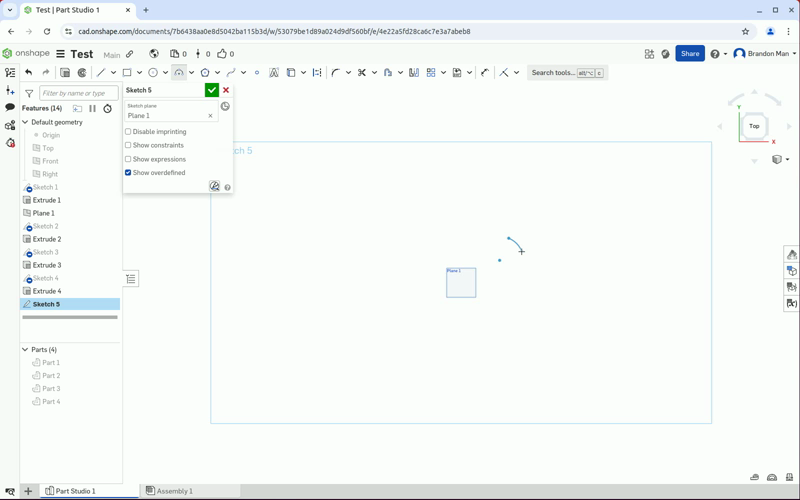
mouse_move(512, 247)
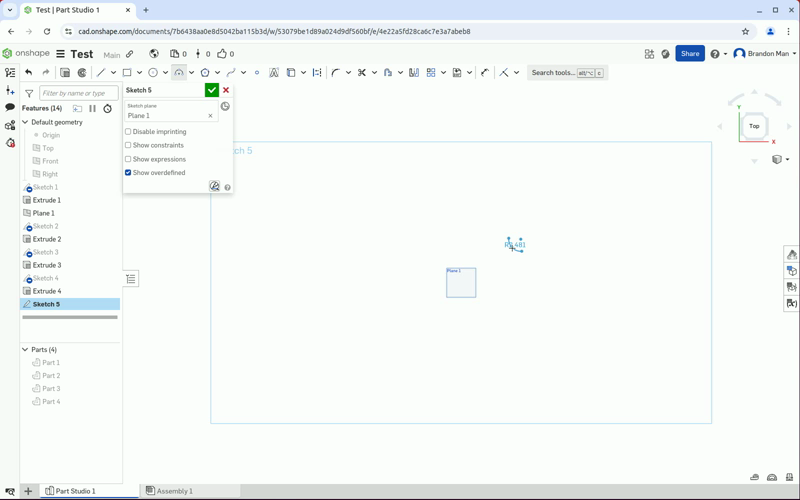
click(512, 247)
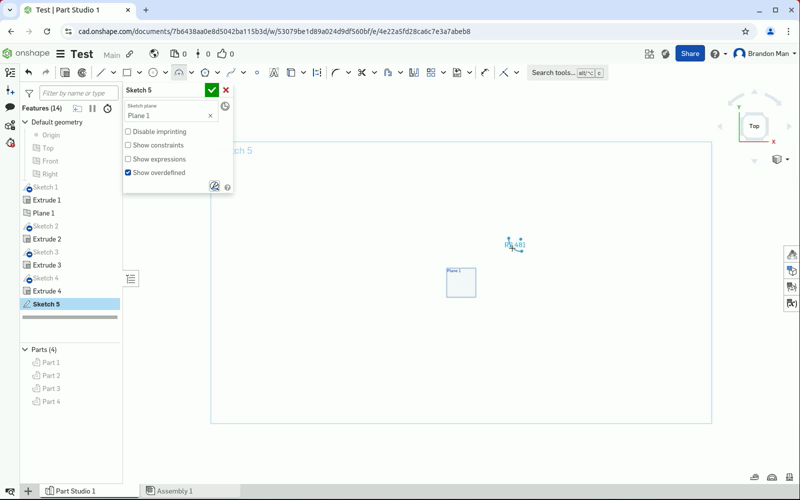
key_up(shift)
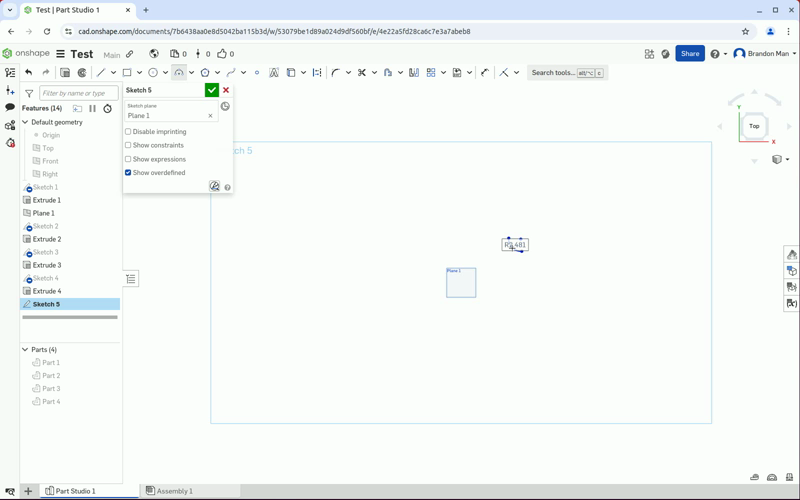
key(esc)
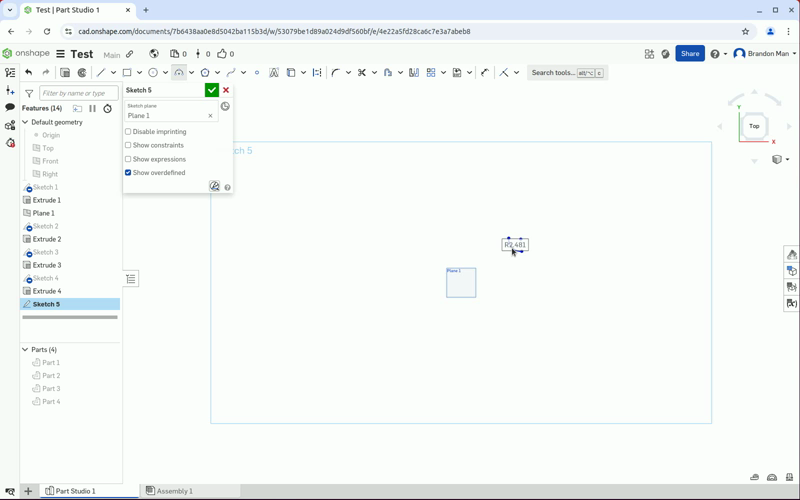
key(l)
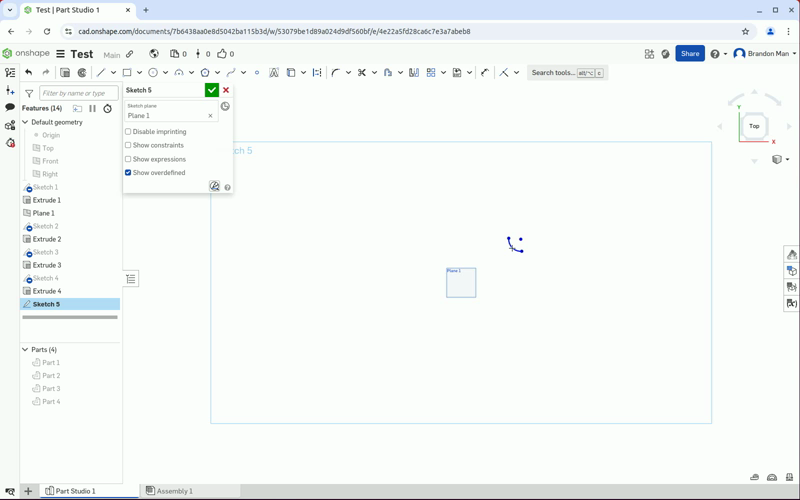
mouse_move(521, 251)
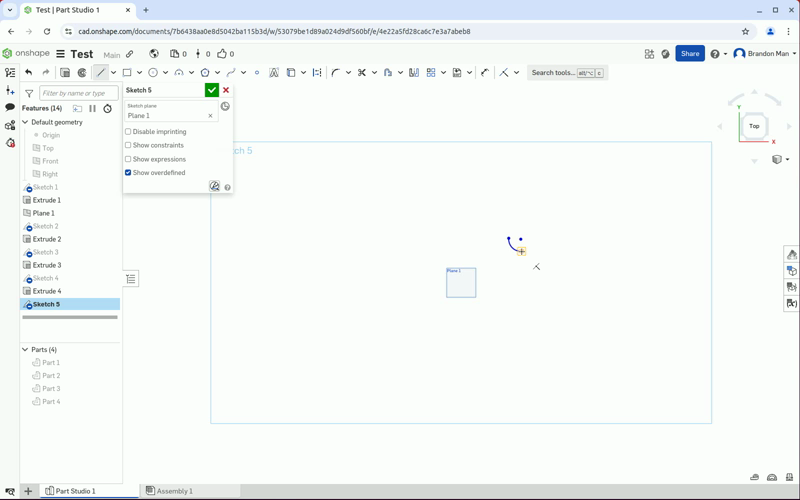
click(521, 251)
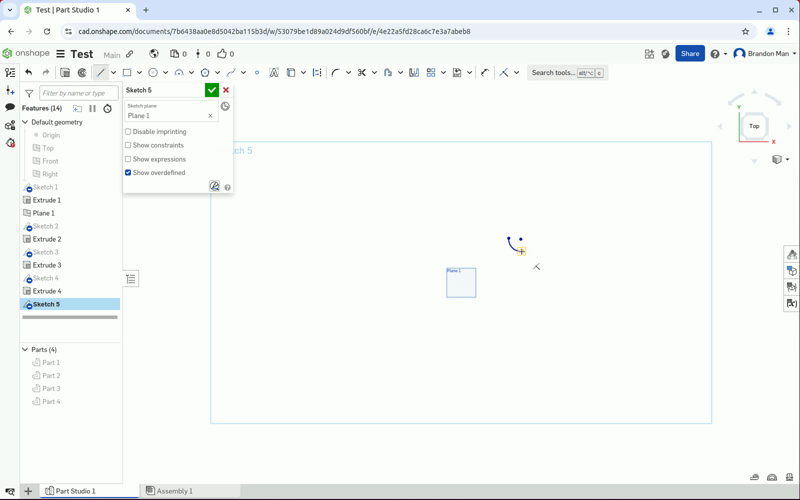
key_down(shift)
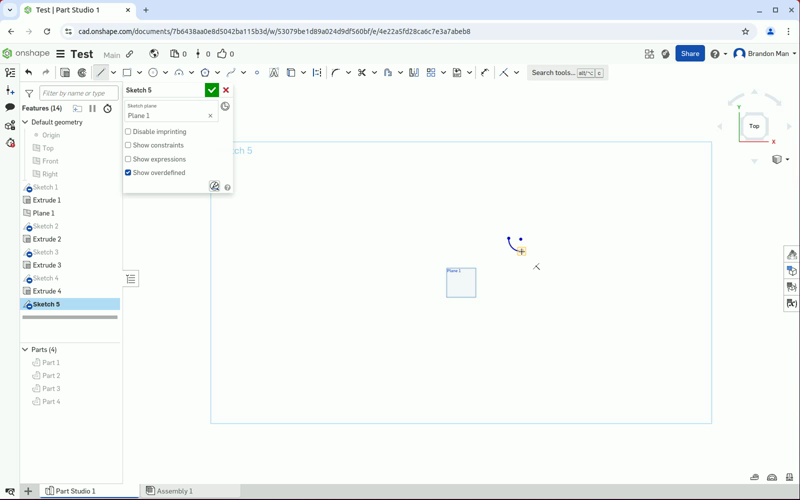
mouse_move(551, 251)
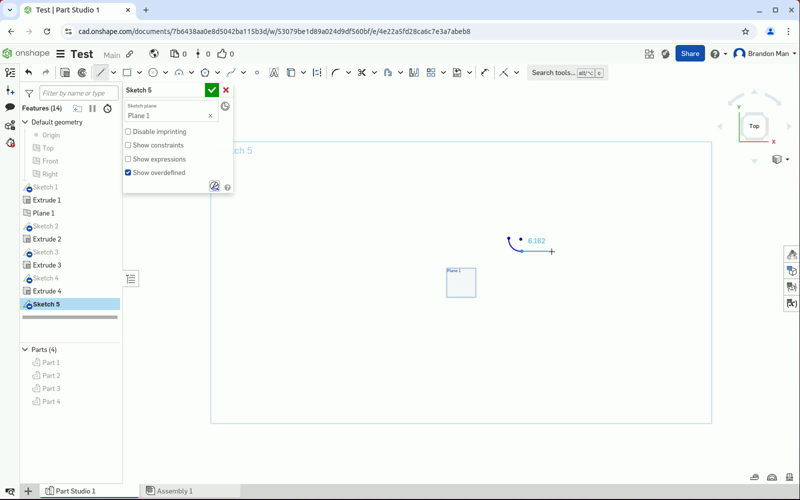
mouse_move(521, 238)
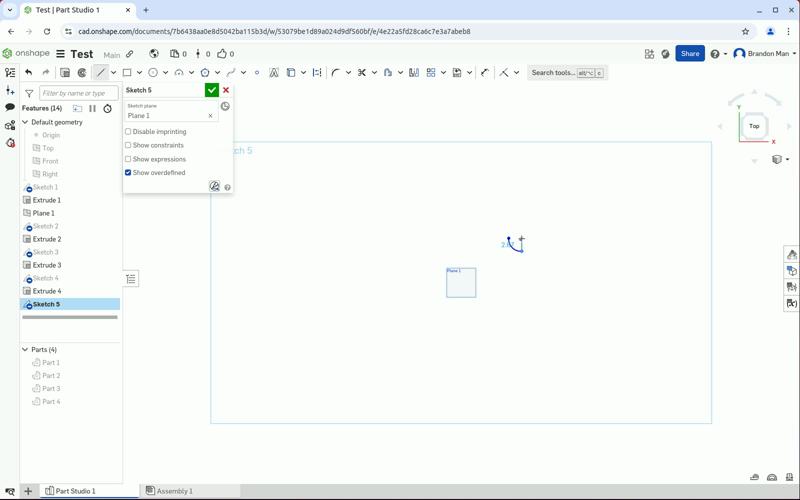
click(521, 238)
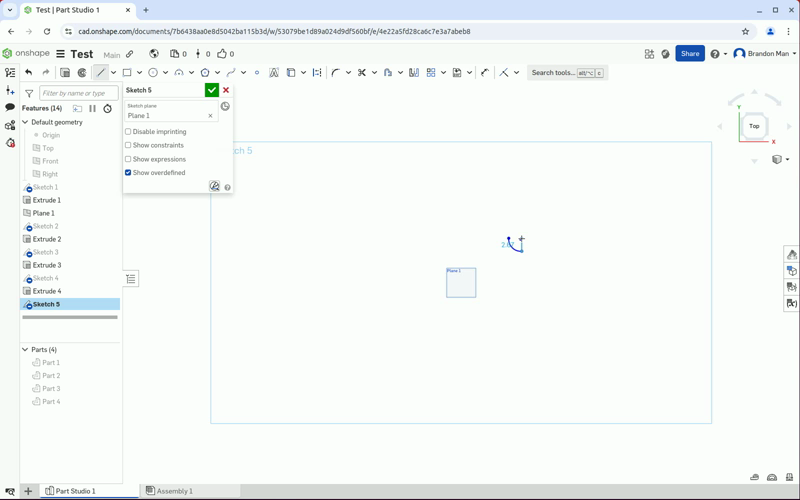
key_up(shift)
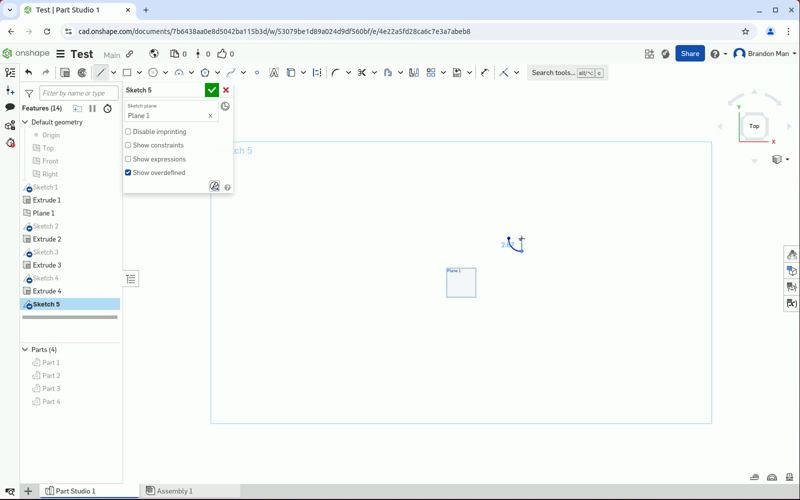
mouse_move(551, 238)
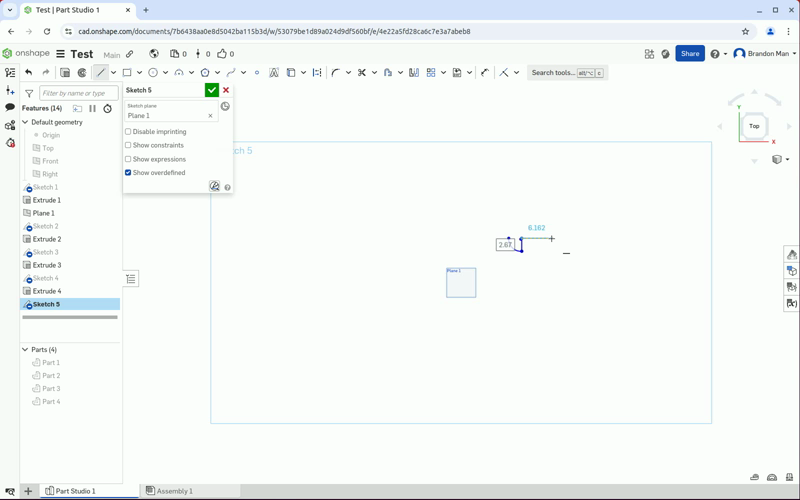
key_down(shift)
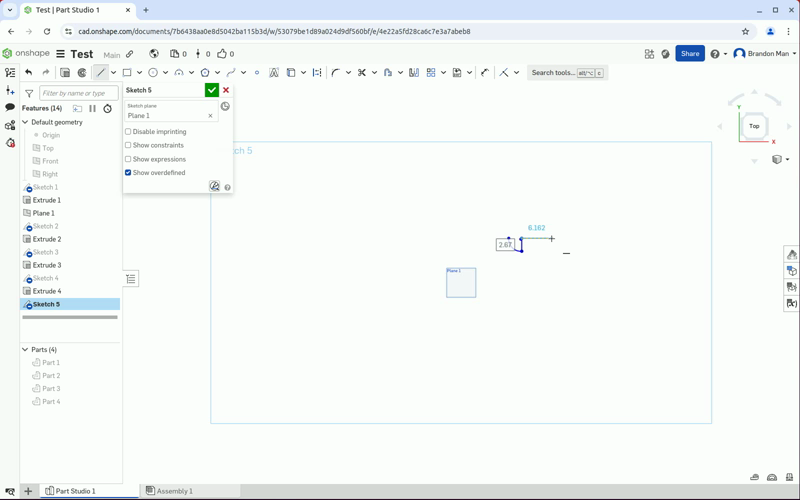
mouse_move(508, 238)
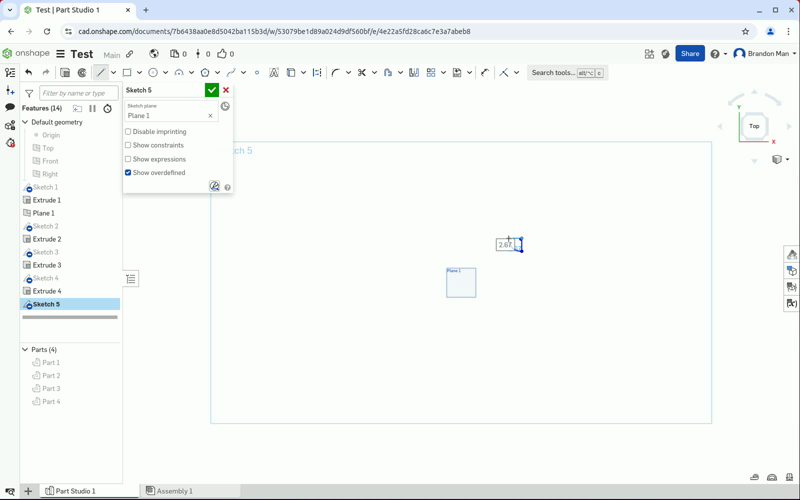
key_up(shift)
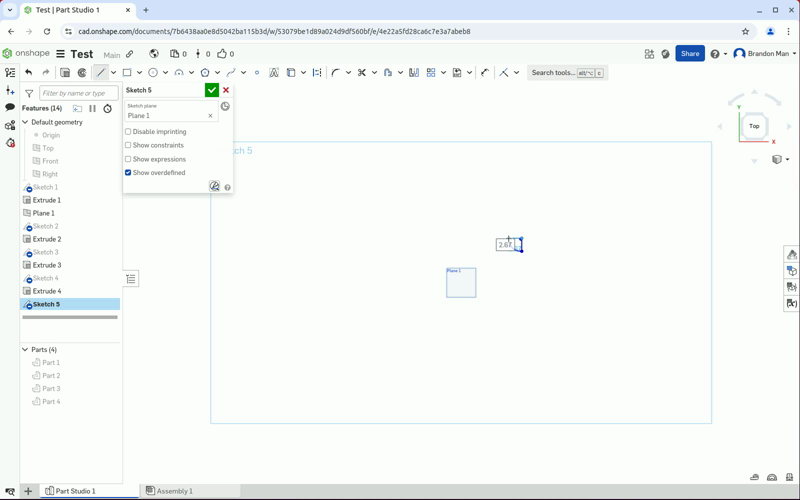
click(508, 238)
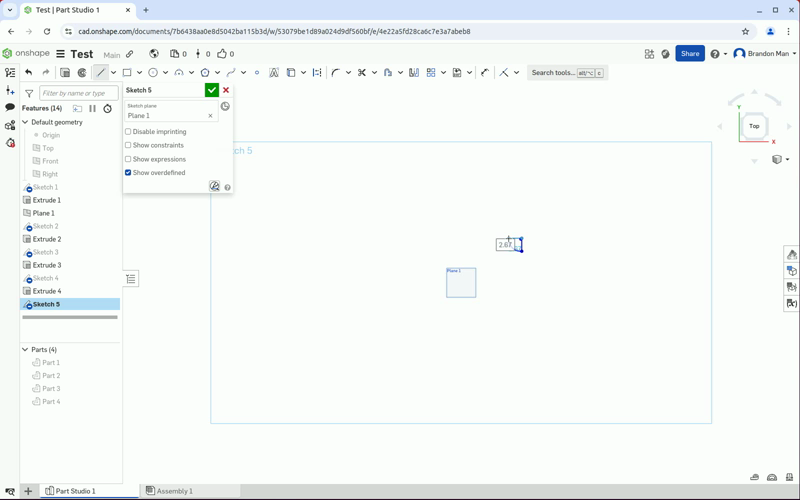
key(esc)
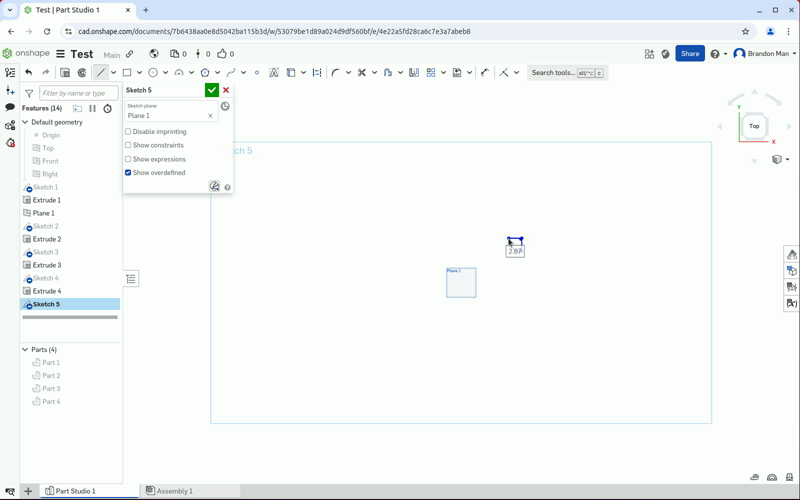
mouse_move(515, 240)
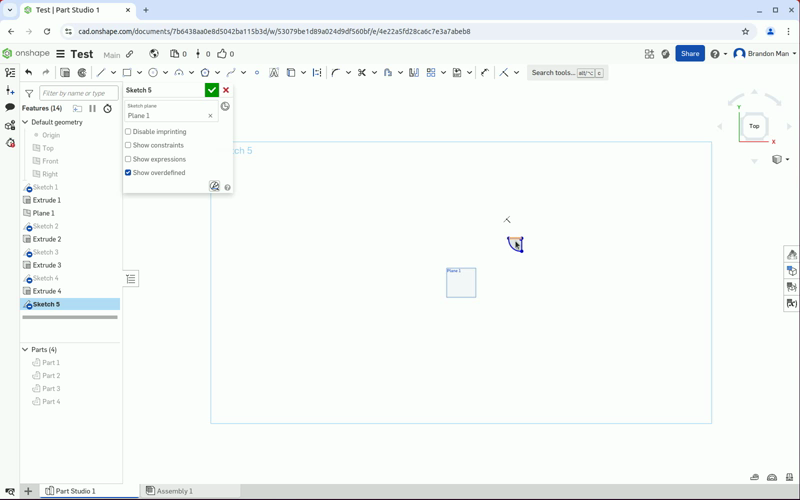
scroll(6)
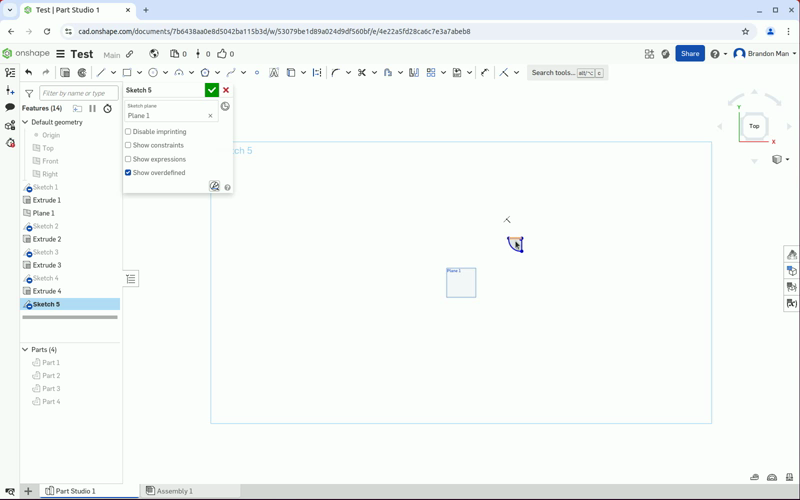
scroll(6)
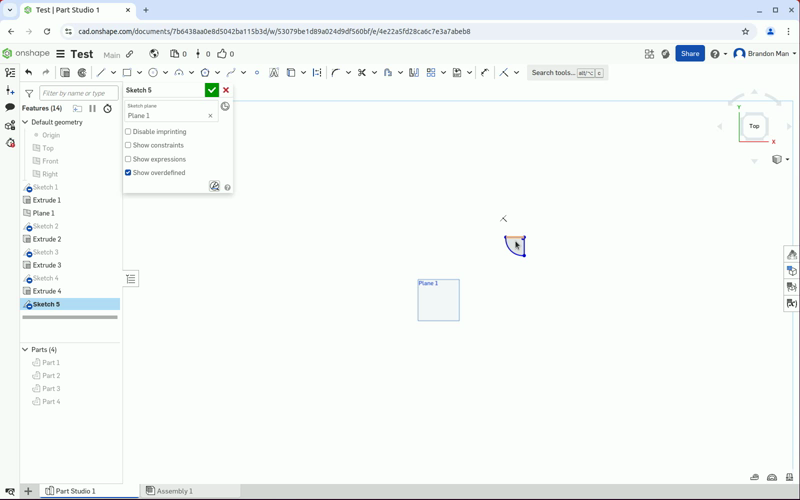
scroll(6)
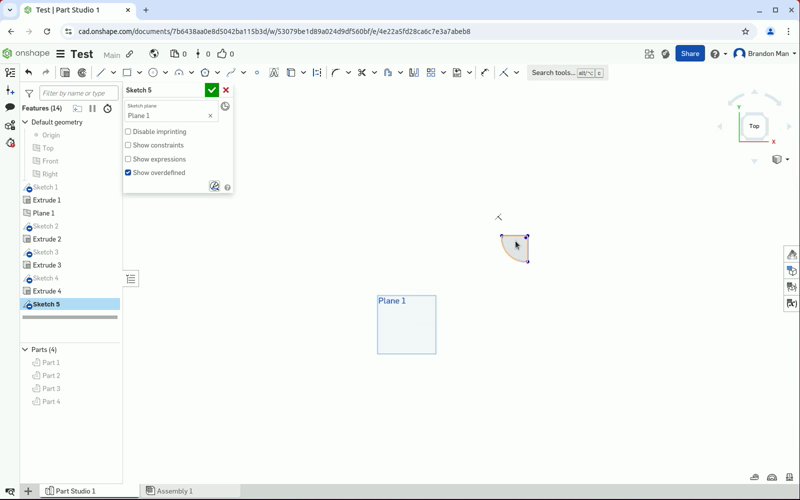
scroll(6)
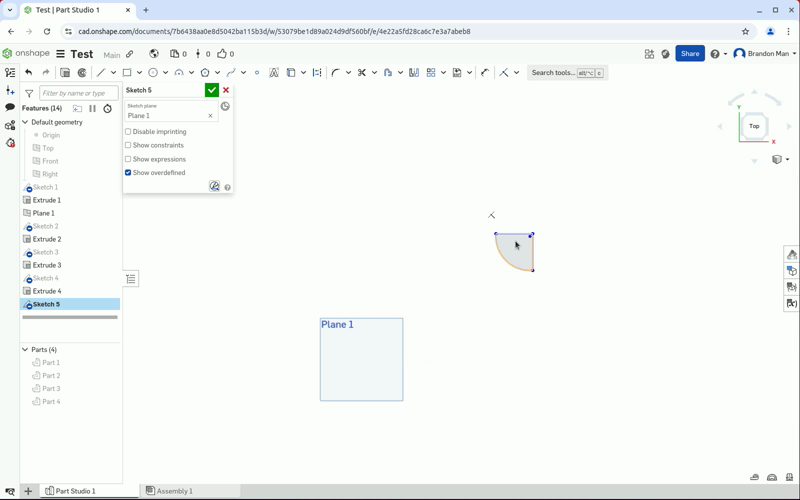
scroll(6)
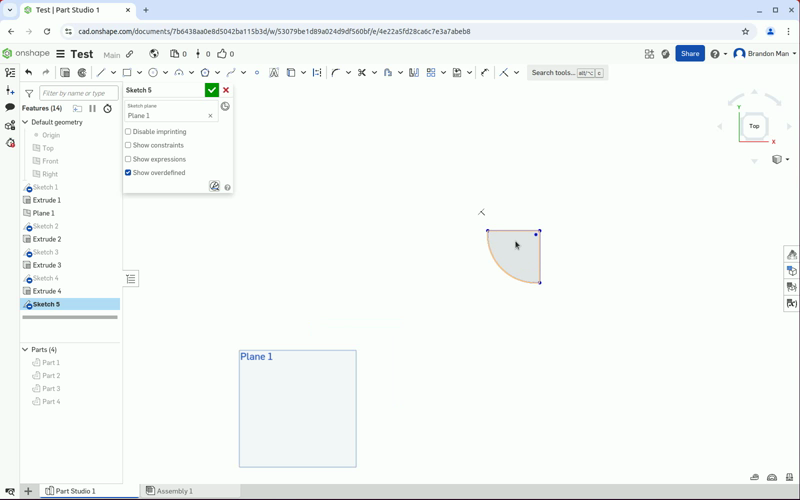
scroll(6)
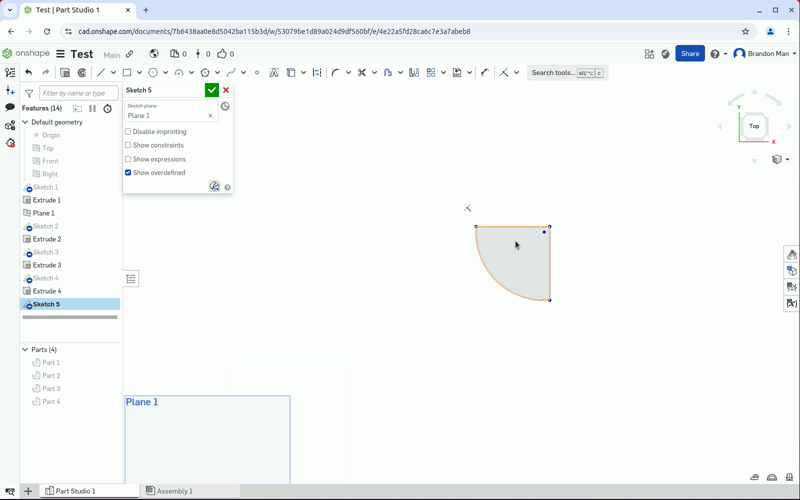
scroll(6)
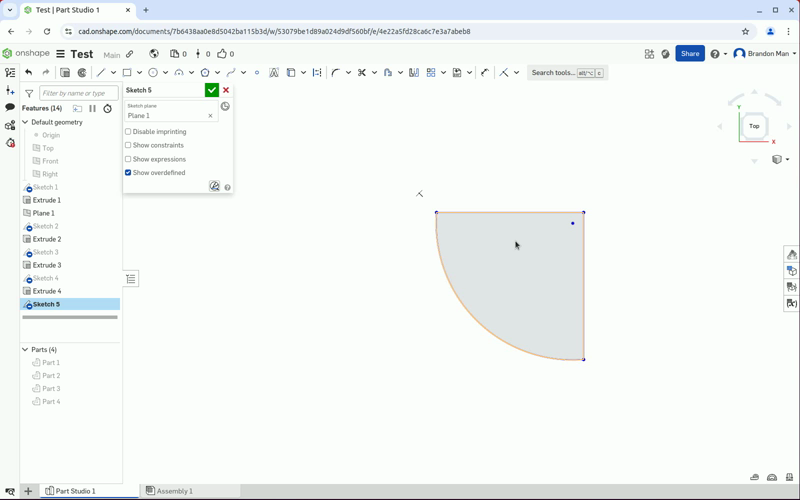
click(515, 240)
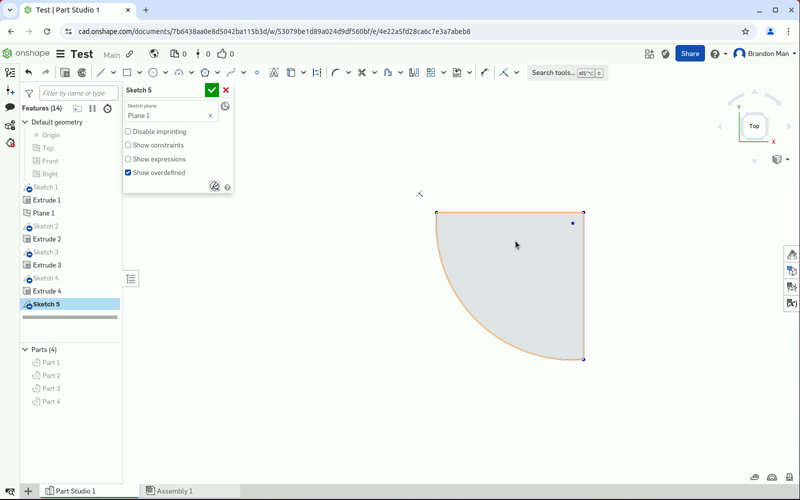
scroll(-6)
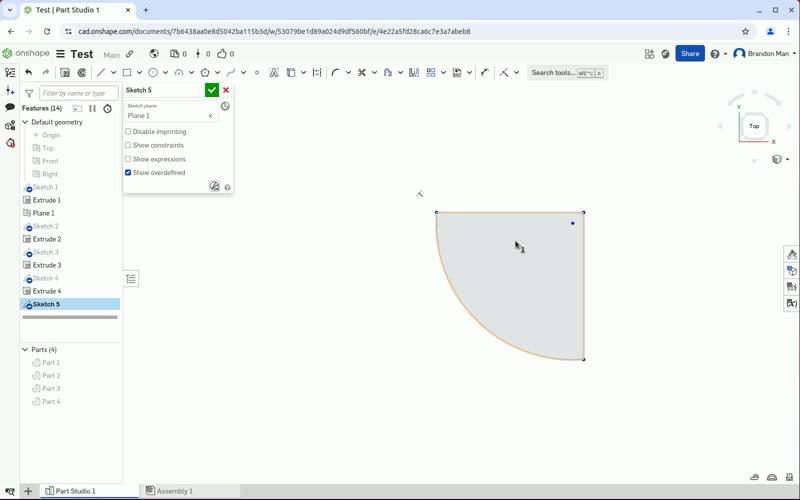
scroll(-6)
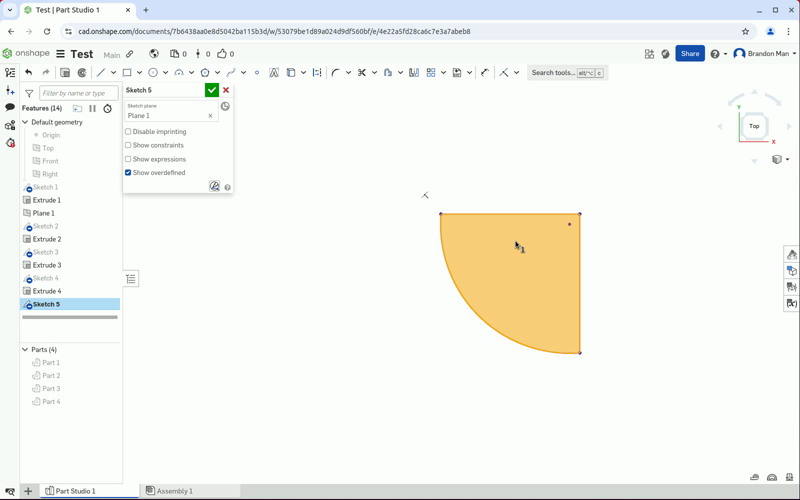
scroll(-6)
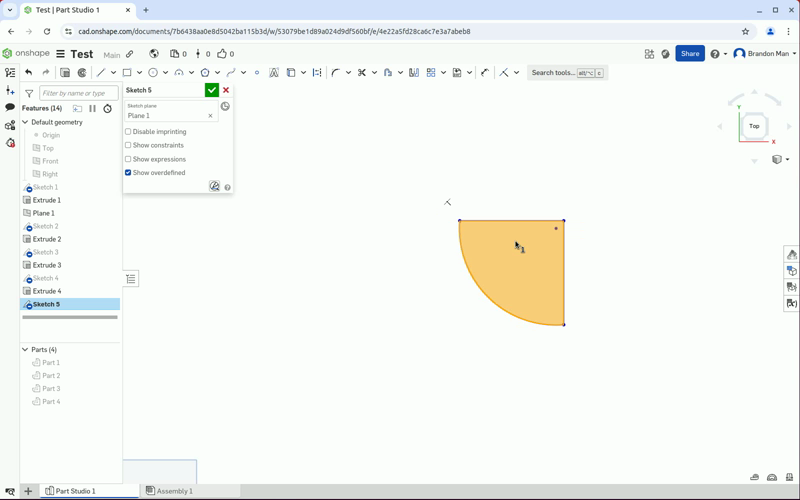
scroll(-6)
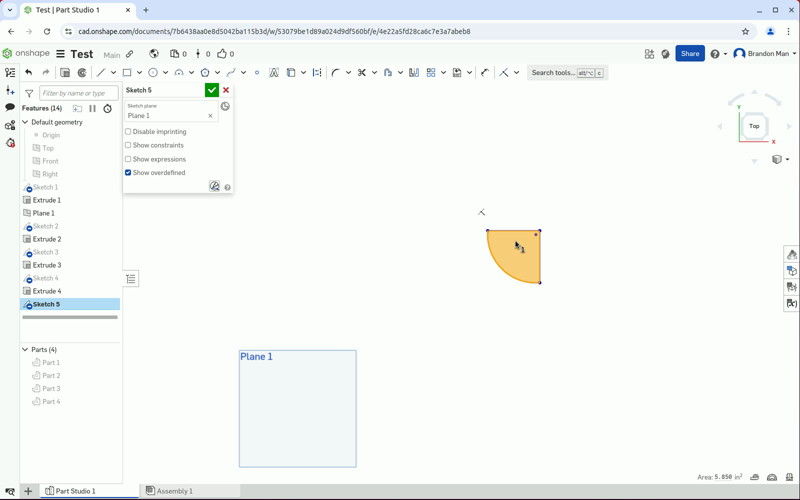
scroll(-6)
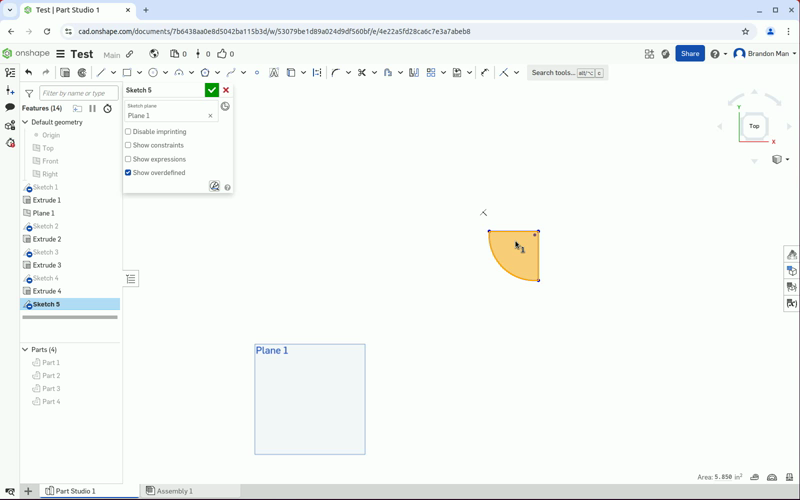
scroll(-6)
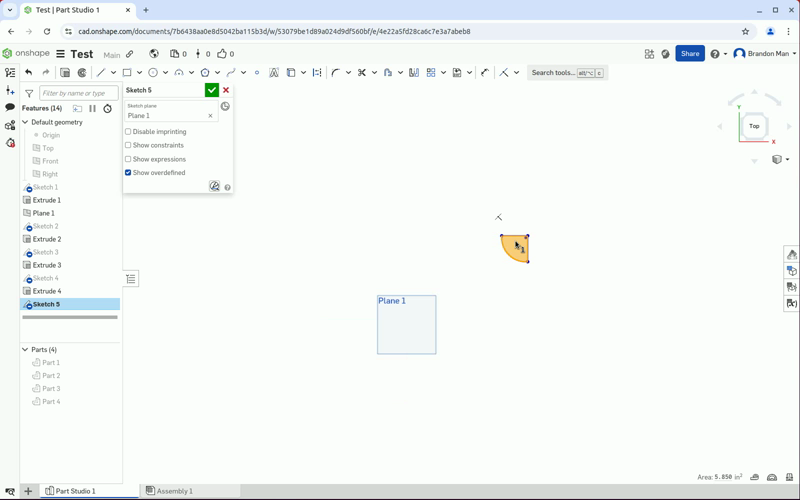
scroll(-6)
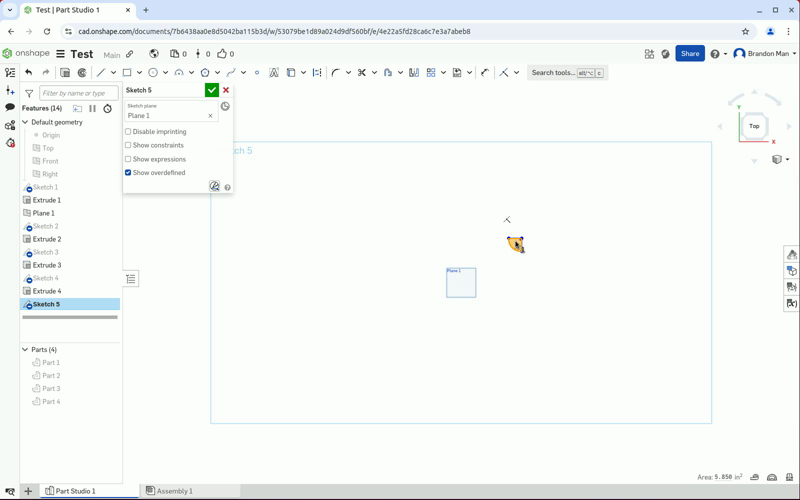
mouse_move(73, 352)
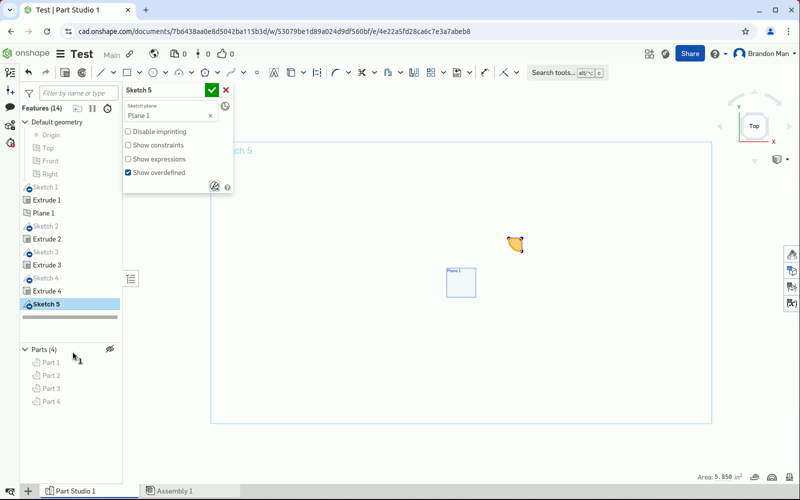
key(shift+y)
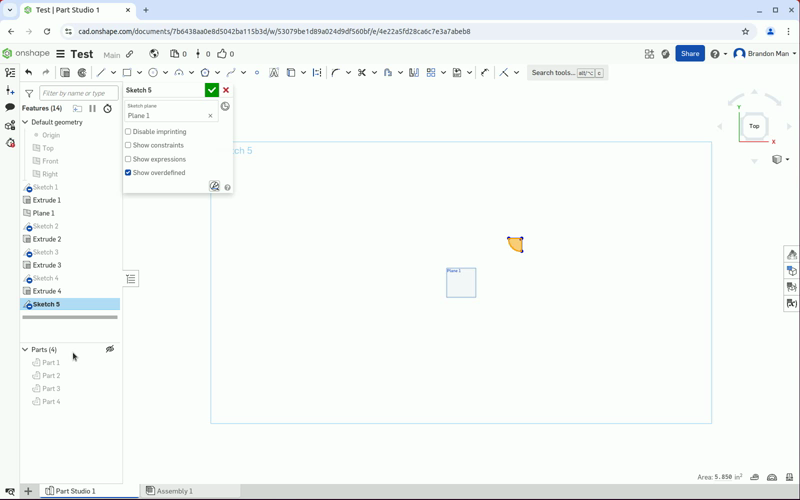
key(shift+e)
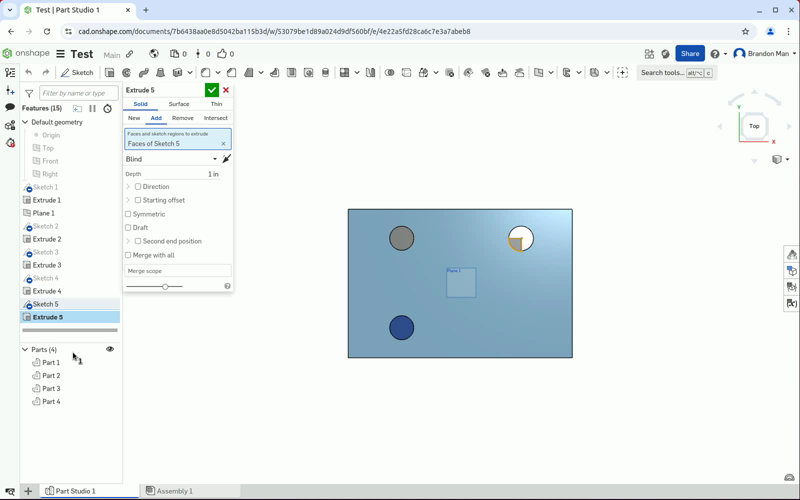
mouse_move(143, 106)
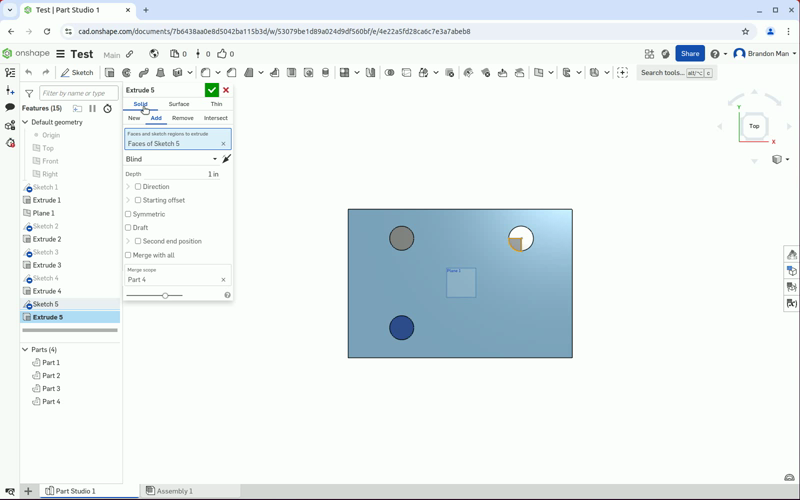
click(143, 106)
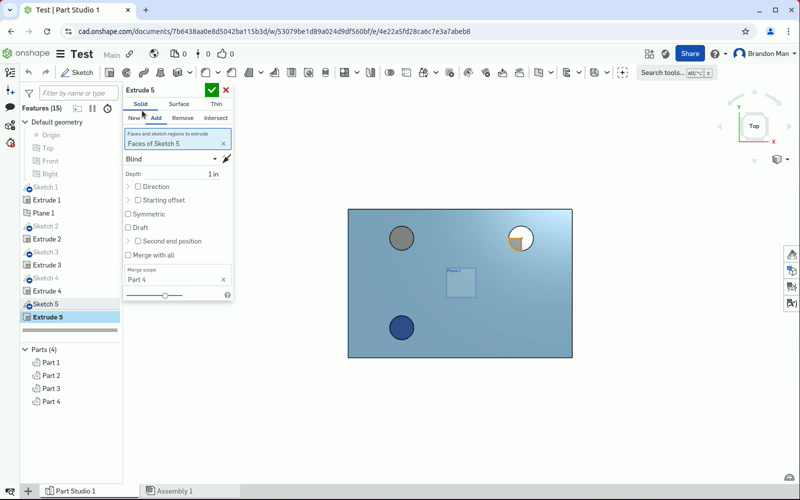
mouse_move(137, 120)
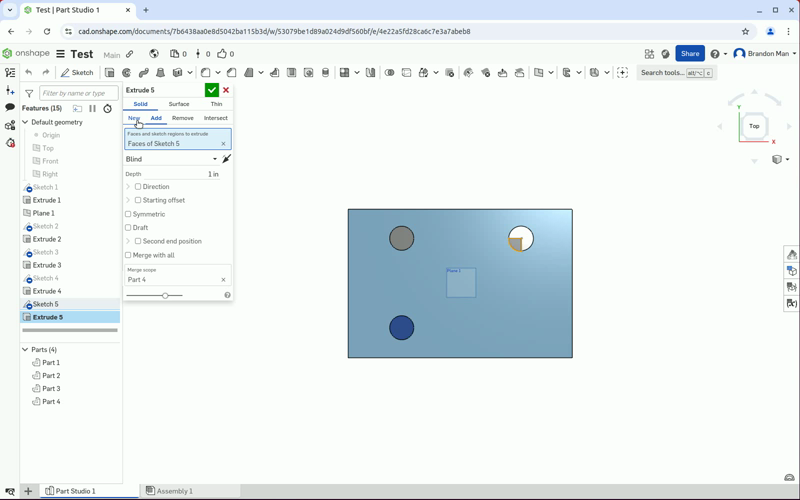
click(137, 120)
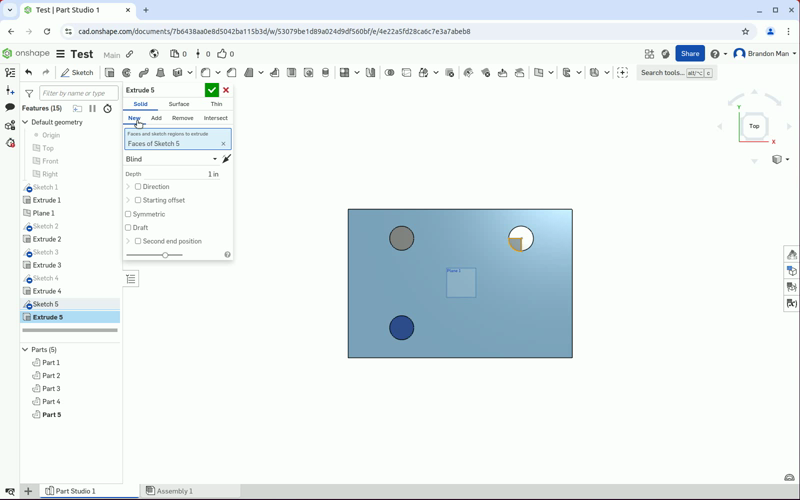
key(tab, 4)
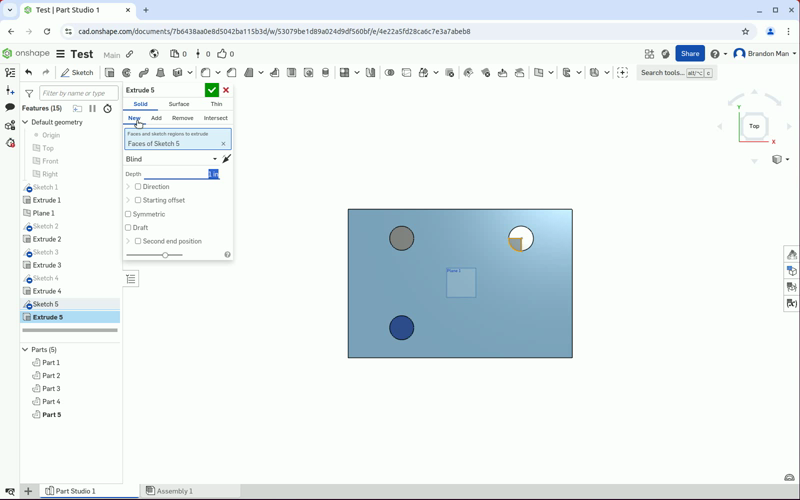
text(15.405)
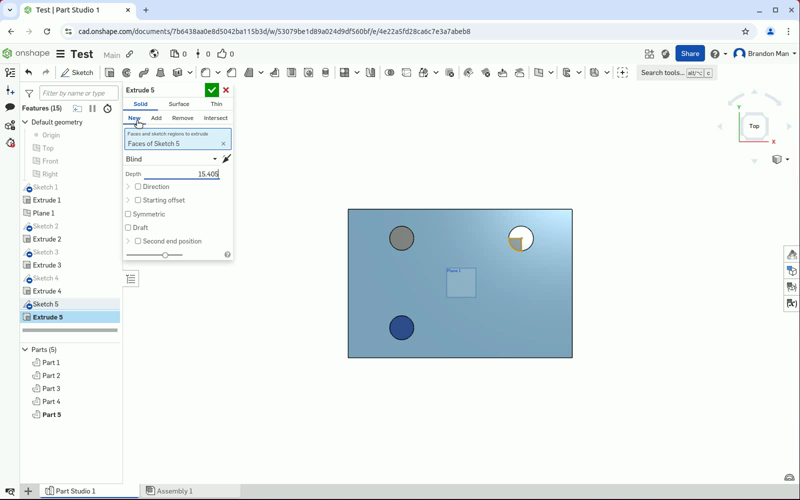
key(enter)
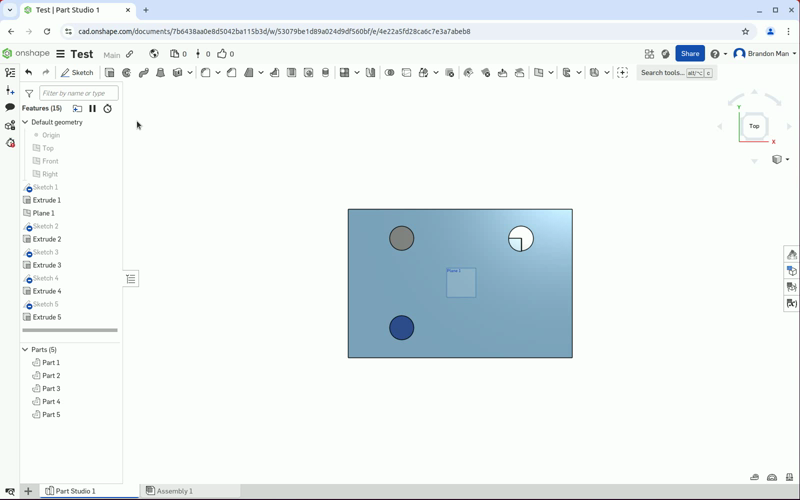
key(shift+h)
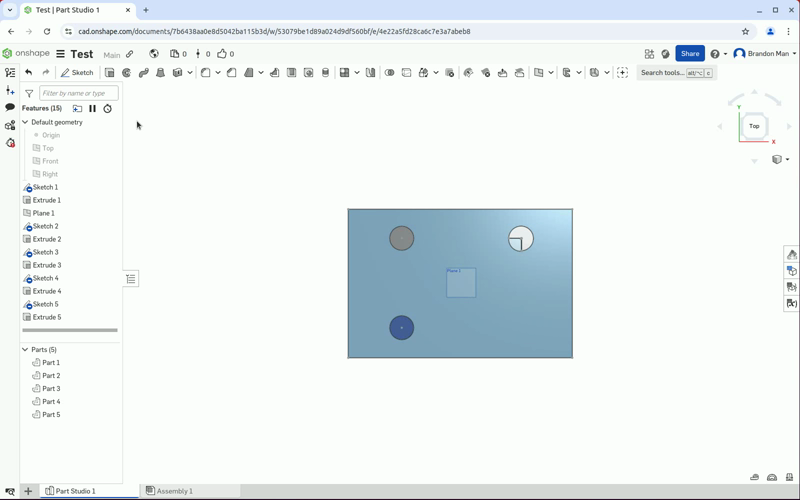
key(shift+h)
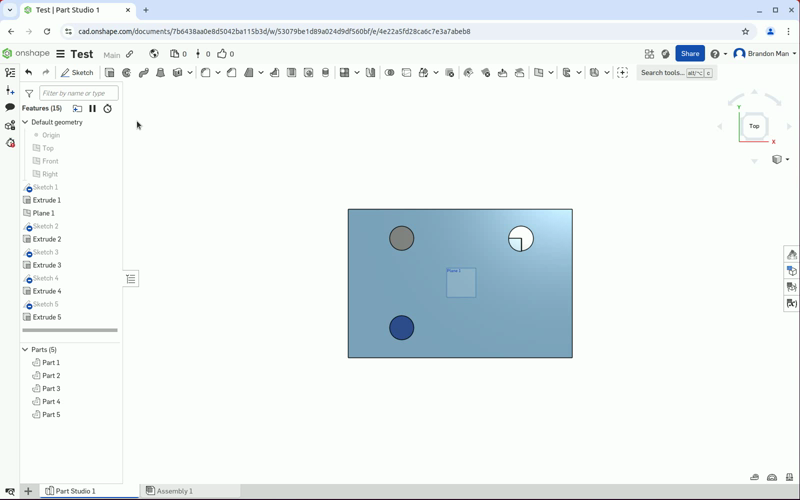
mouse_move(73, 189)
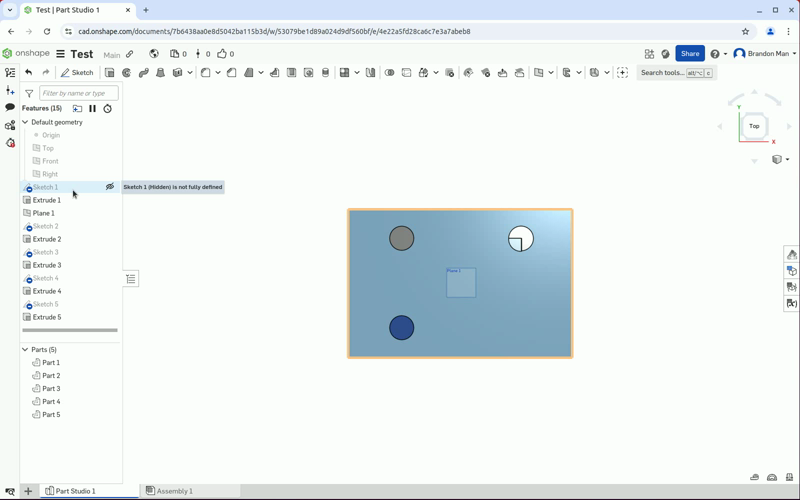
click(73, 189)
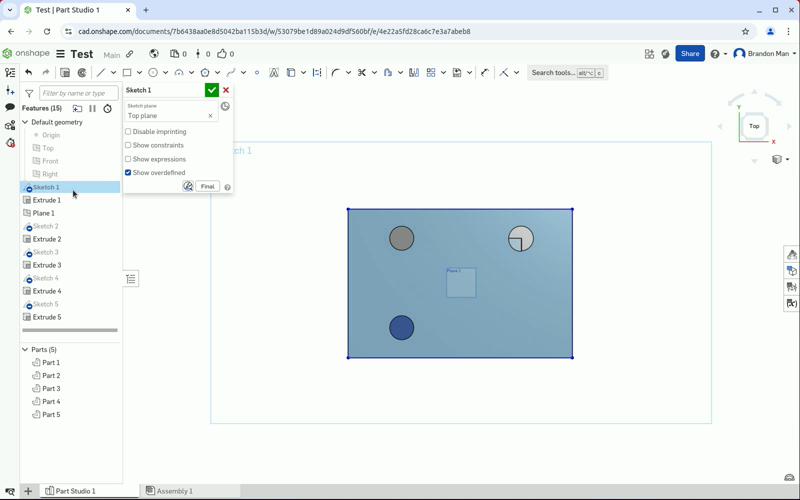
mouse_move(229, 92)
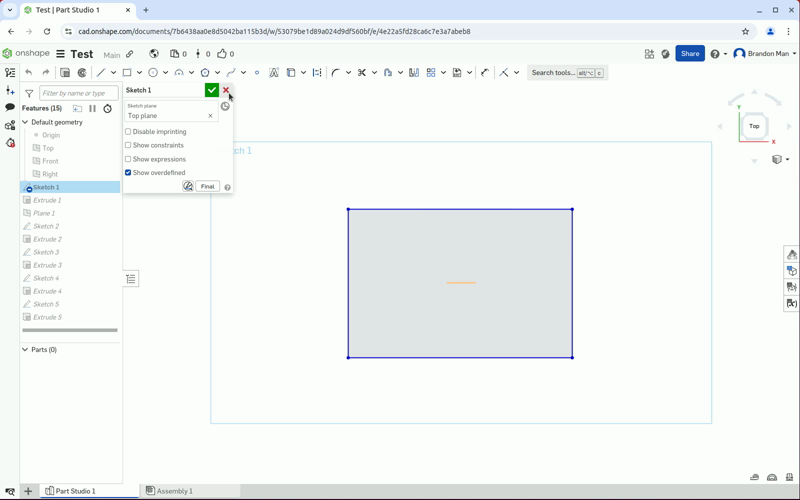
click(229, 92)
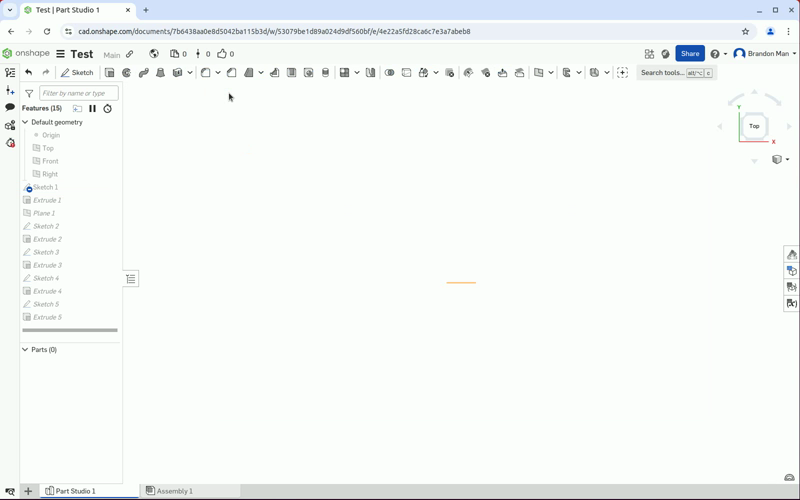
key(shift+s)
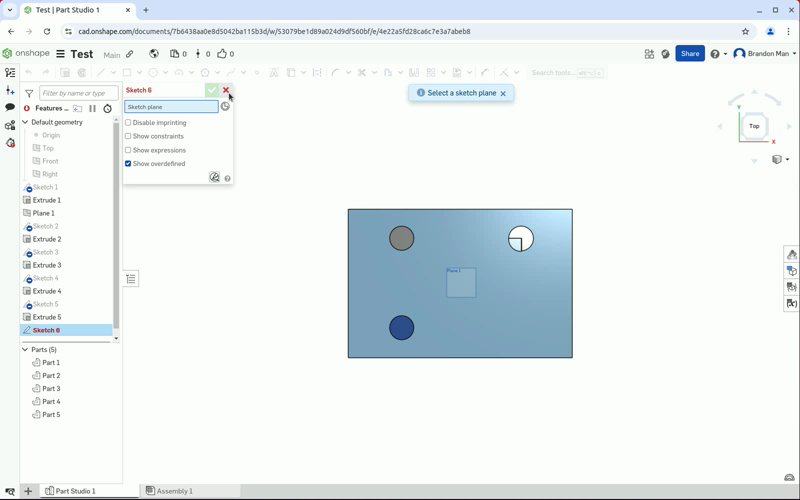
mouse_move(69, 215)
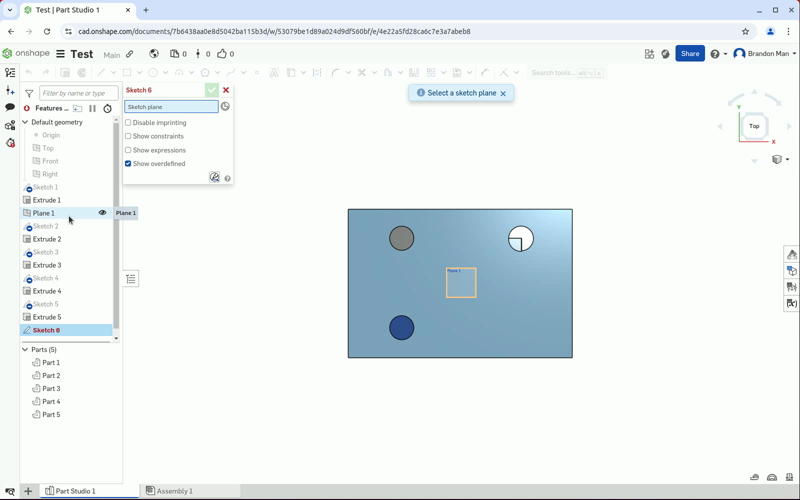
click(69, 215)
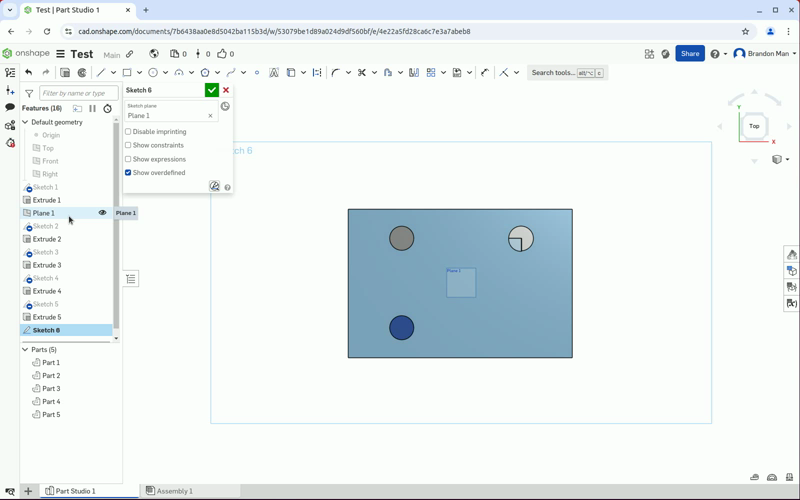
mouse_move(73, 352)
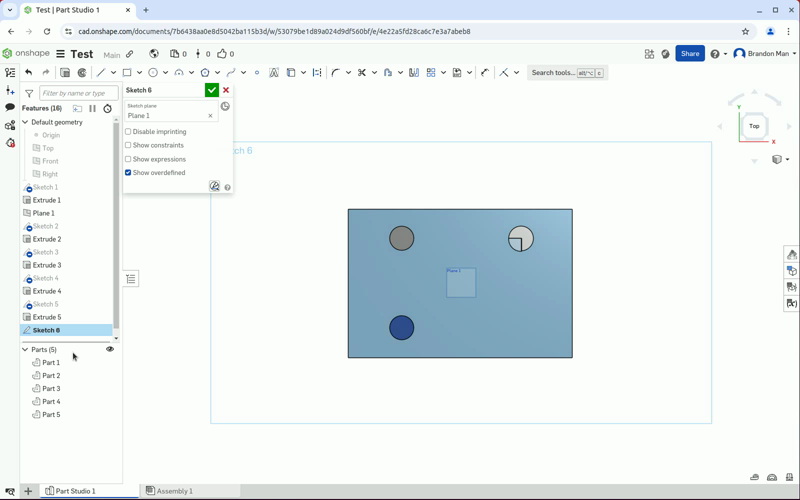
key(y)
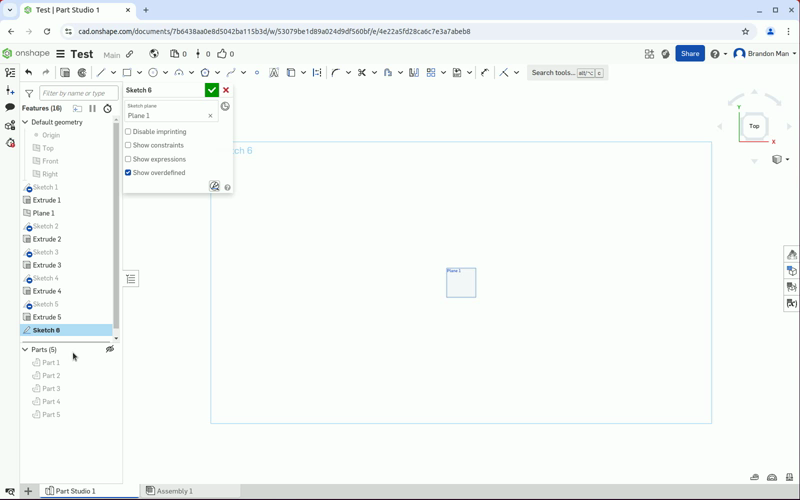
key(a)
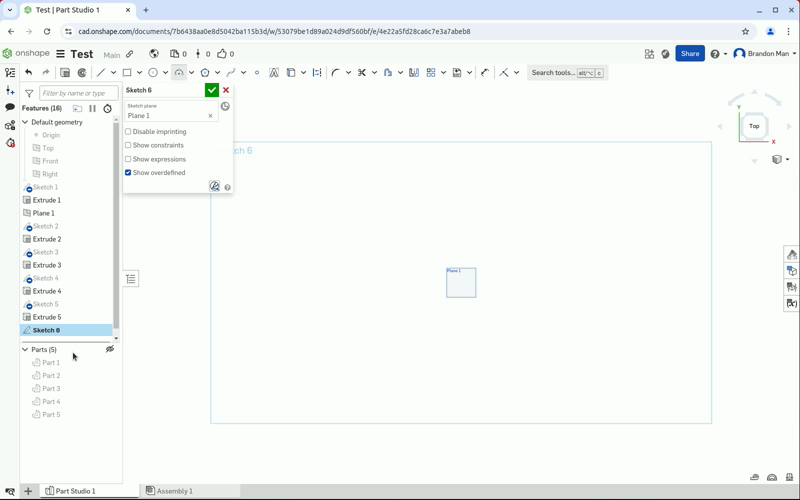
key_down(shift)
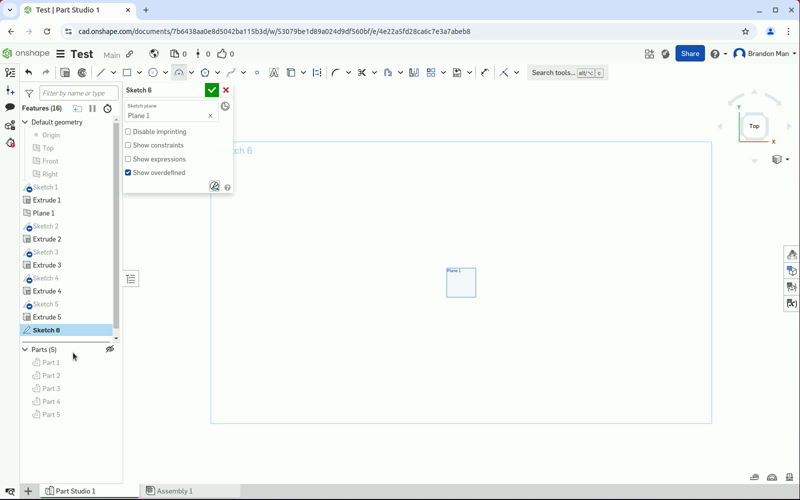
mouse_move(508, 327)
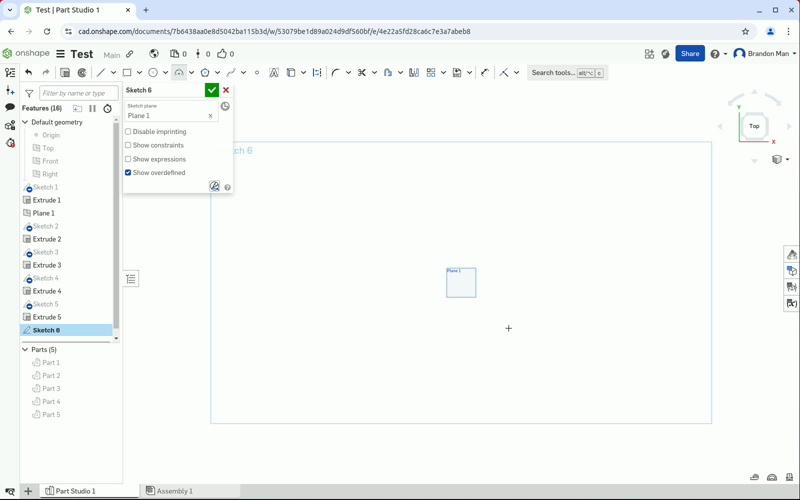
click(508, 327)
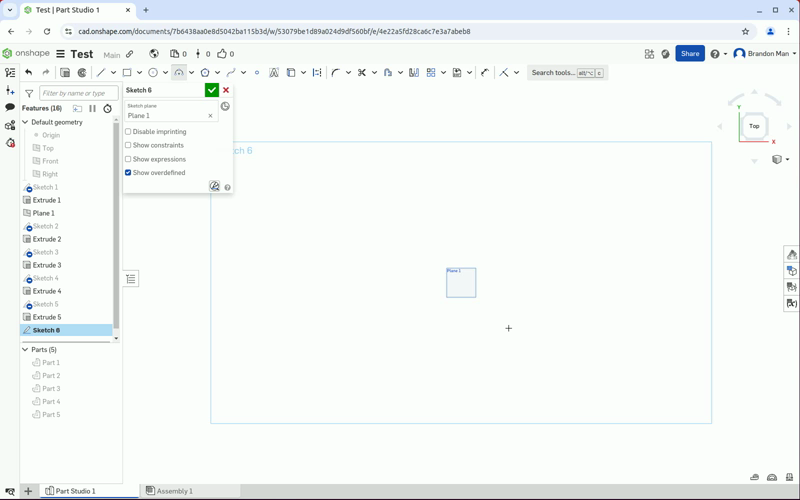
key_up(shift)
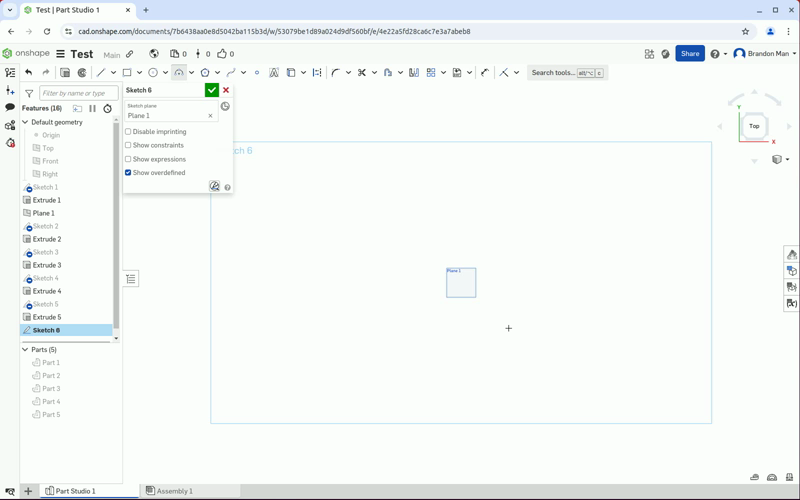
key_down(shift)
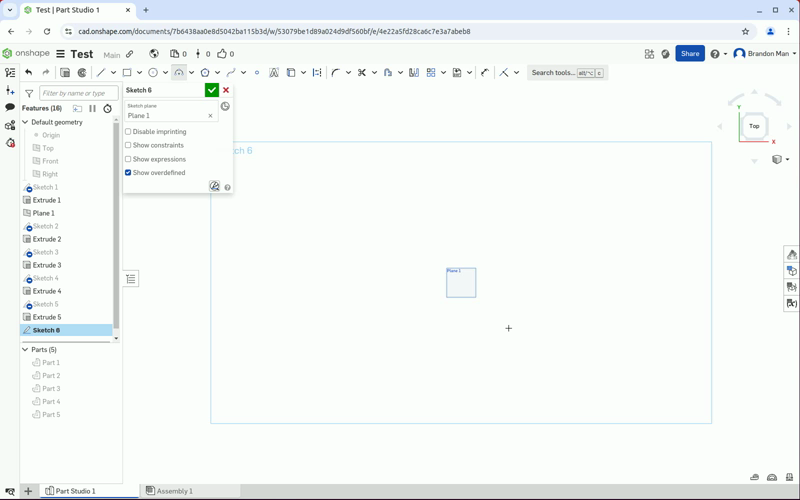
mouse_move(521, 315)
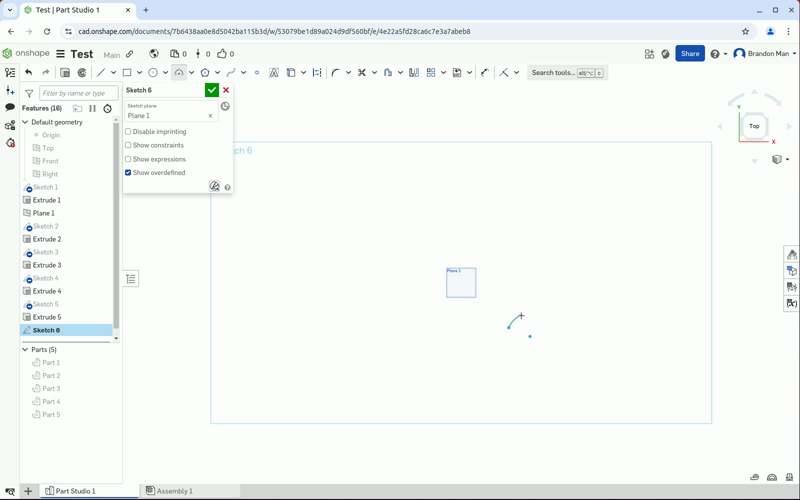
click(521, 315)
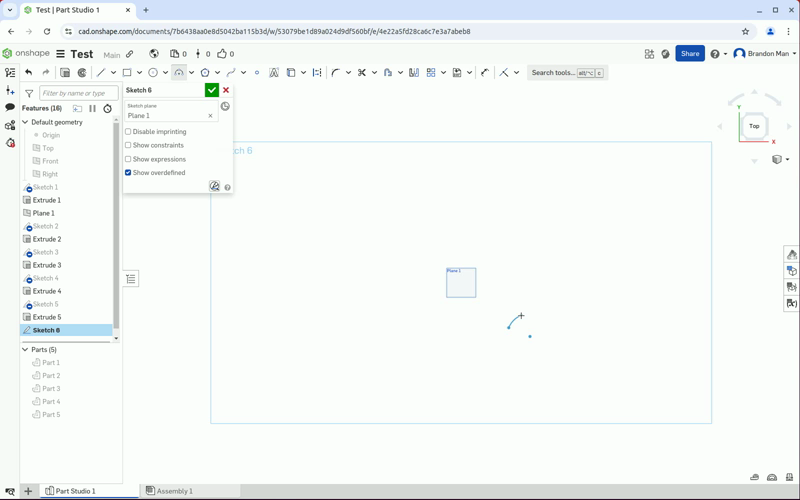
mouse_move(529, 336)
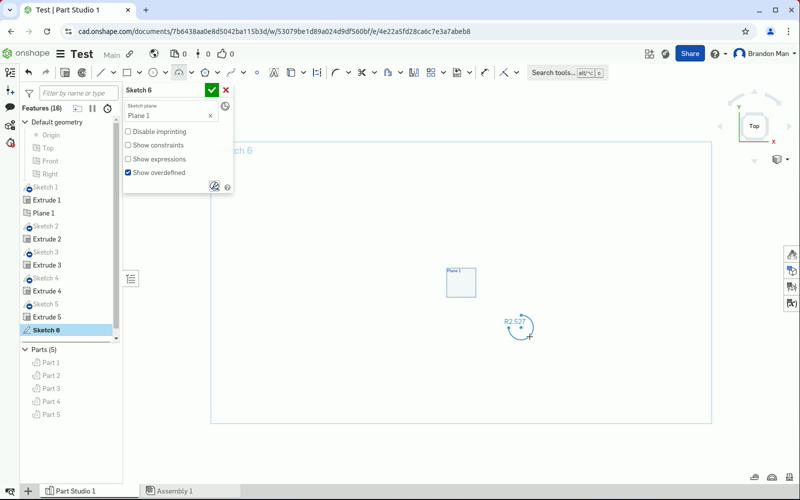
click(529, 336)
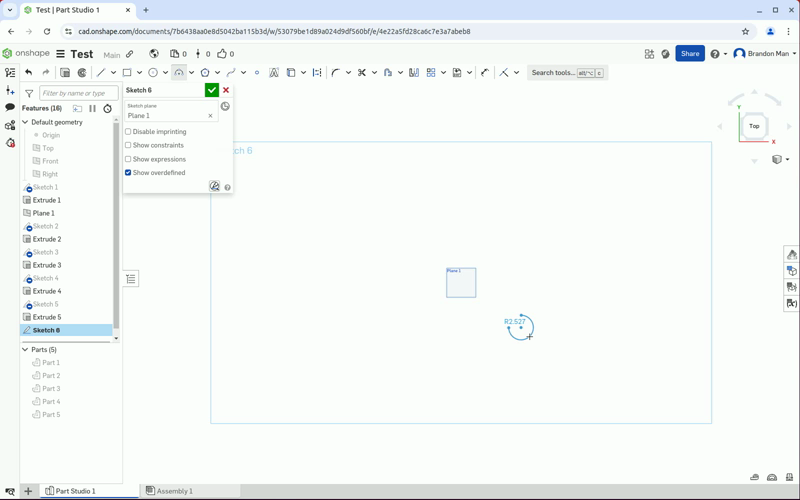
key_up(shift)
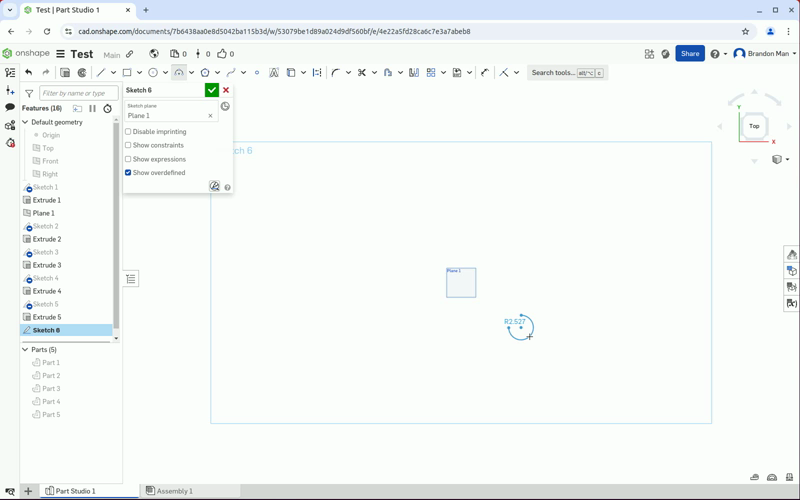
key(esc)
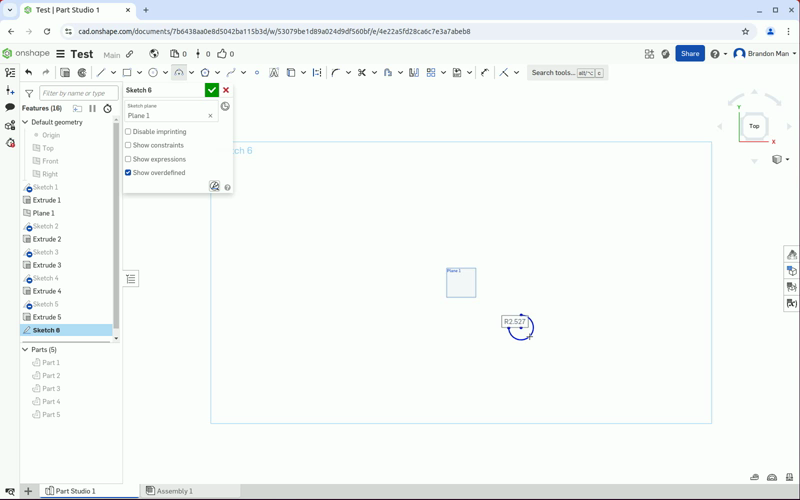
key(l)
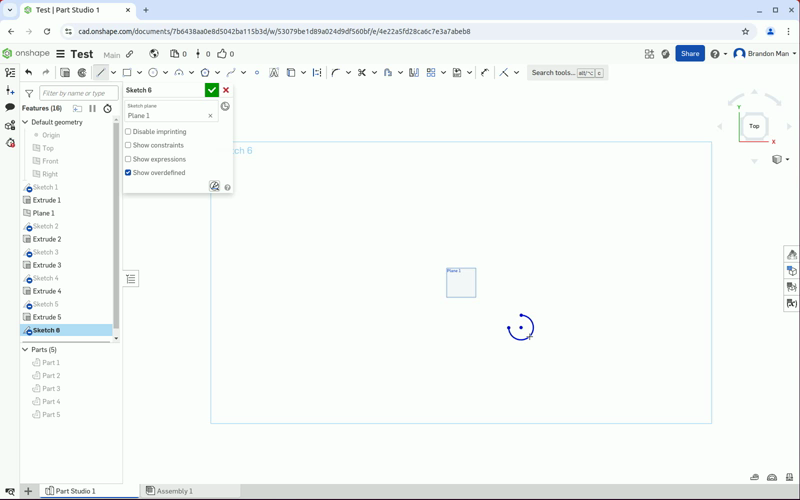
mouse_move(521, 315)
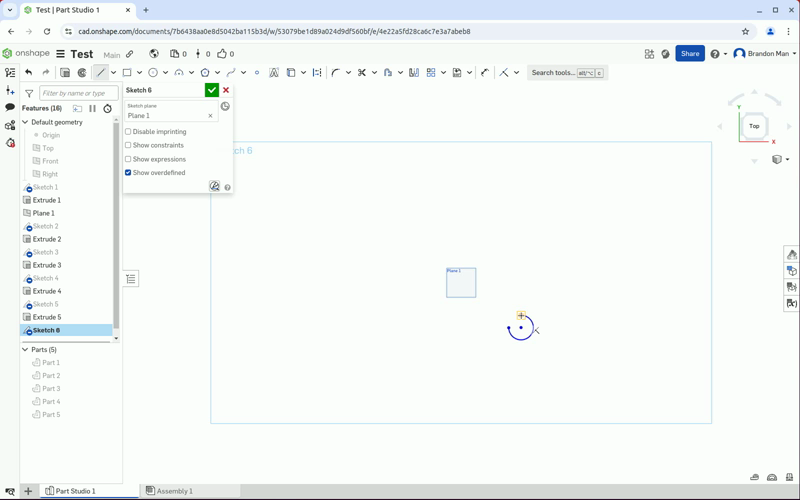
click(521, 315)
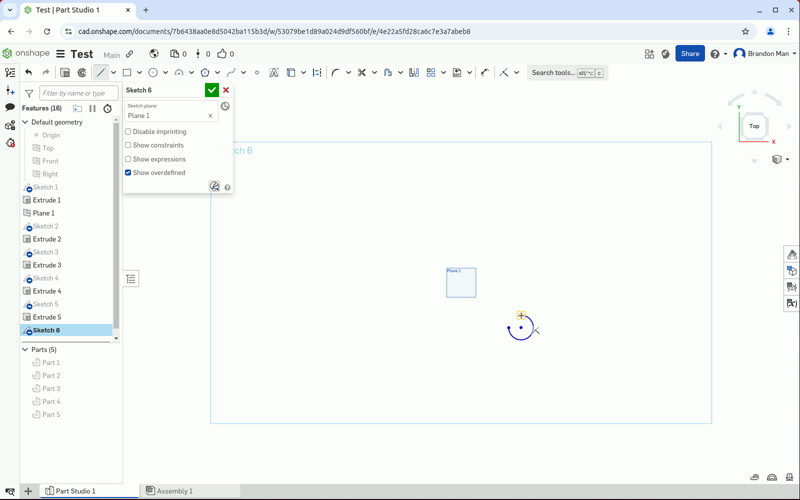
key_down(shift)
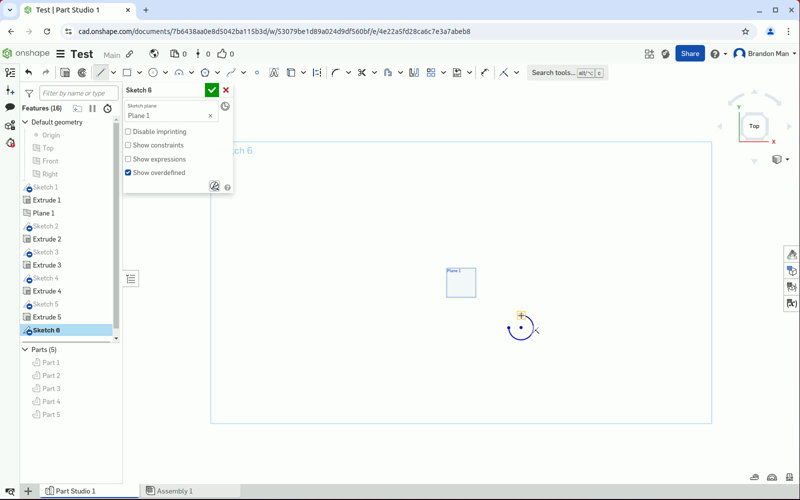
mouse_move(551, 315)
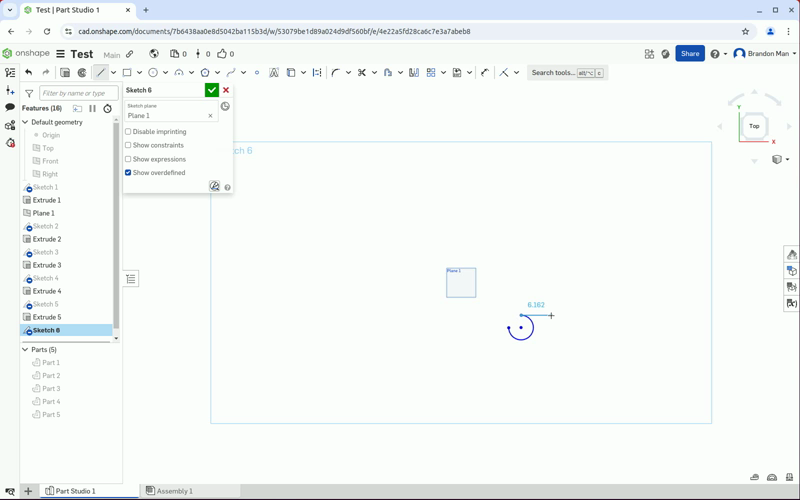
mouse_move(521, 327)
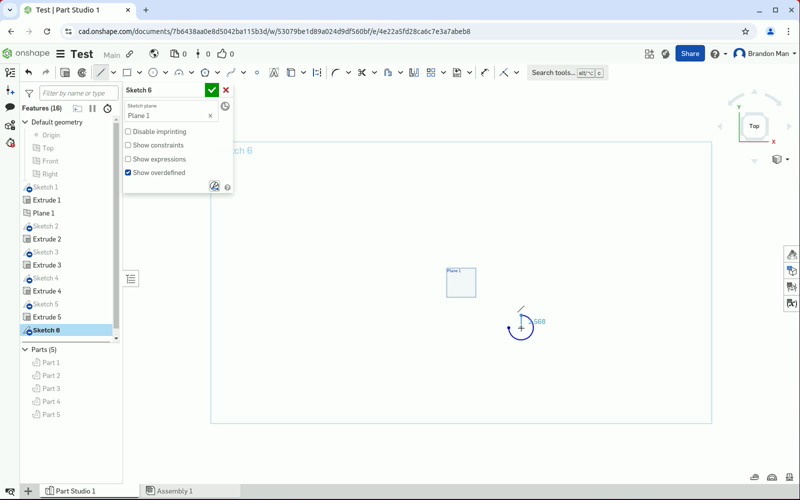
click(521, 327)
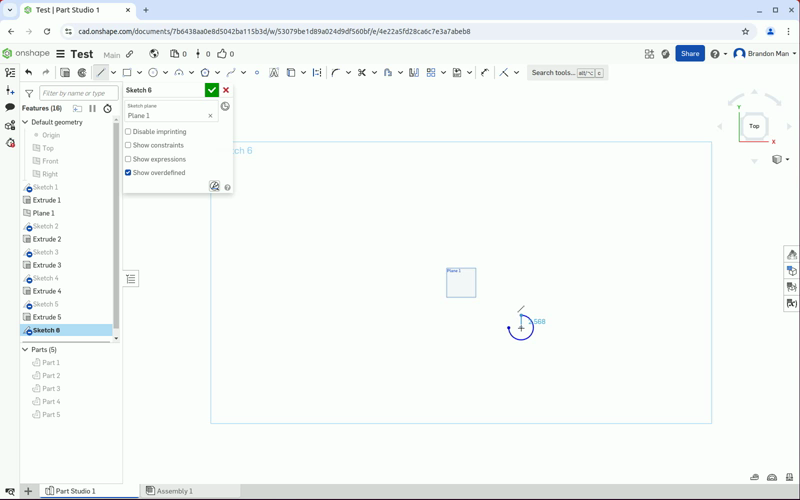
key_up(shift)
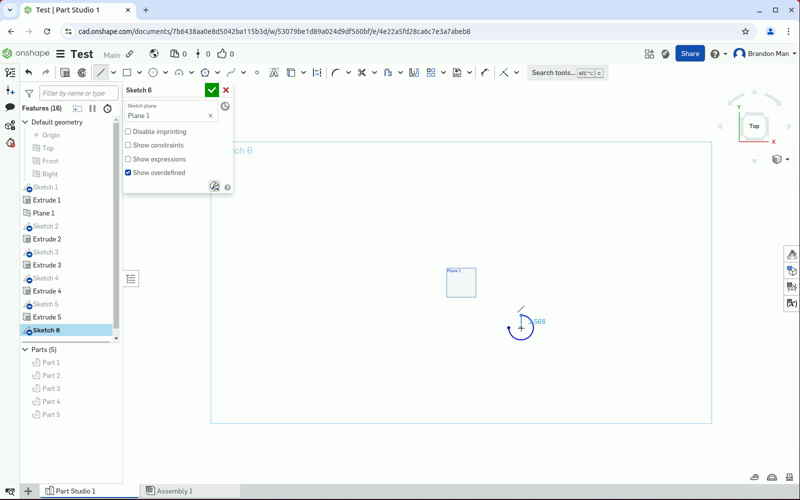
mouse_move(551, 327)
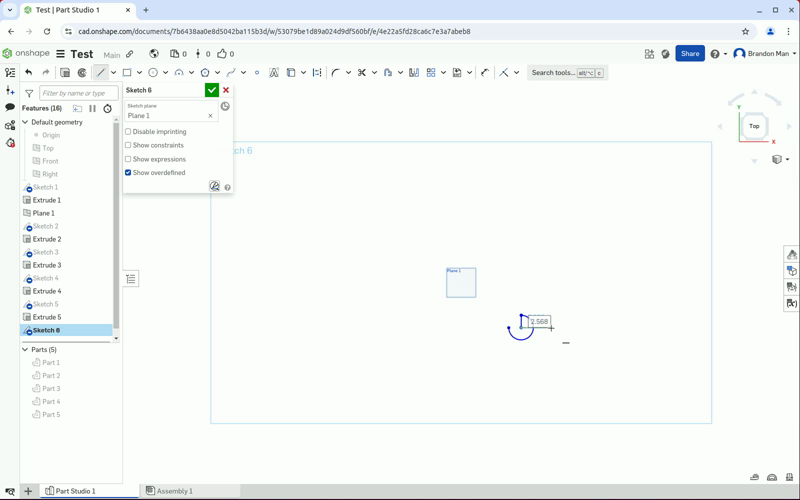
key_down(shift)
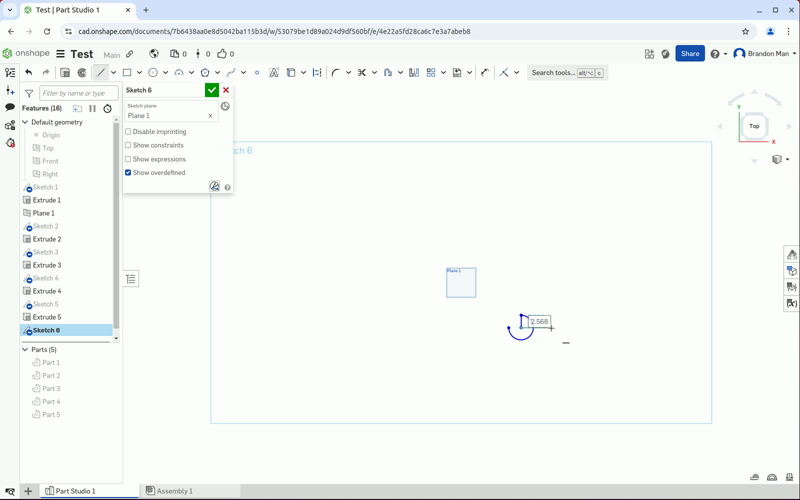
mouse_move(508, 327)
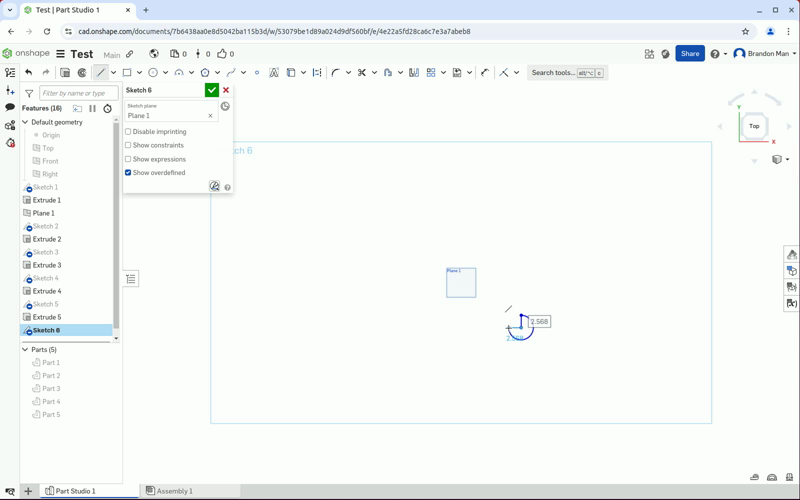
key_up(shift)
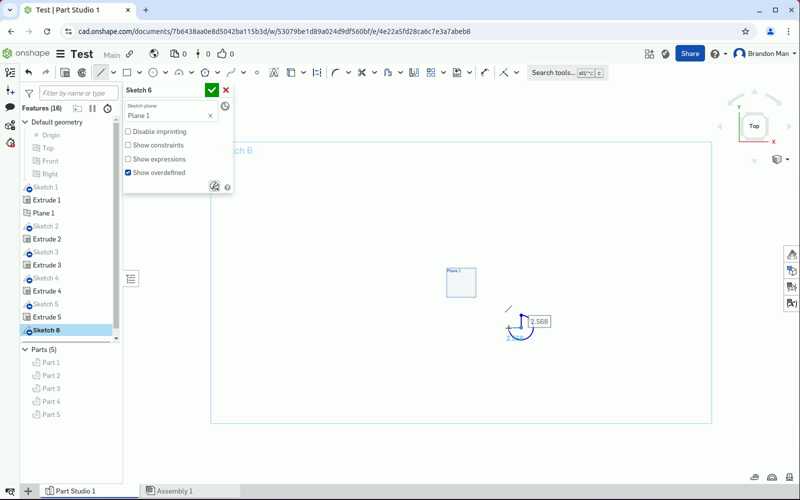
click(508, 327)
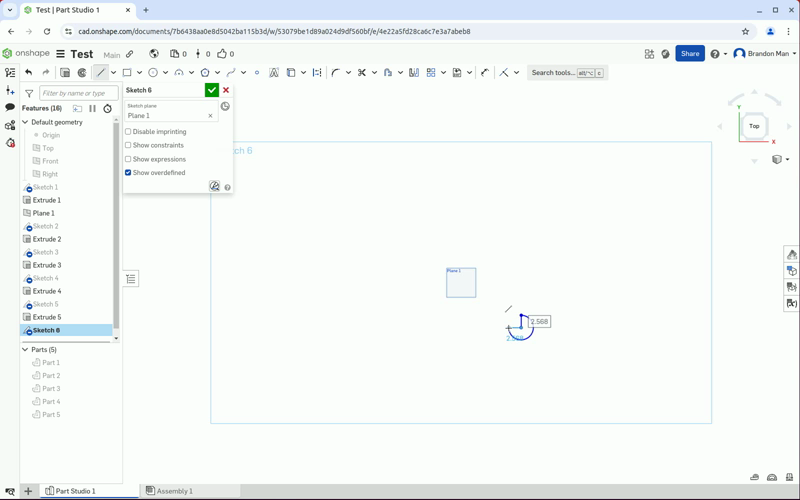
key(esc)
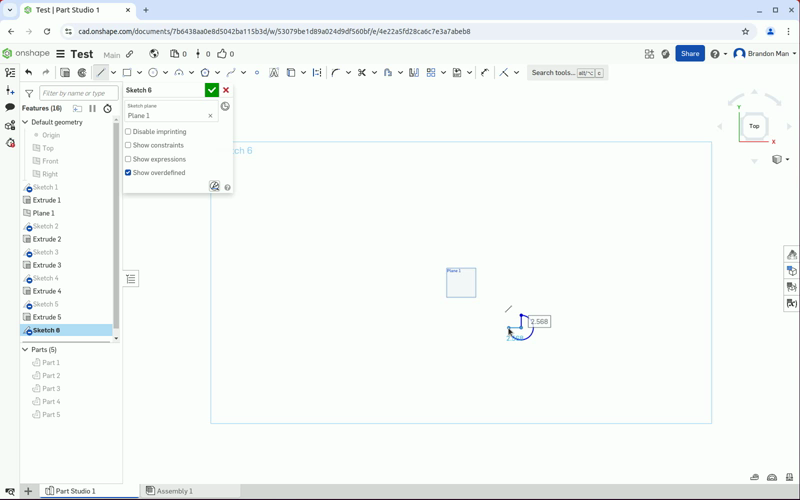
mouse_move(519, 331)
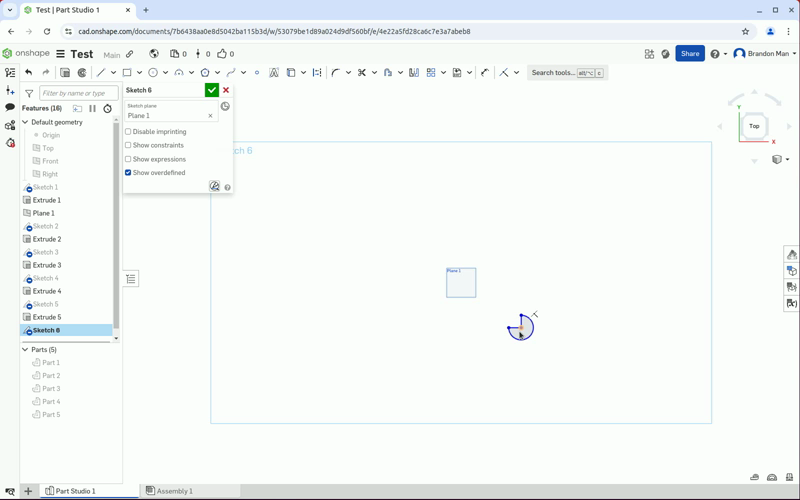
scroll(6)
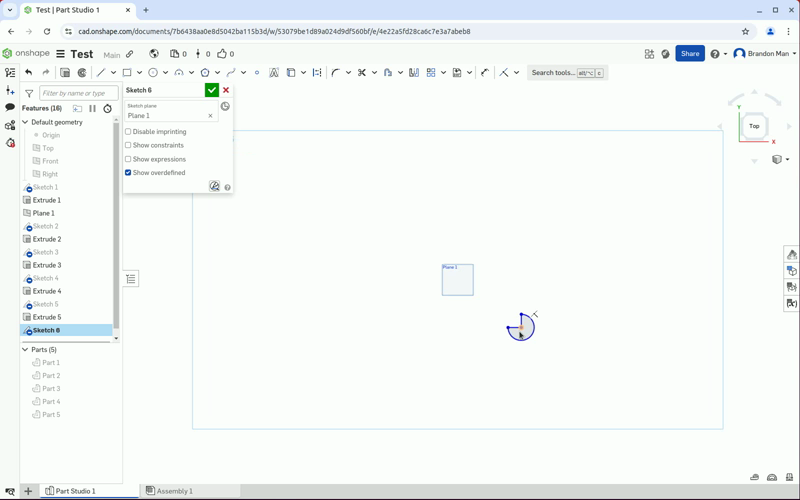
scroll(6)
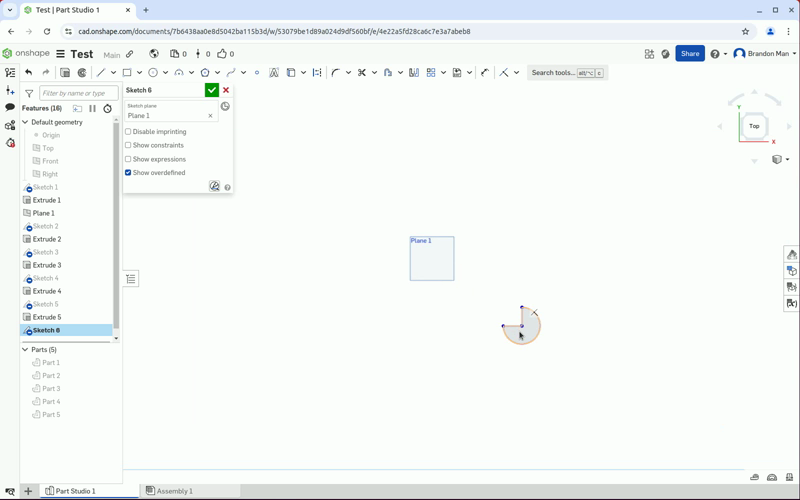
scroll(6)
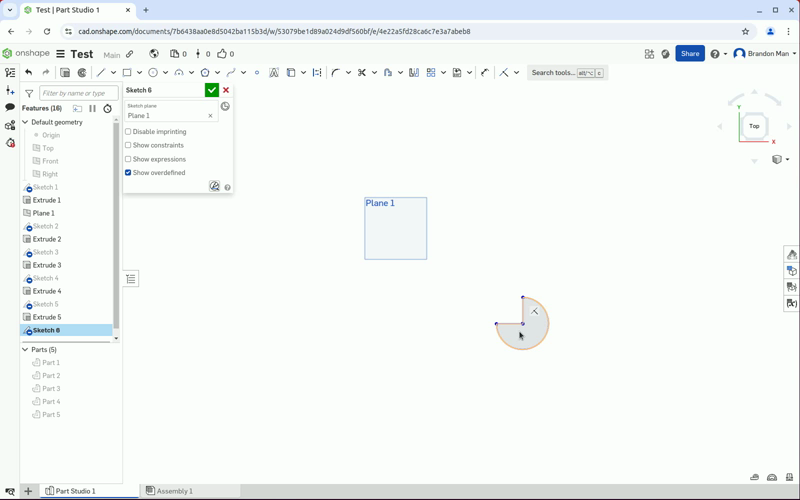
scroll(6)
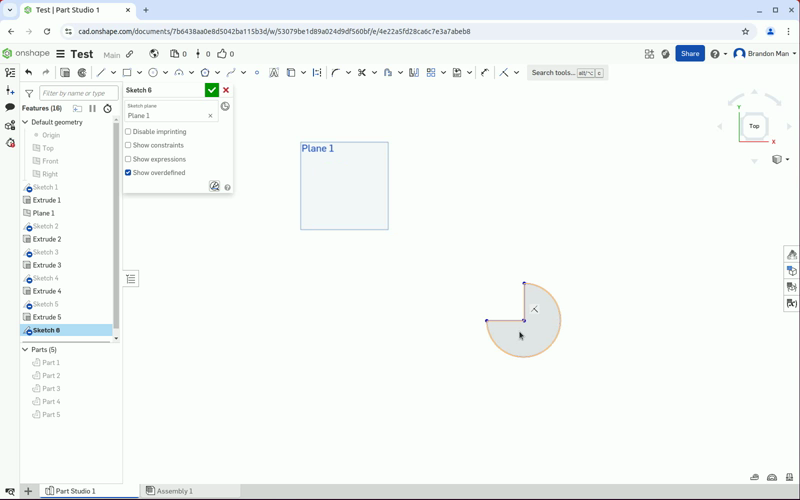
scroll(6)
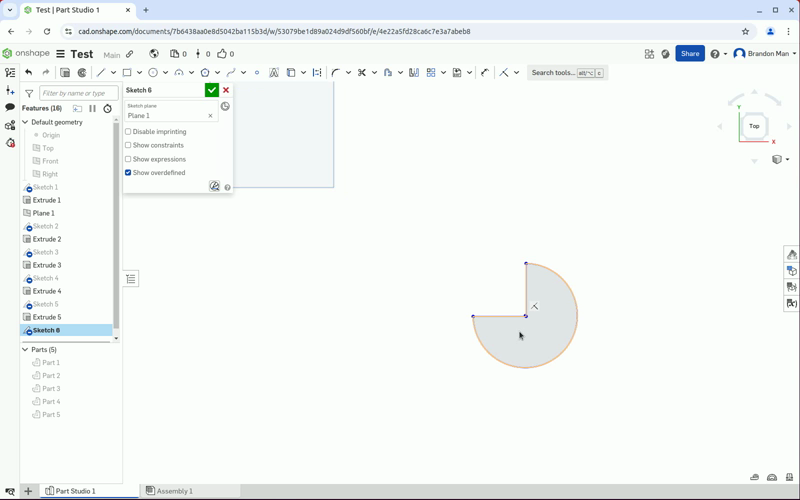
scroll(6)
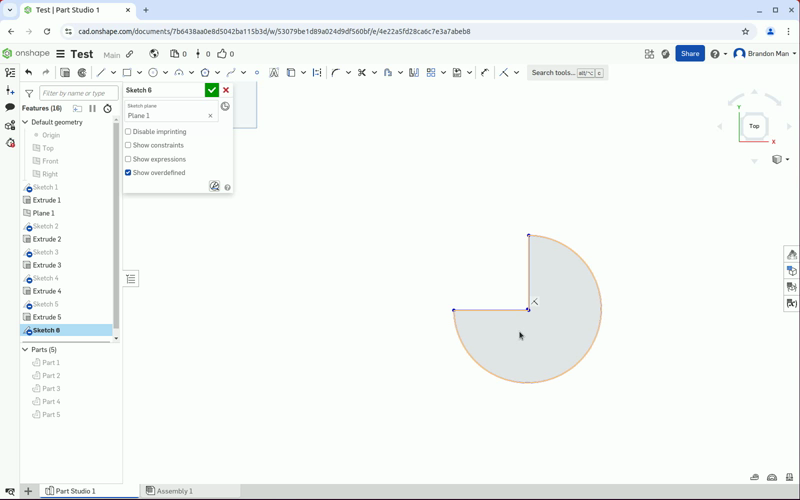
scroll(6)
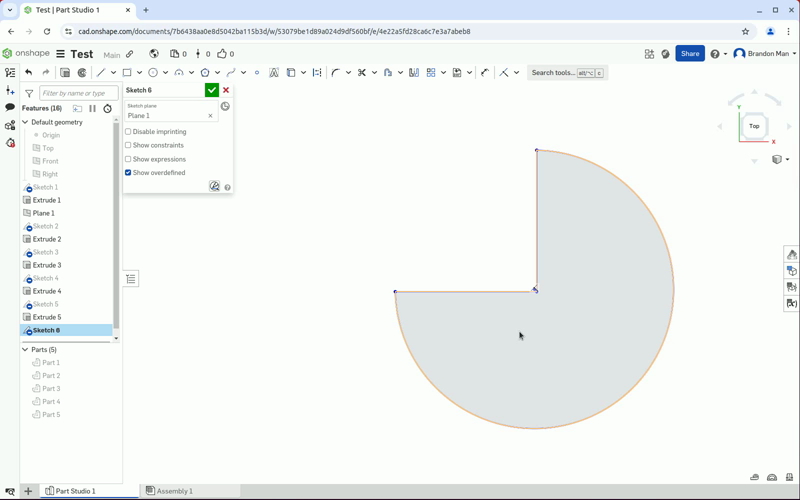
click(519, 331)
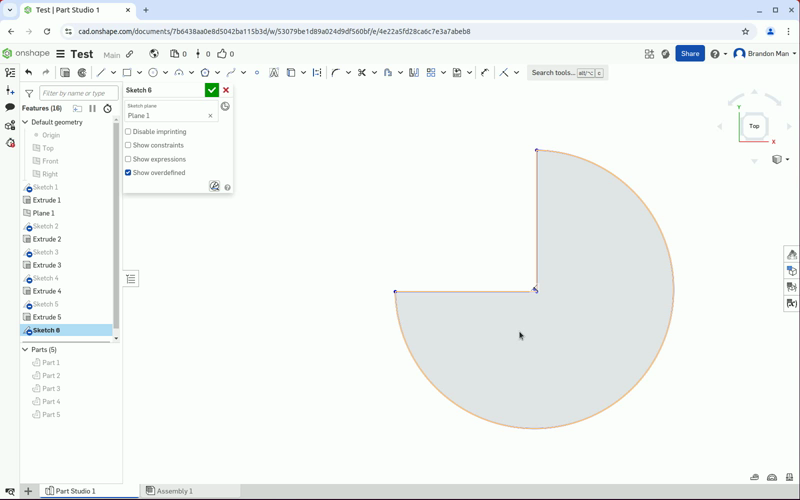
scroll(-6)
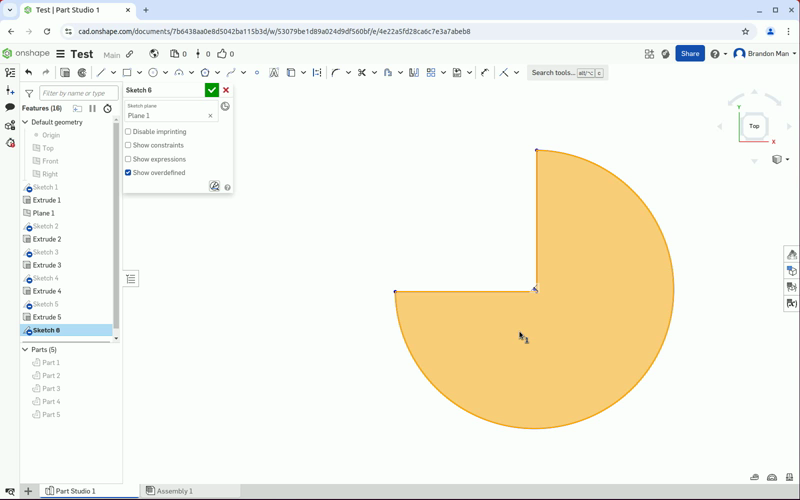
scroll(-6)
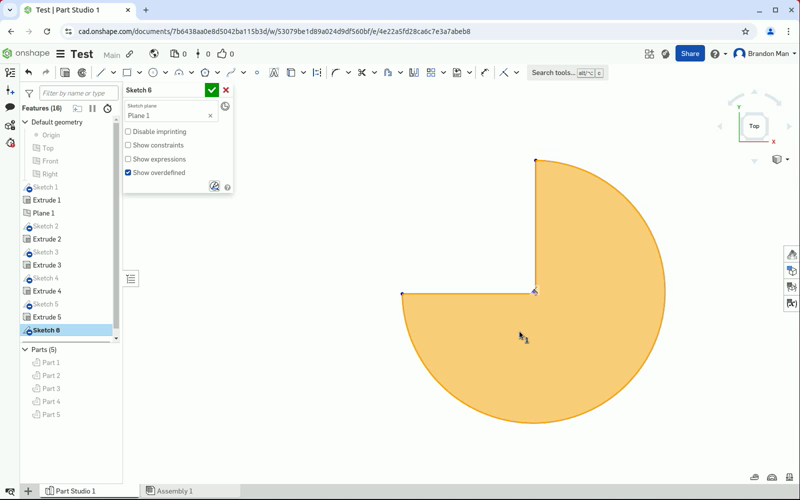
scroll(-6)
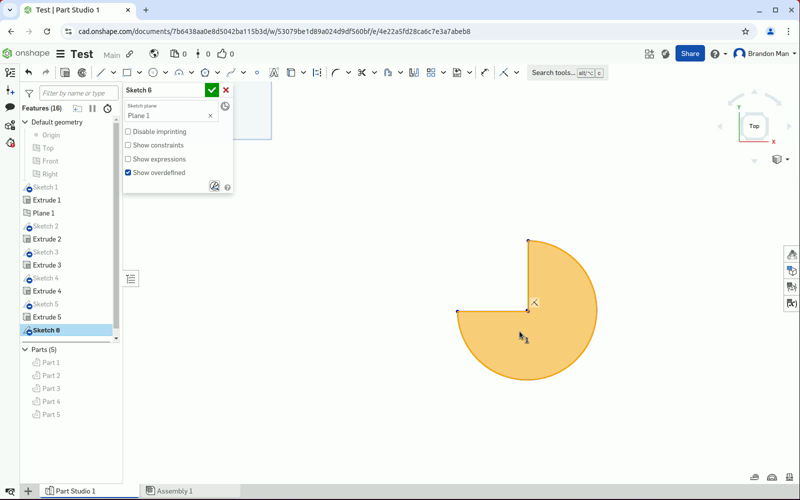
scroll(-6)
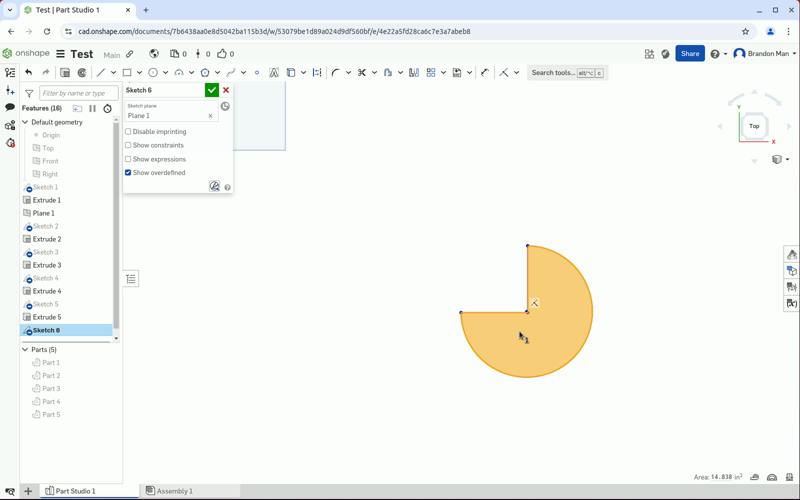
scroll(-6)
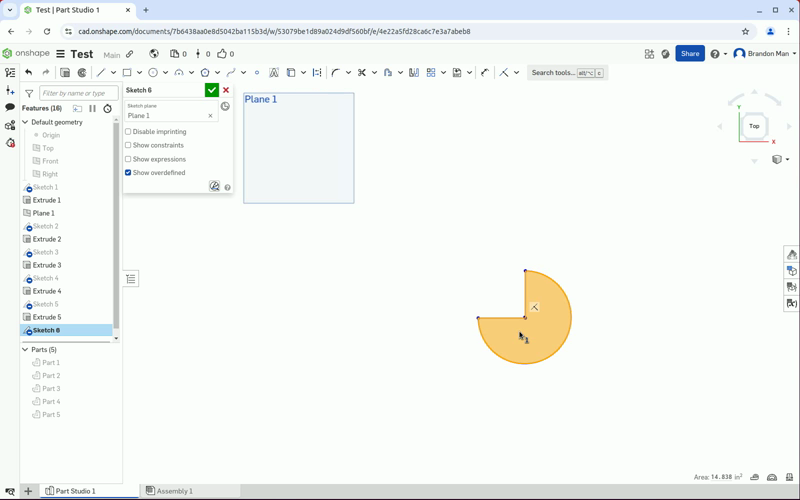
scroll(-6)
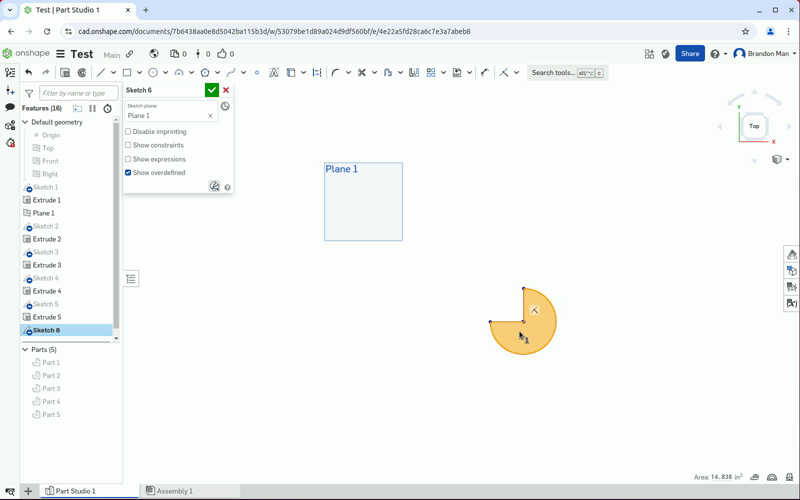
scroll(-6)
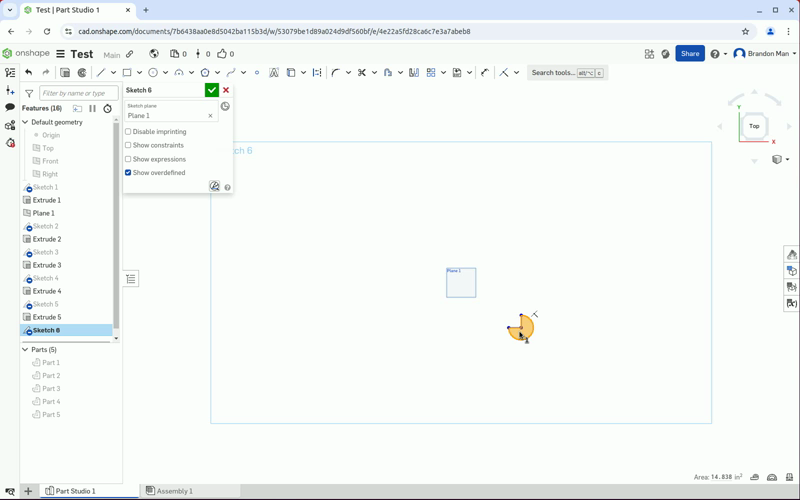
mouse_move(73, 352)
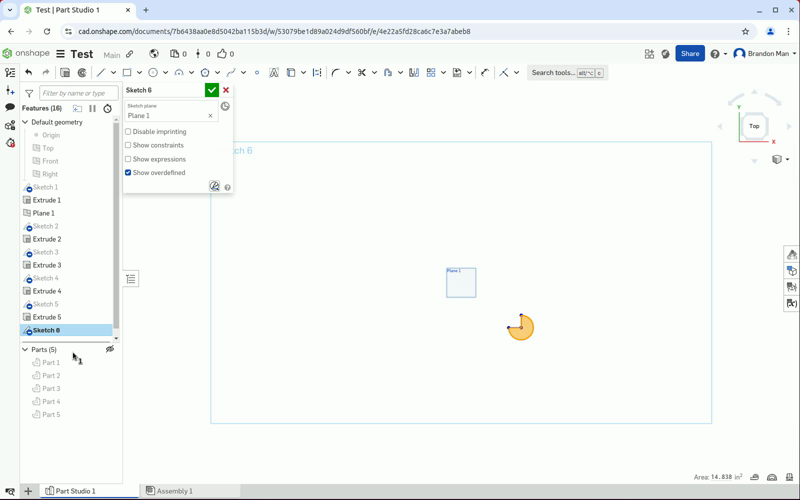
key(shift+y)
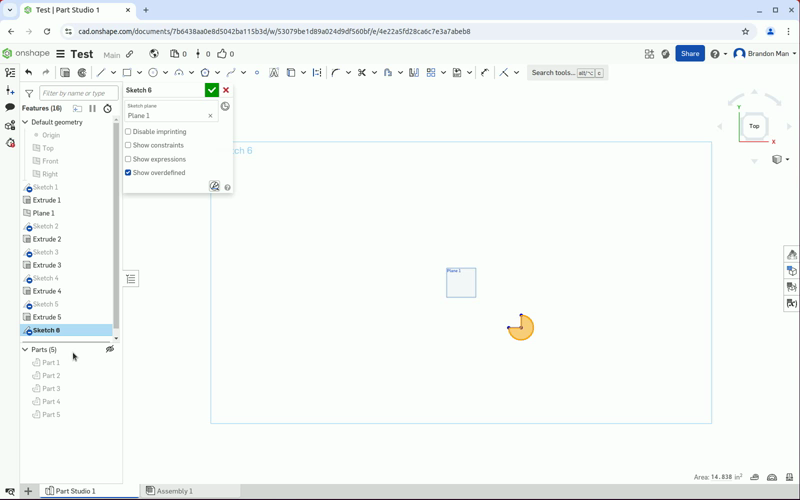
key(shift+e)
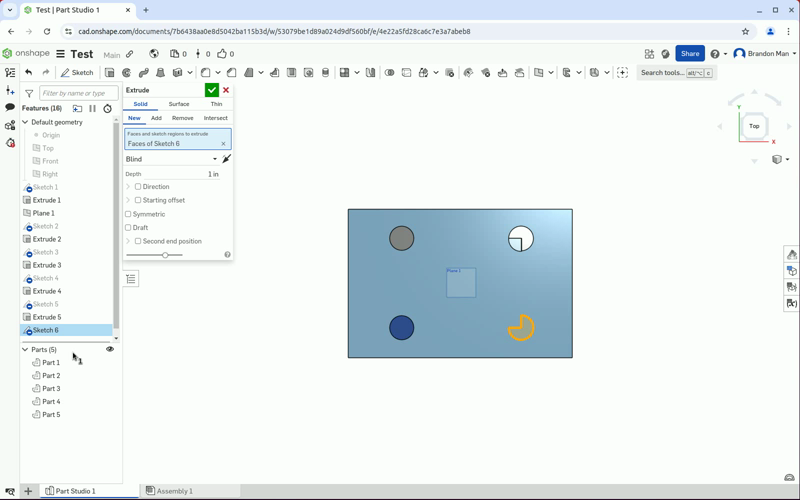
mouse_move(143, 106)
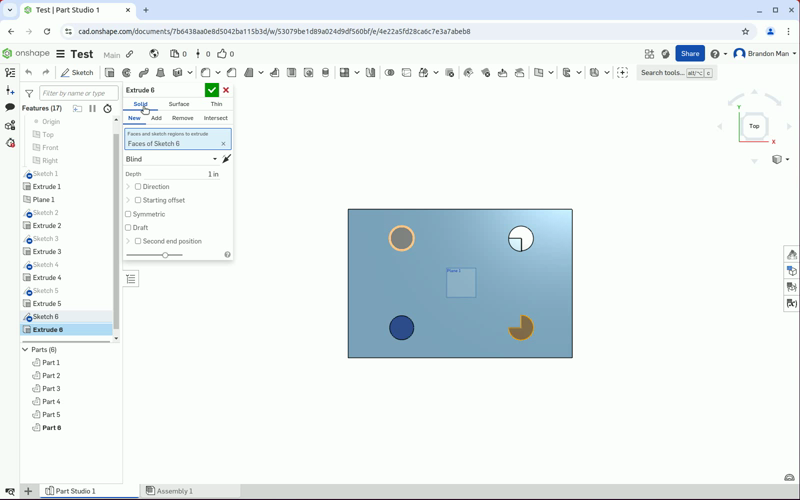
click(143, 106)
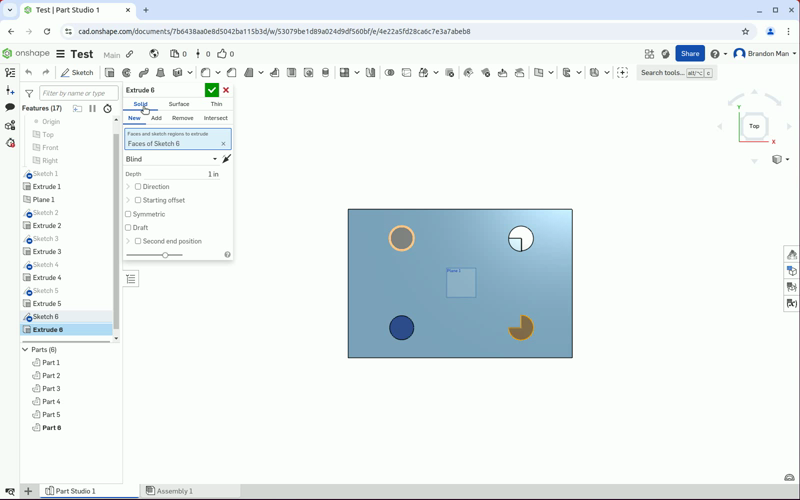
mouse_move(137, 120)
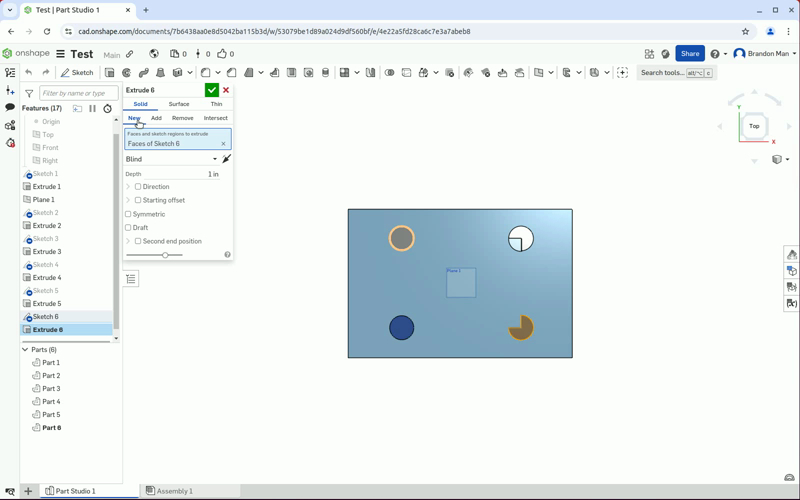
click(137, 120)
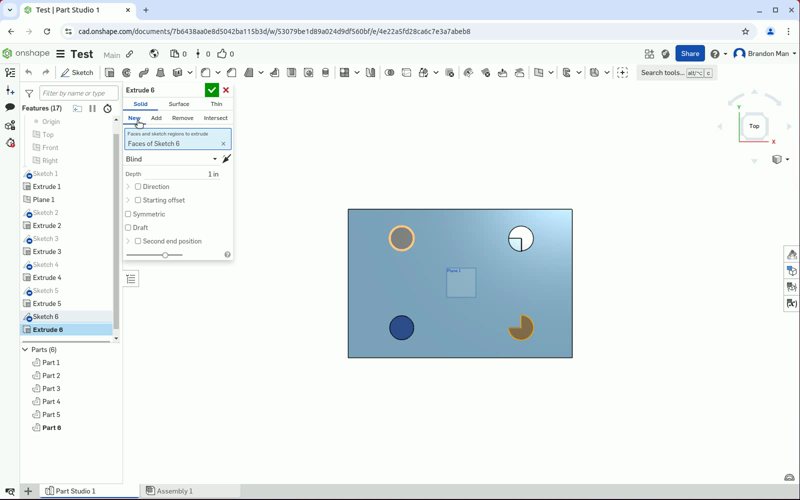
key(tab, 4)
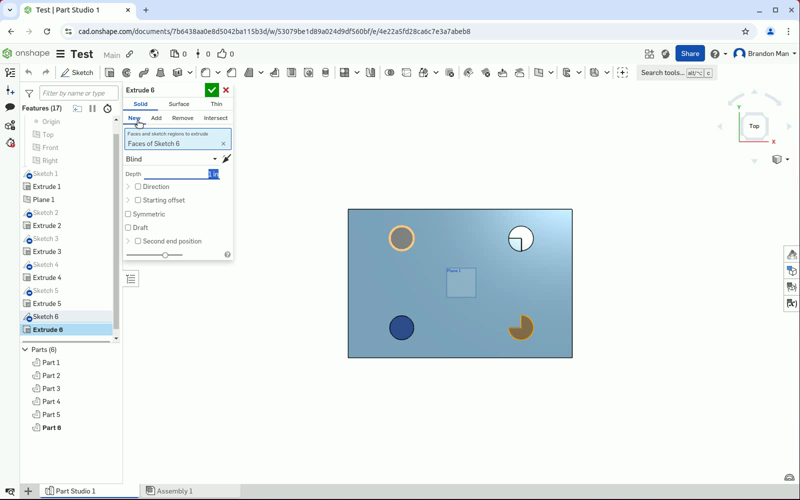
text(15.405)
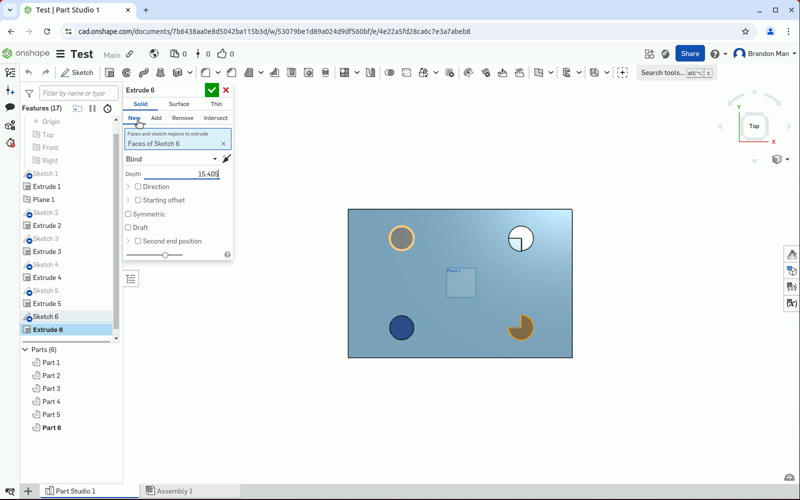
key(enter)
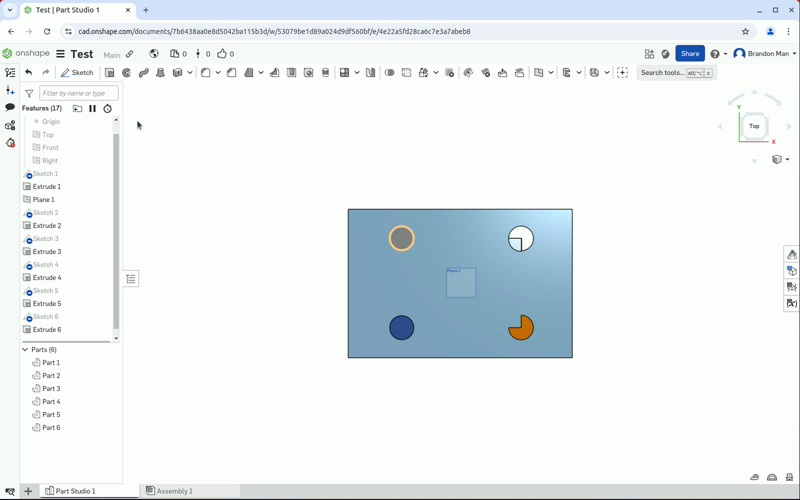
key(shift+h)
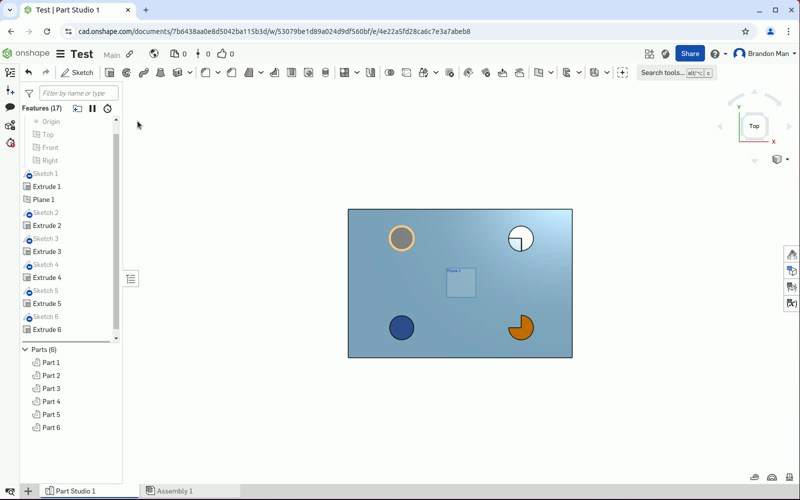
key(shift+h)
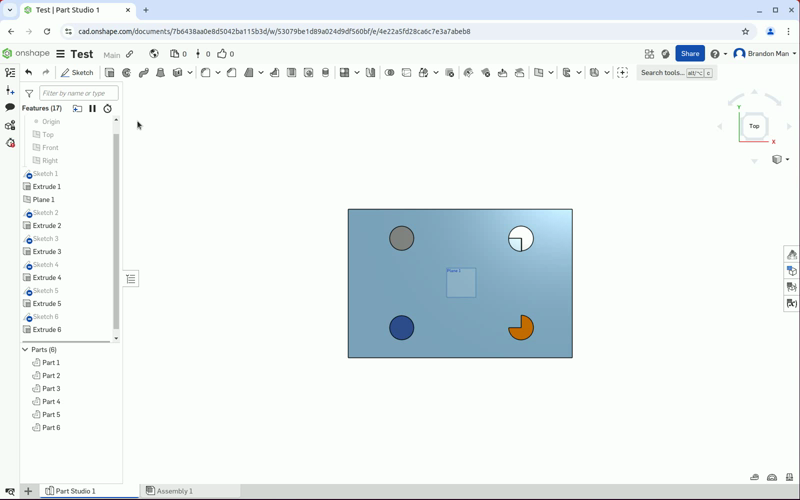
mouse_move(69, 176)
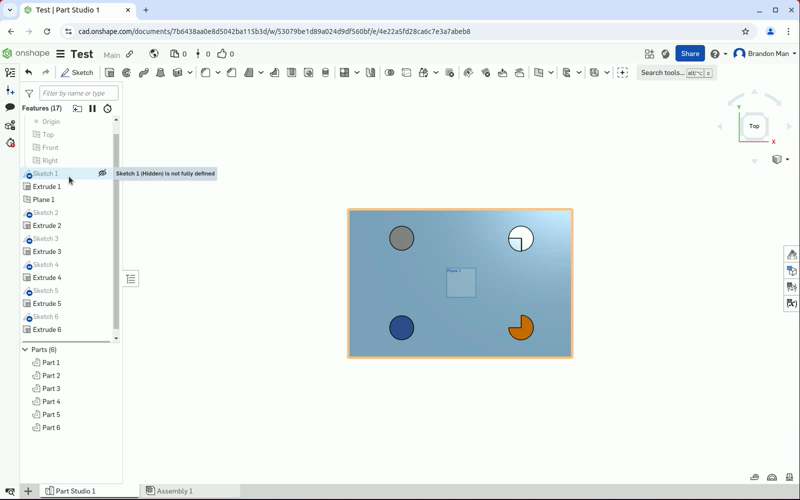
click(69, 176)
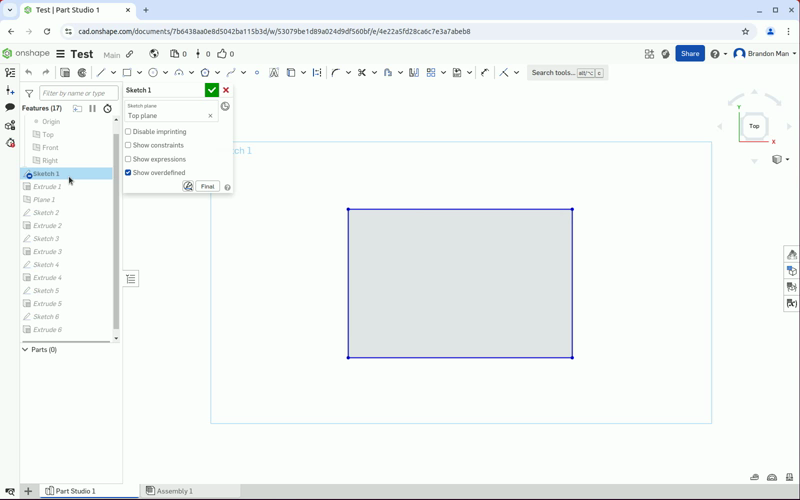
mouse_move(229, 92)
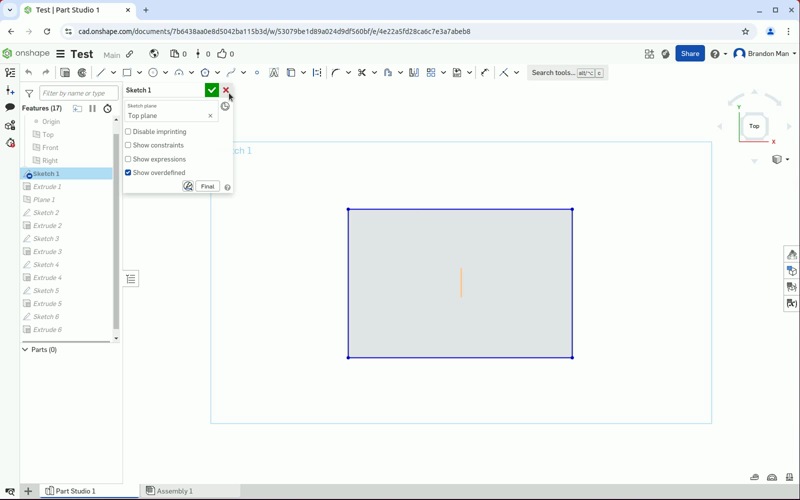
click(229, 92)
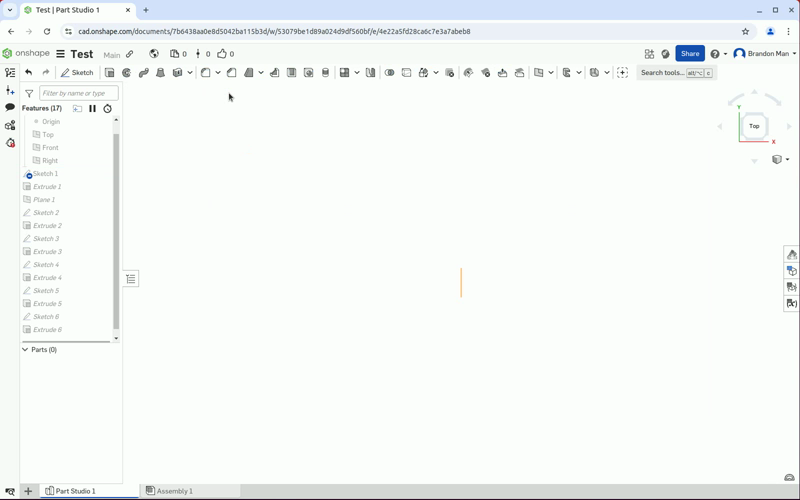
key(shift+s)
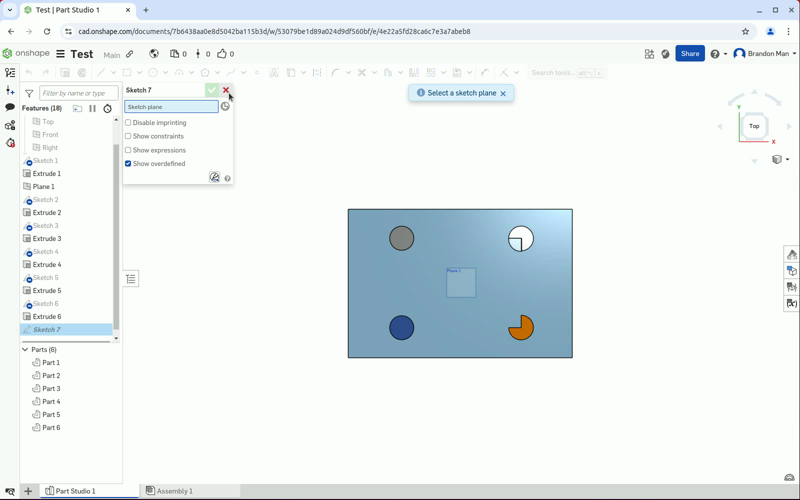
mouse_move(69, 189)
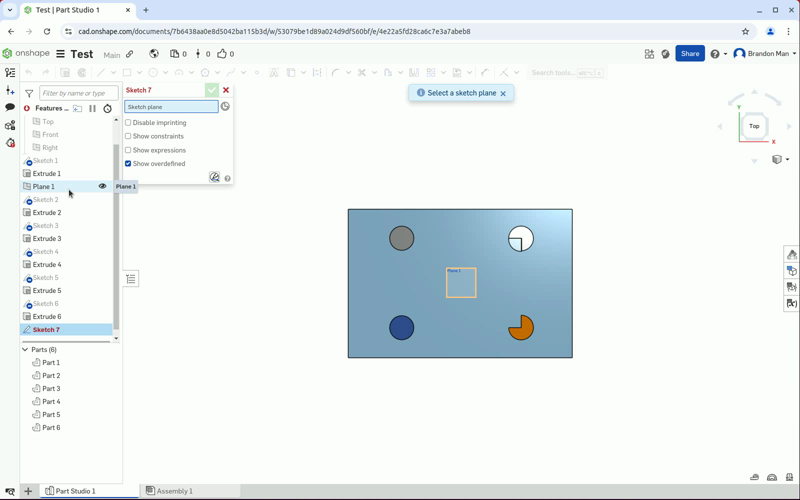
click(69, 189)
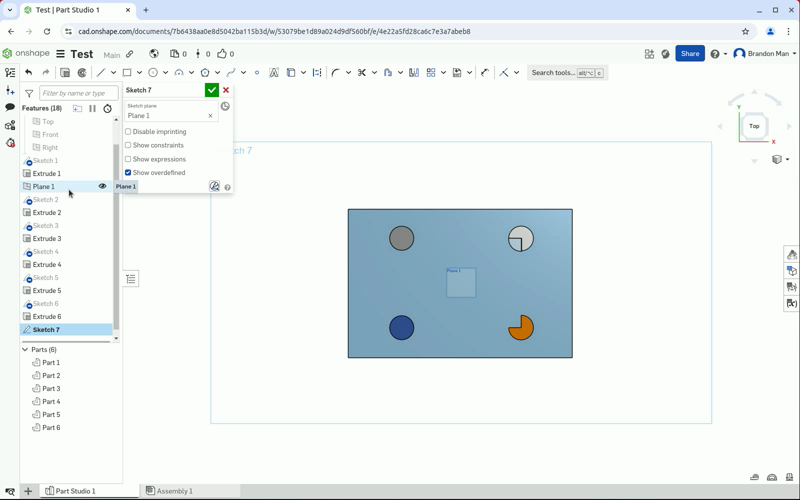
mouse_move(73, 352)
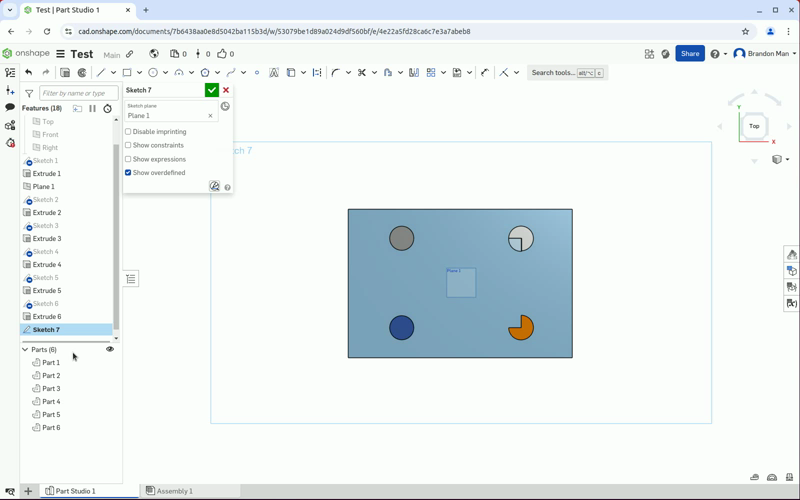
key(y)
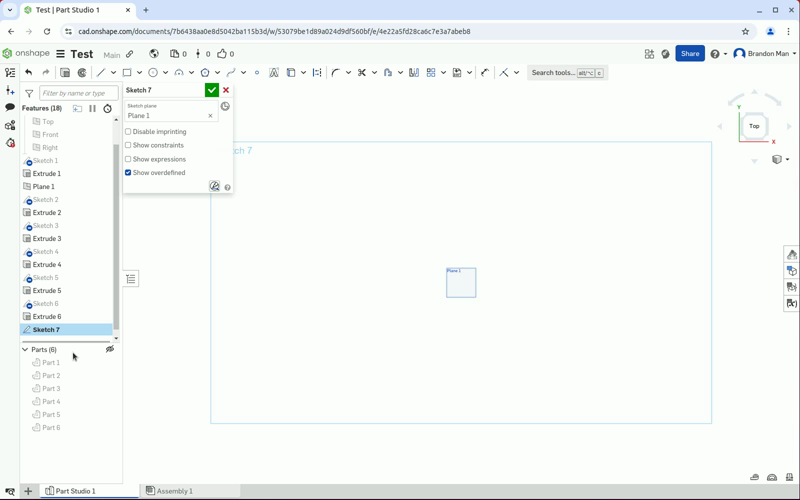
key(l)
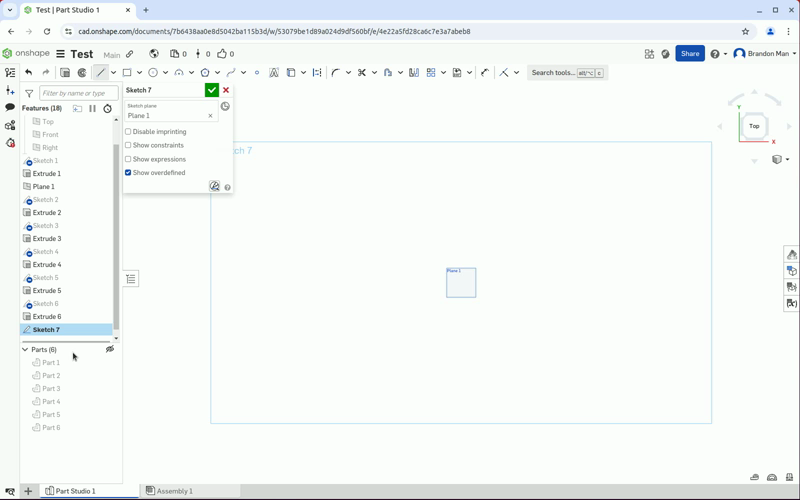
key_down(shift)
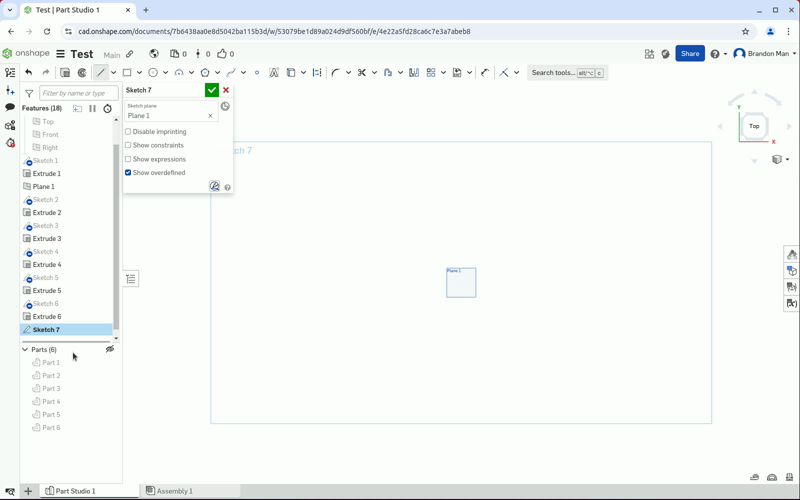
mouse_move(508, 327)
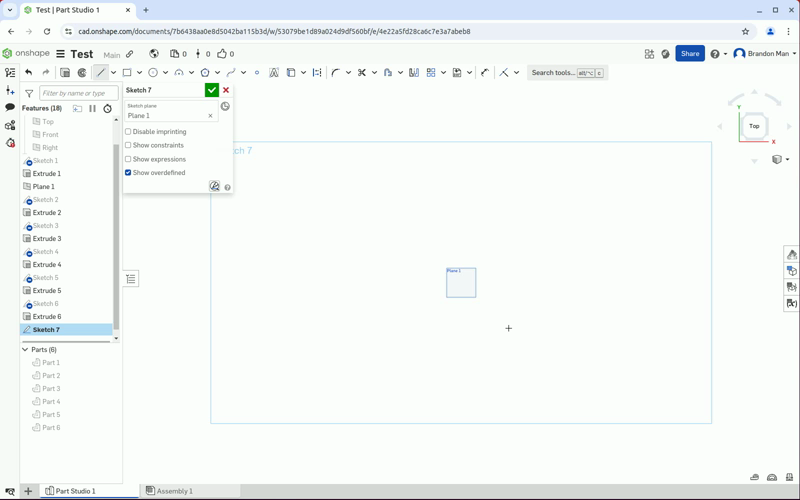
click(508, 327)
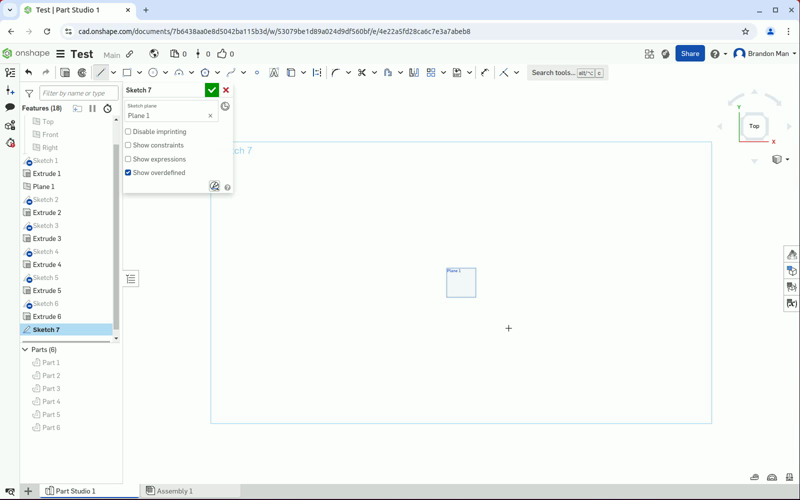
key_up(shift)
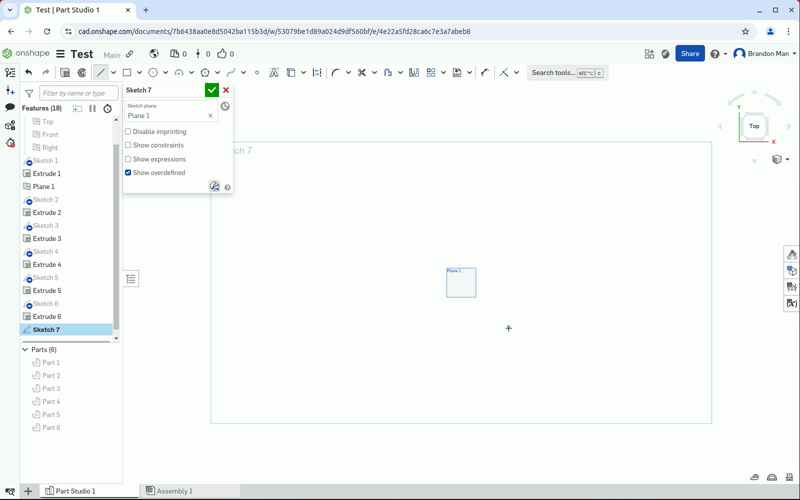
key_down(shift)
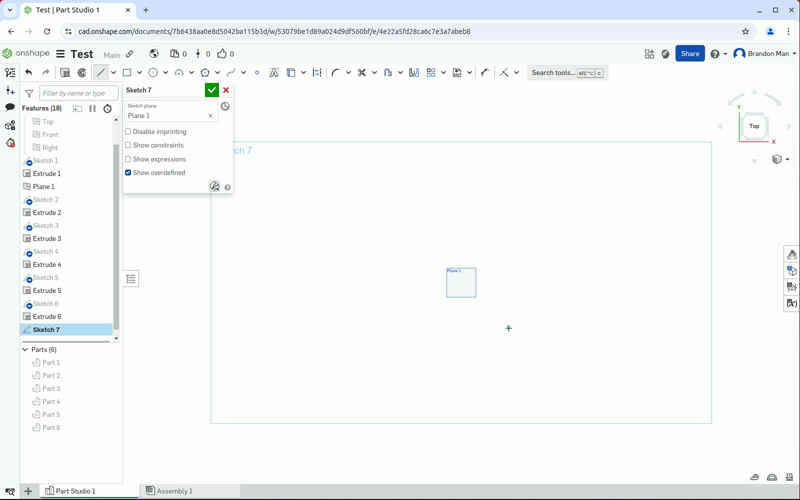
mouse_move(538, 327)
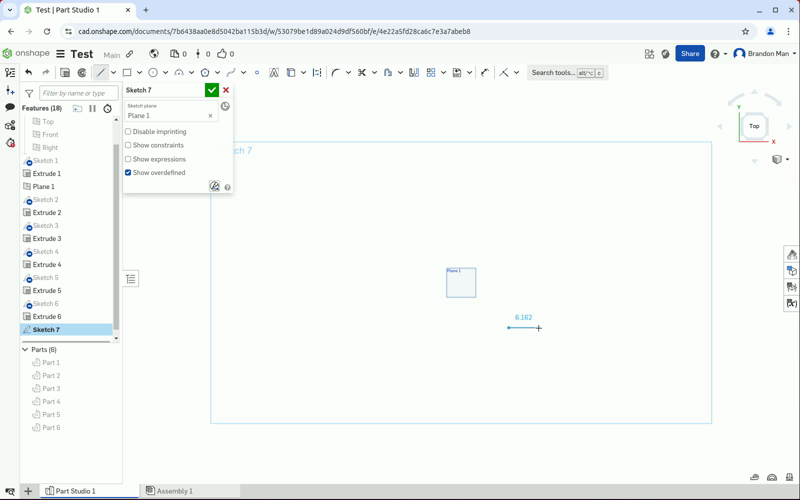
mouse_move(521, 327)
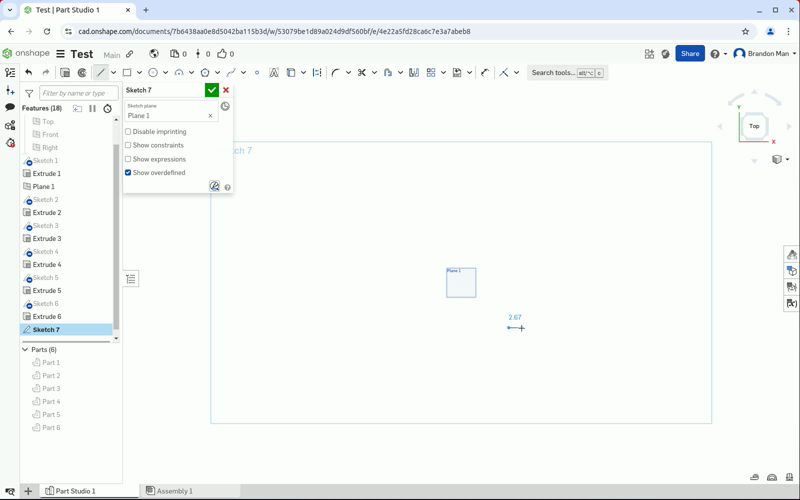
click(521, 327)
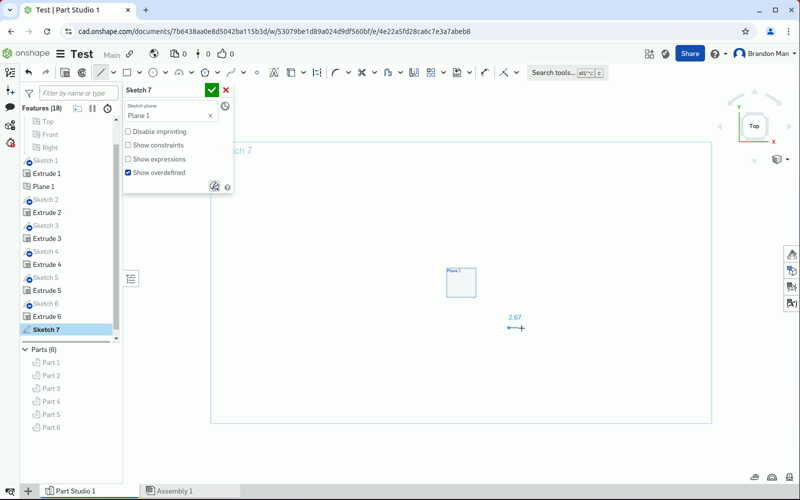
key_up(shift)
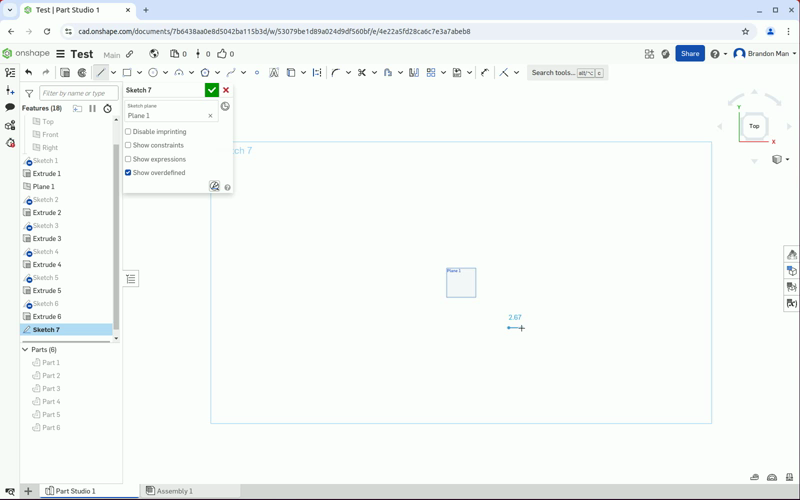
key_down(shift)
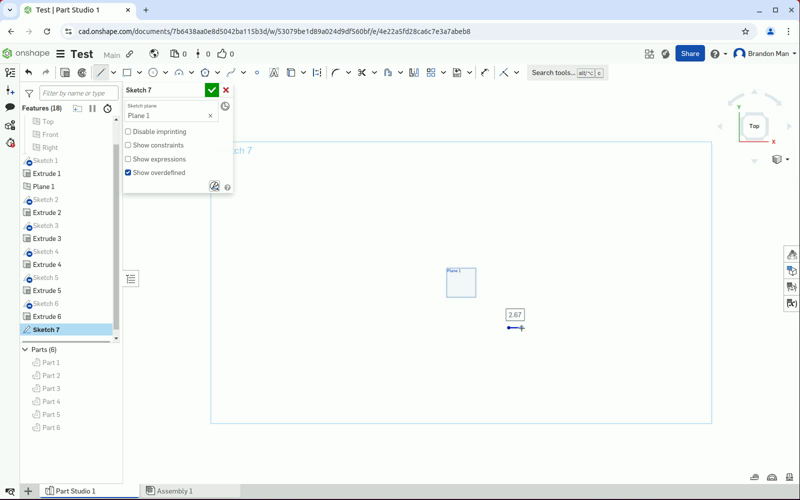
mouse_move(551, 327)
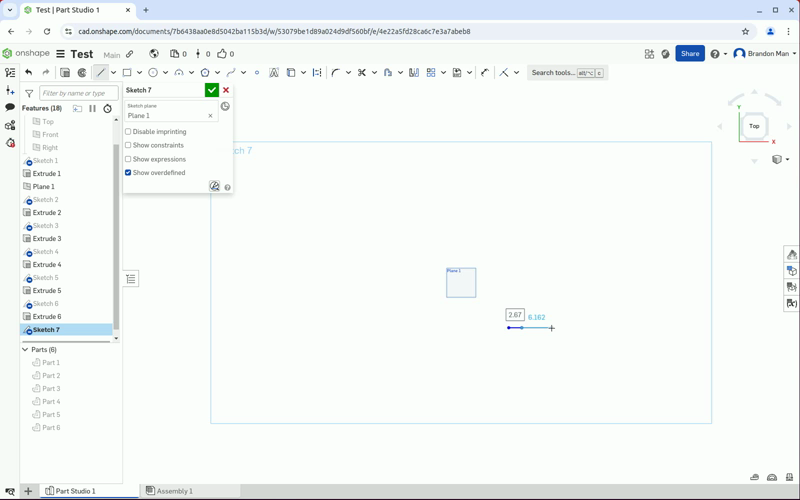
mouse_move(521, 314)
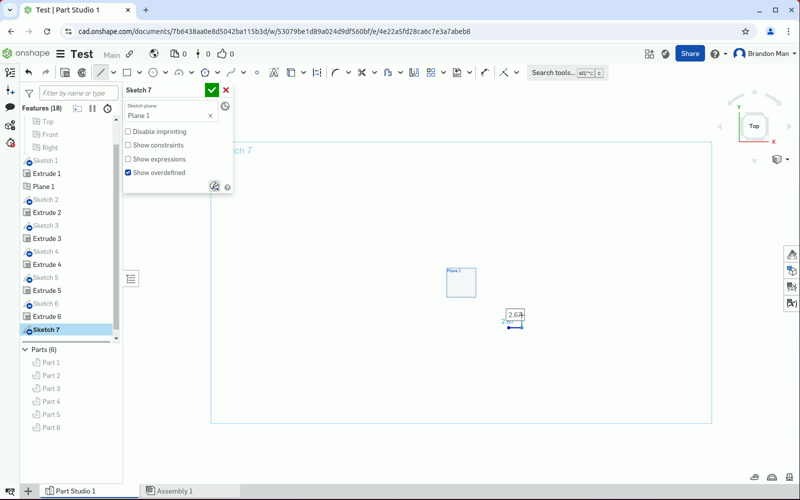
click(521, 314)
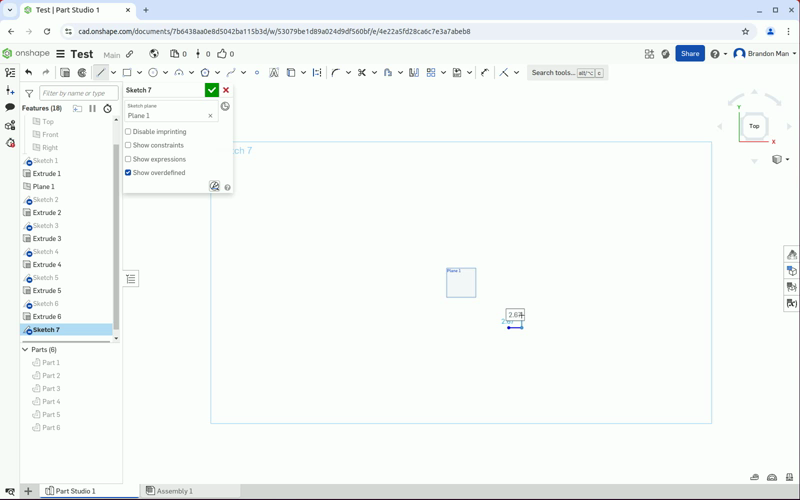
key_up(shift)
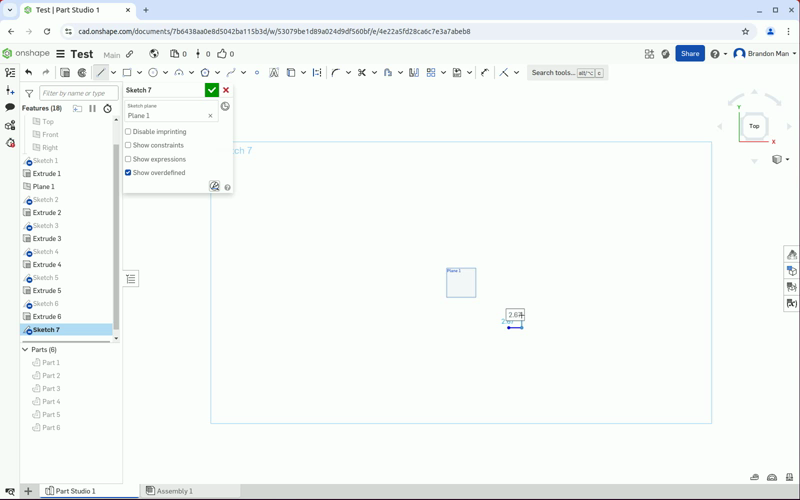
key(esc)
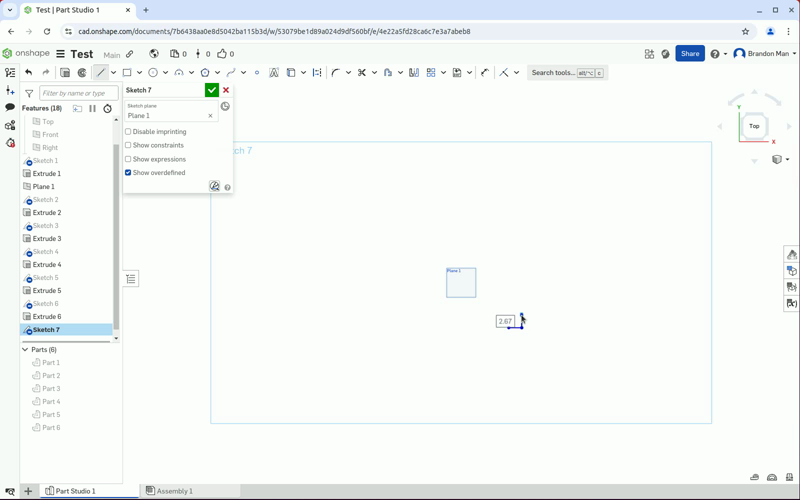
key(a)
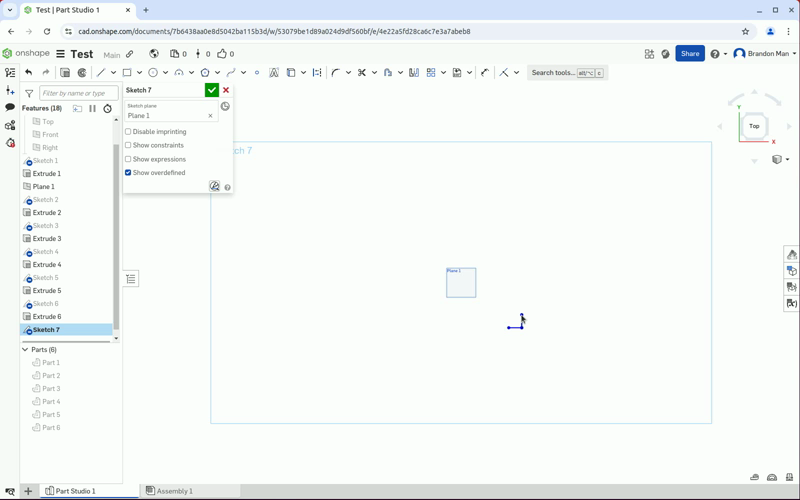
mouse_move(521, 314)
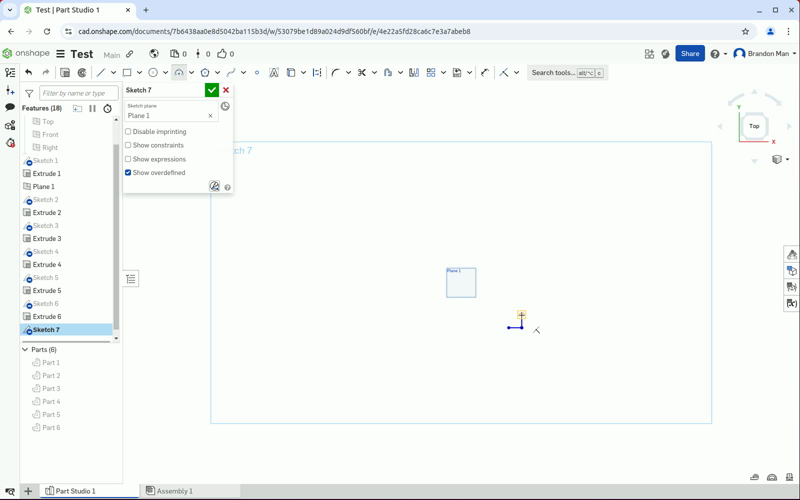
click(521, 314)
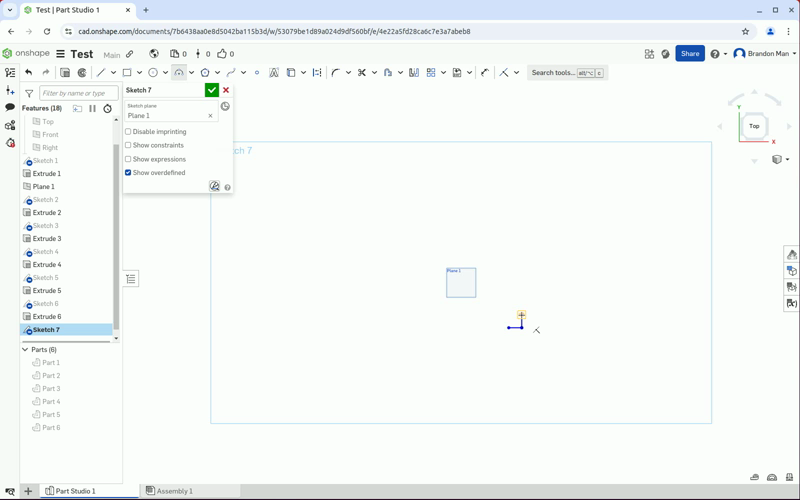
mouse_move(508, 327)
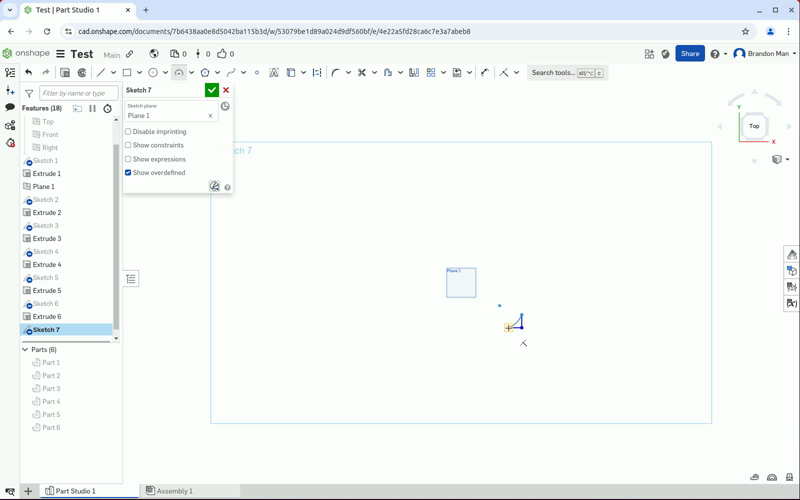
click(508, 327)
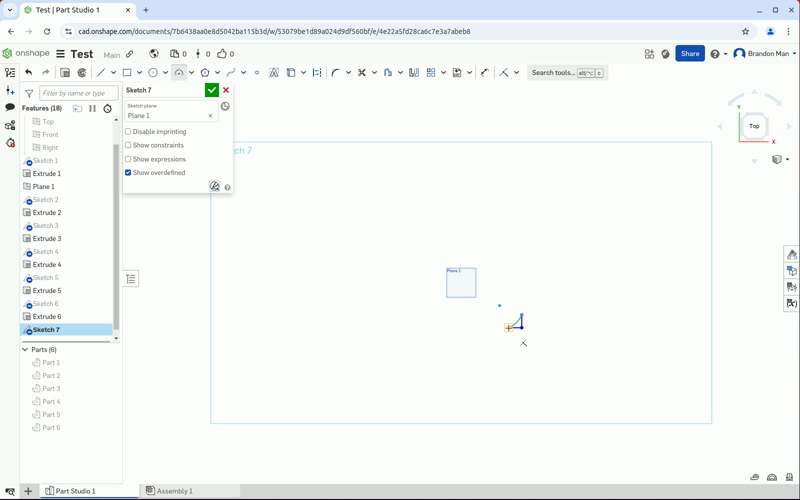
key_down(shift)
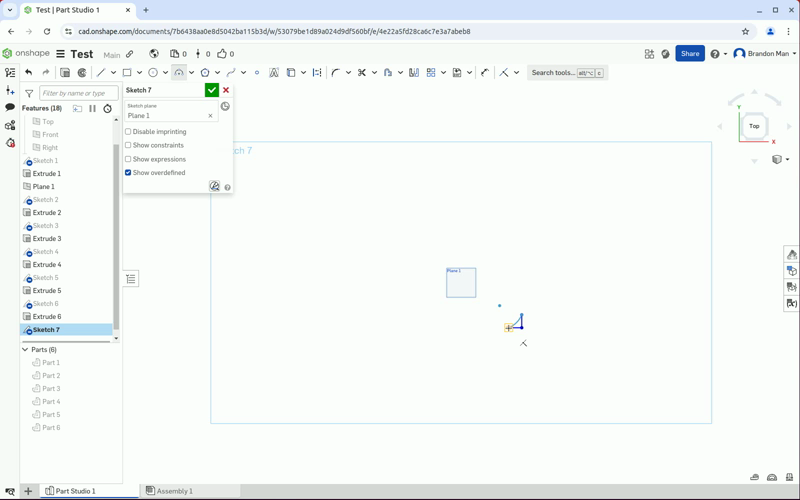
mouse_move(512, 318)
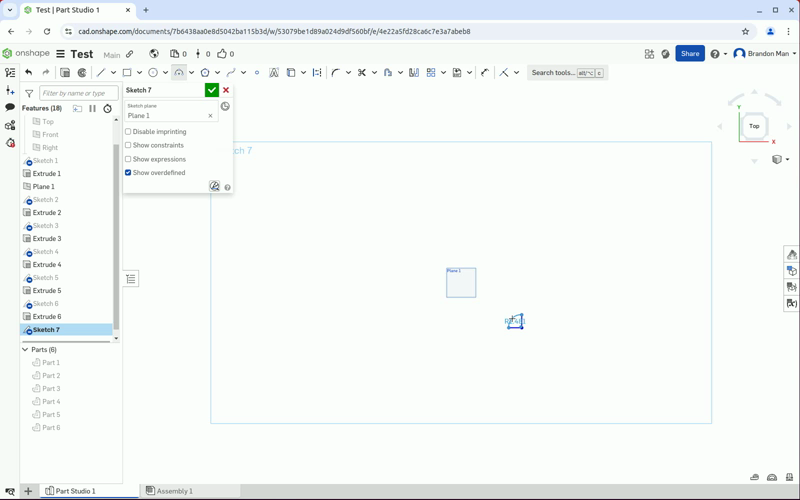
click(512, 318)
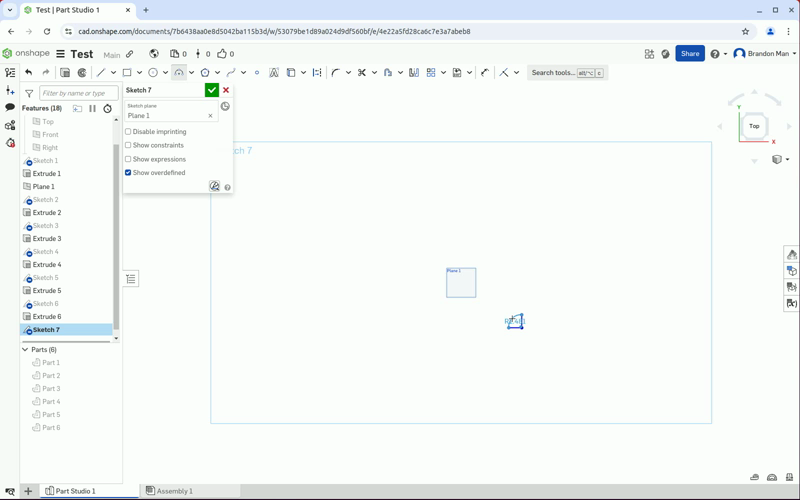
key_up(shift)
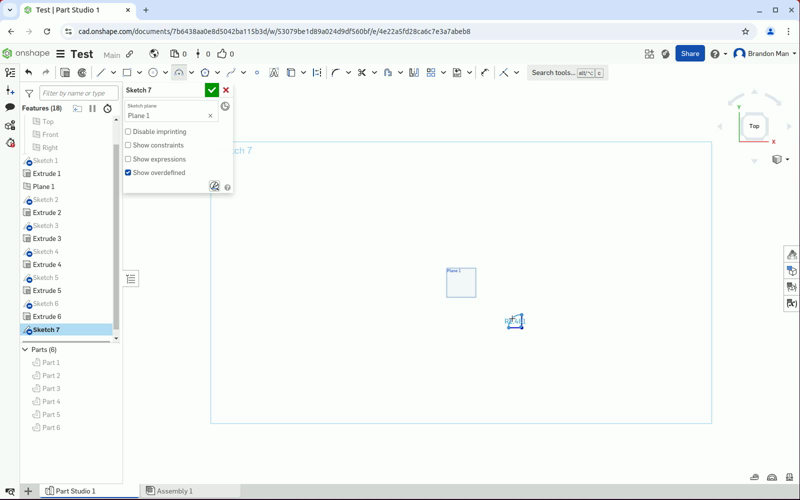
key(esc)
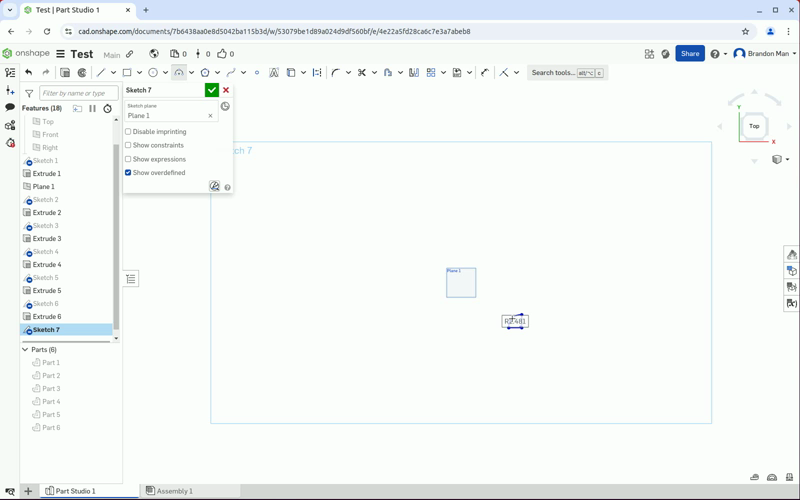
mouse_move(509, 327)
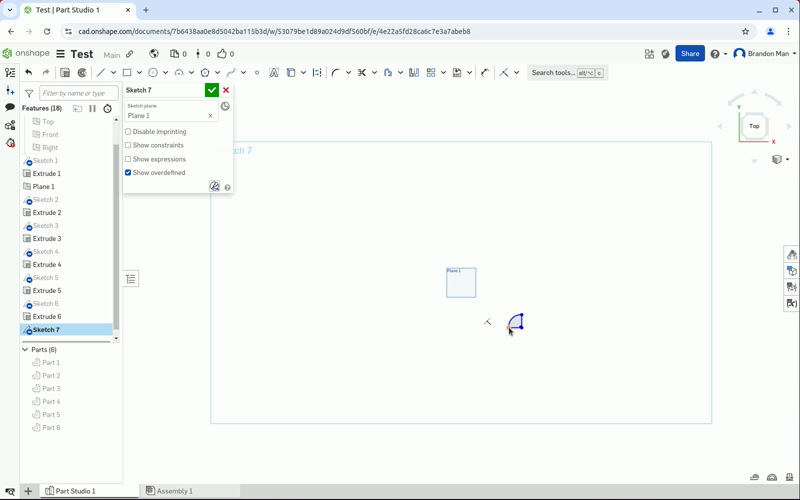
scroll(6)
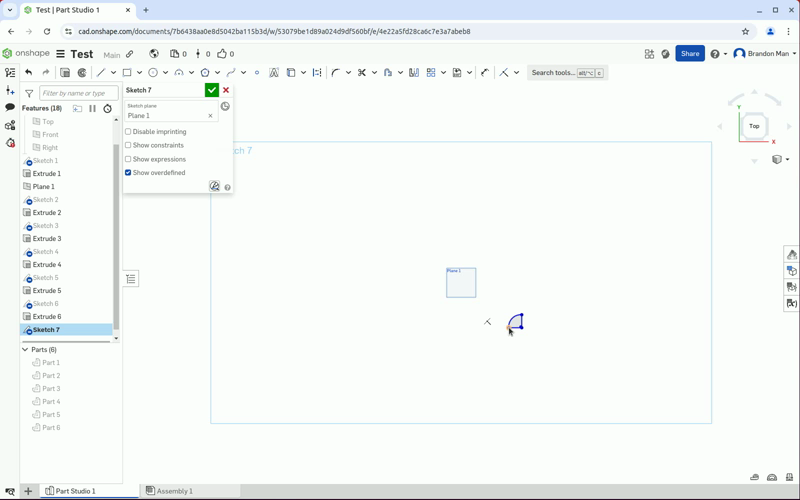
scroll(6)
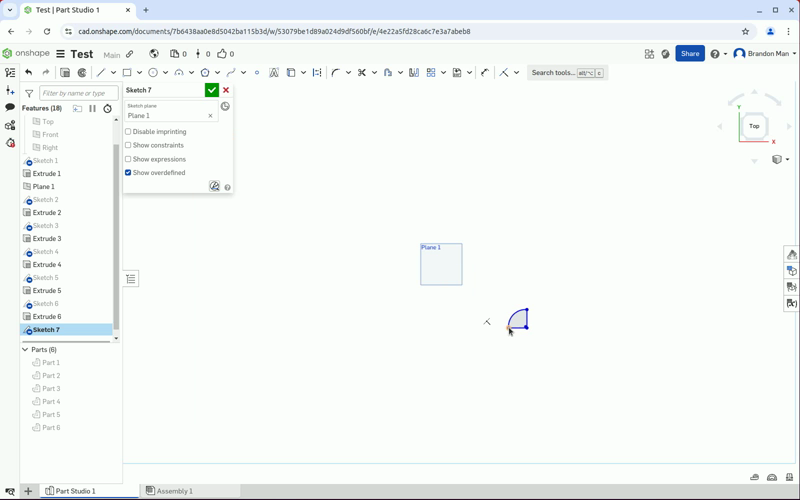
scroll(6)
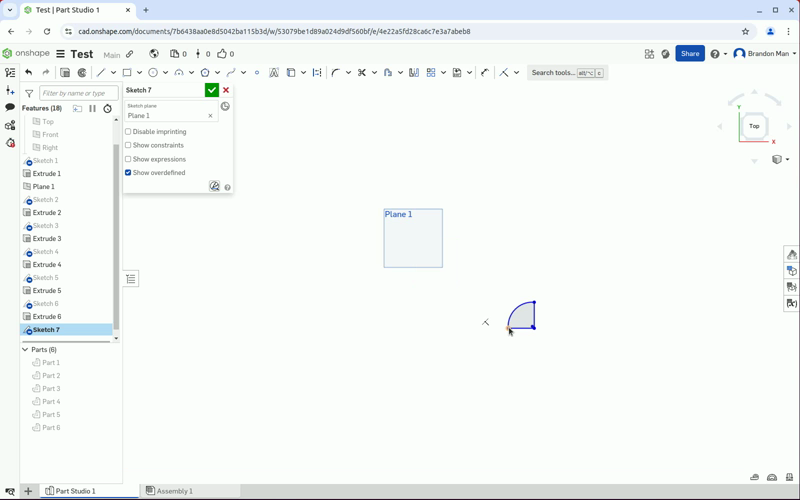
scroll(6)
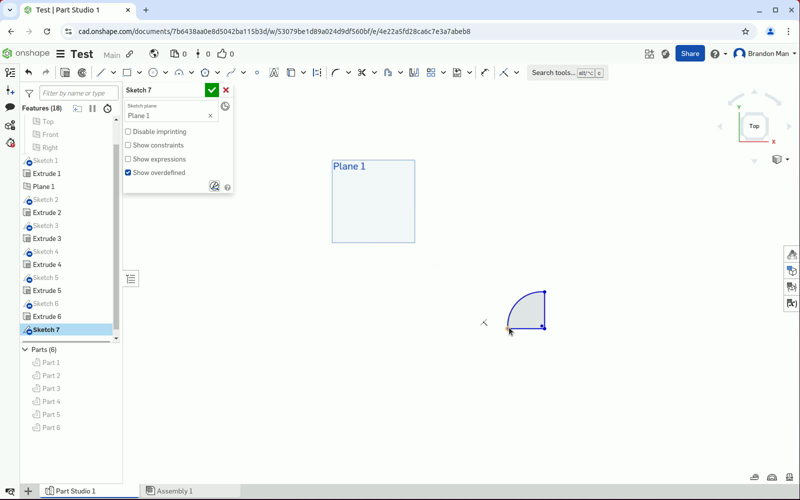
scroll(6)
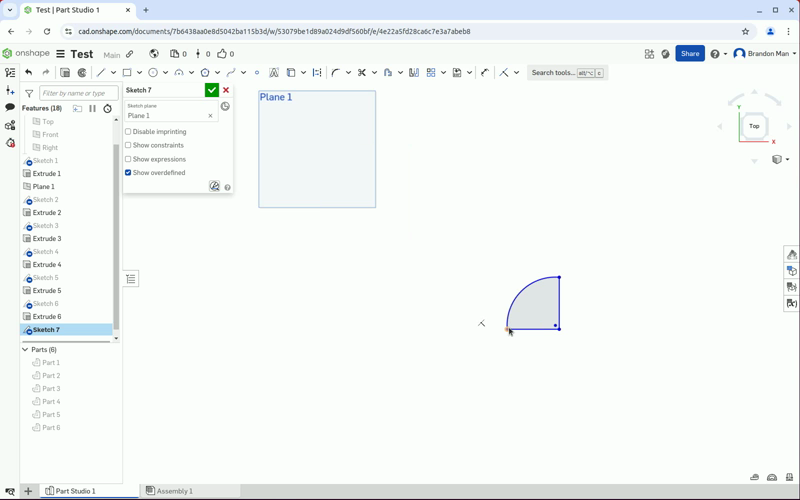
scroll(6)
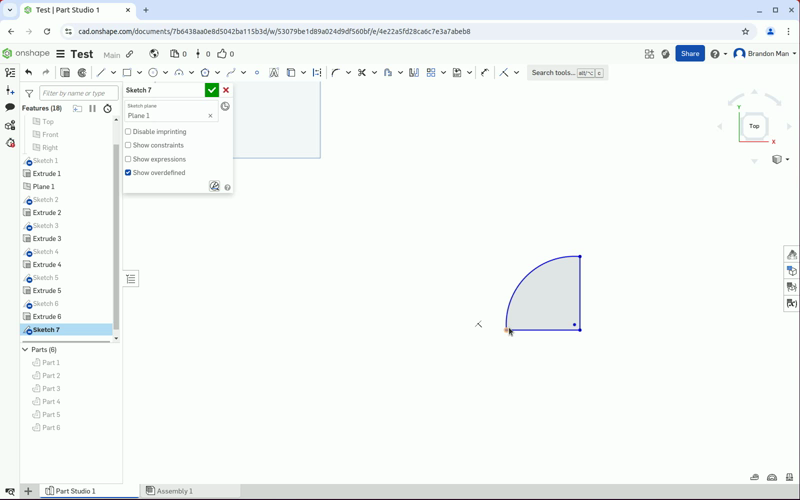
scroll(6)
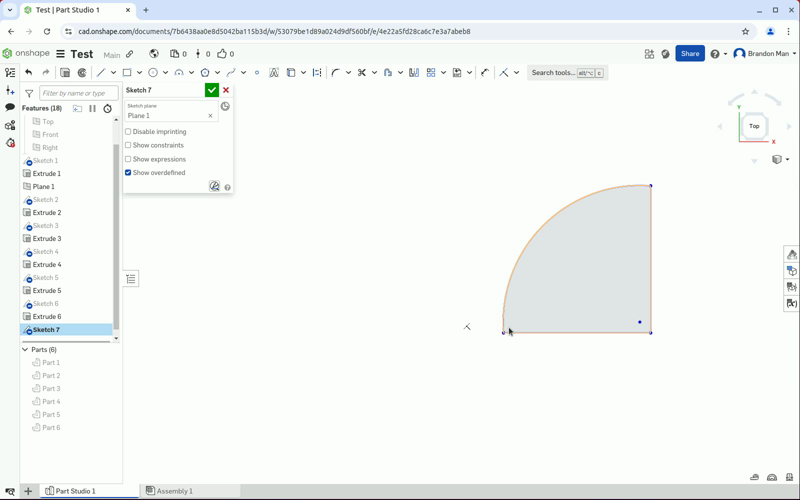
click(509, 327)
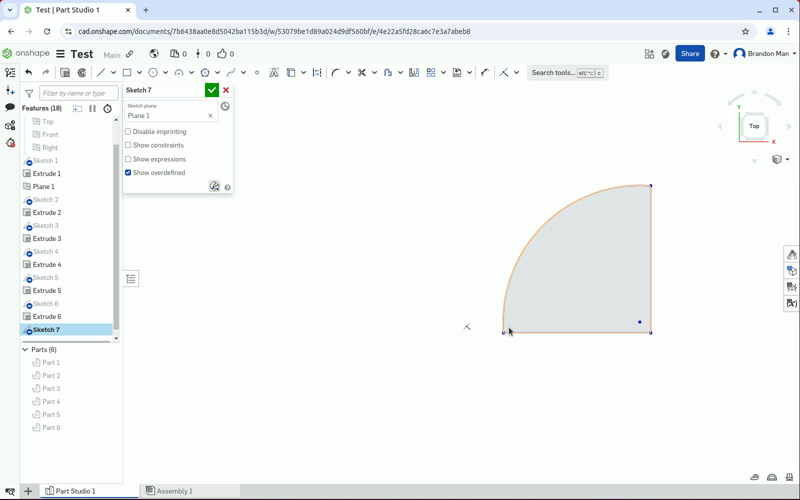
scroll(-6)
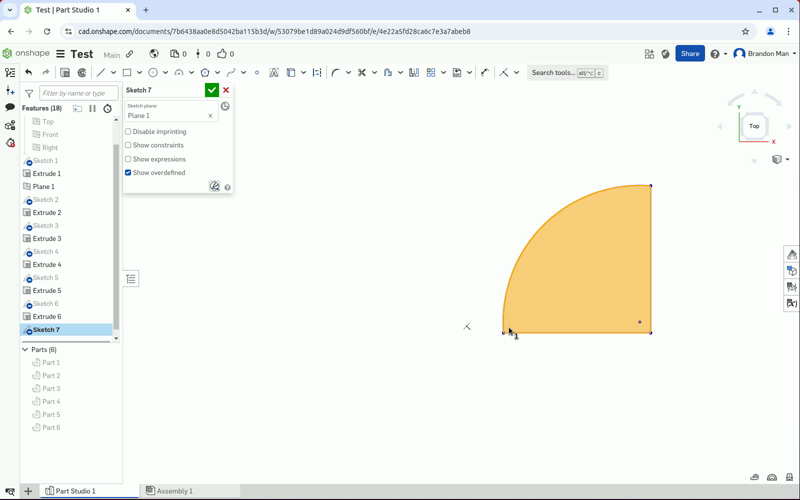
scroll(-6)
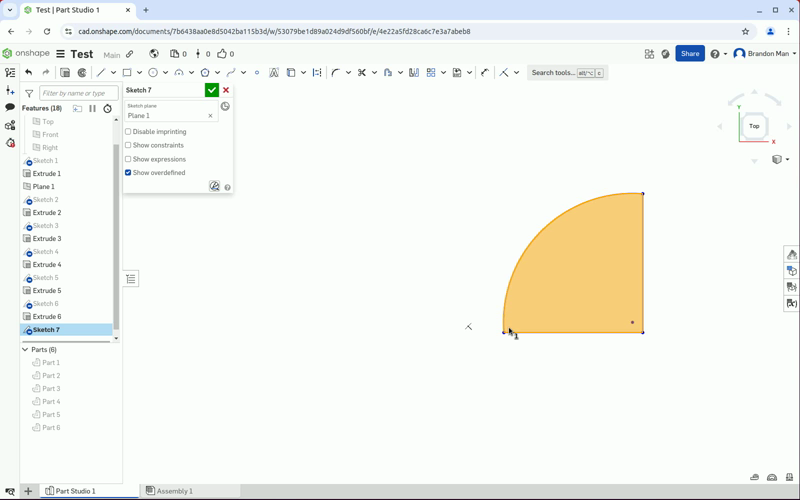
scroll(-6)
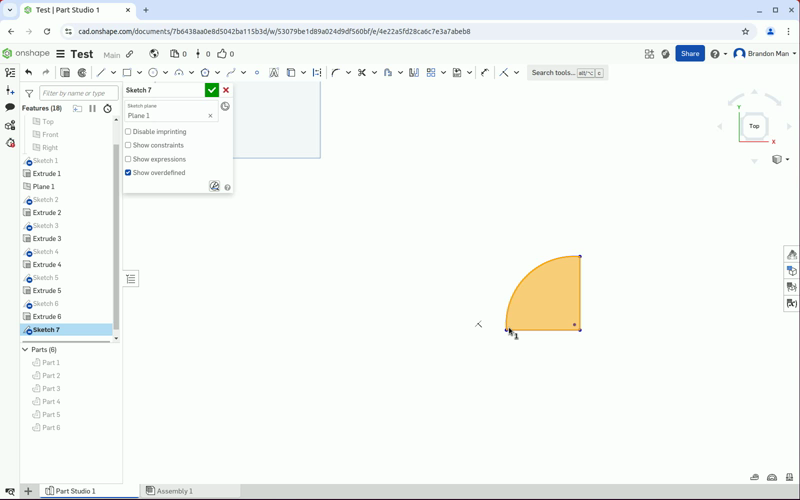
scroll(-6)
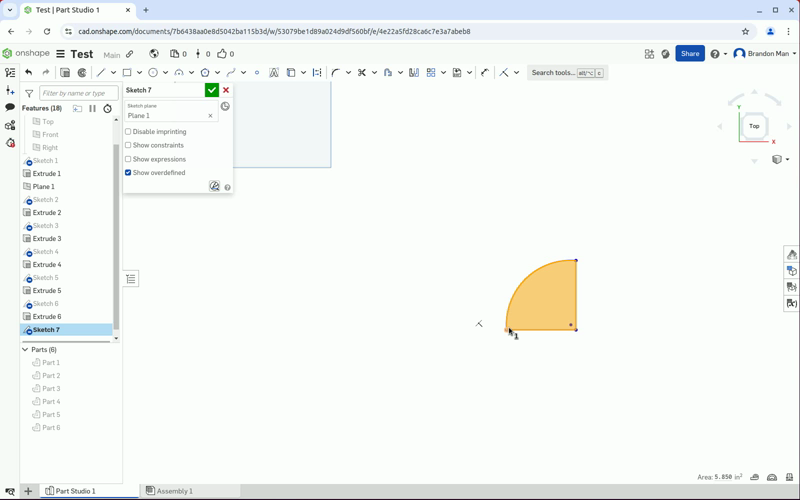
scroll(-6)
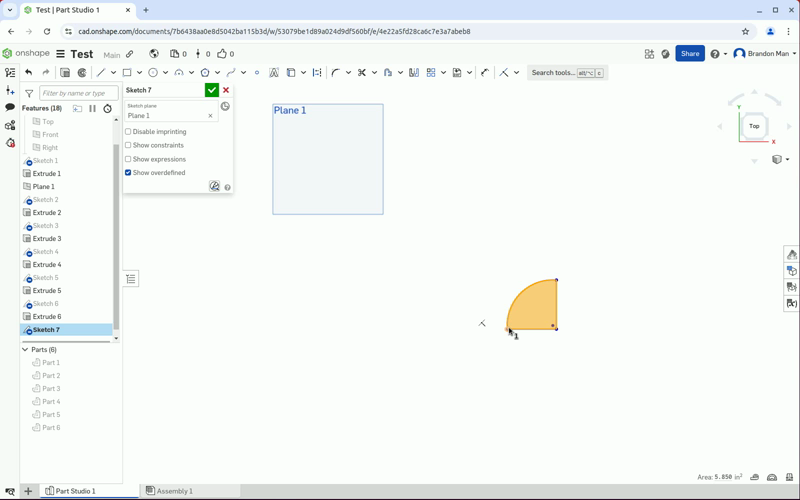
scroll(-6)
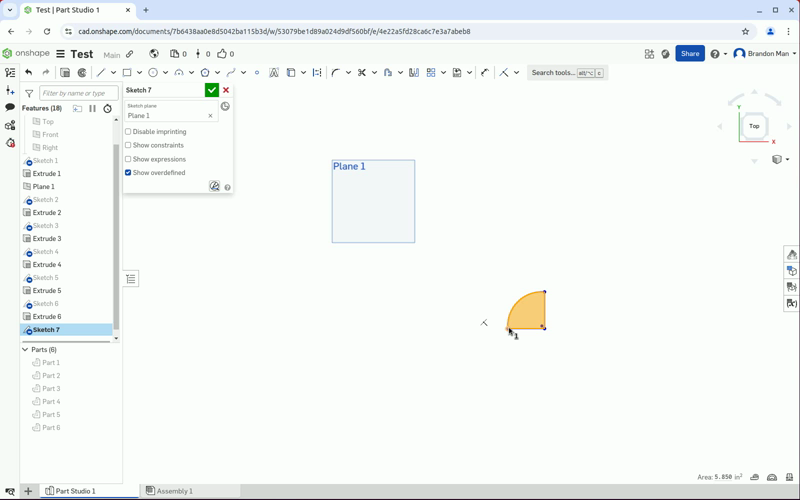
scroll(-6)
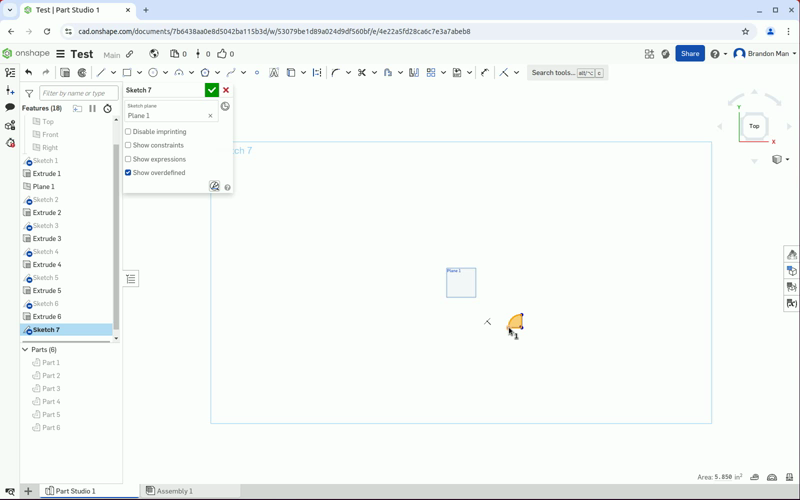
mouse_move(73, 352)
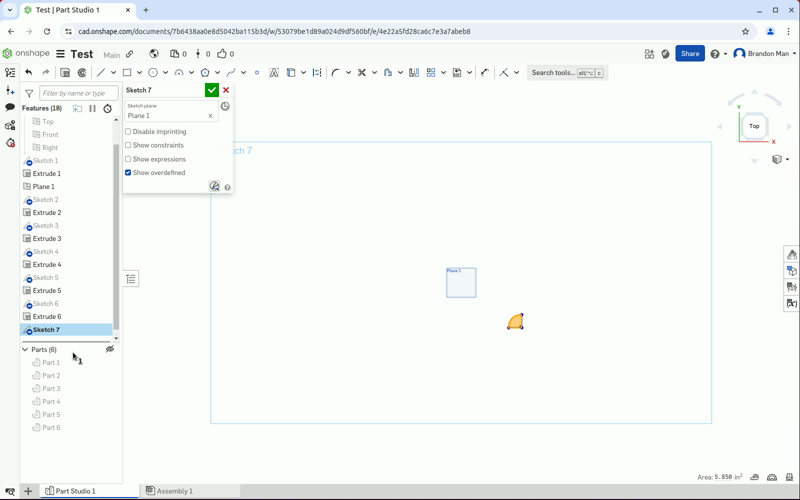
key(shift+y)
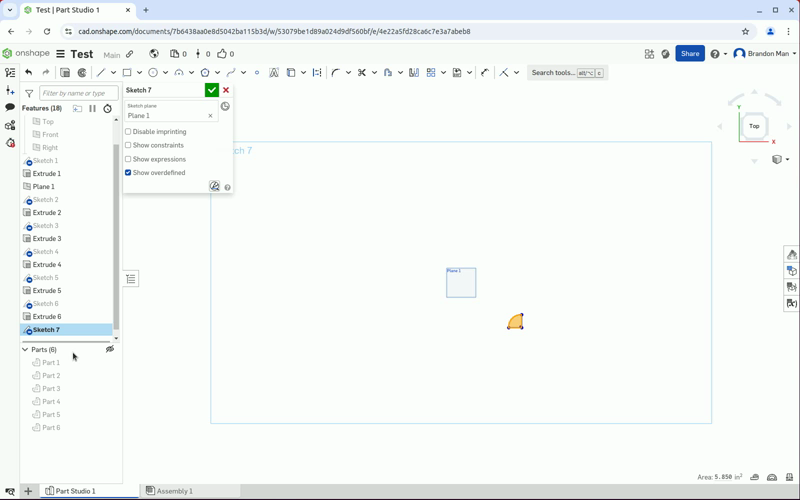
key(shift+e)
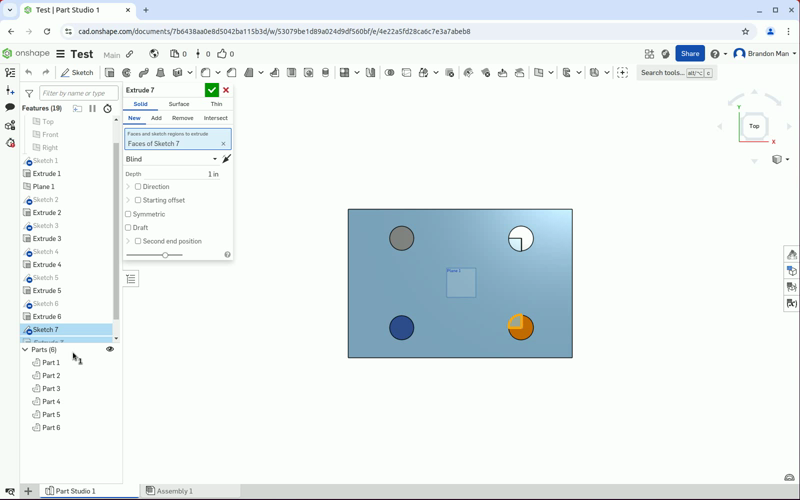
mouse_move(143, 106)
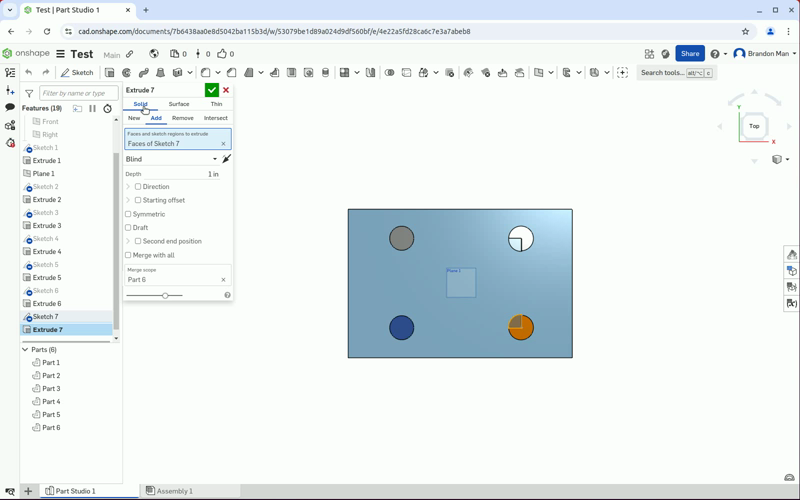
click(143, 106)
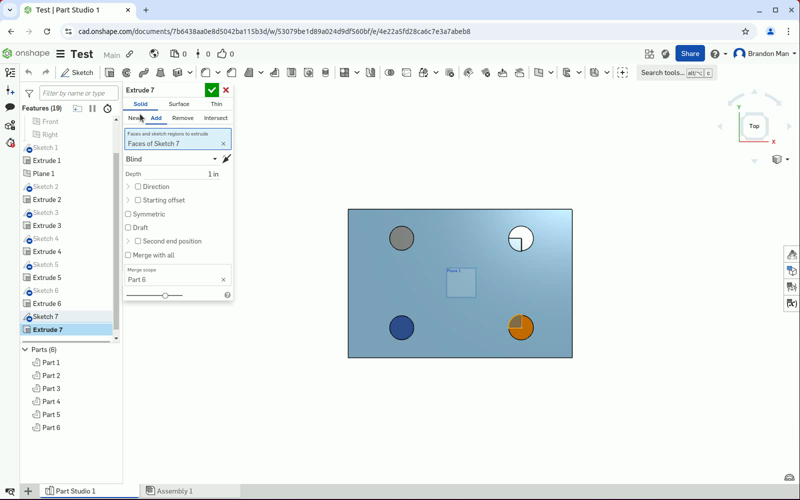
mouse_move(137, 120)
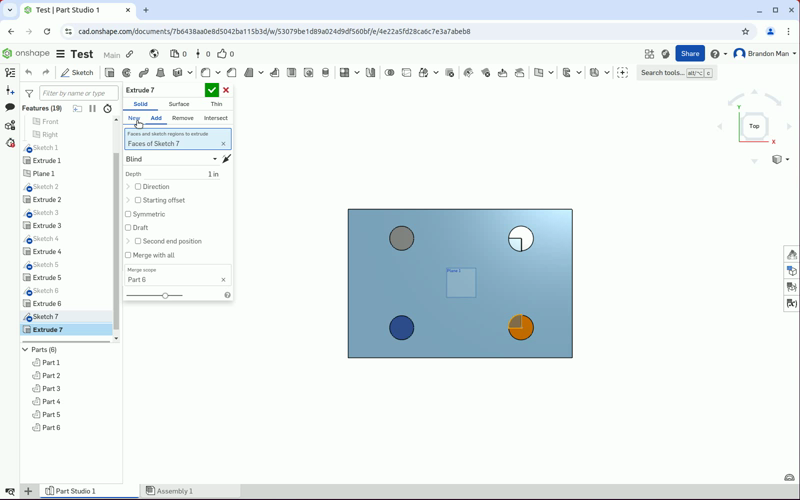
click(137, 120)
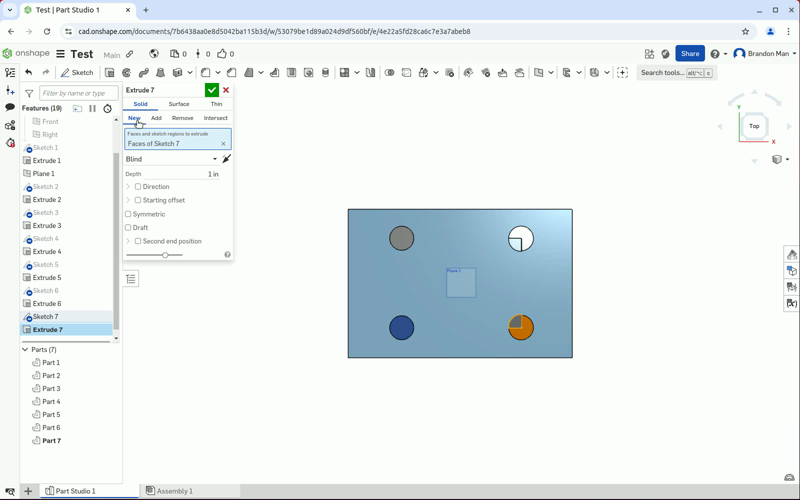
key(tab, 4)
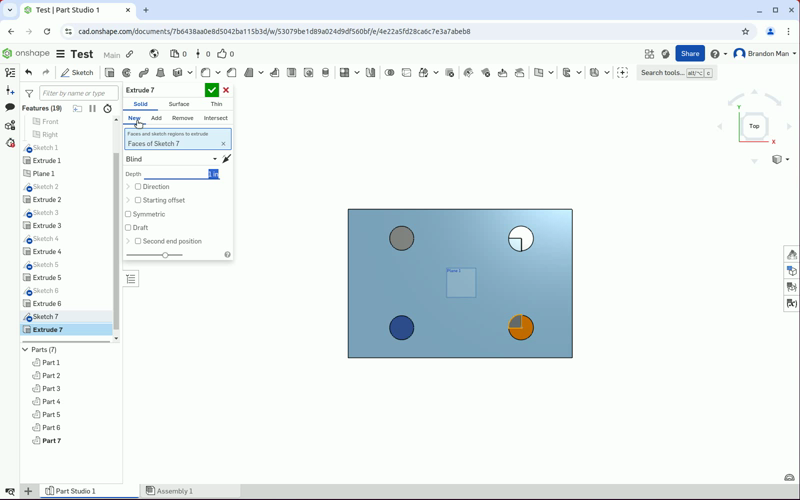
text(15.405)
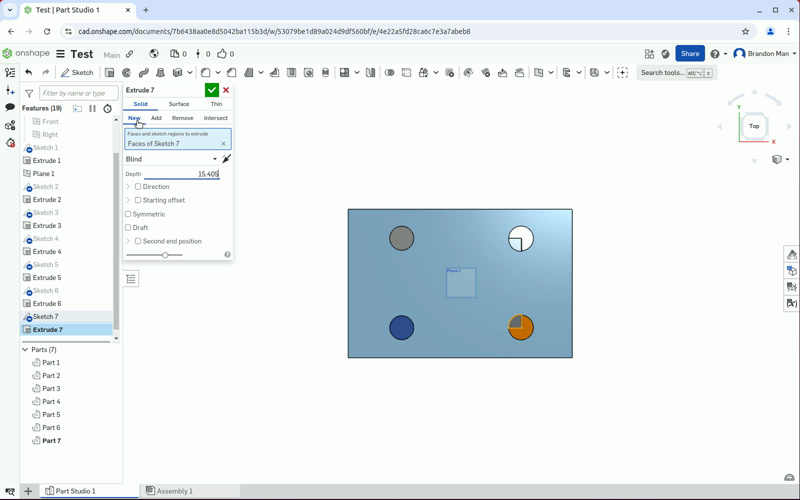
key(enter)
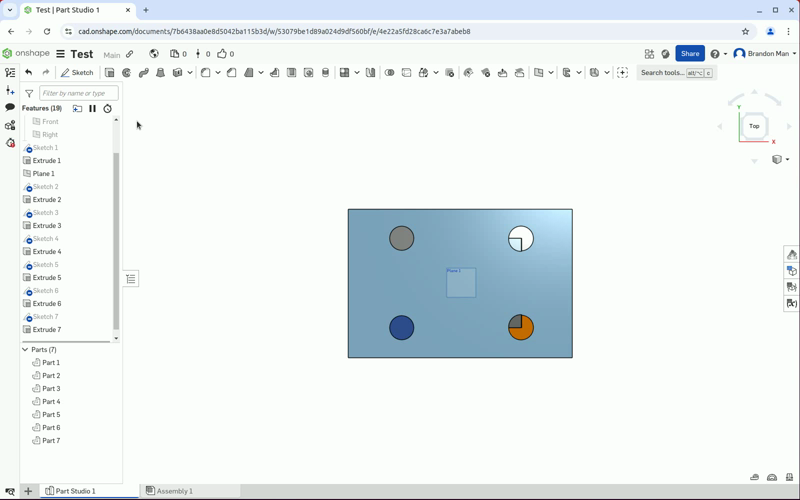
key(shift+h)
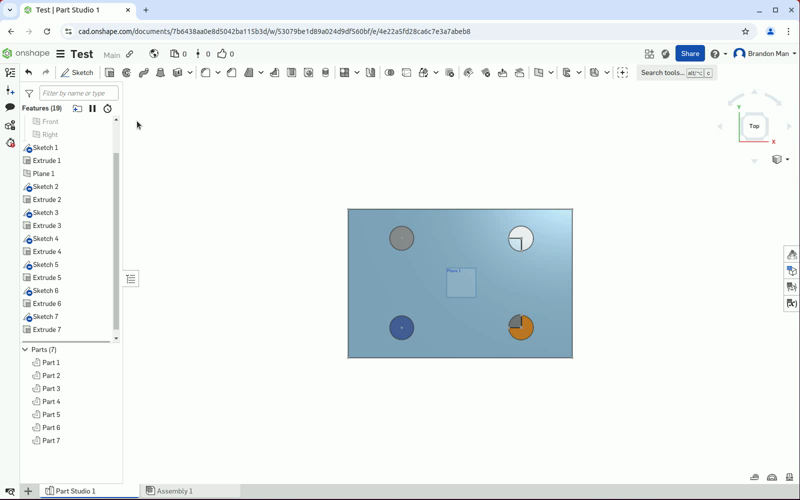
key(shift+h)
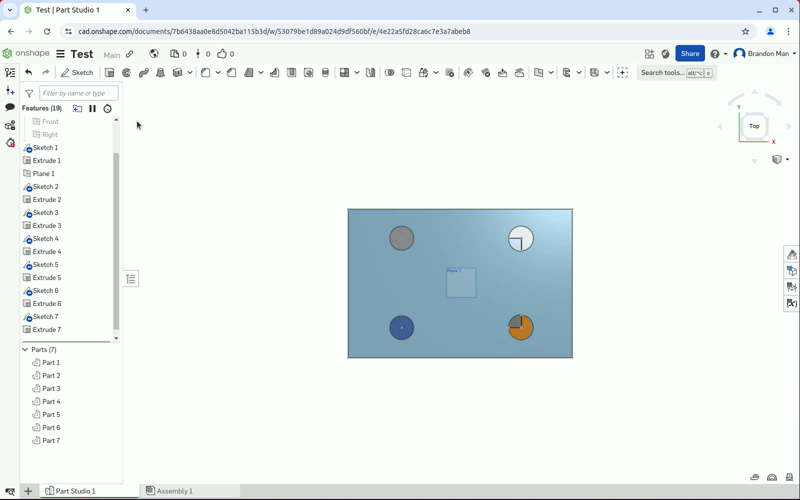
key(shift+7)
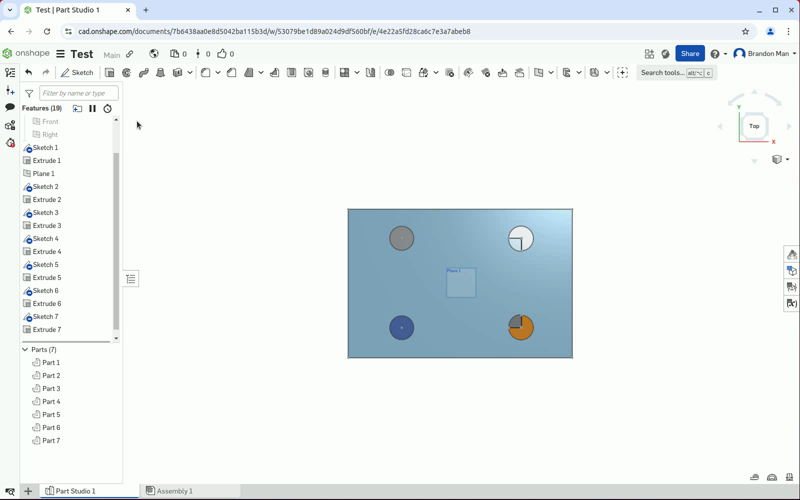
key(up, 3)
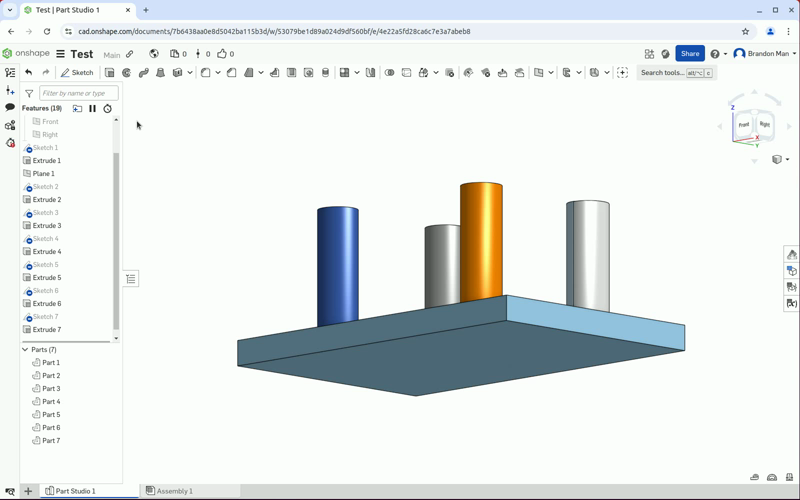
key(left, 3)
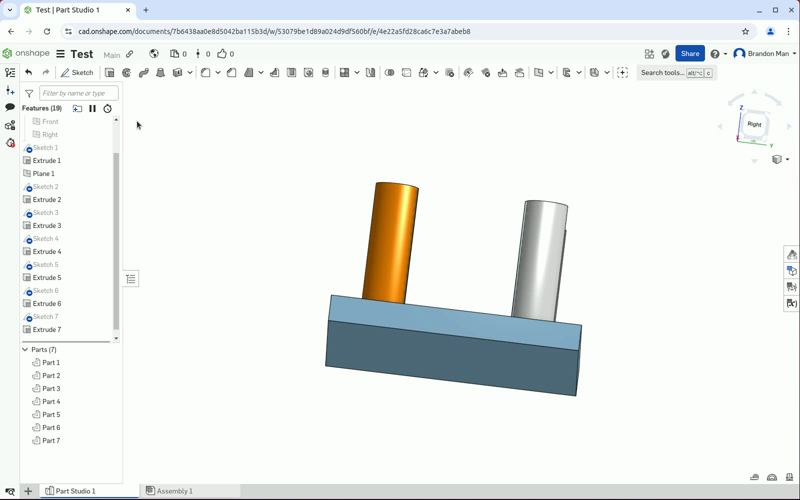
key(right, 3)
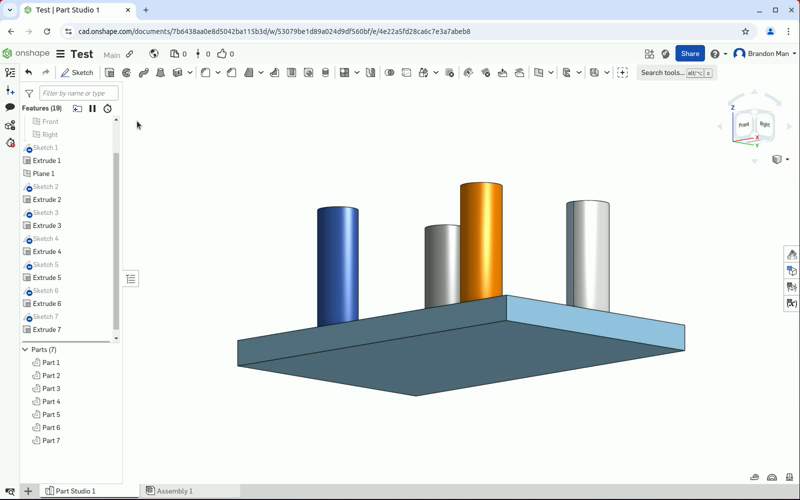
key(down, 3)
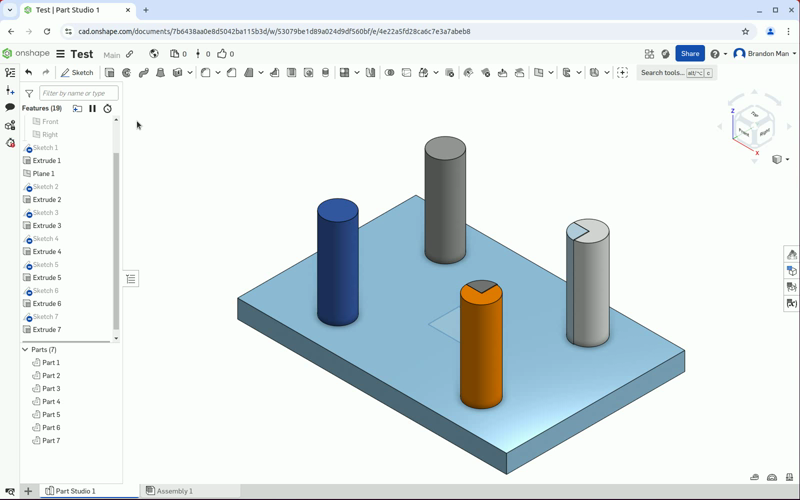
mouse_move(69, 150)
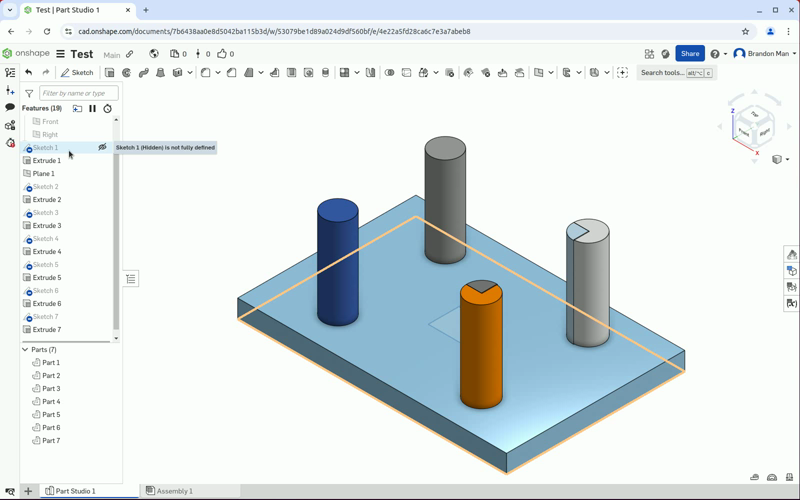
click(69, 150)